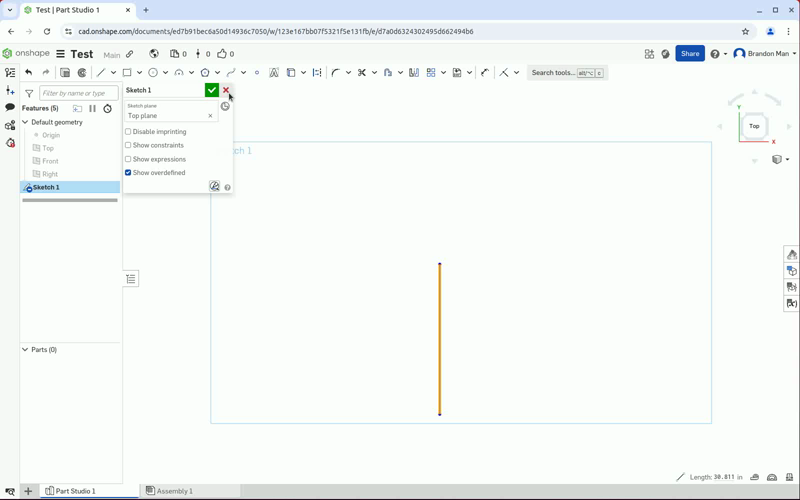
key(shift+h)
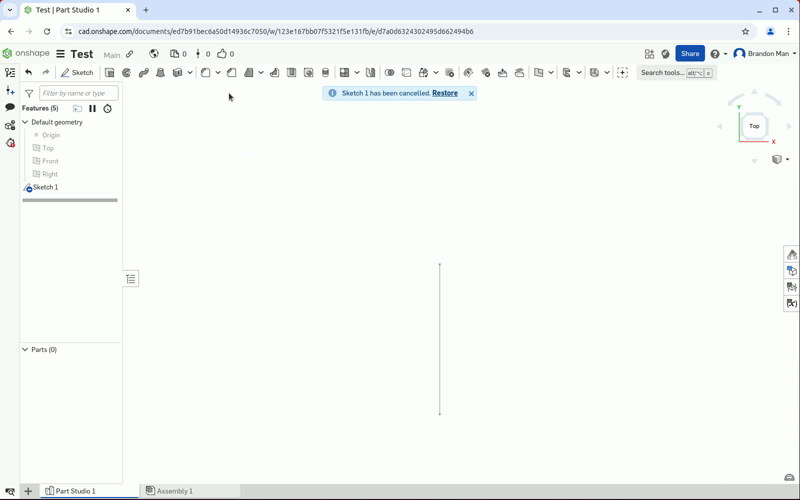
key(shift+s)
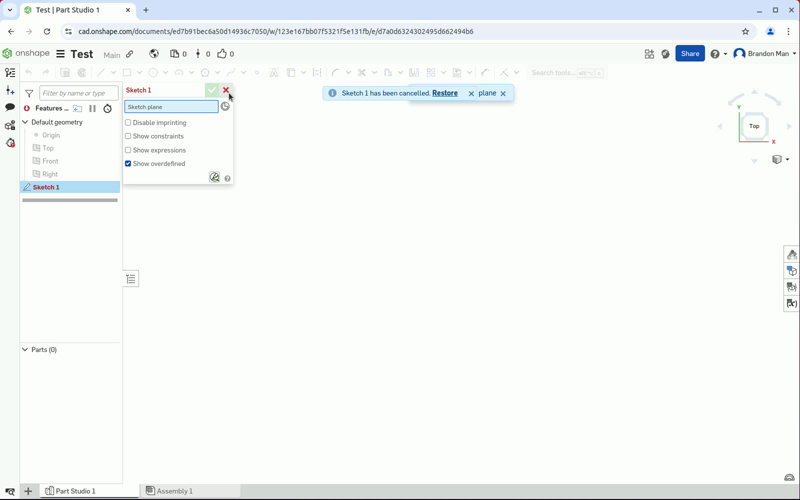
mouse_move(73, 150)
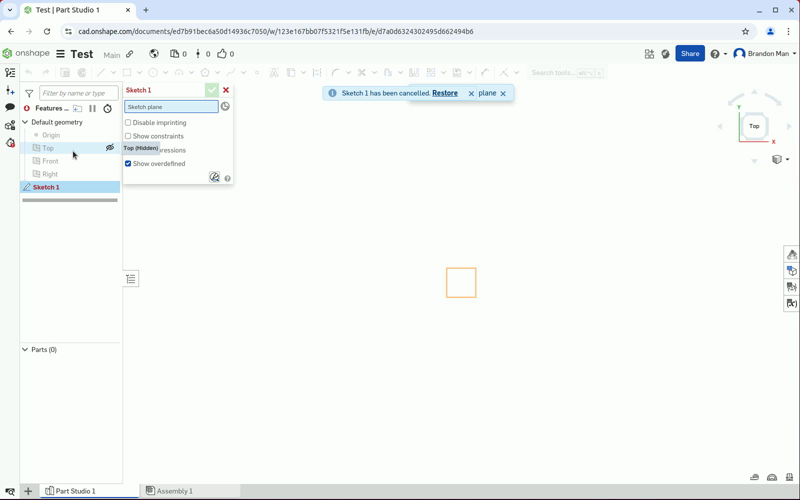
click(73, 150)
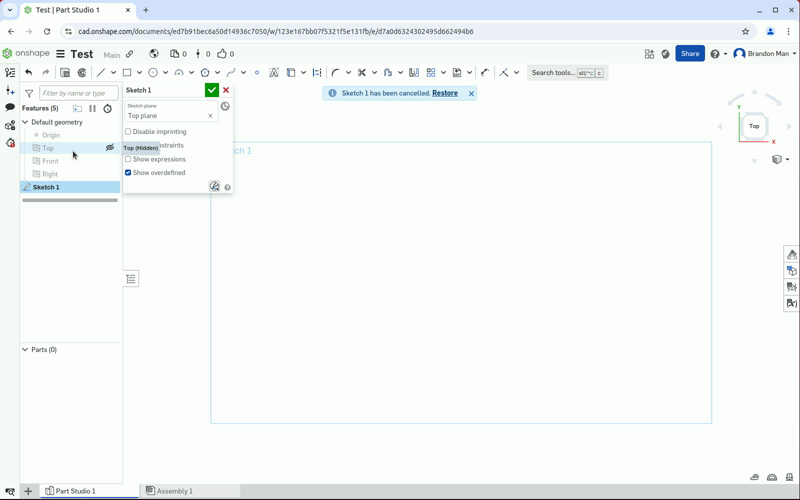
mouse_move(73, 352)
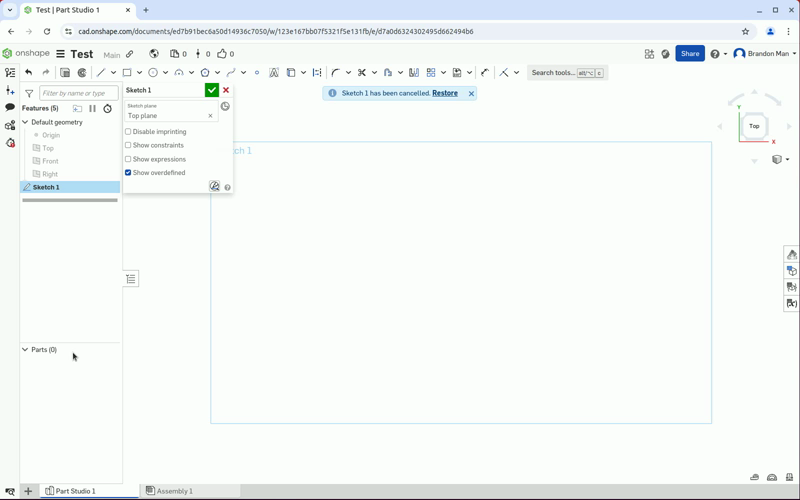
key(y)
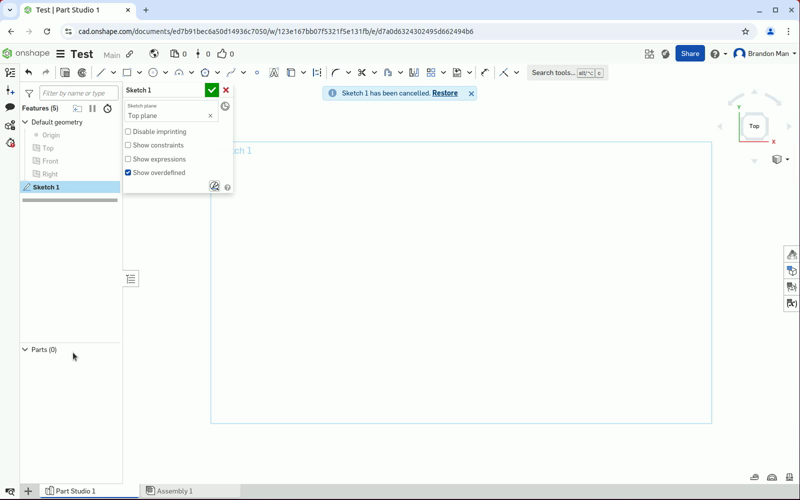
key(l)
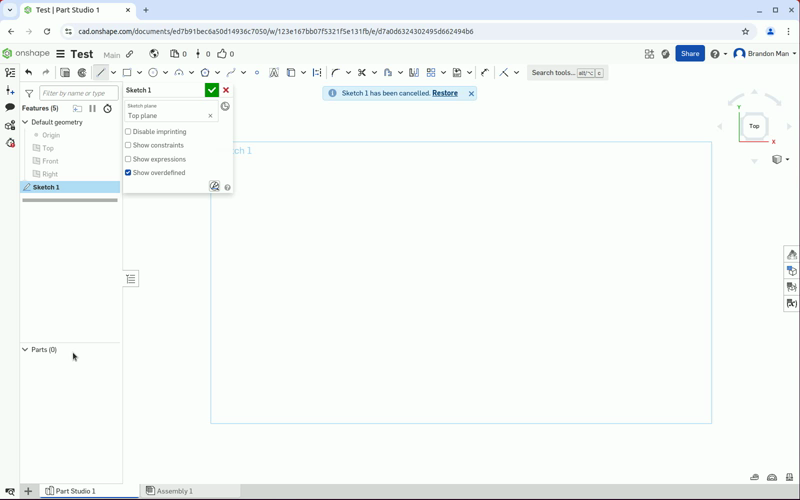
key_down(shift)
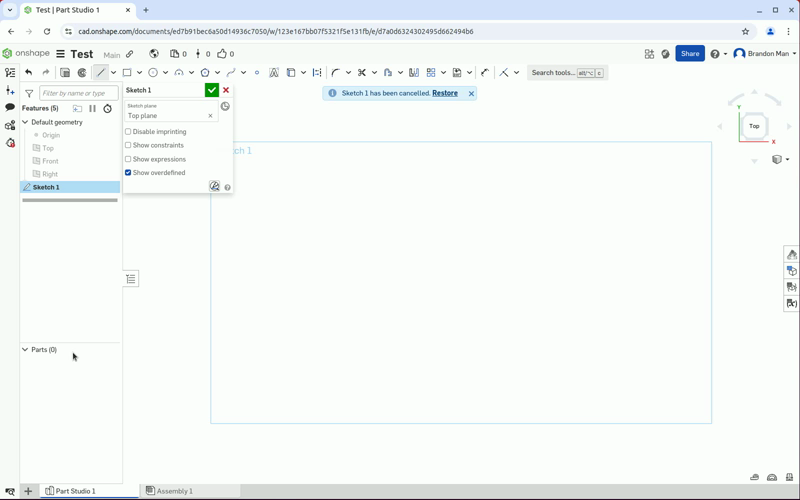
mouse_move(443, 187)
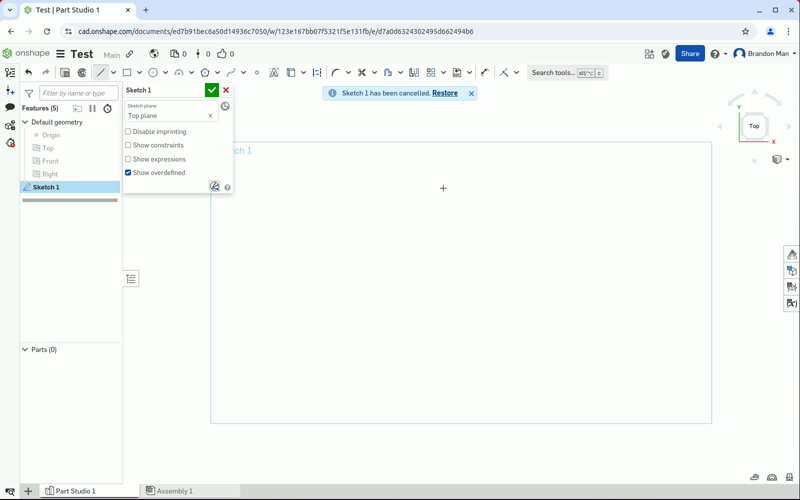
click(443, 187)
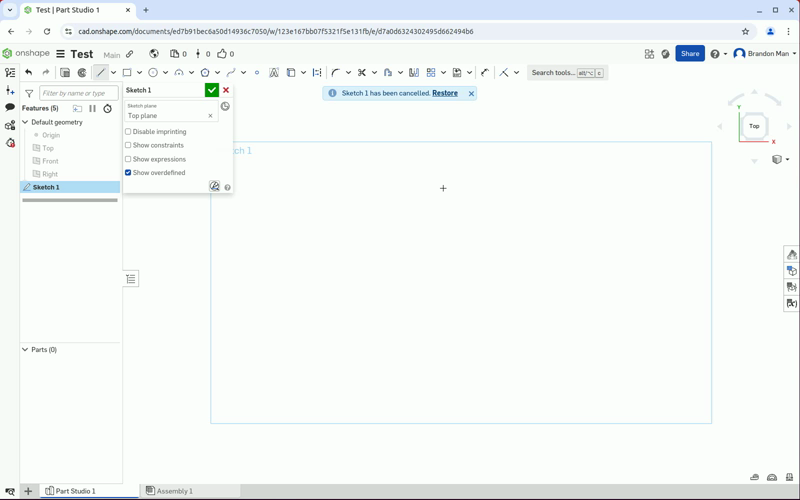
key_up(shift)
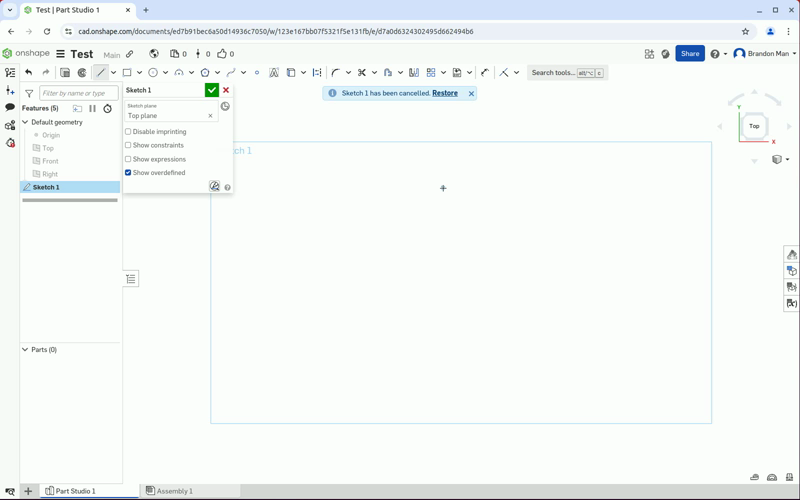
key_down(shift)
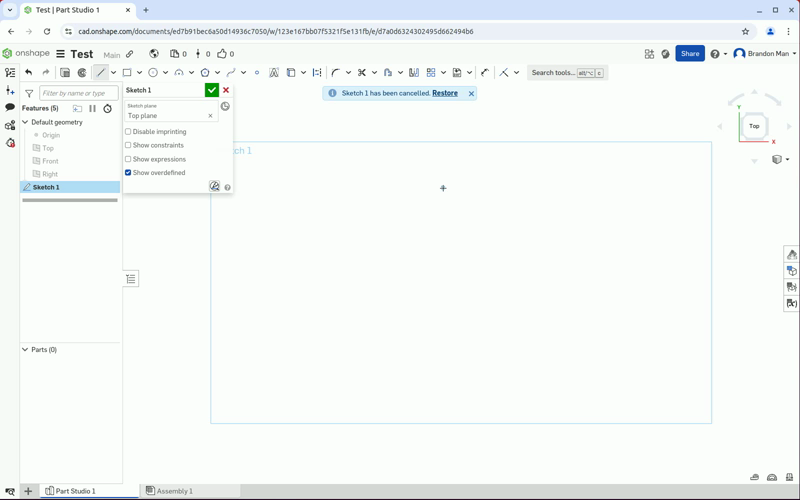
mouse_move(473, 187)
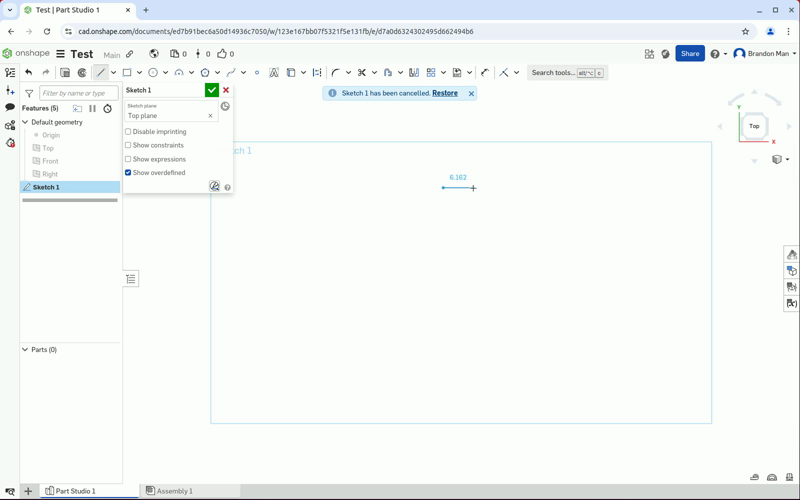
mouse_move(452, 187)
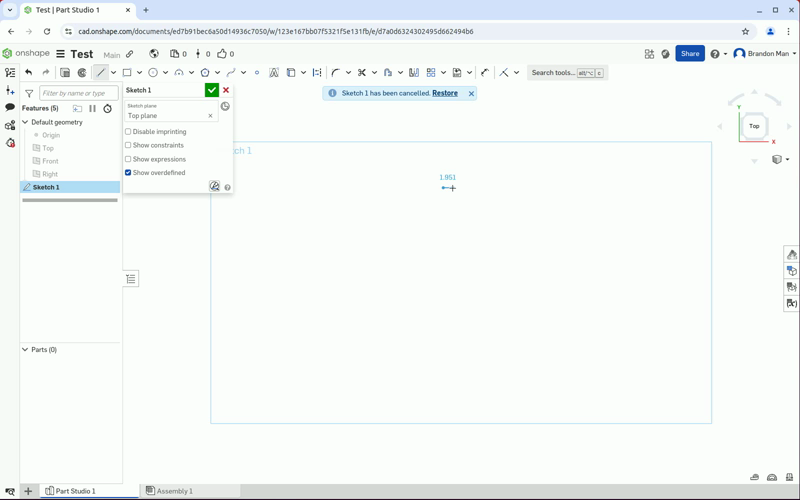
click(452, 187)
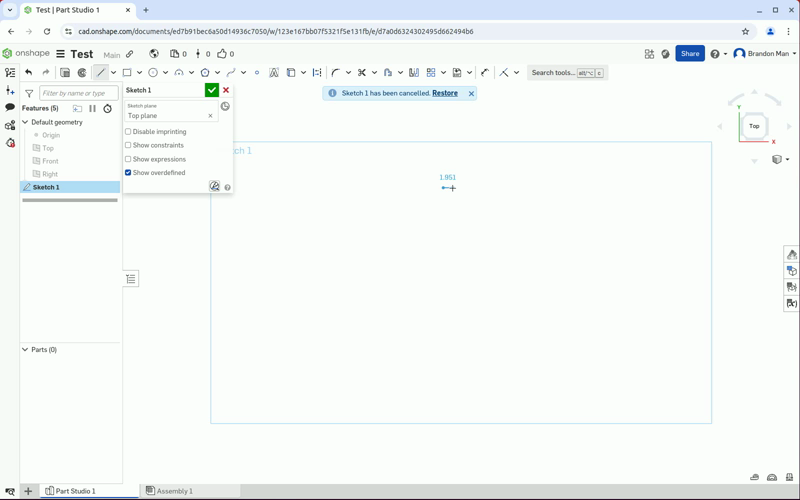
key_up(shift)
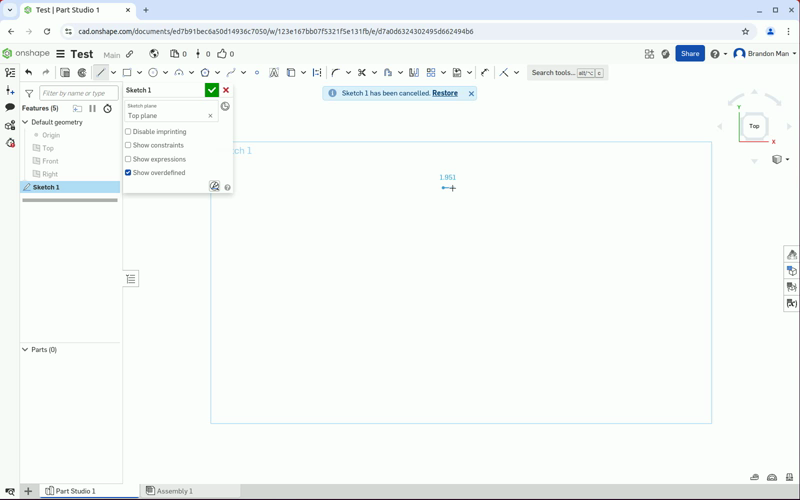
key(esc)
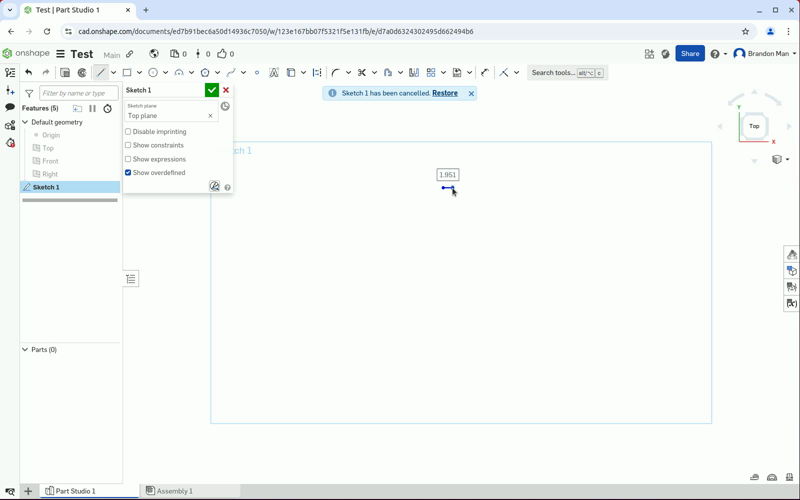
key(a)
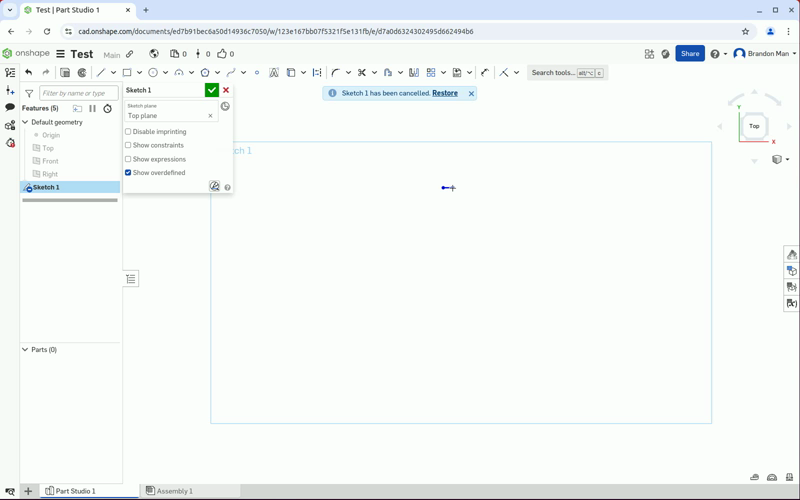
mouse_move(452, 187)
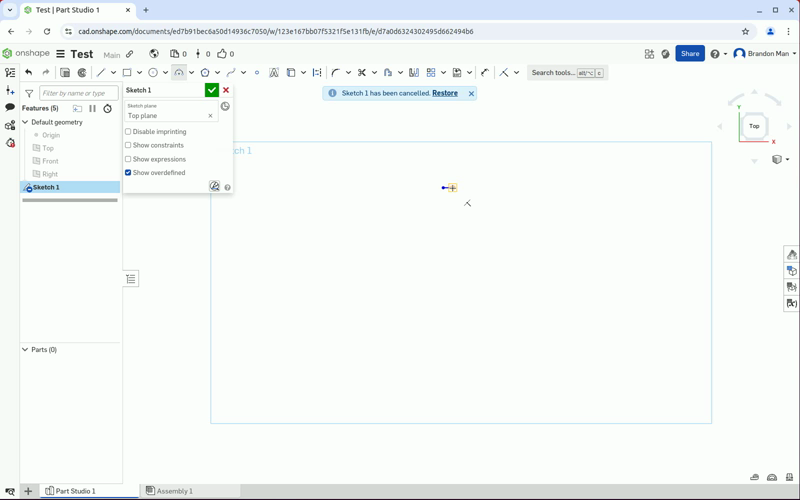
click(452, 187)
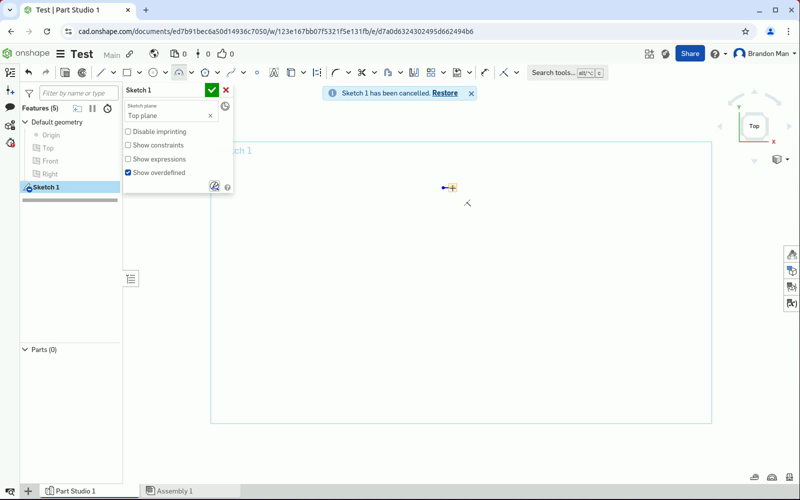
key_down(shift)
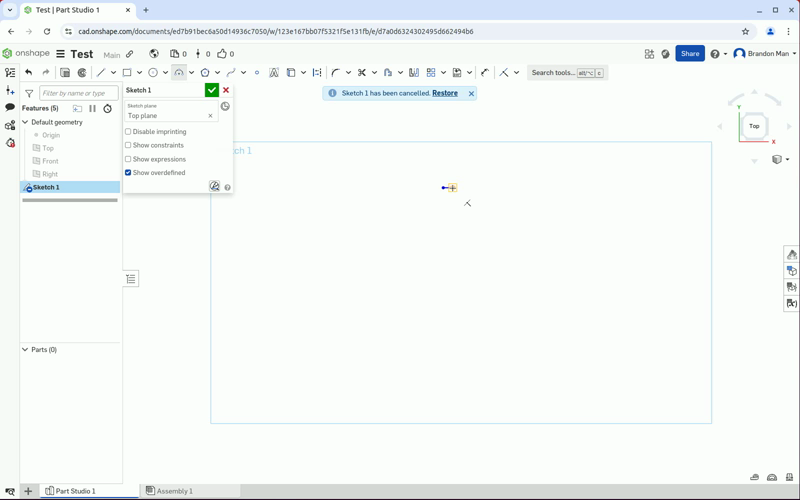
mouse_move(461, 178)
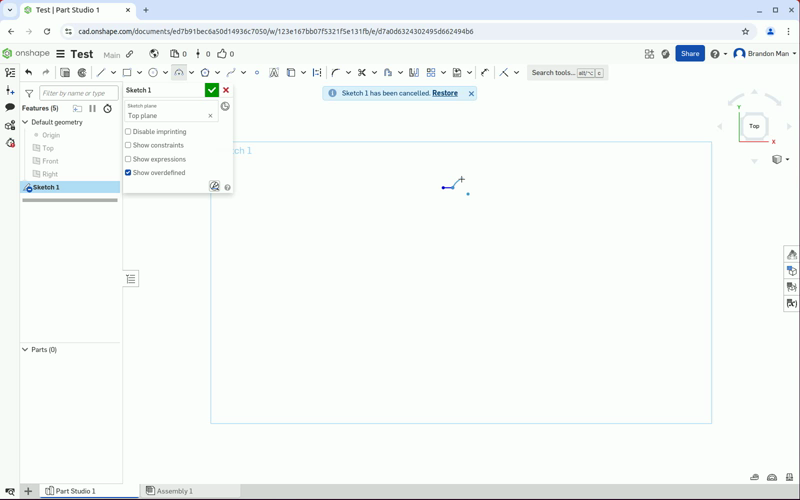
click(461, 178)
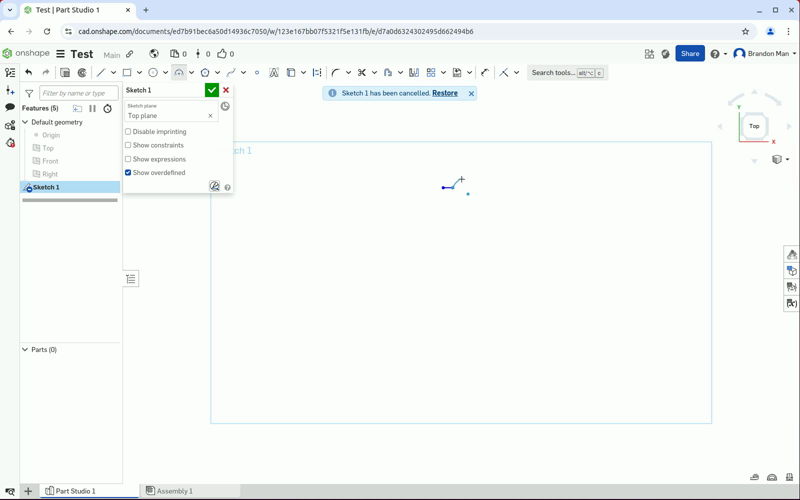
mouse_move(455, 181)
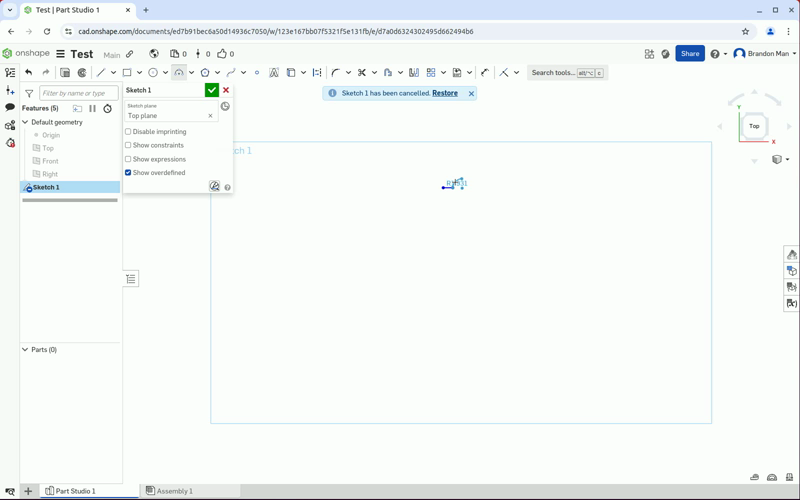
click(455, 181)
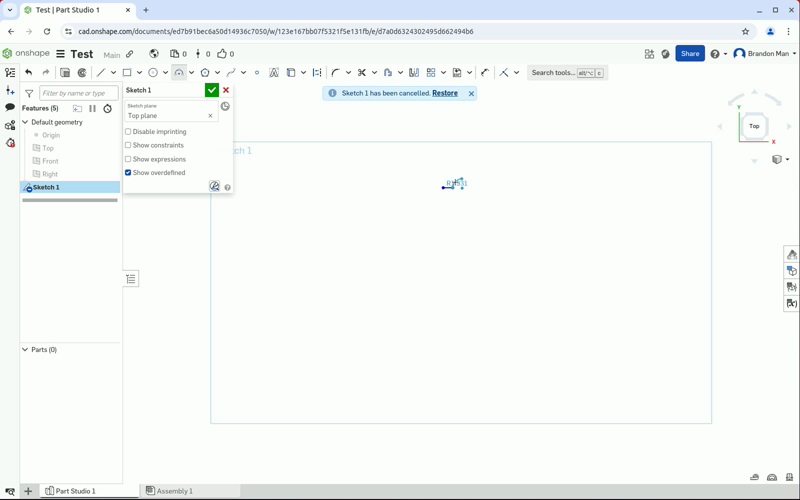
key_up(shift)
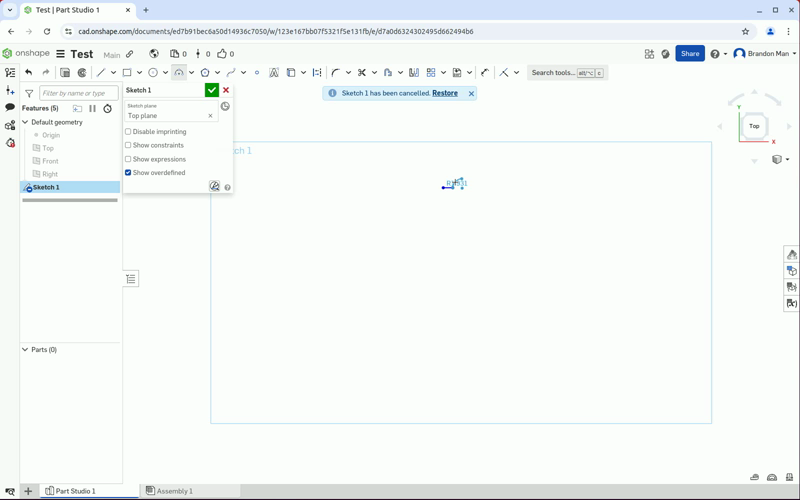
key(esc)
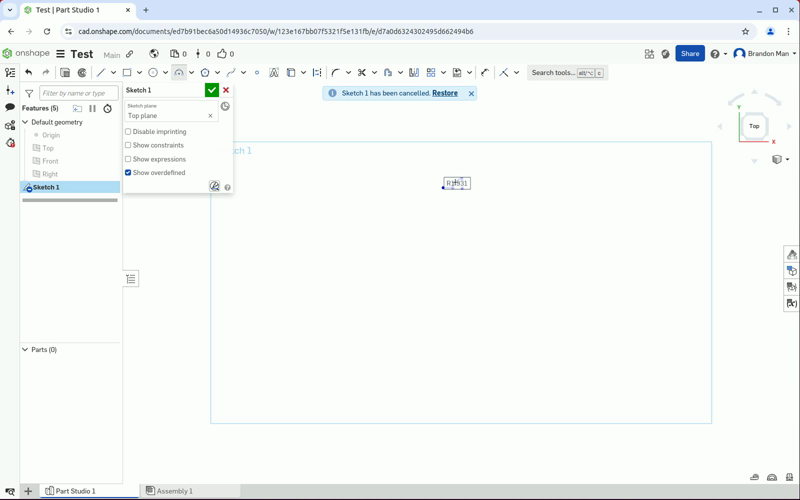
key(l)
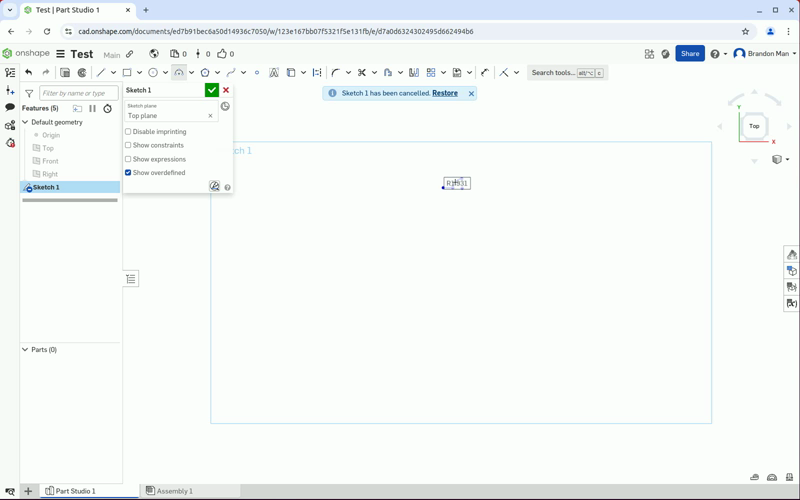
mouse_move(461, 178)
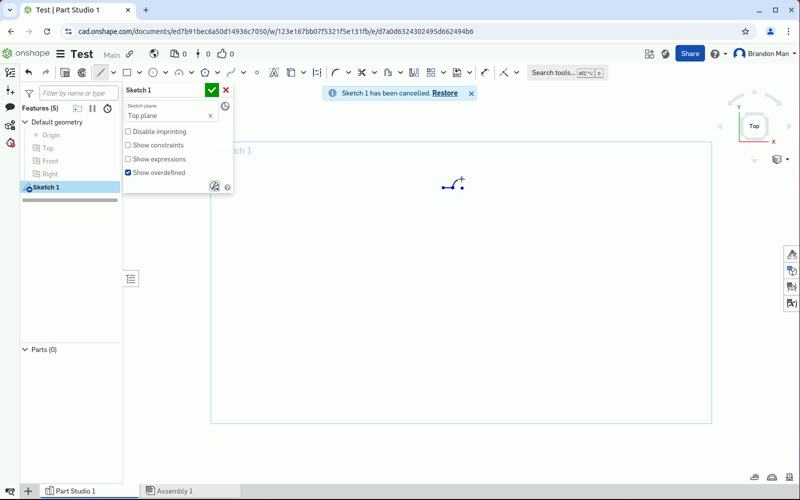
click(461, 178)
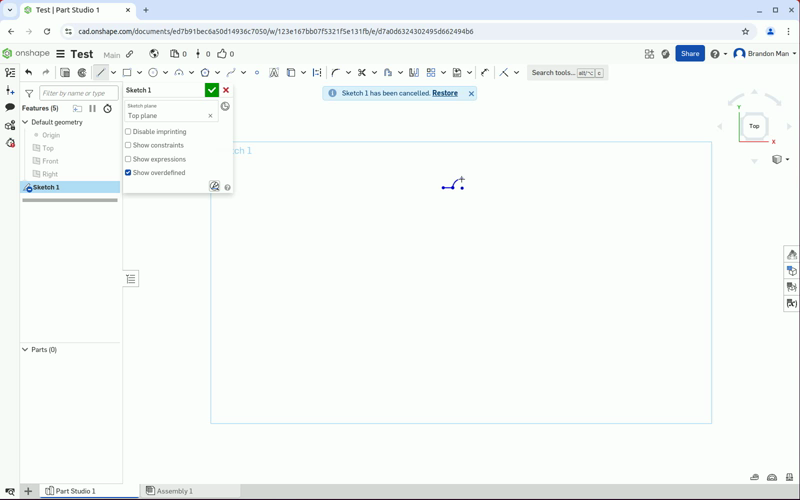
key_down(shift)
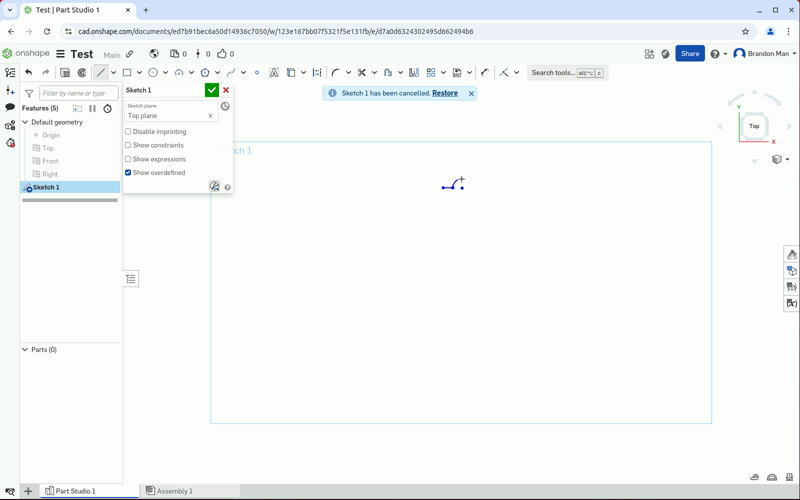
mouse_move(491, 178)
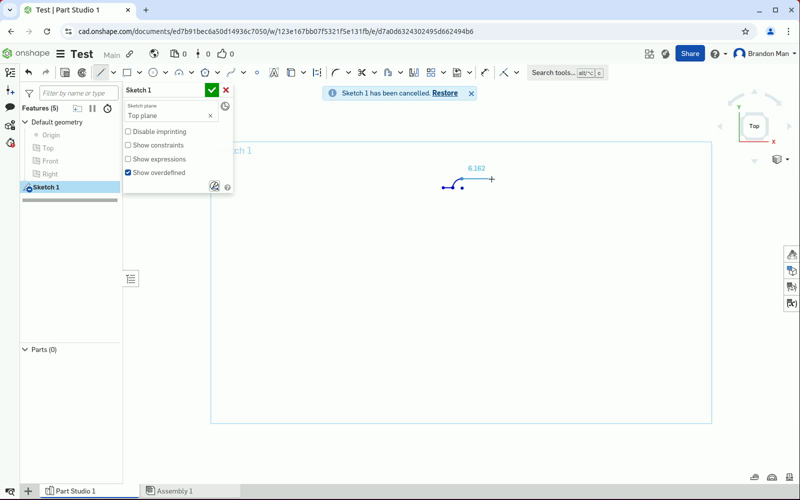
mouse_move(461, 169)
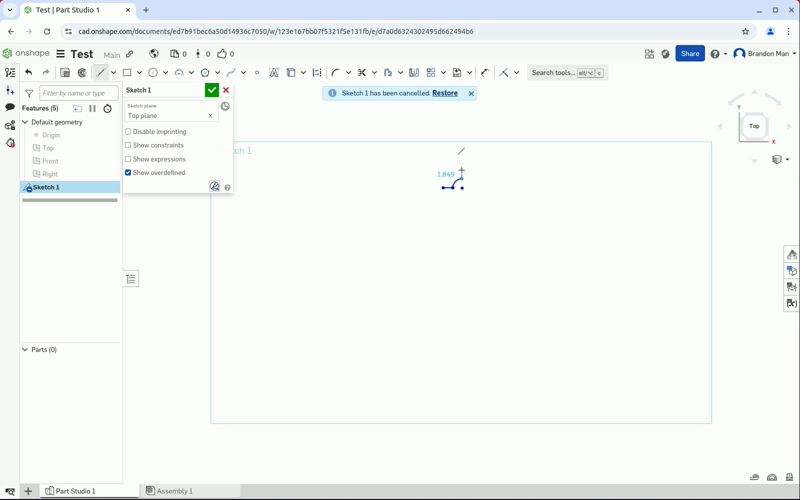
click(461, 169)
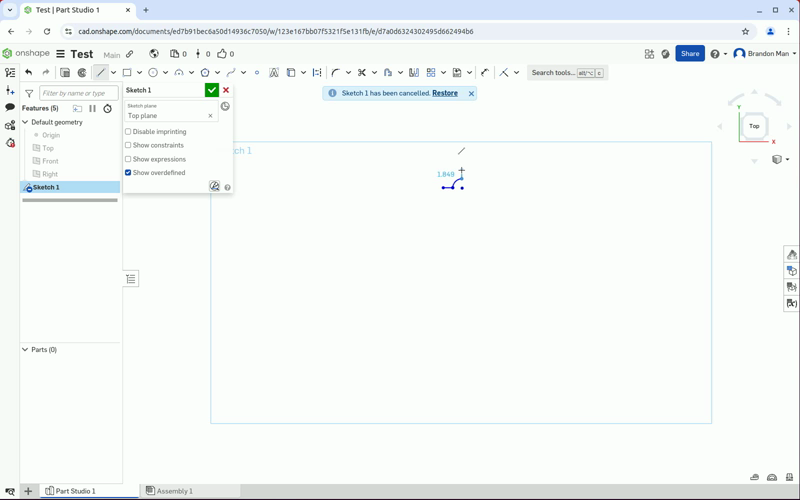
key_up(shift)
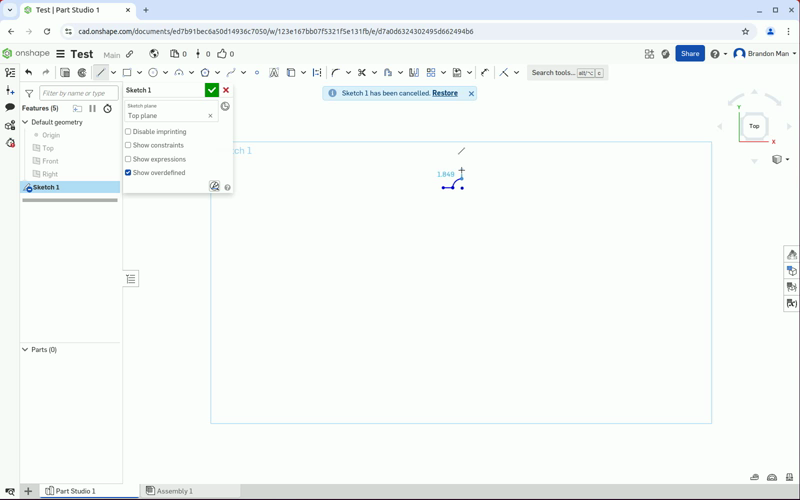
key(esc)
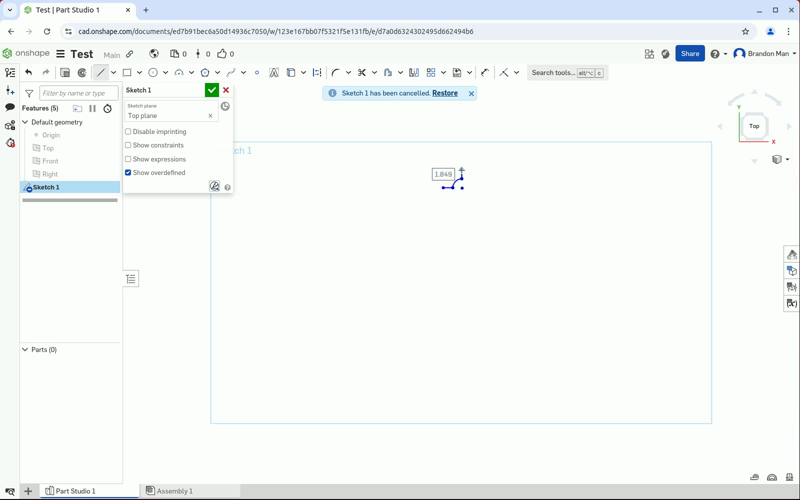
key(a)
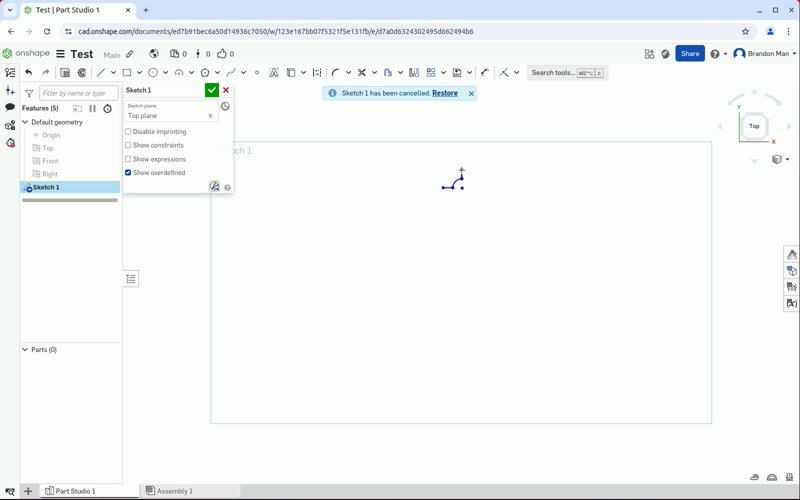
mouse_move(461, 169)
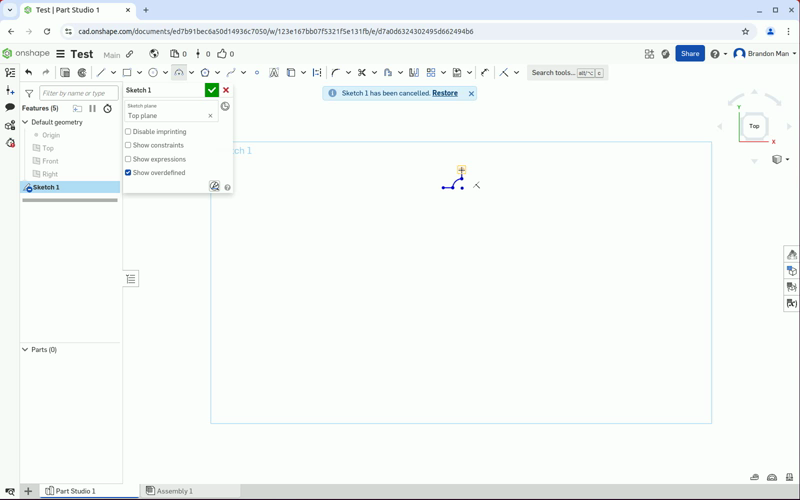
click(461, 169)
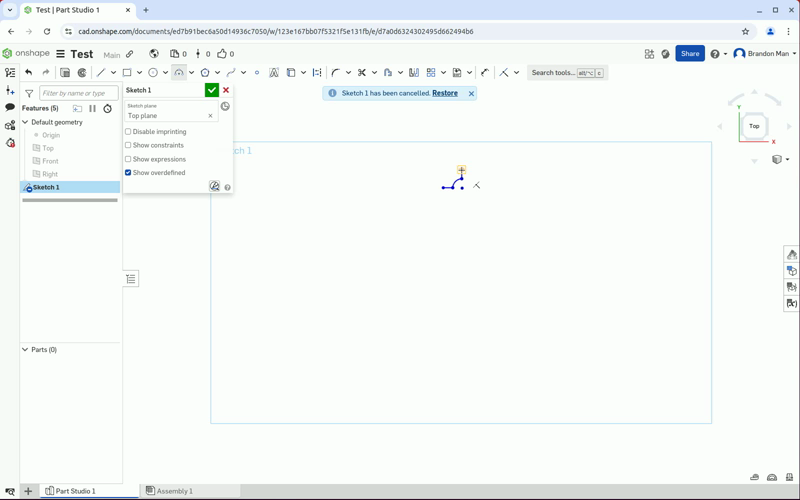
mouse_move(443, 187)
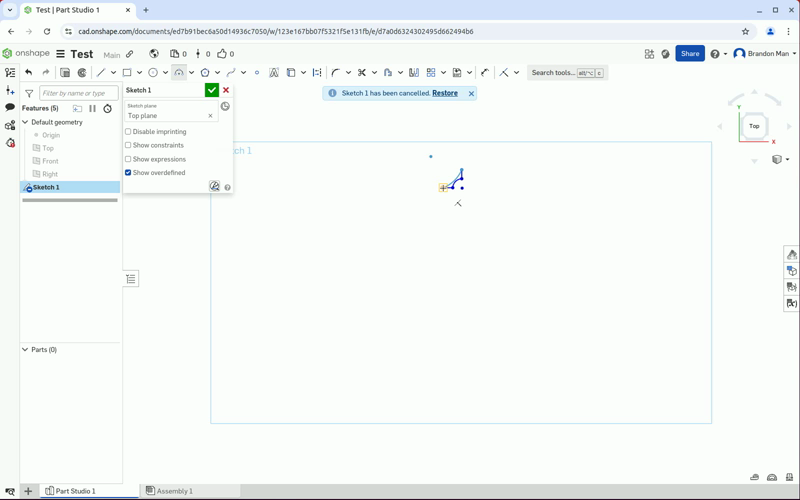
click(443, 187)
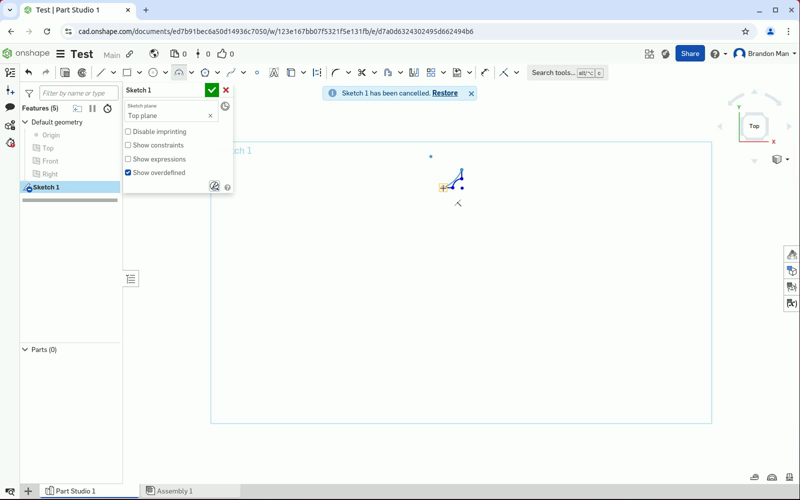
key_down(shift)
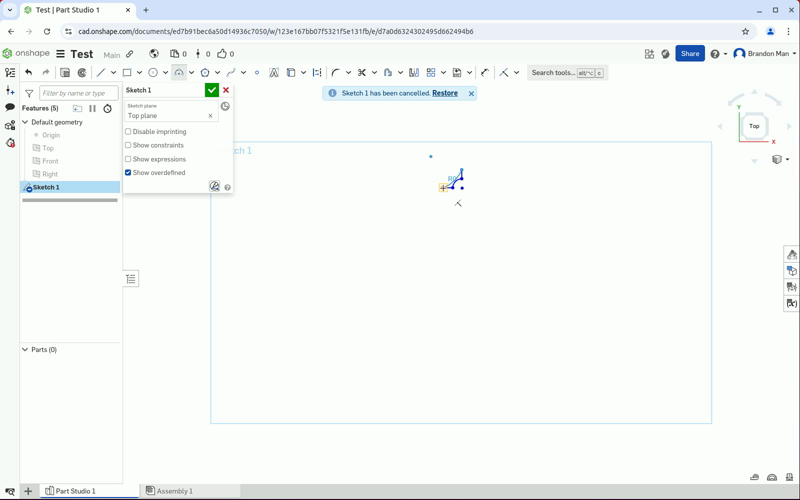
mouse_move(448, 174)
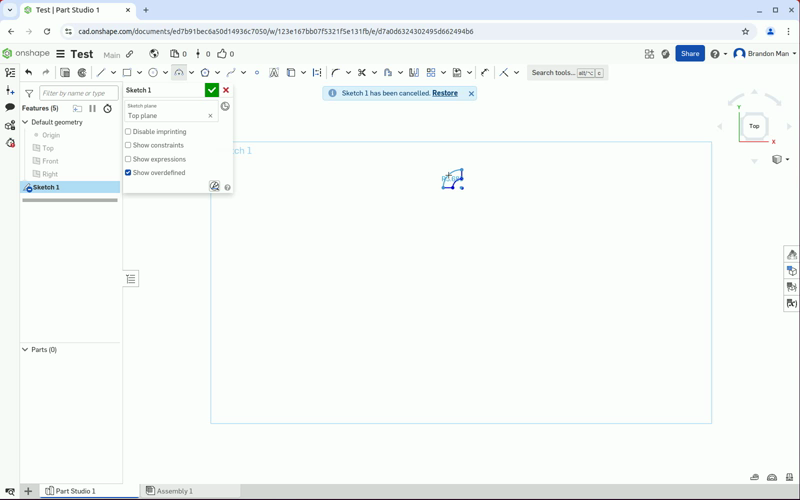
click(448, 174)
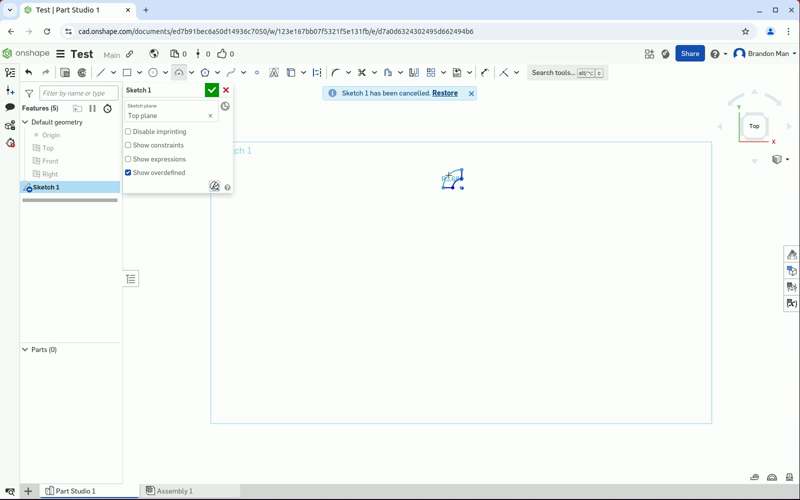
key_up(shift)
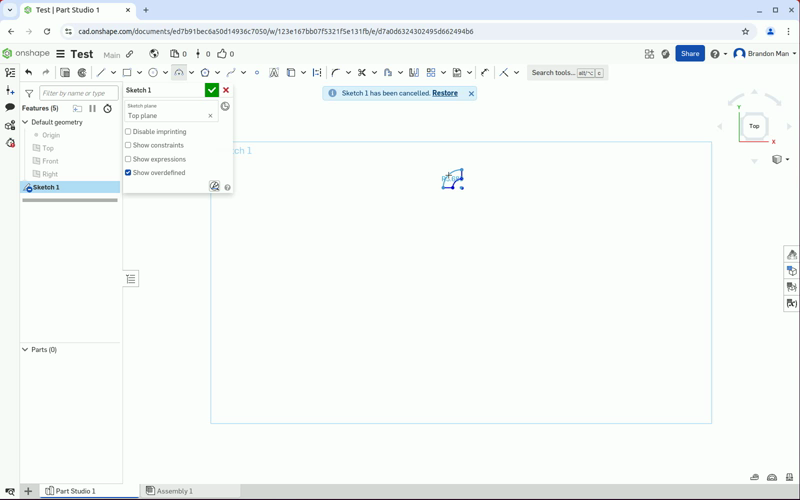
key(esc)
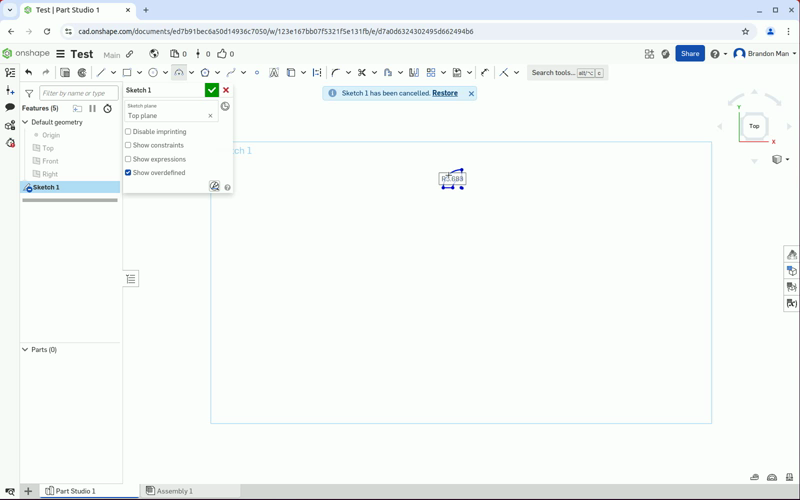
mouse_move(445, 185)
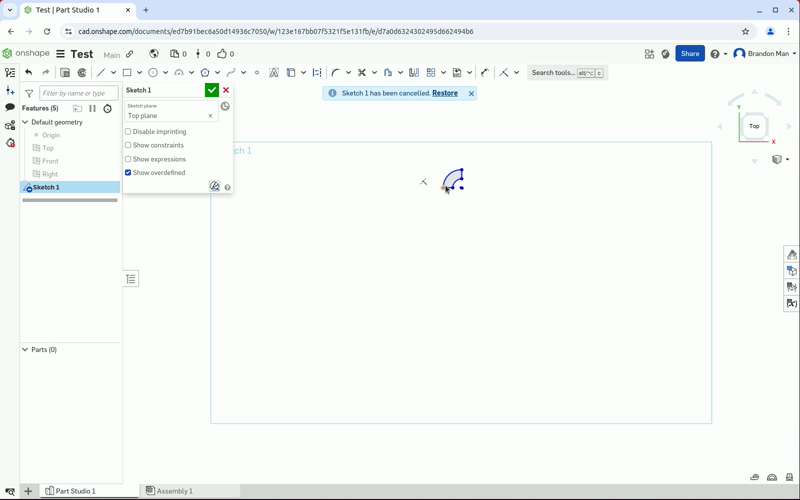
scroll(6)
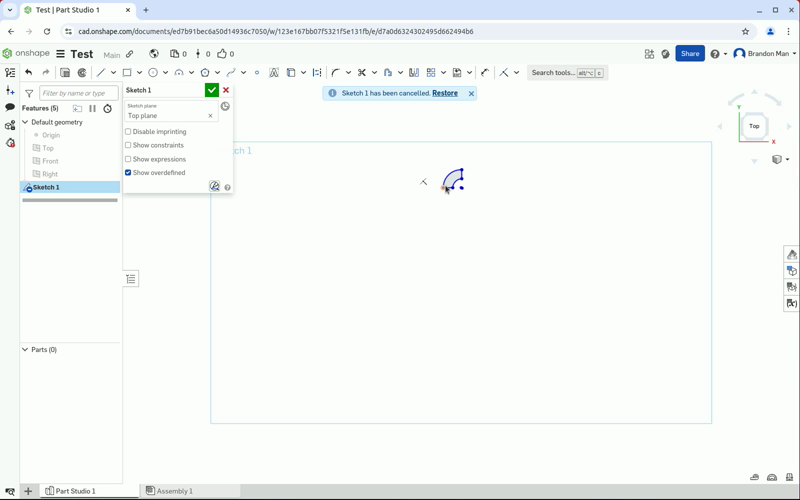
scroll(6)
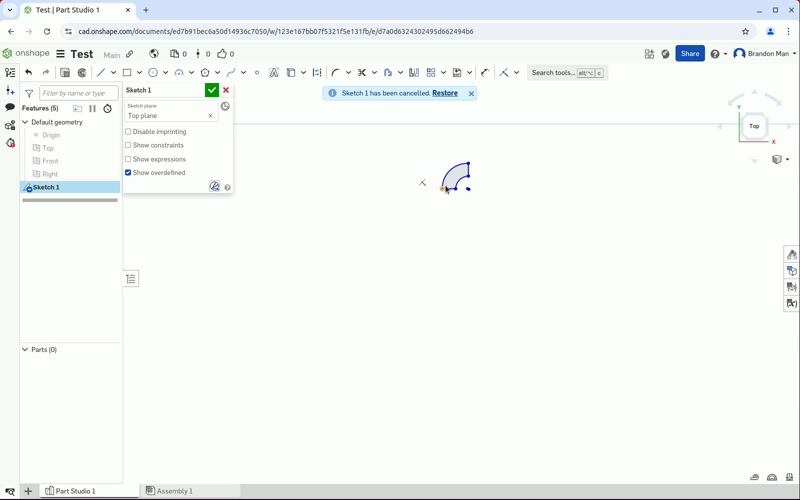
scroll(6)
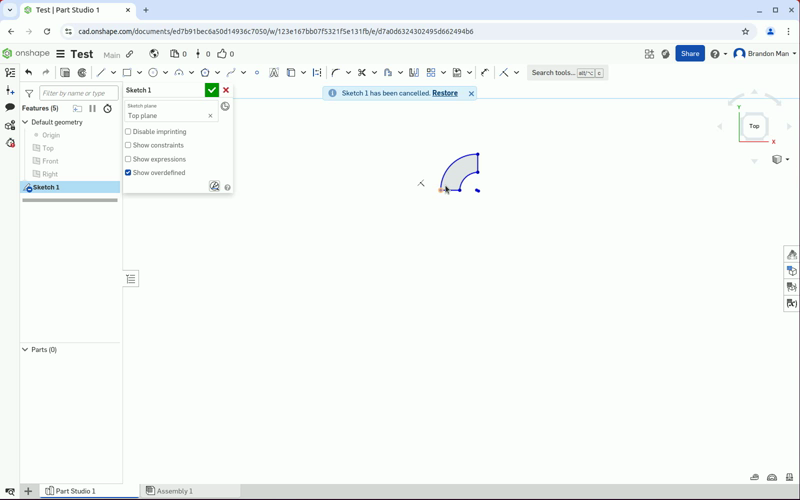
scroll(6)
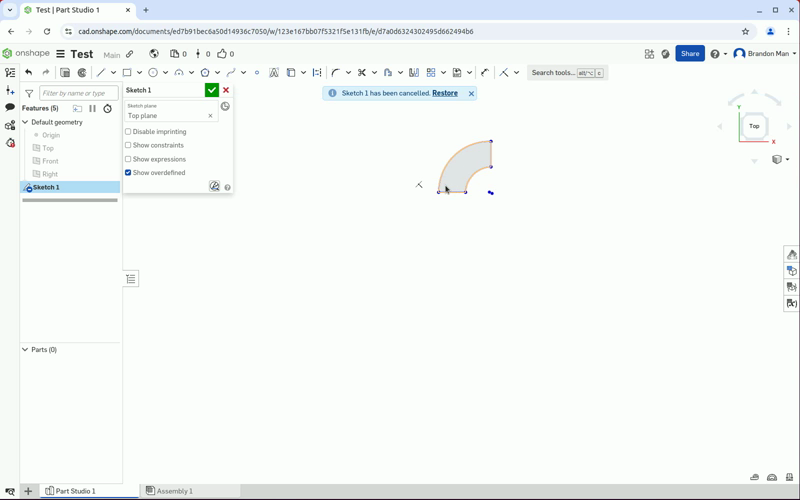
scroll(6)
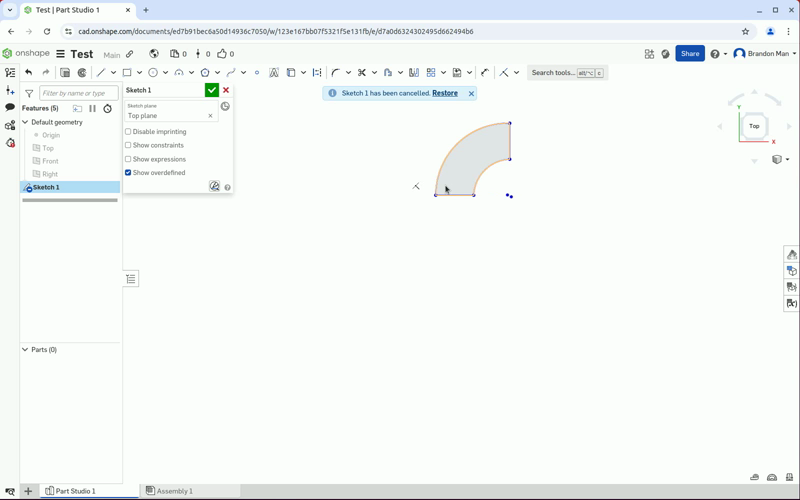
scroll(6)
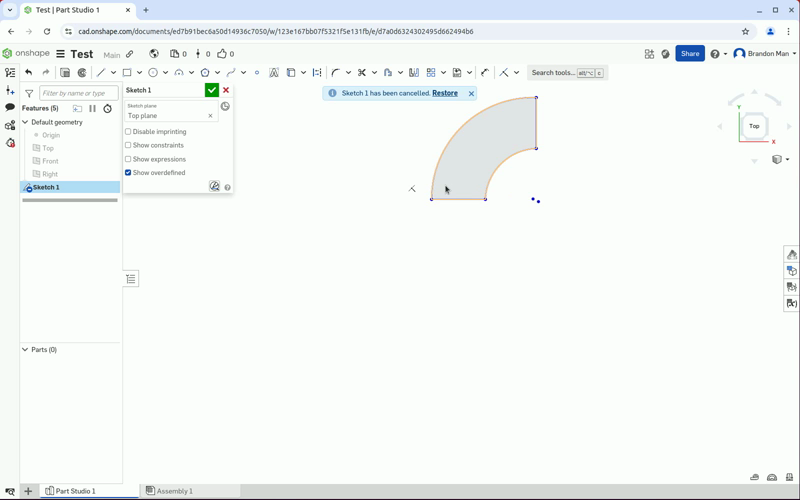
scroll(6)
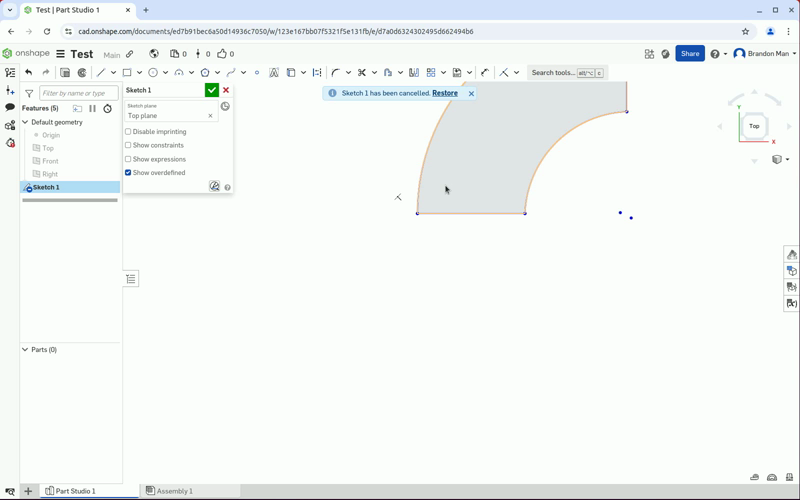
click(445, 185)
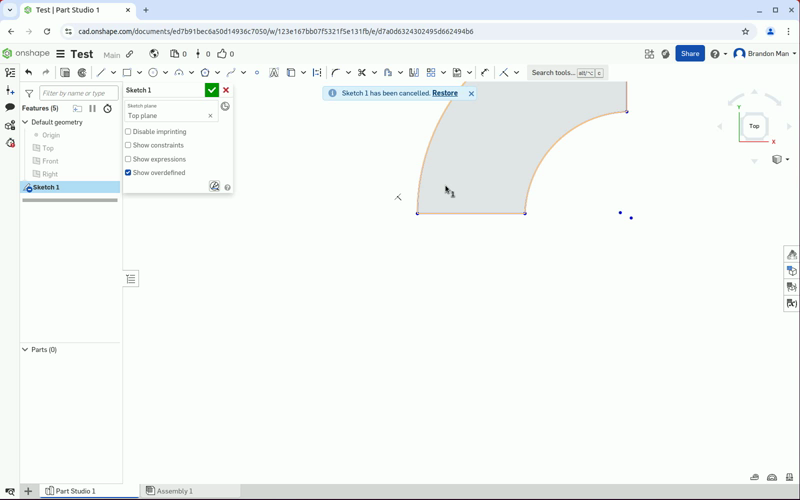
scroll(-6)
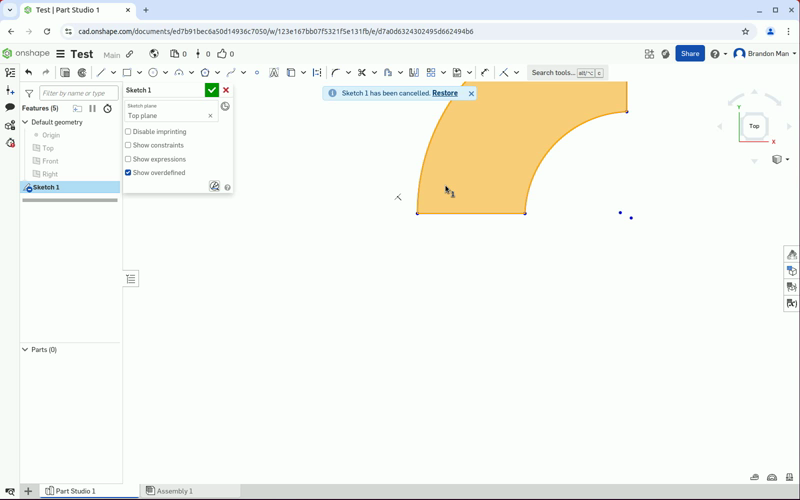
scroll(-6)
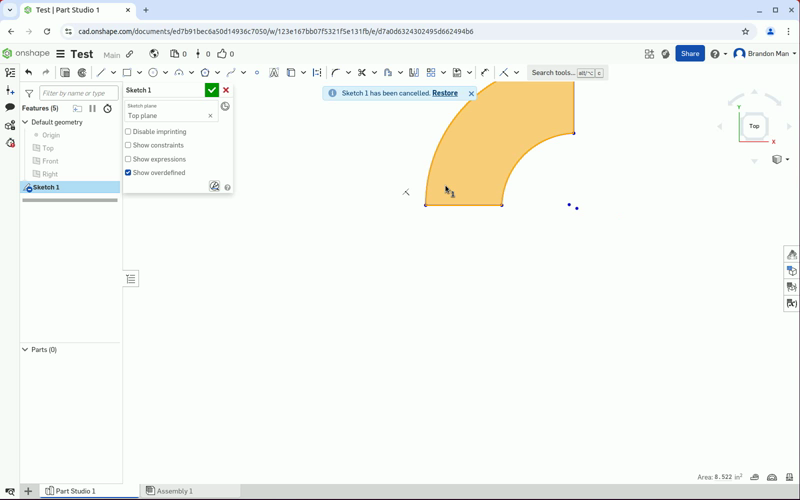
scroll(-6)
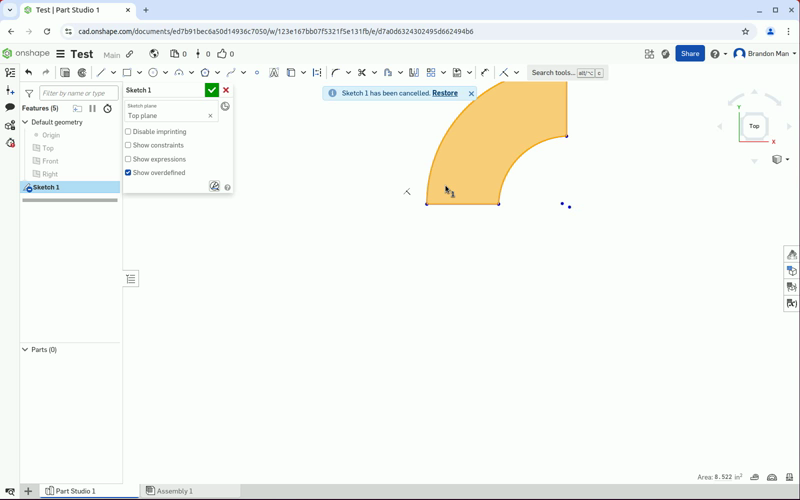
scroll(-6)
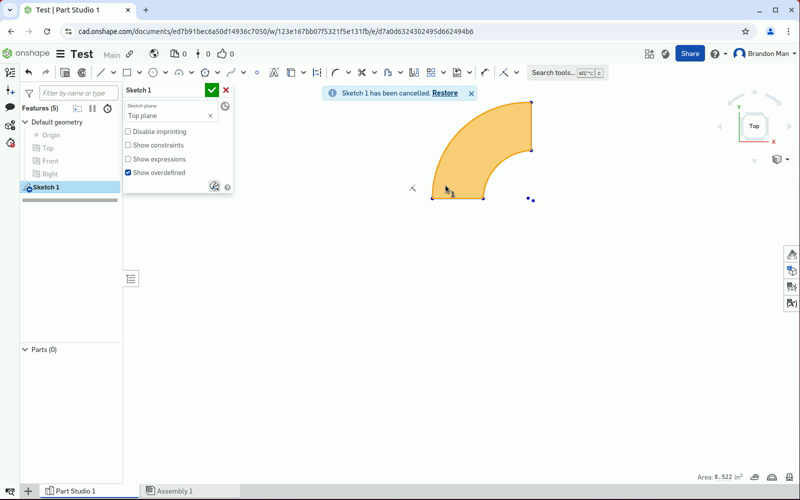
scroll(-6)
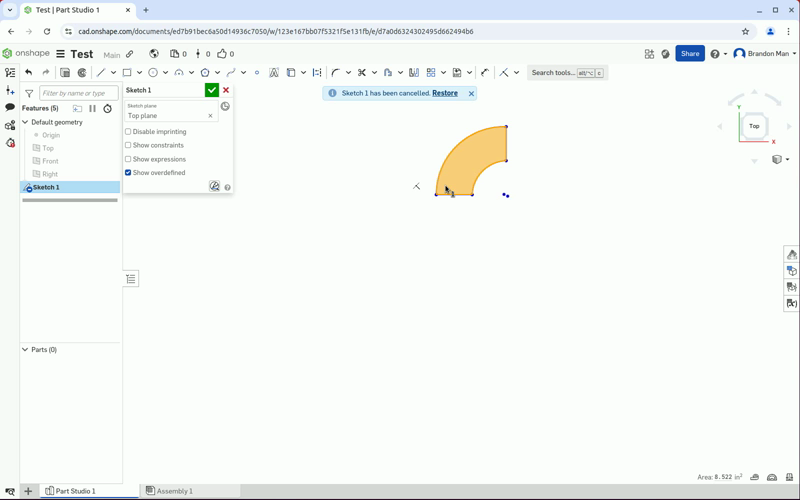
scroll(-6)
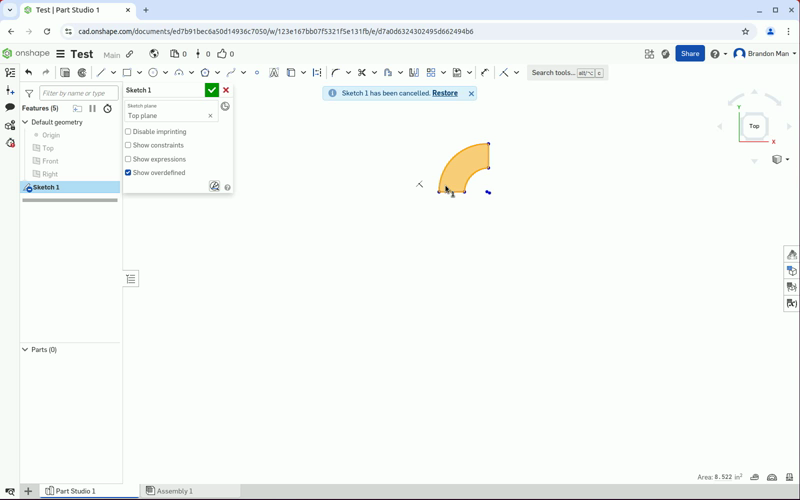
scroll(-6)
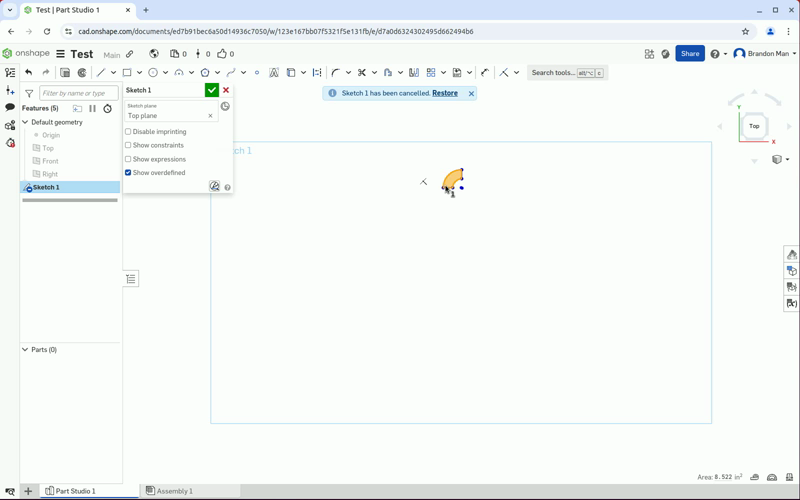
mouse_move(73, 352)
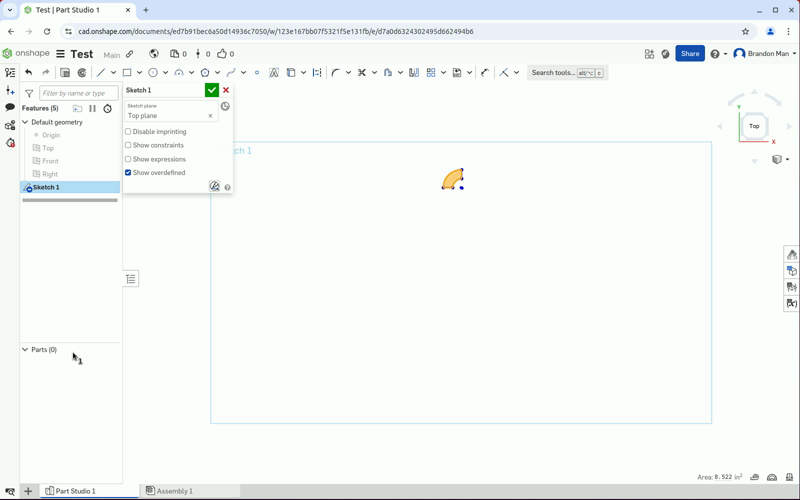
key(shift+y)
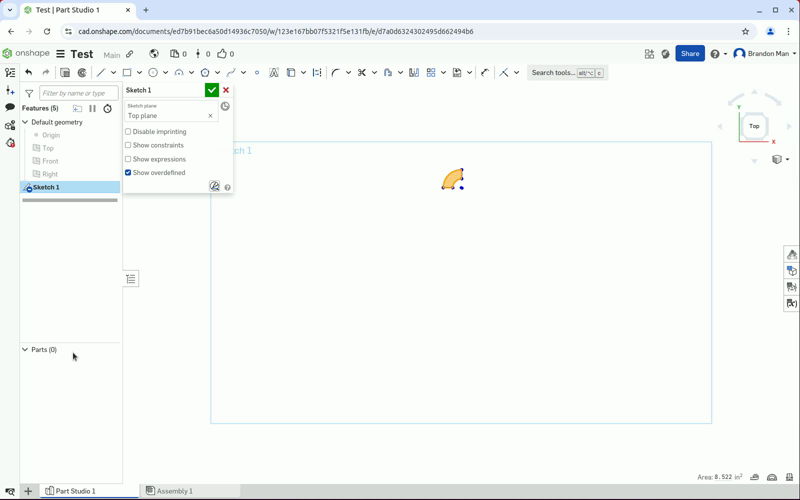
key(shift+e)
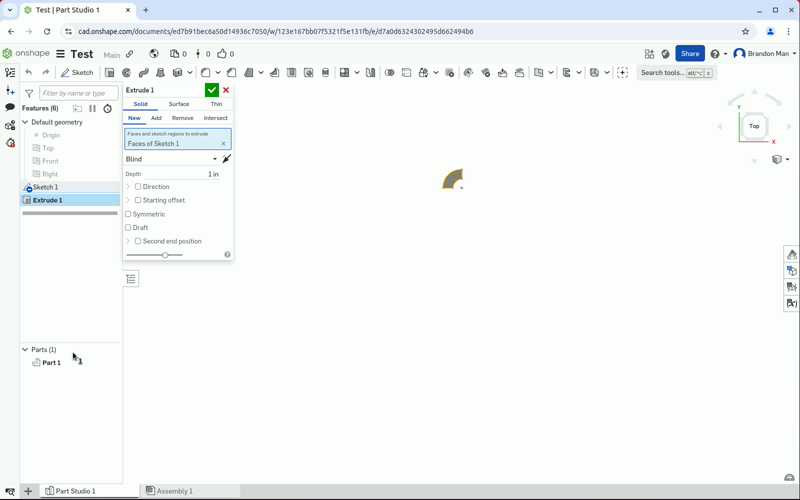
mouse_move(143, 106)
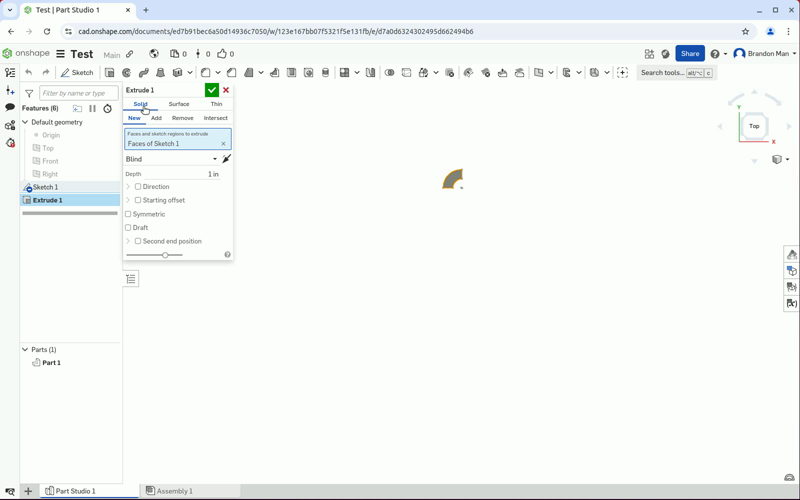
click(143, 106)
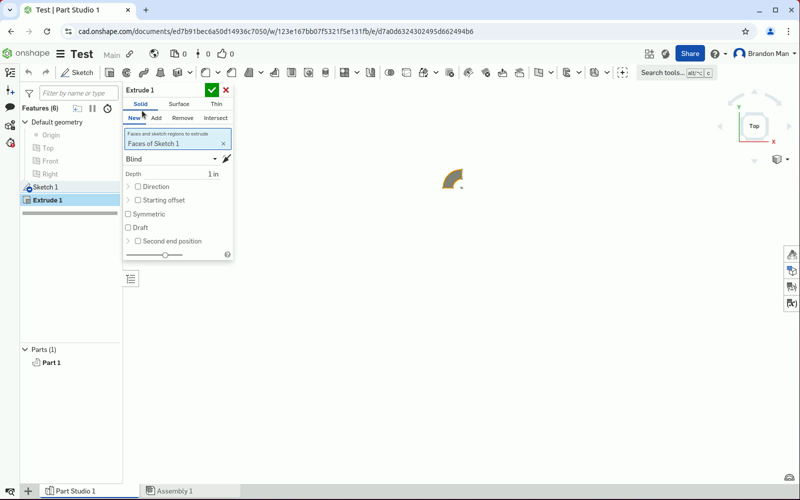
mouse_move(137, 120)
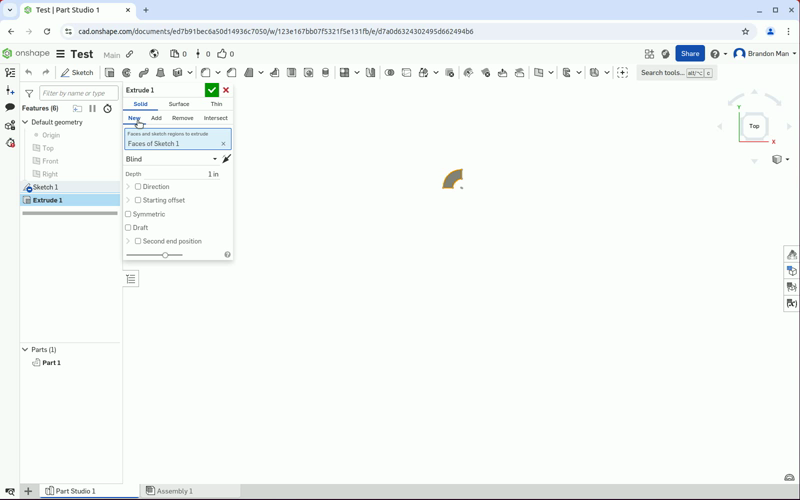
click(137, 120)
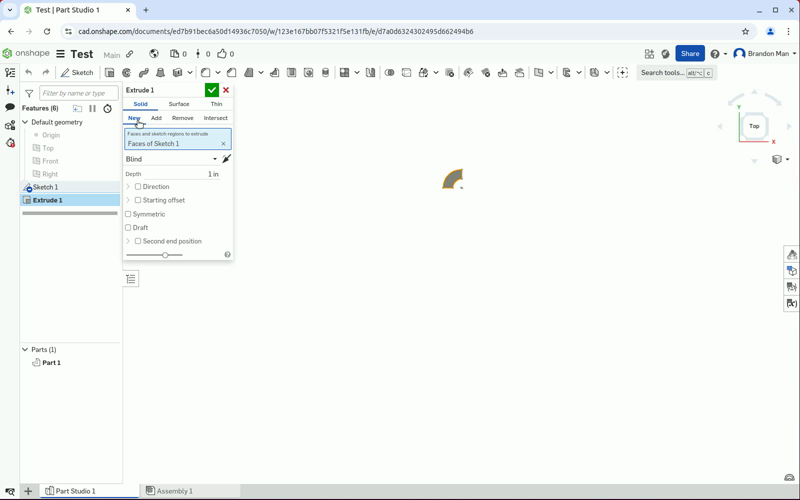
key(tab, 4)
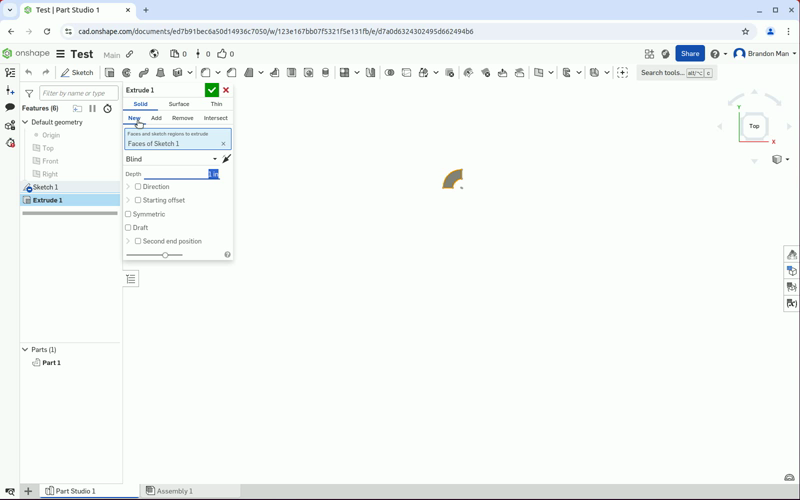
text(0.481)
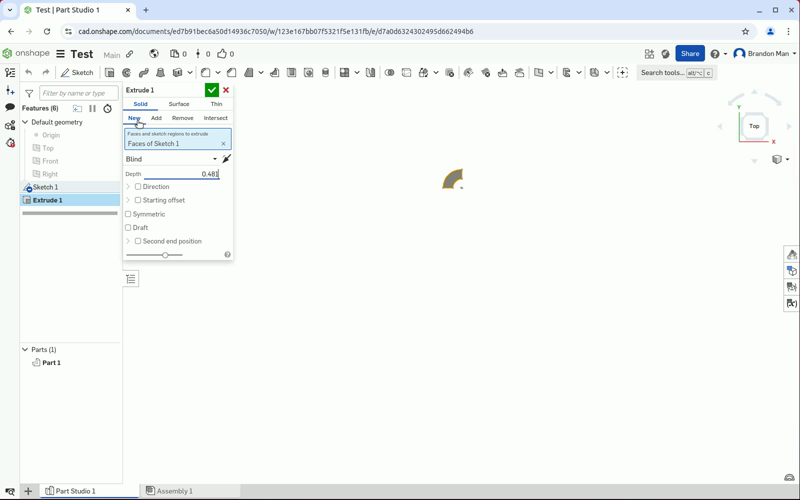
key(enter)
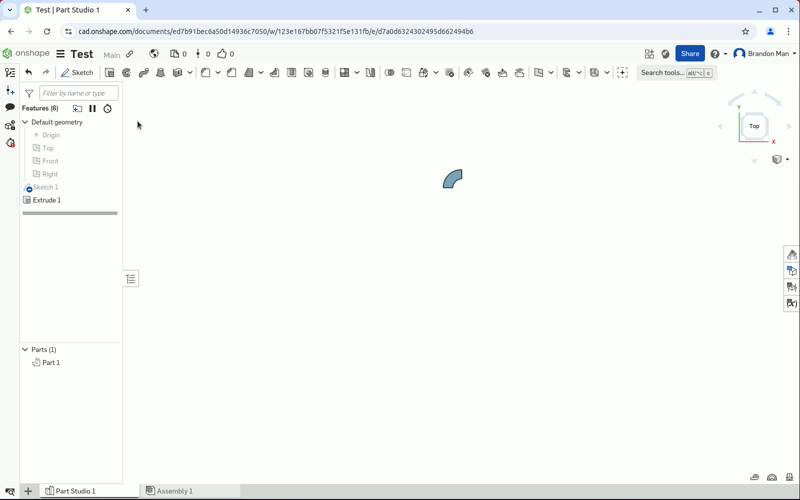
key(shift+h)
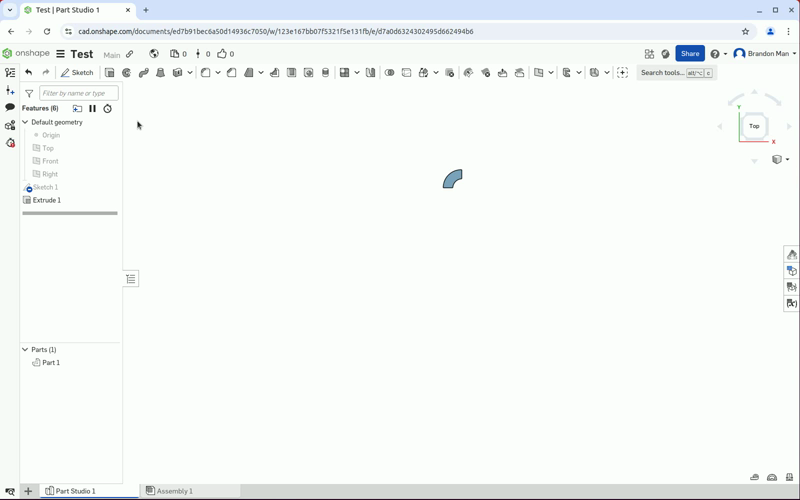
key(shift+h)
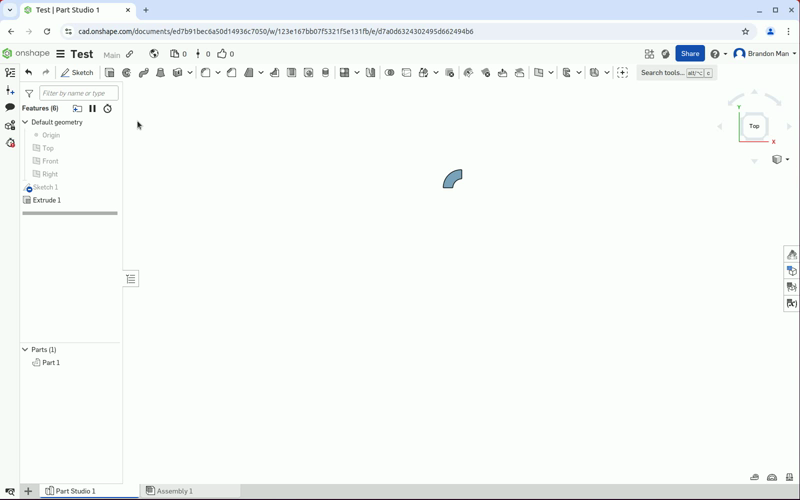
mouse_move(73, 189)
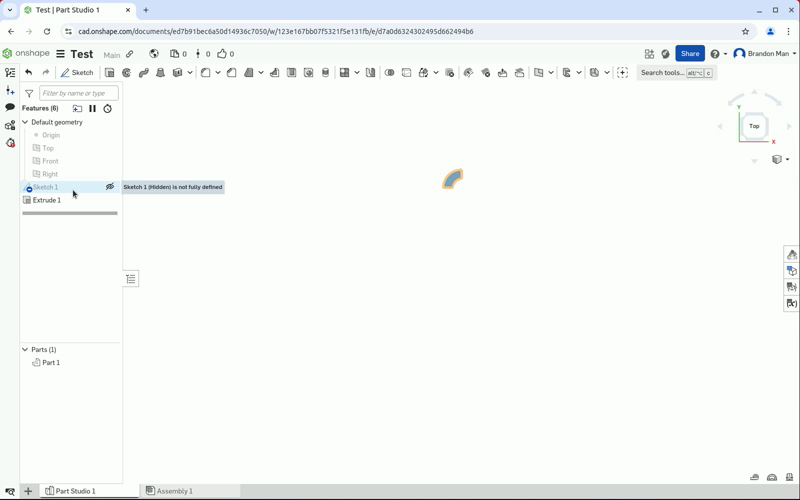
click(73, 189)
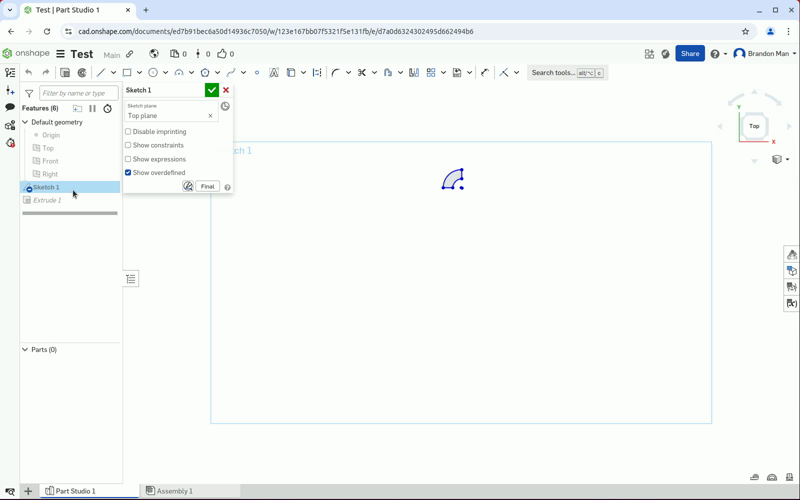
mouse_move(229, 92)
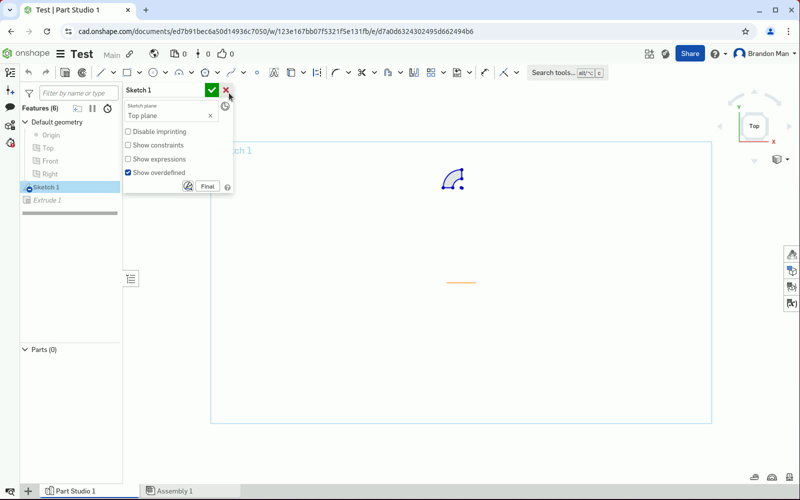
click(229, 92)
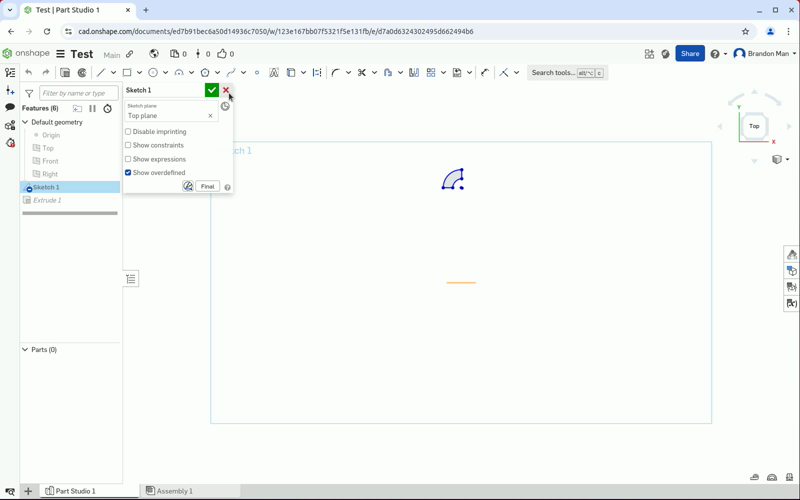
key(shift+s)
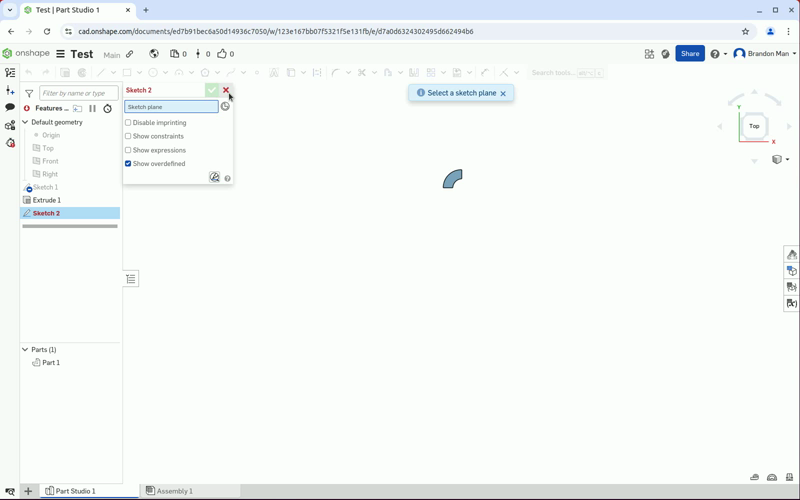
mouse_move(73, 150)
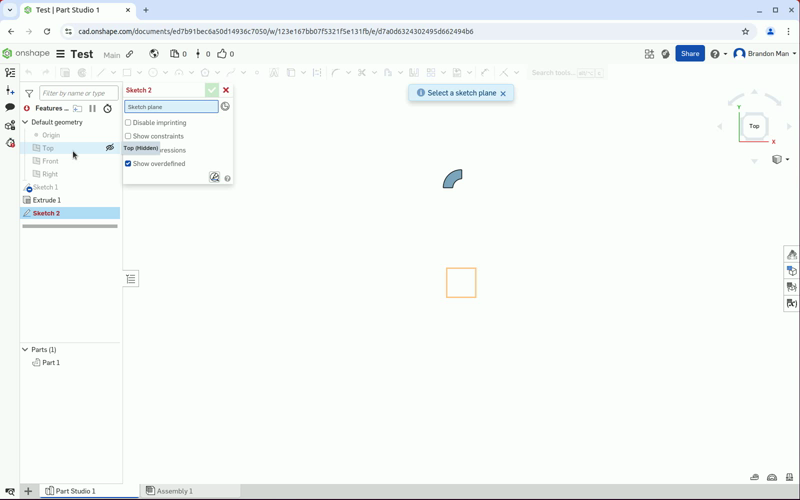
click(73, 150)
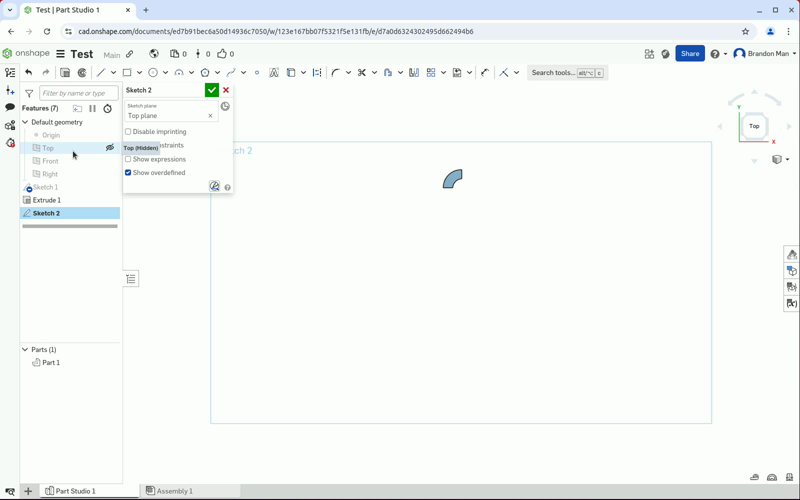
mouse_move(73, 352)
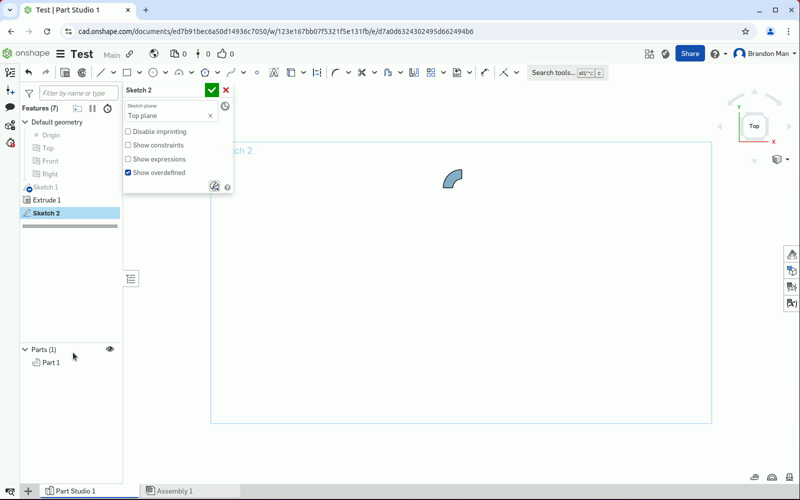
key(y)
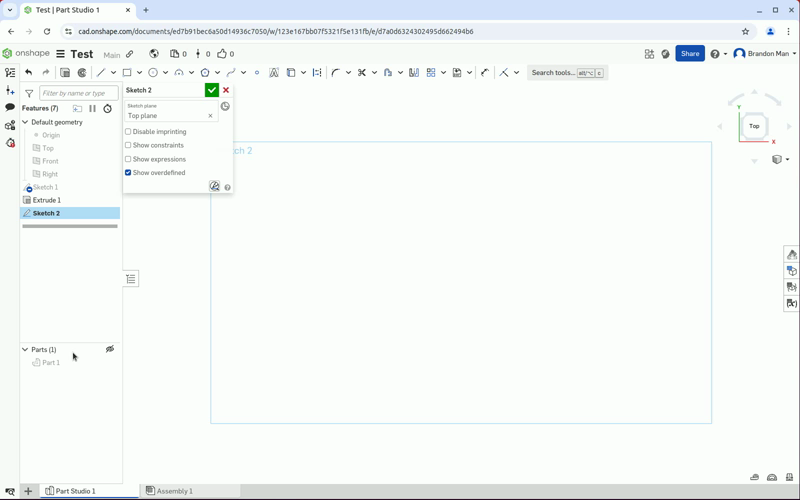
key(a)
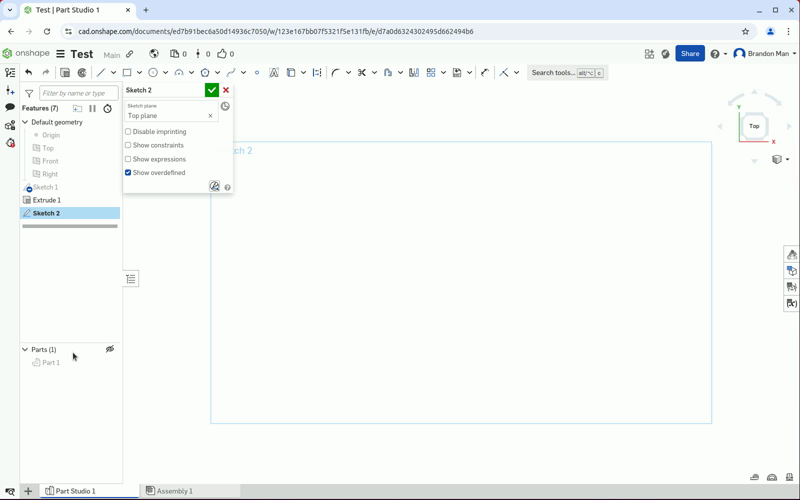
key_down(shift)
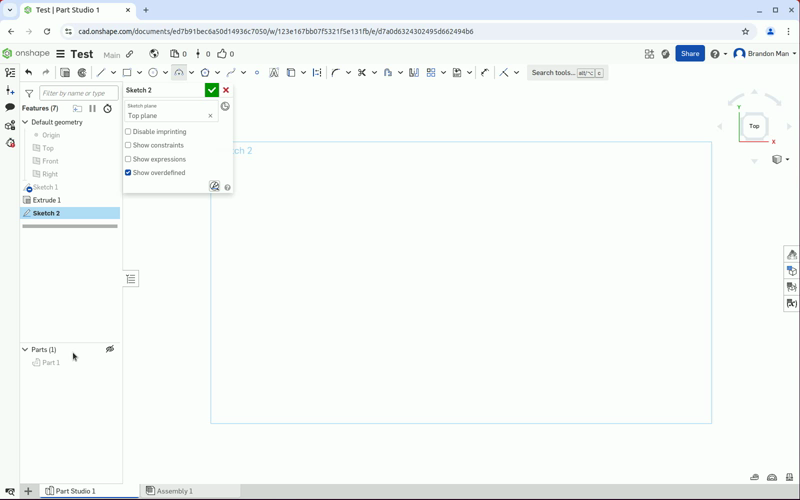
mouse_move(460, 179)
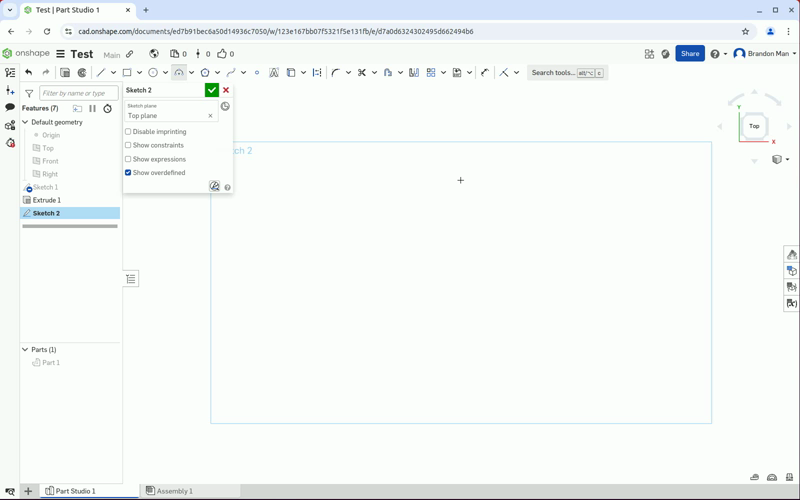
click(460, 179)
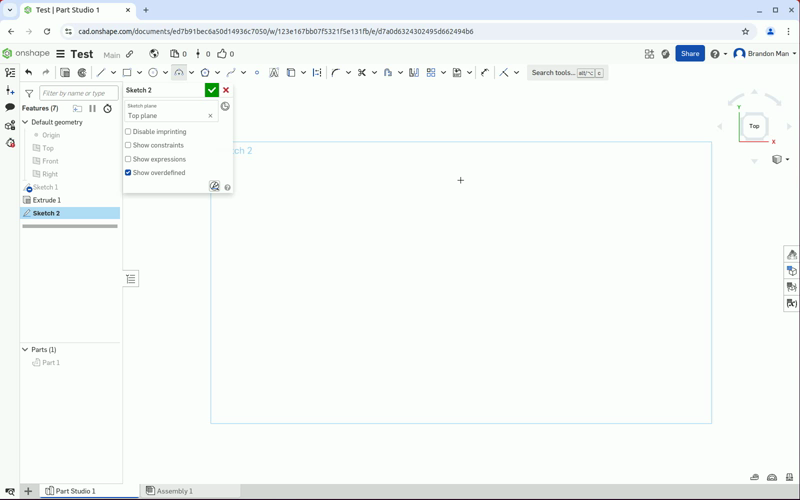
key_up(shift)
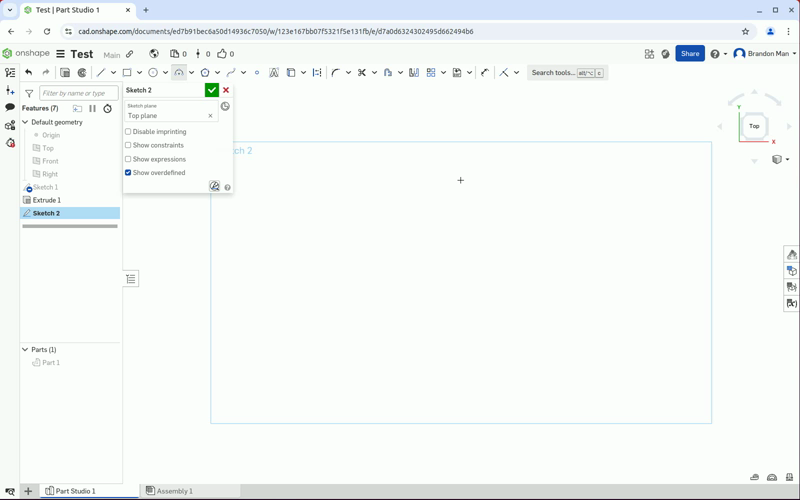
key_down(shift)
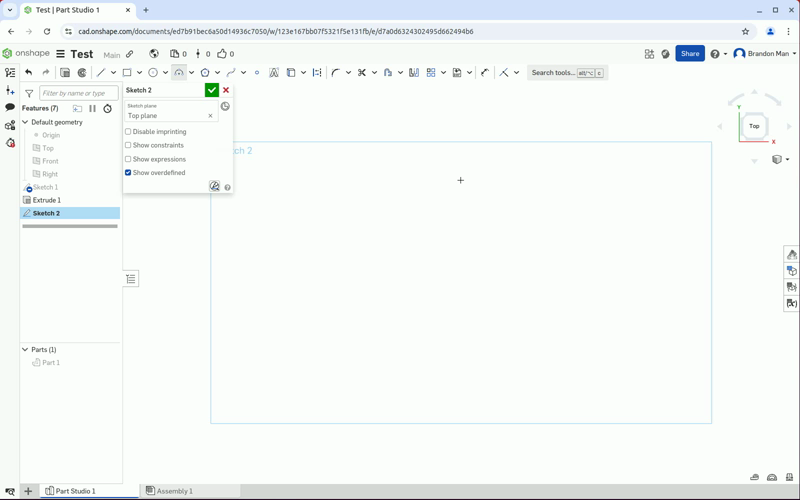
mouse_move(470, 189)
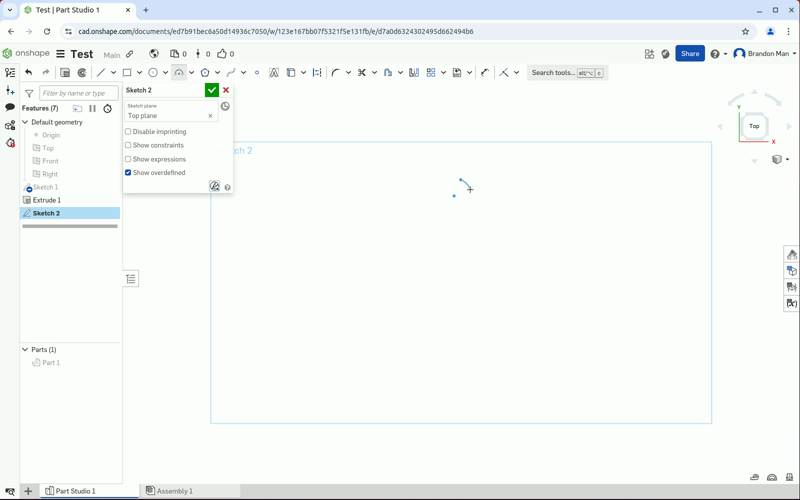
click(470, 189)
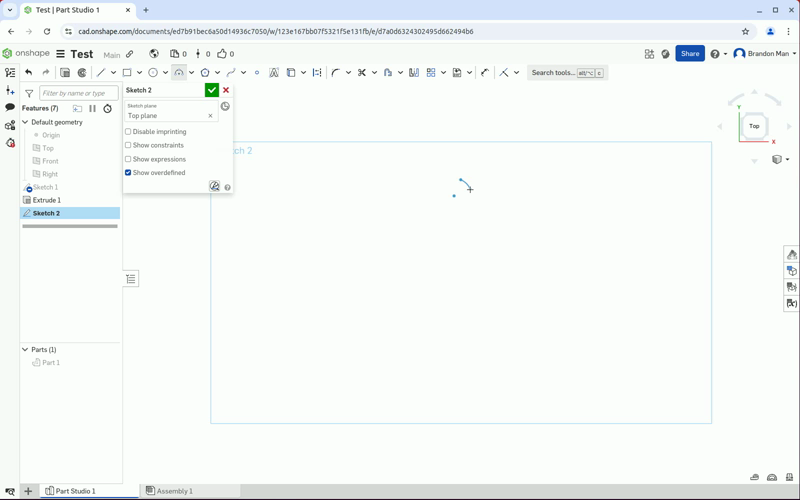
mouse_move(467, 182)
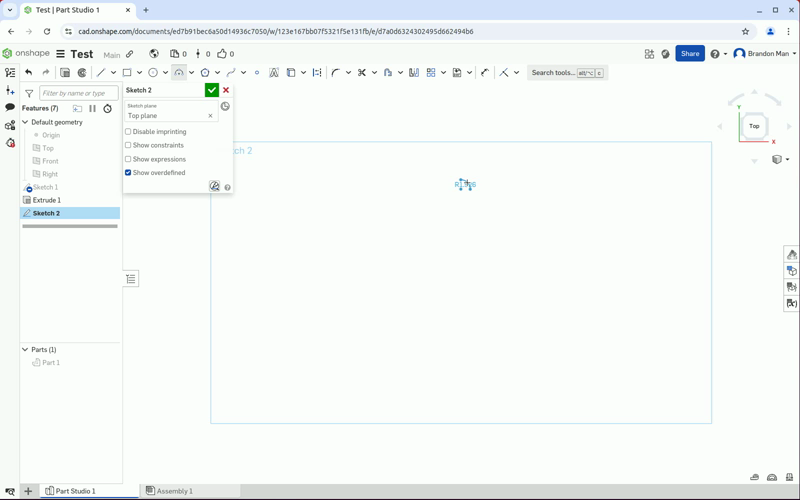
click(467, 182)
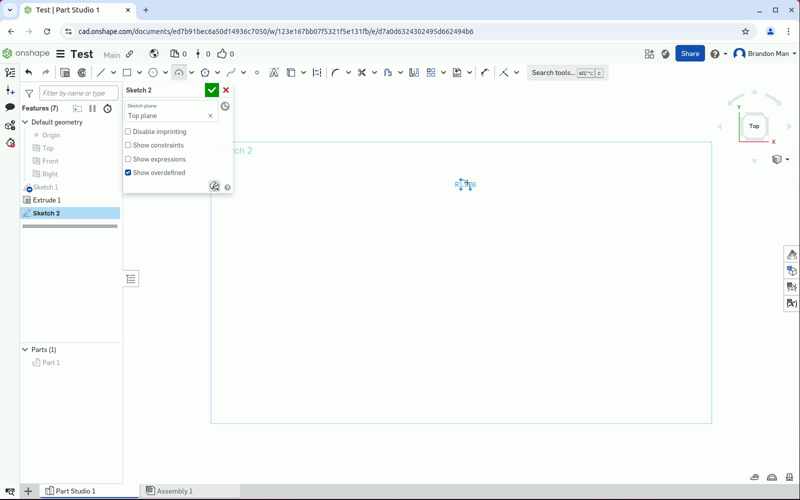
key_up(shift)
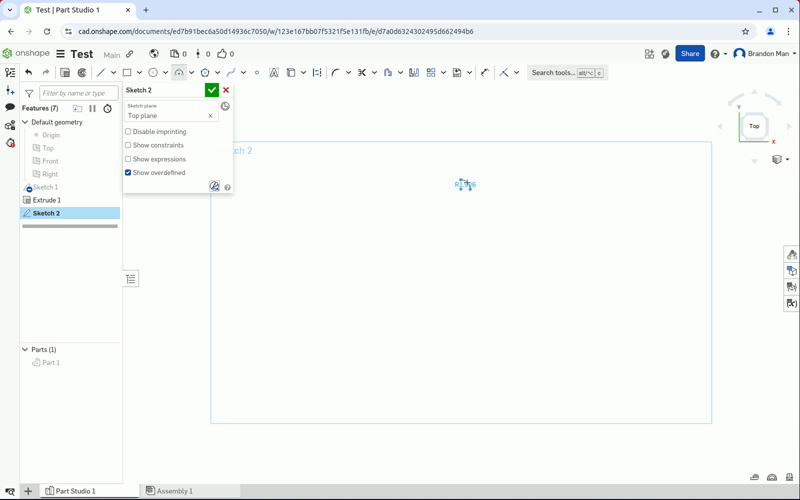
key(esc)
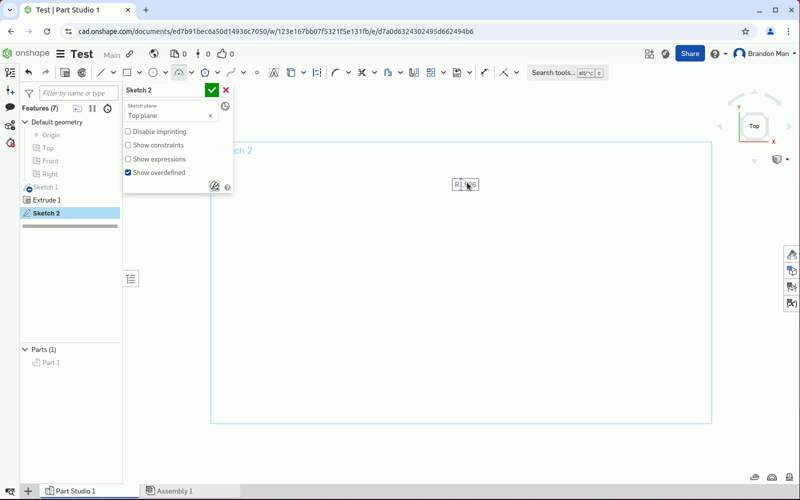
key(l)
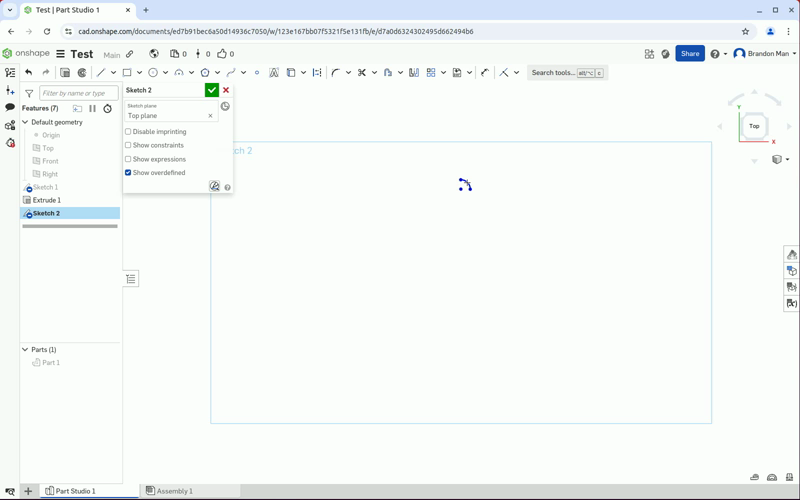
mouse_move(470, 189)
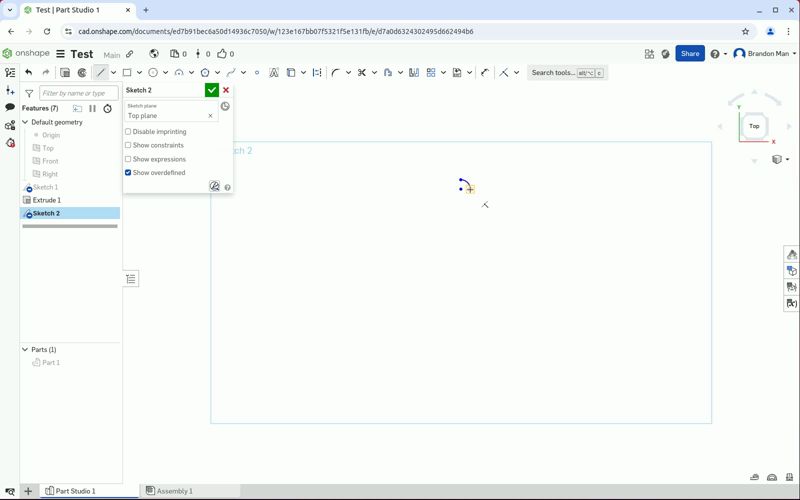
click(470, 189)
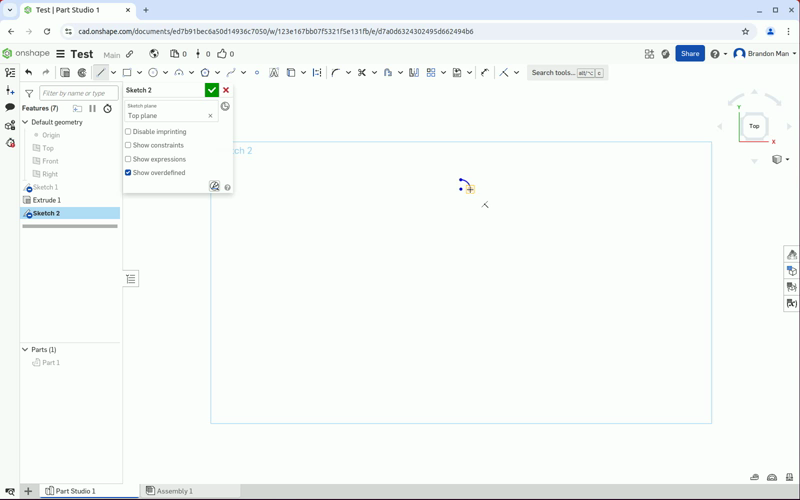
key_down(shift)
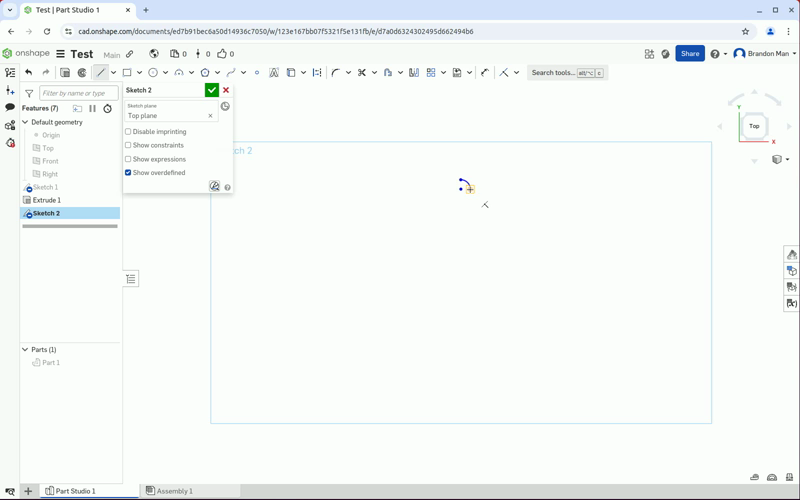
mouse_move(500, 189)
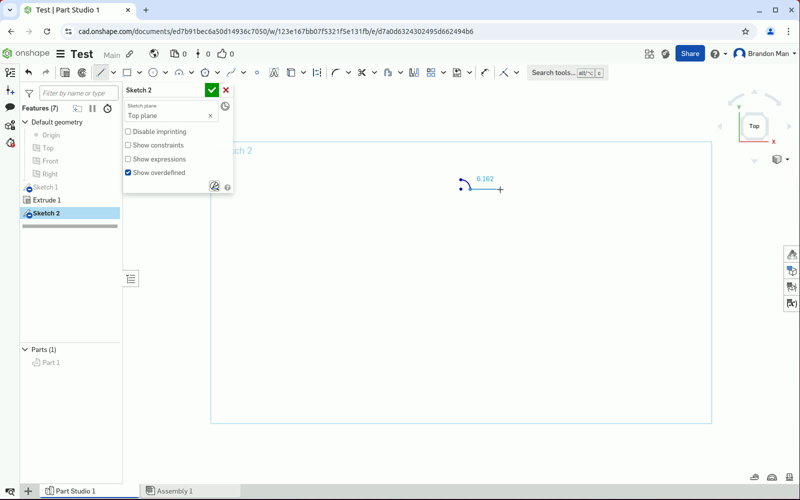
mouse_move(479, 189)
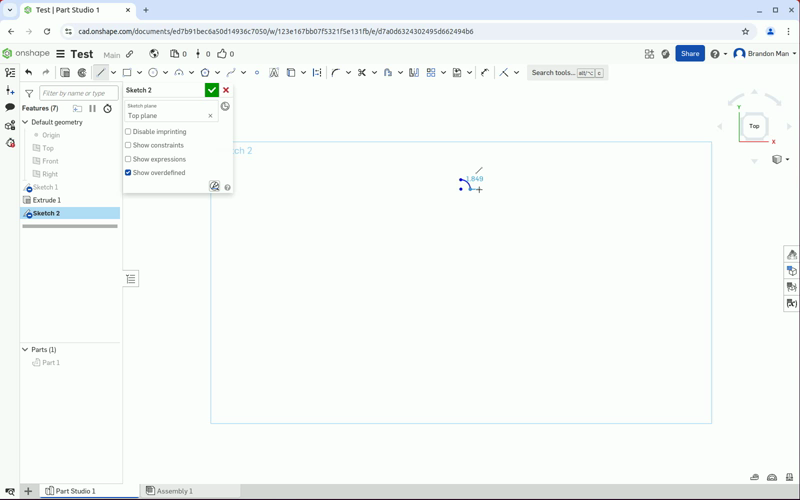
click(479, 189)
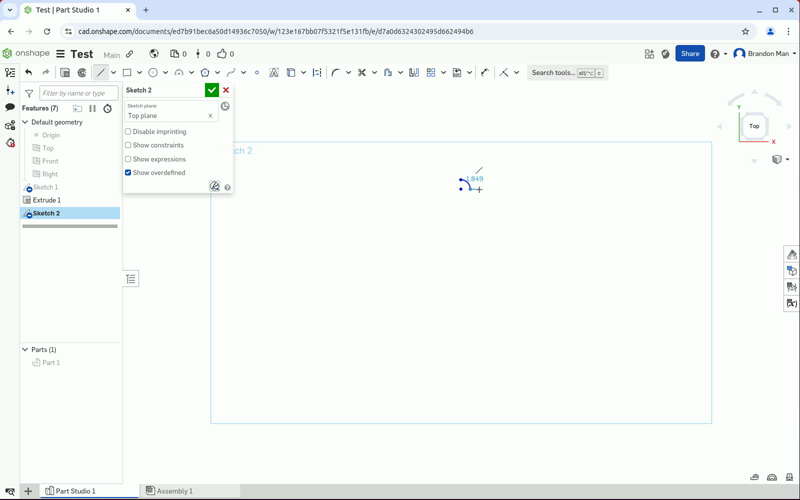
key_up(shift)
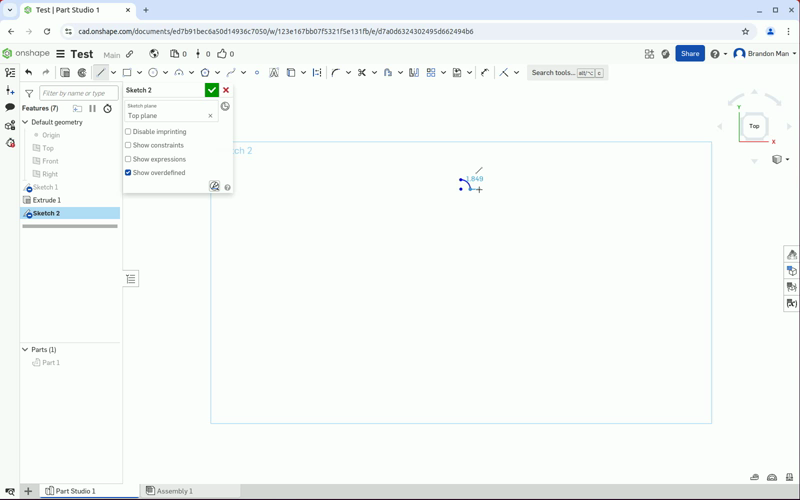
key(esc)
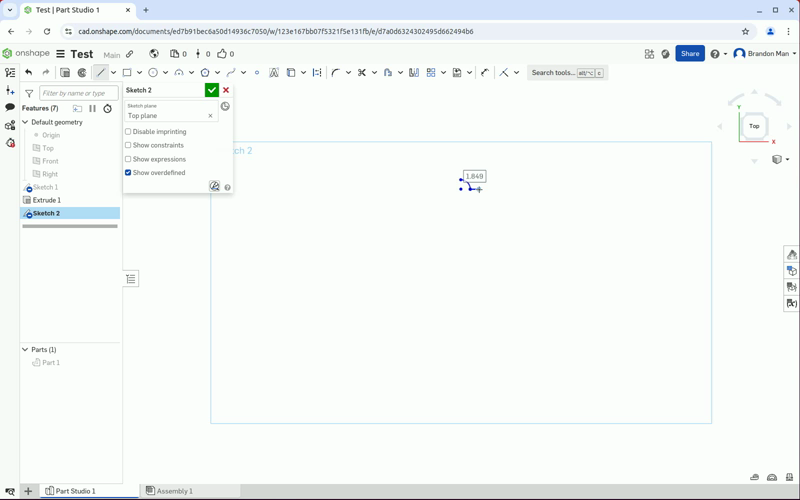
key(a)
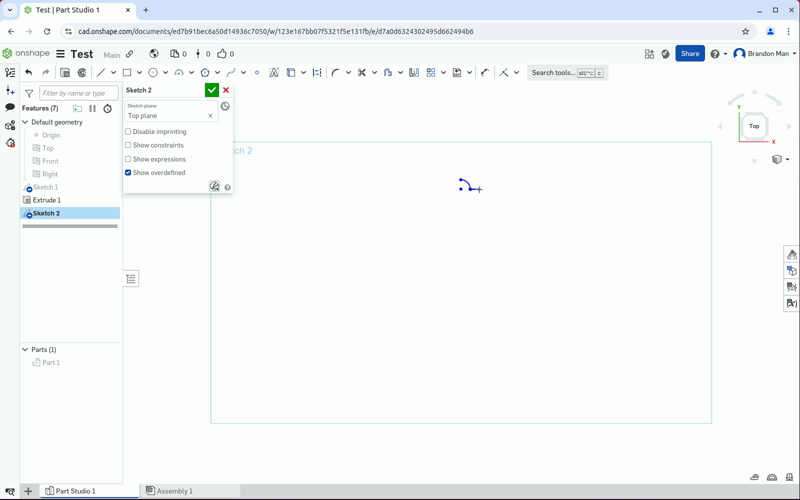
mouse_move(479, 189)
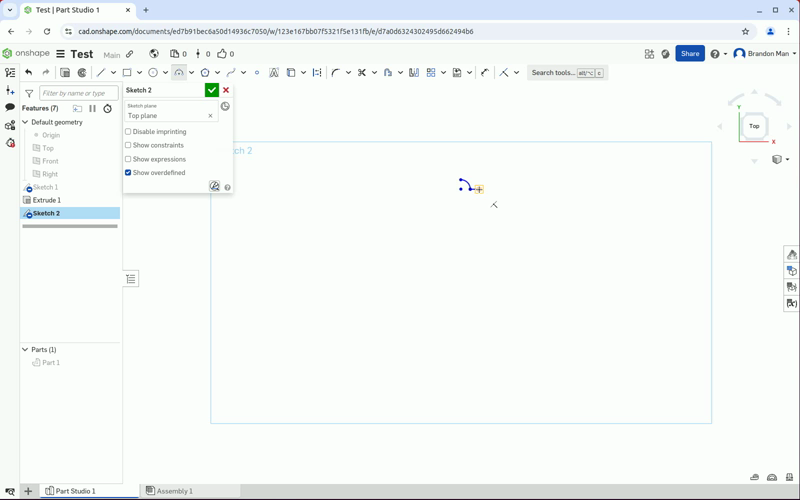
click(479, 189)
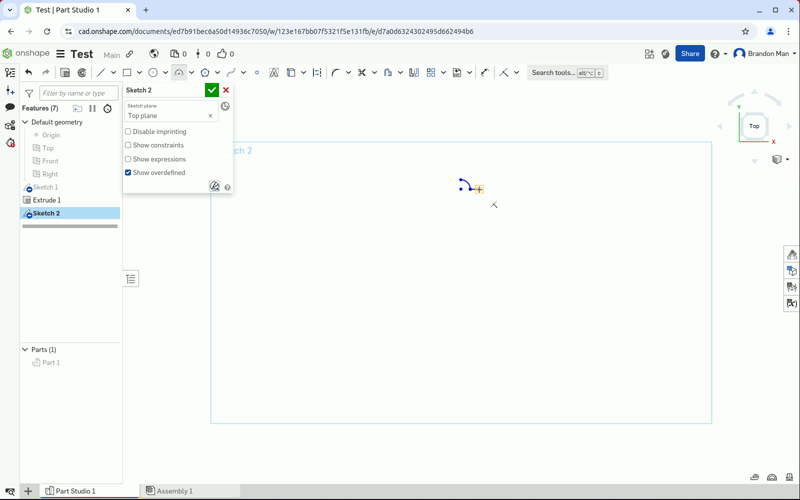
key_down(shift)
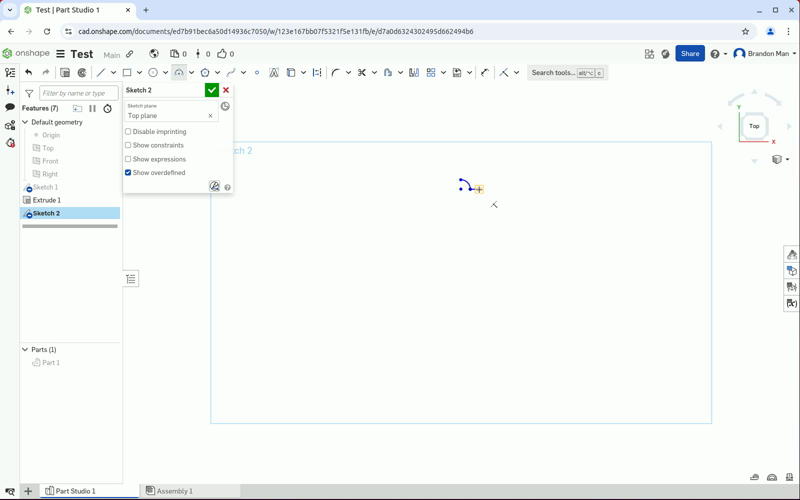
mouse_move(460, 170)
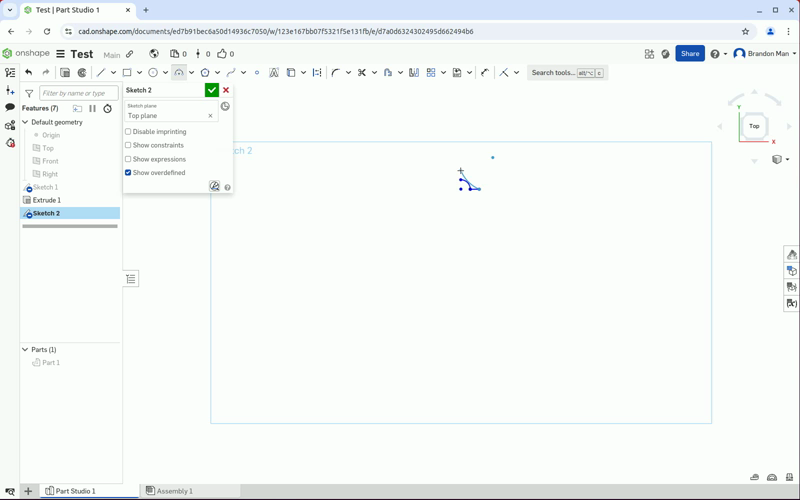
click(460, 170)
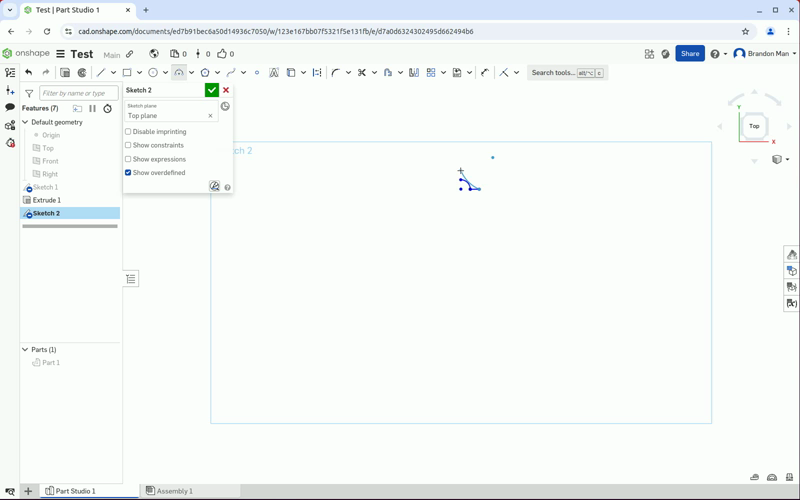
mouse_move(474, 175)
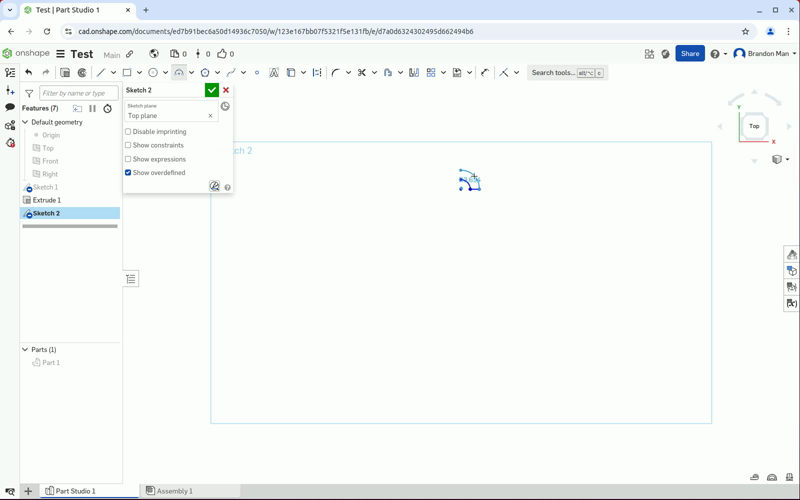
click(474, 175)
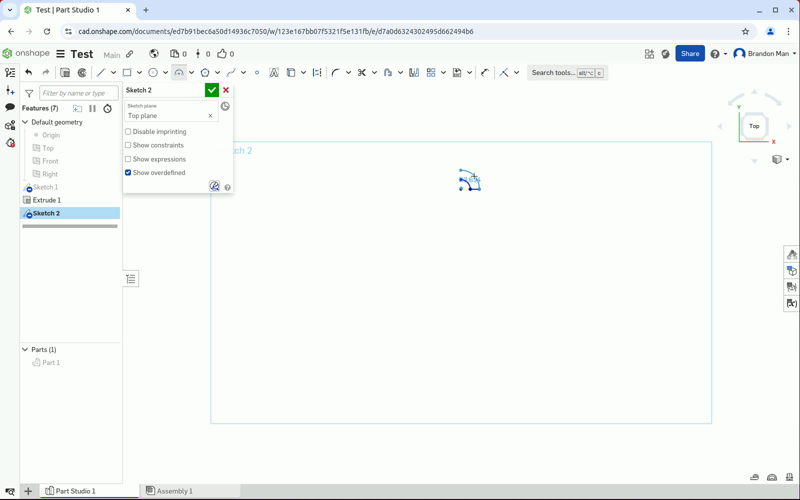
key_up(shift)
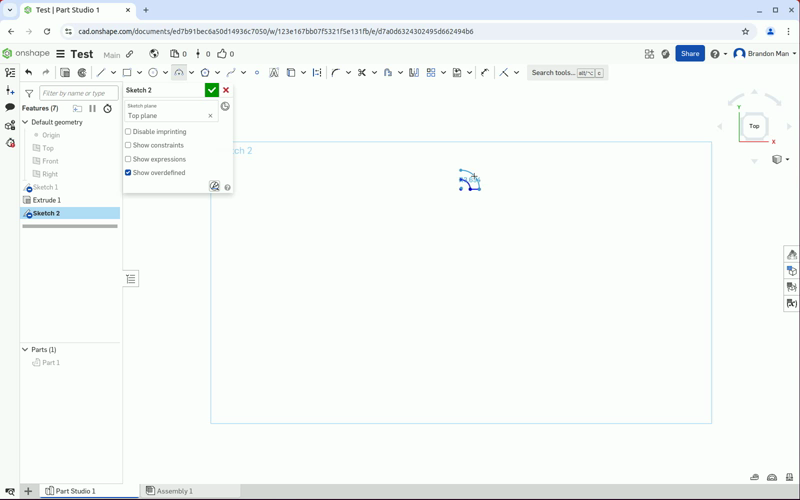
key(esc)
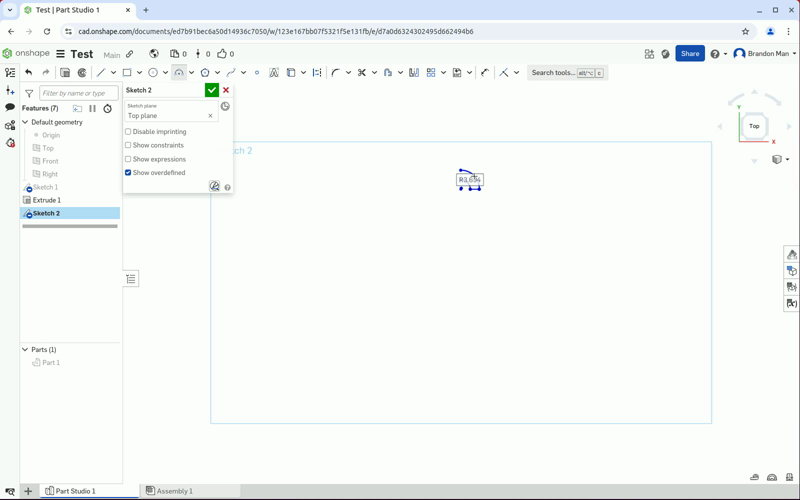
key(l)
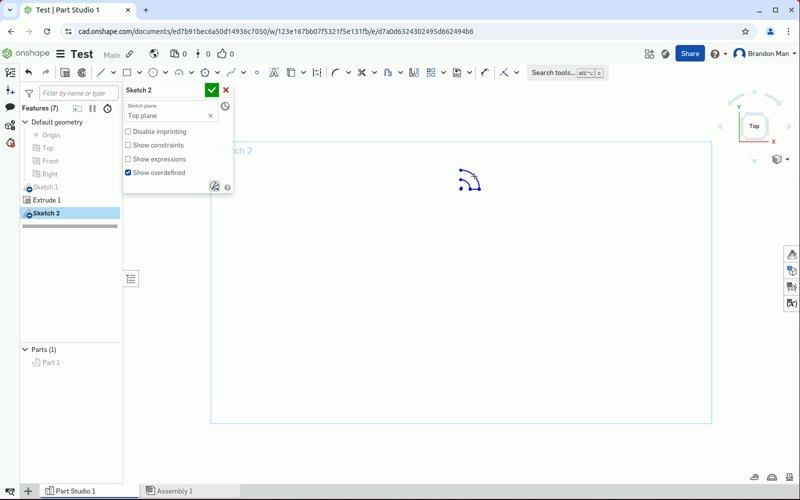
mouse_move(460, 170)
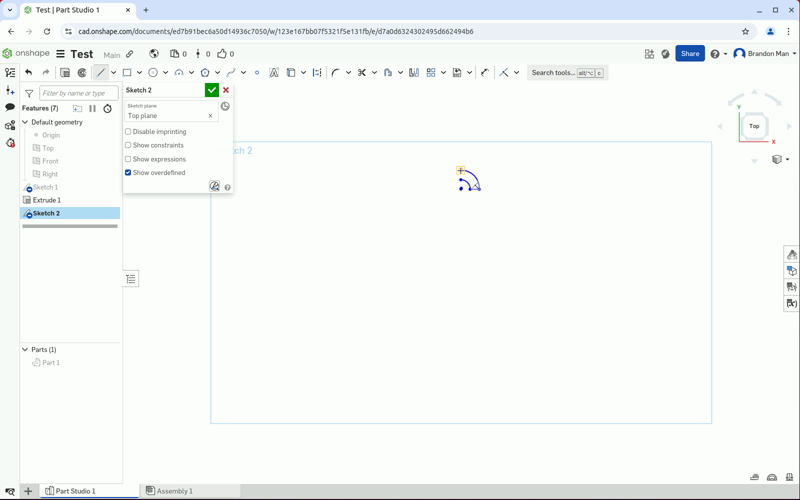
click(460, 170)
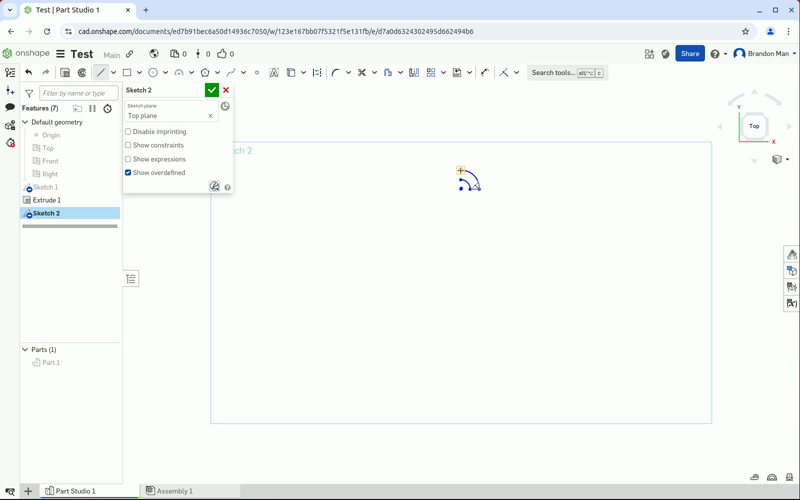
mouse_move(490, 170)
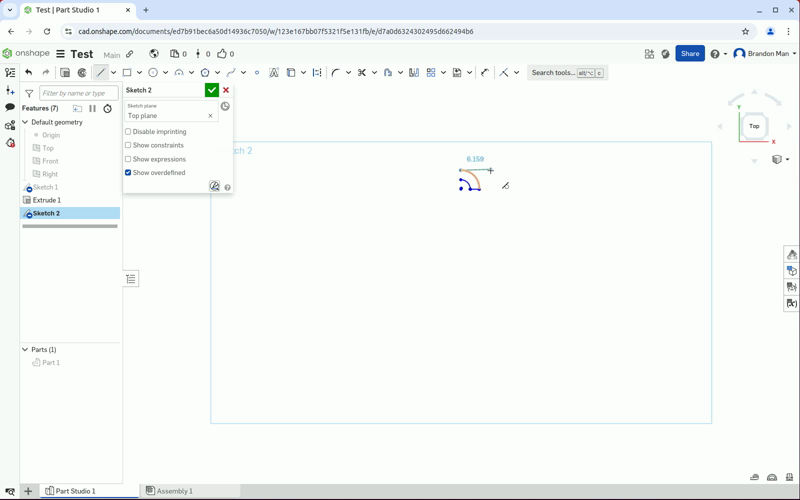
key_down(shift)
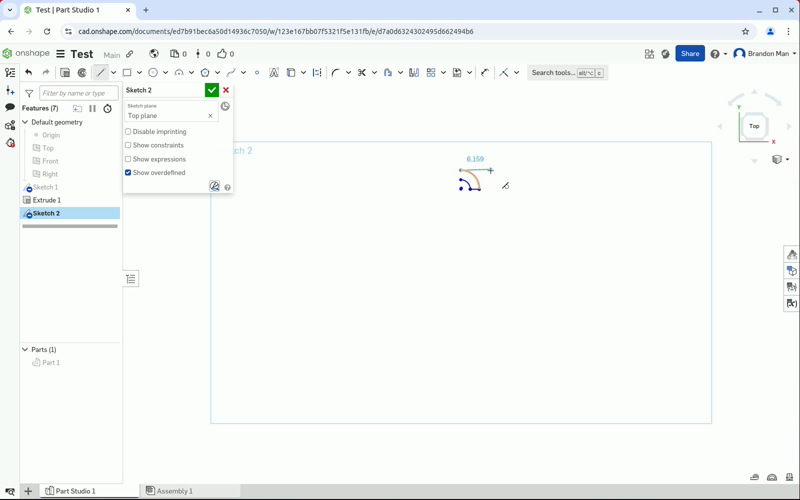
mouse_move(460, 179)
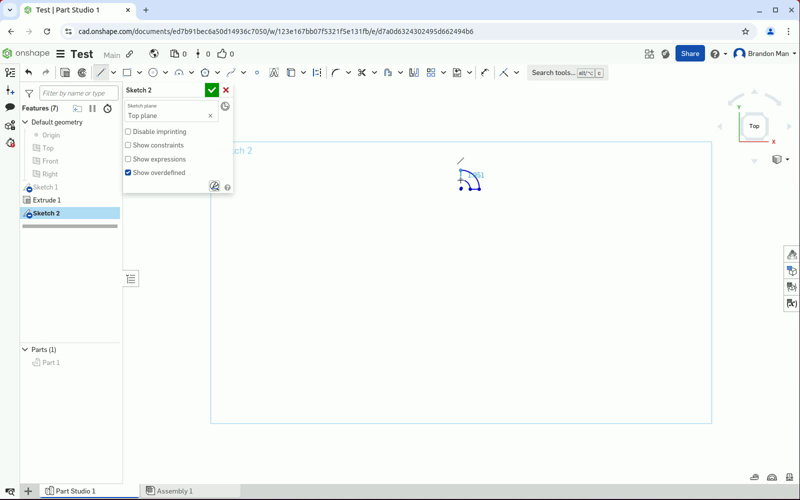
key_up(shift)
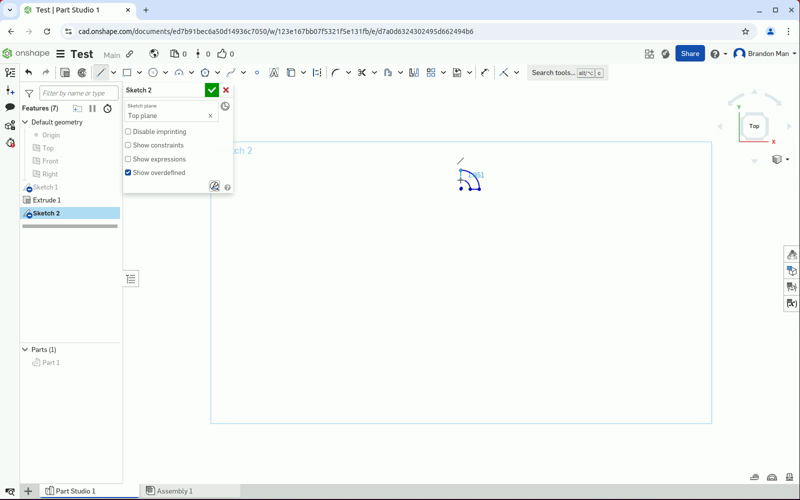
click(460, 179)
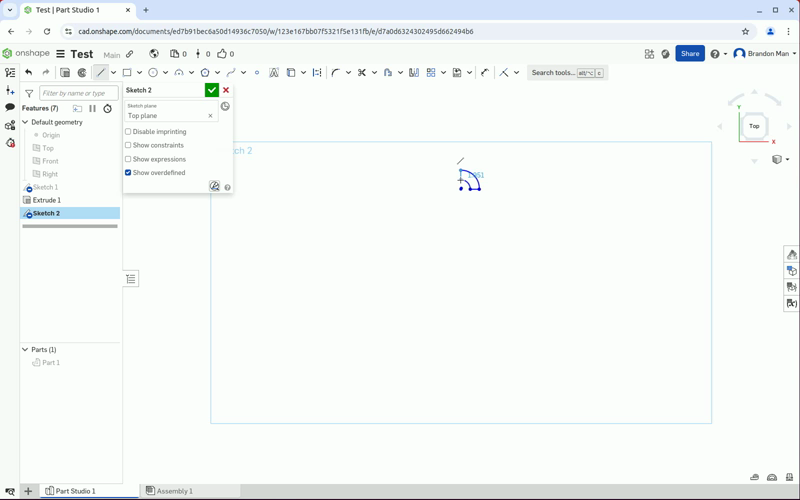
key(esc)
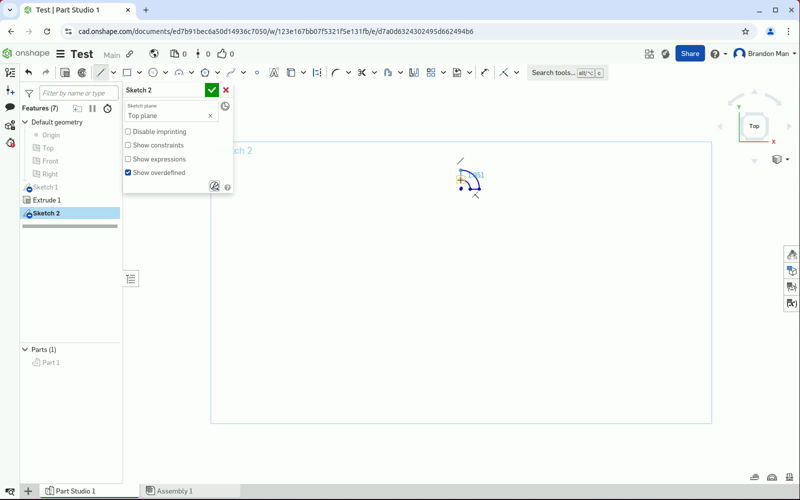
mouse_move(465, 172)
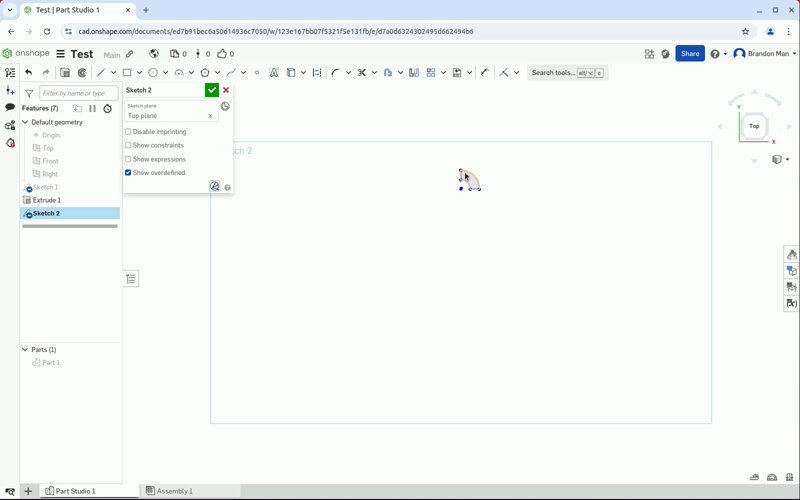
scroll(6)
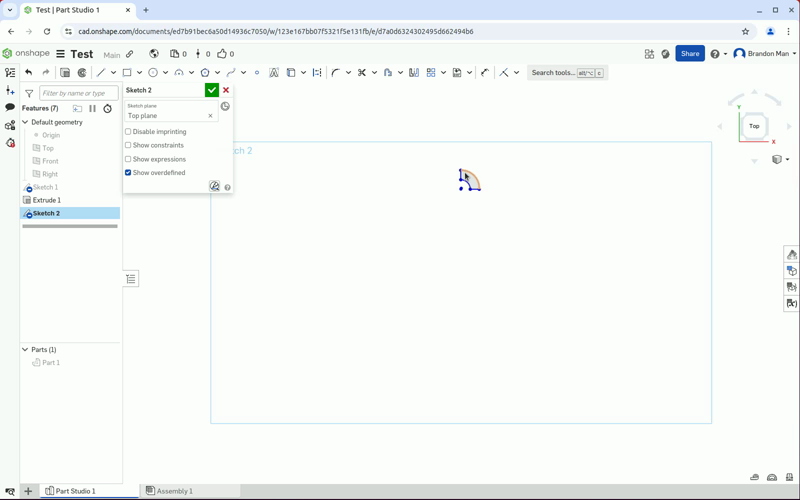
scroll(6)
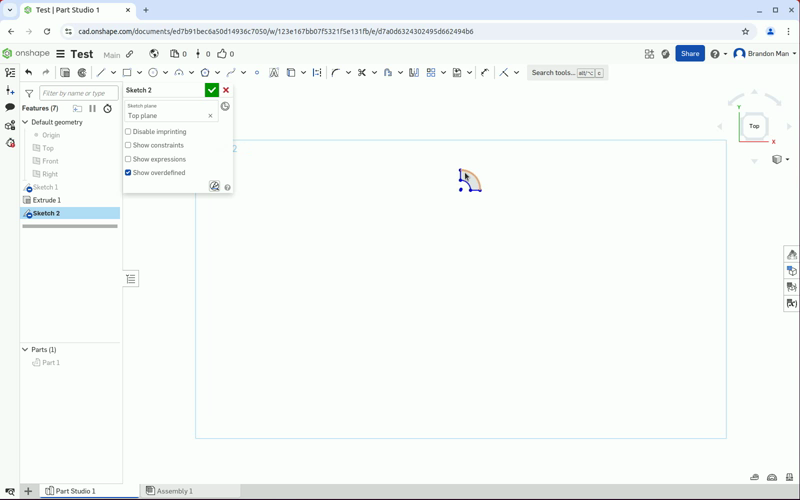
scroll(6)
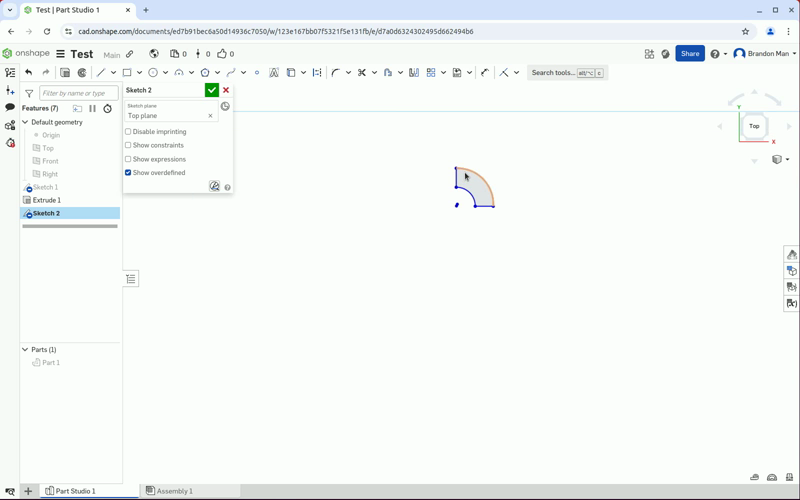
scroll(6)
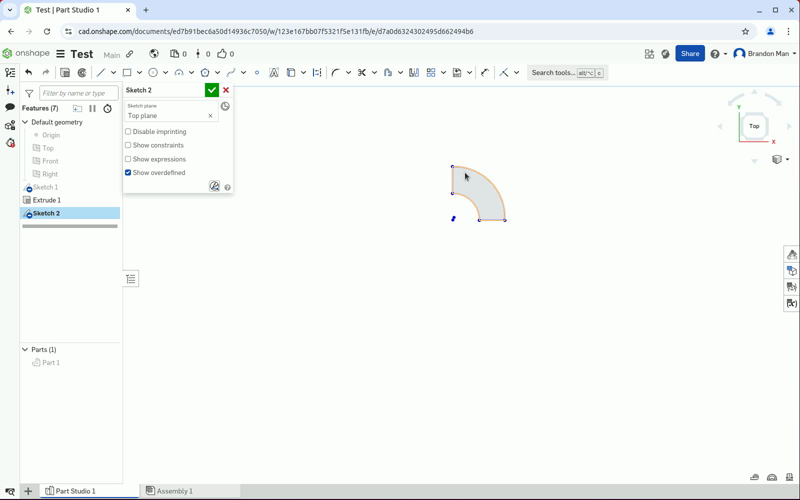
scroll(6)
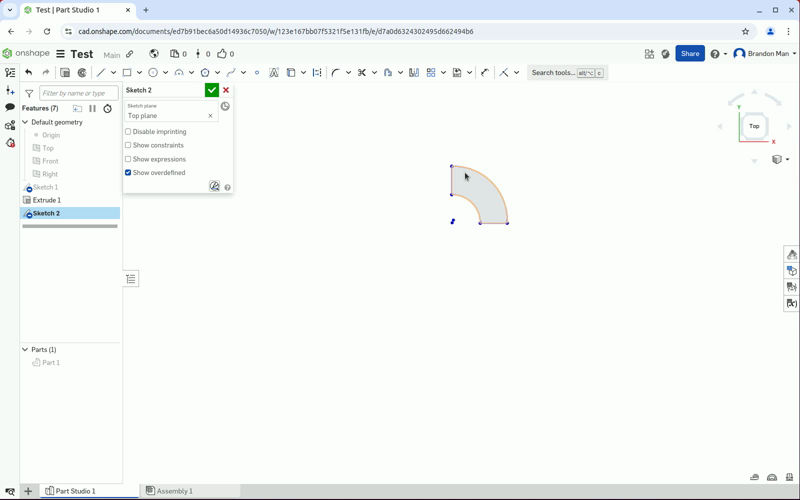
scroll(6)
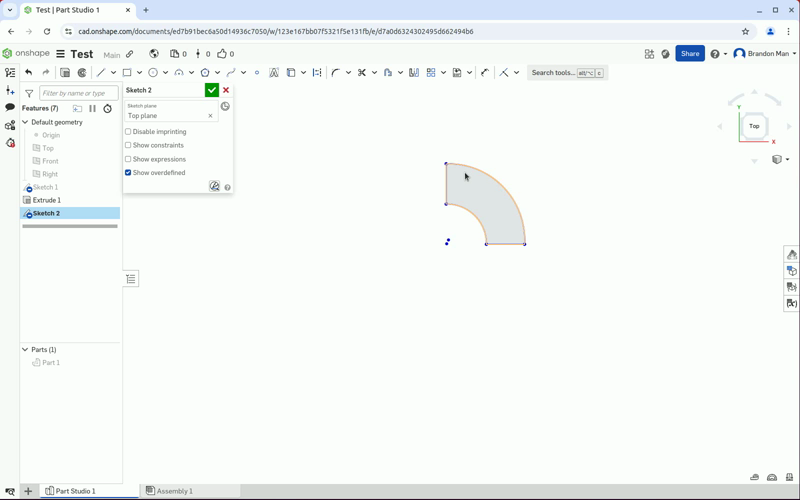
scroll(6)
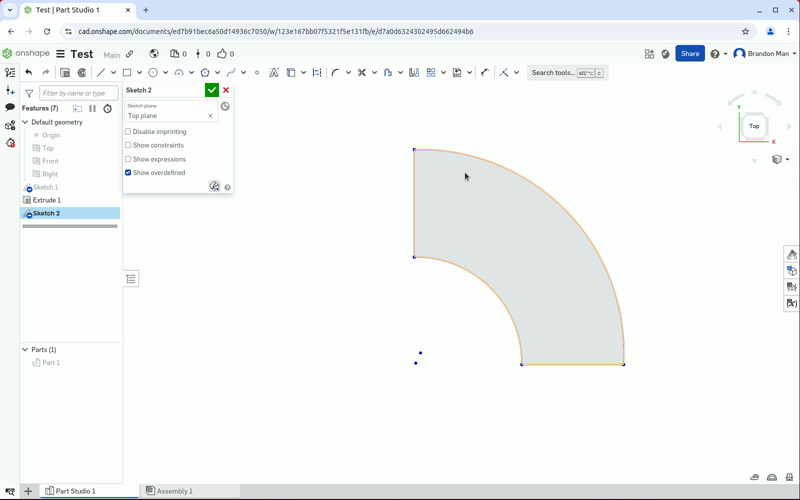
click(465, 172)
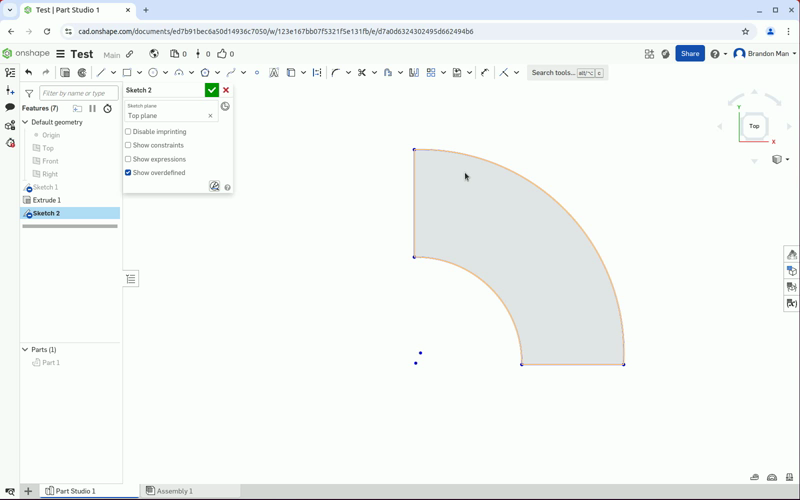
scroll(-6)
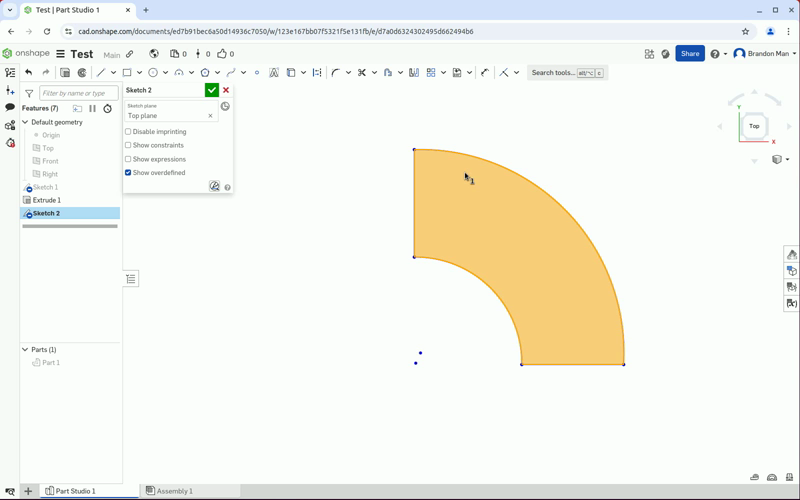
scroll(-6)
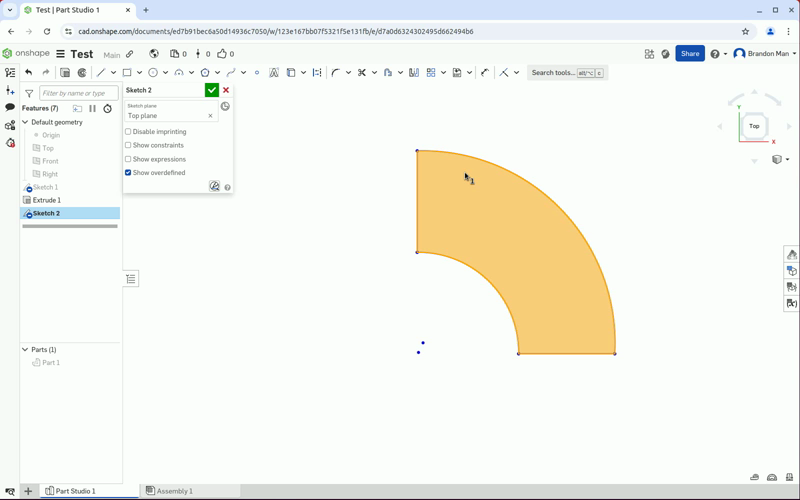
scroll(-6)
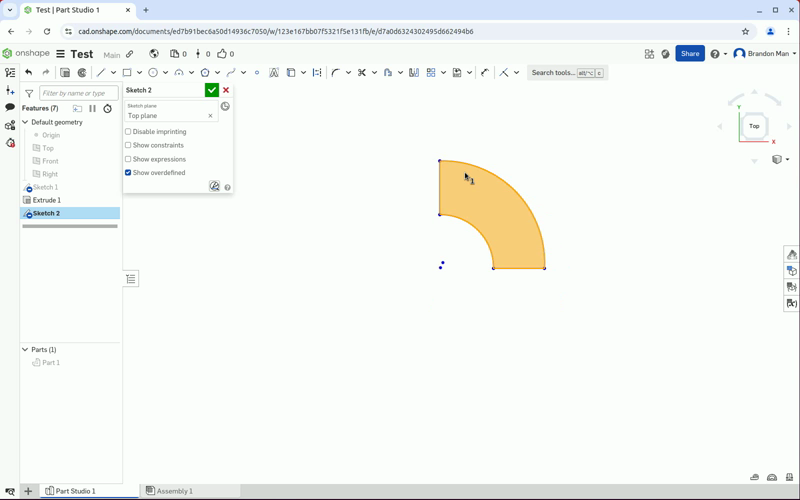
scroll(-6)
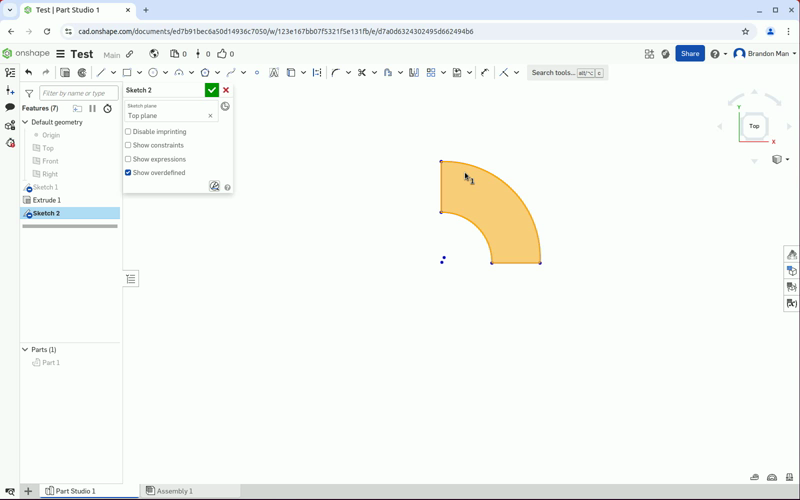
scroll(-6)
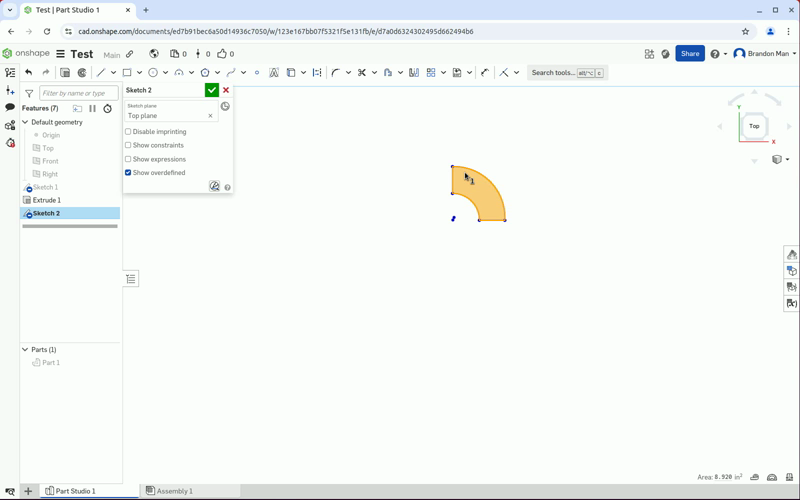
scroll(-6)
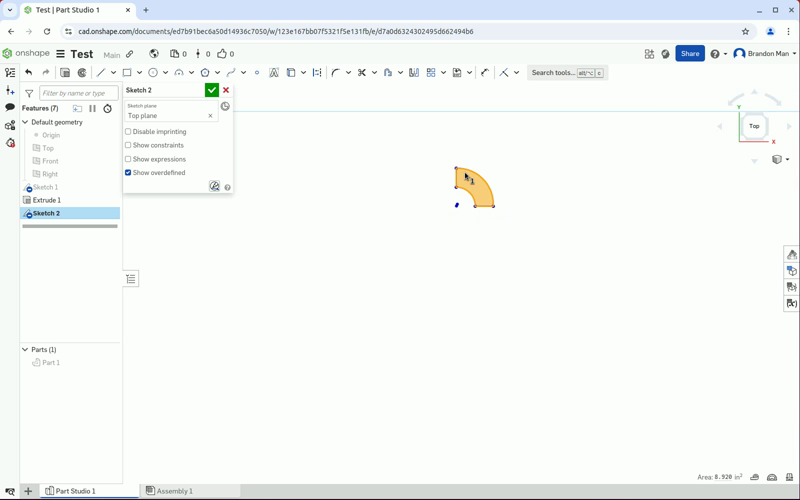
scroll(-6)
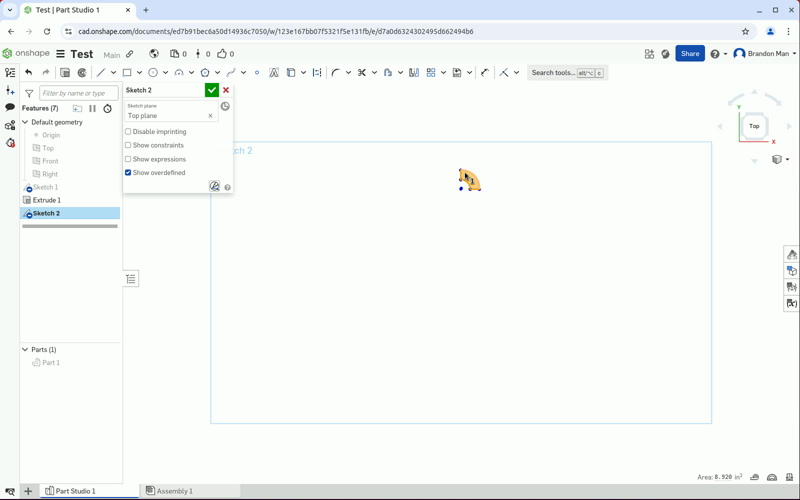
mouse_move(73, 352)
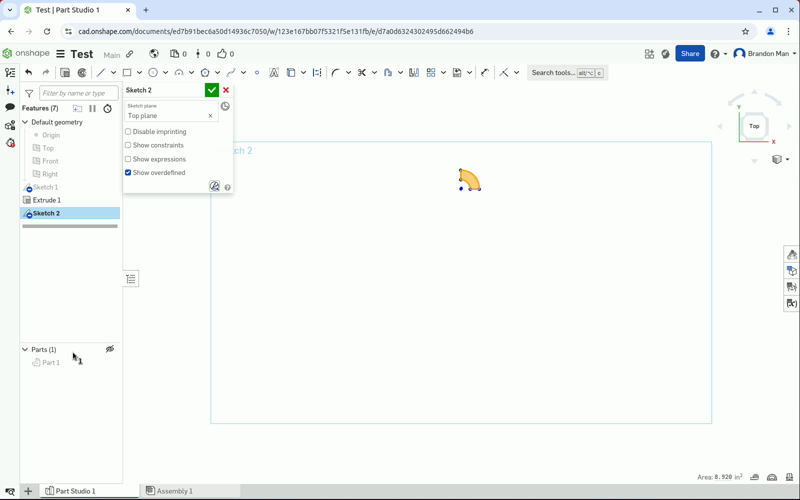
key(shift+y)
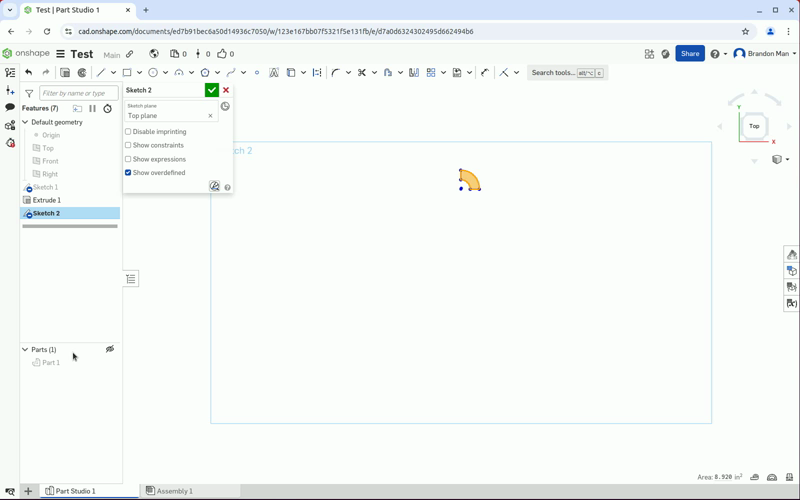
key(shift+e)
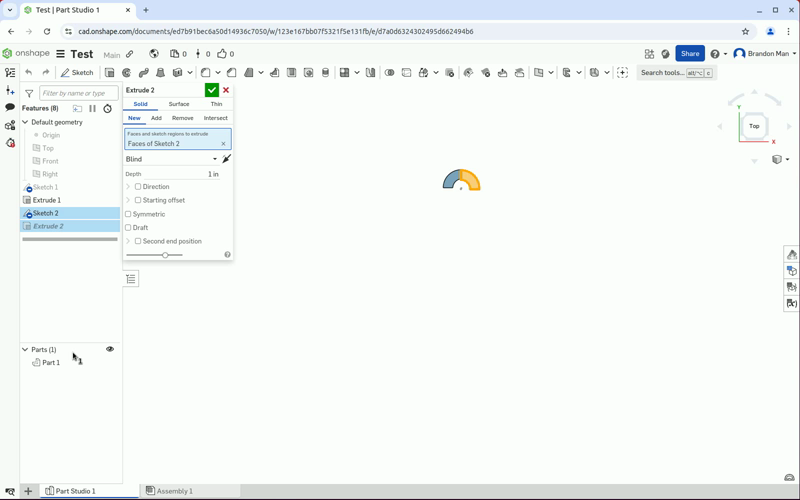
mouse_move(143, 106)
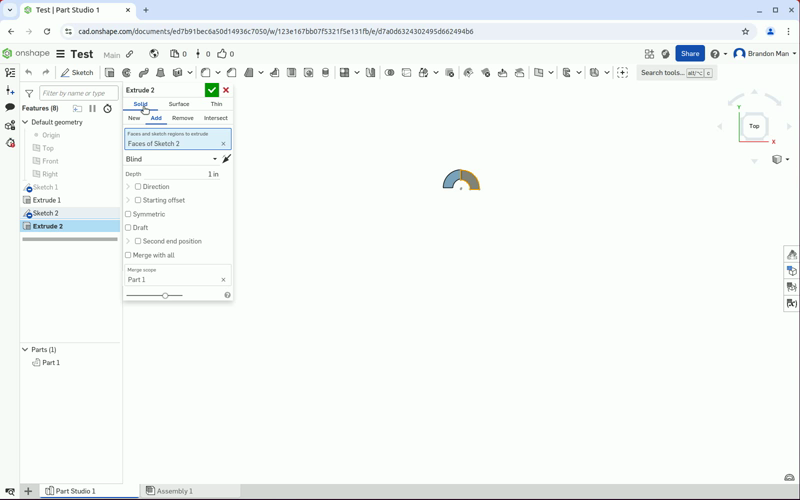
click(143, 106)
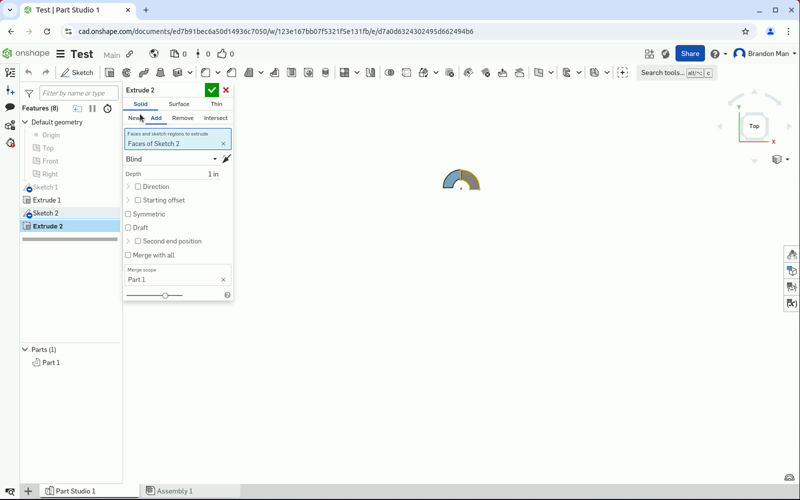
mouse_move(137, 120)
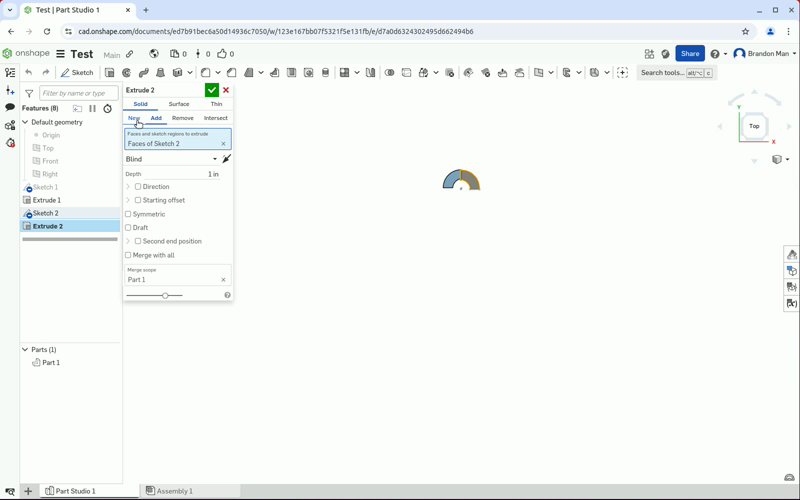
click(137, 120)
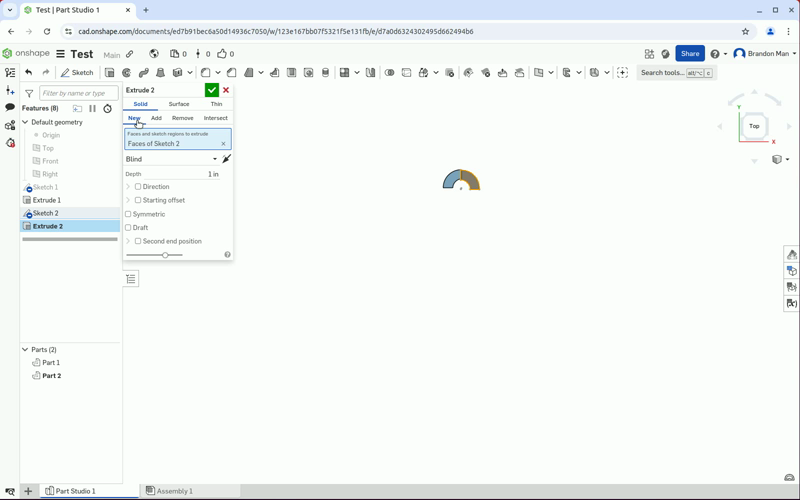
key(tab, 4)
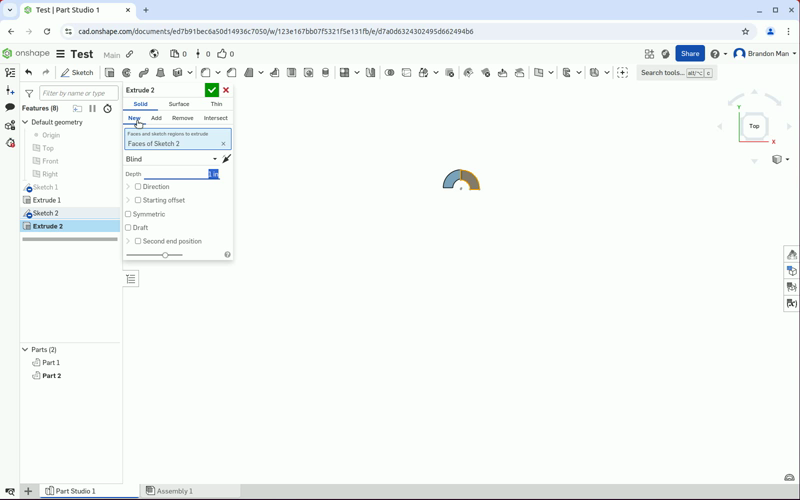
text(0.481)
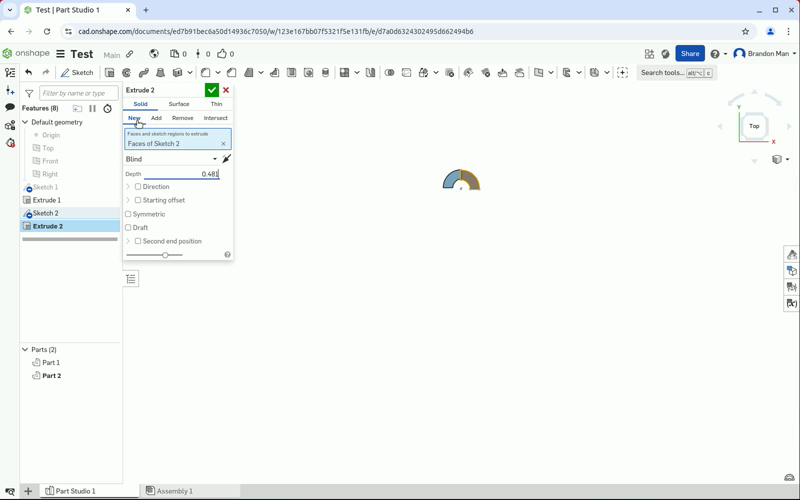
key(enter)
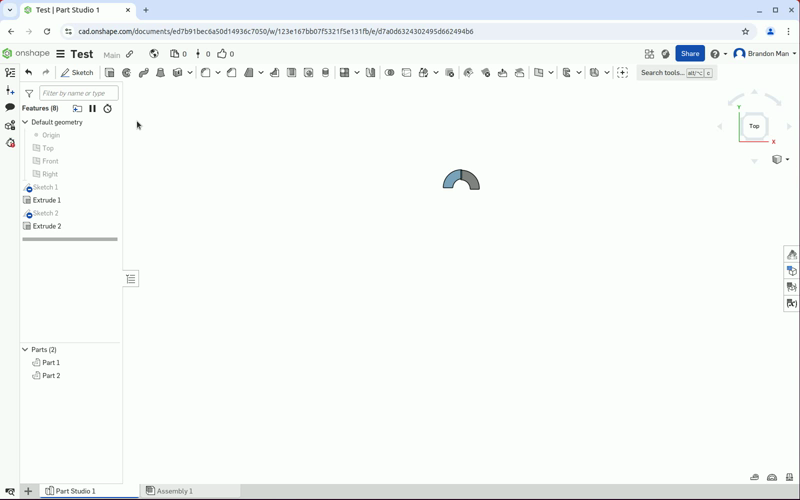
key(shift+h)
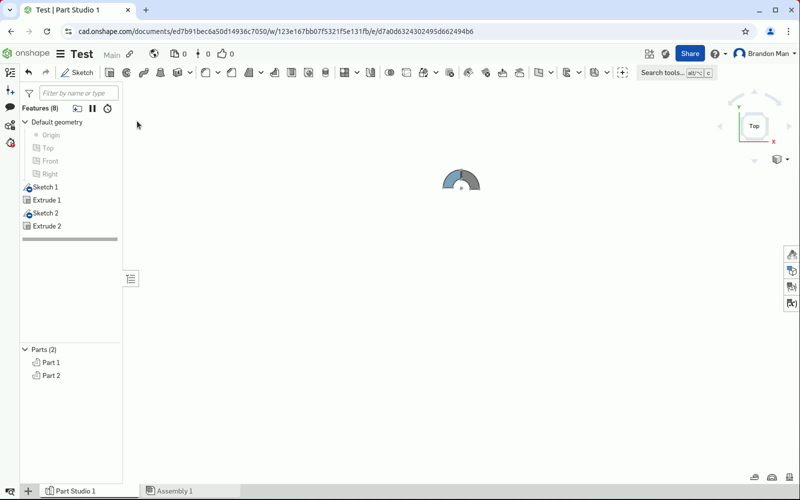
key(shift+h)
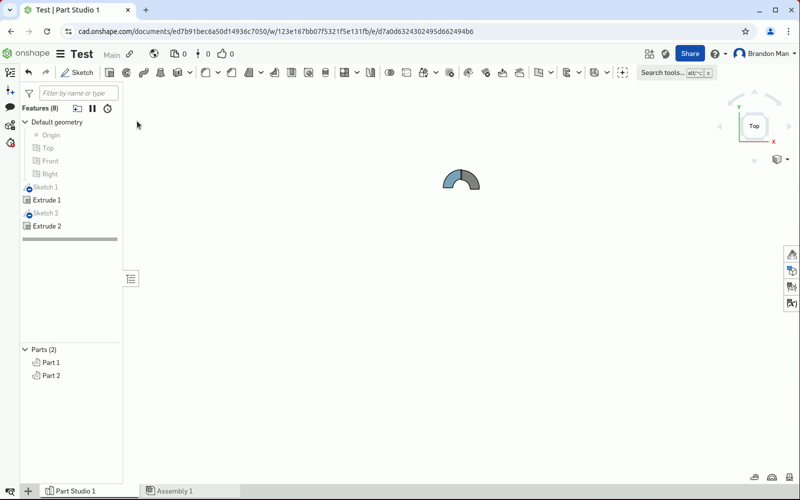
mouse_move(73, 189)
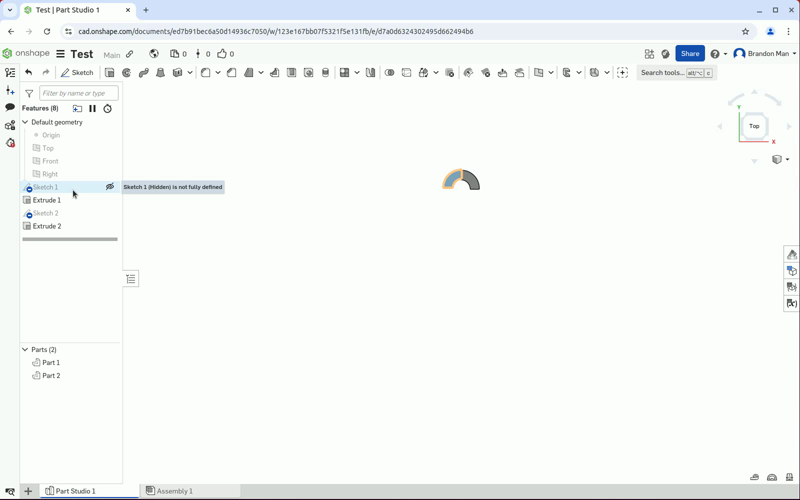
click(73, 189)
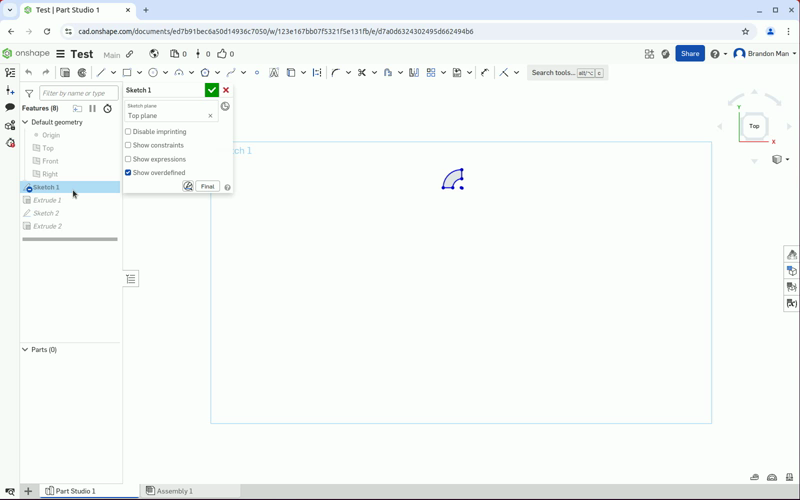
mouse_move(229, 92)
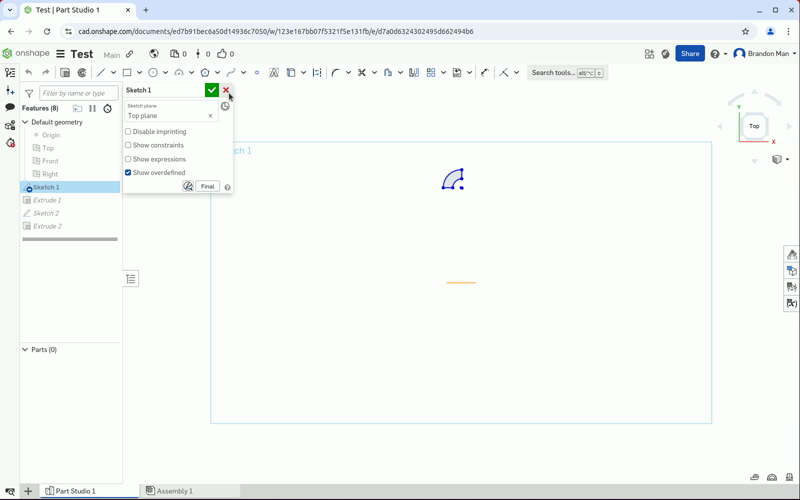
click(229, 92)
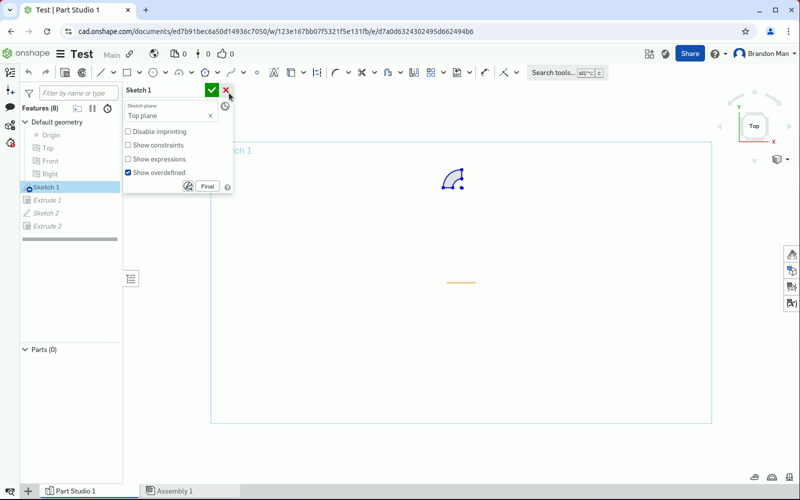
key(shift+s)
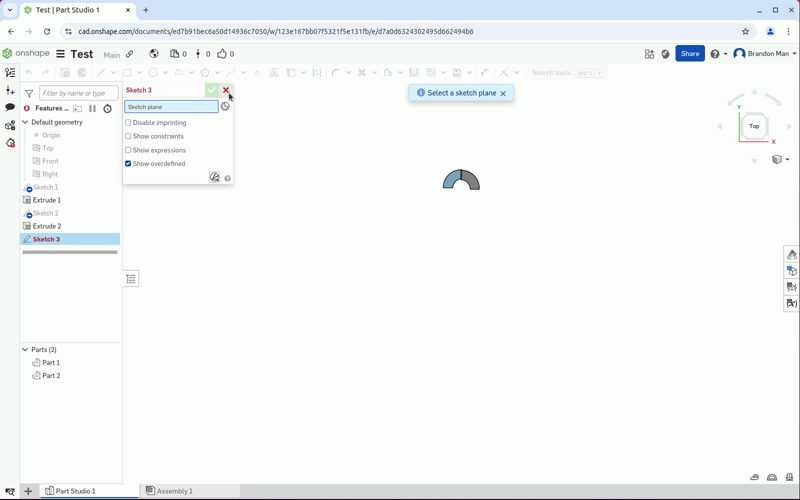
mouse_move(73, 150)
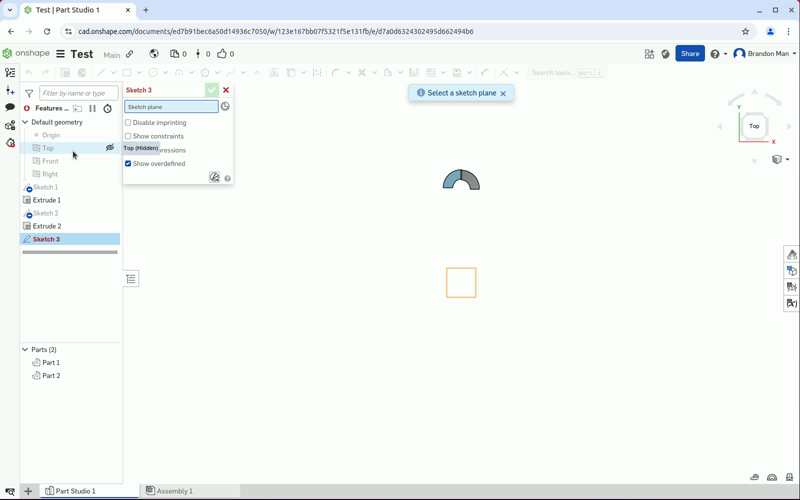
click(73, 150)
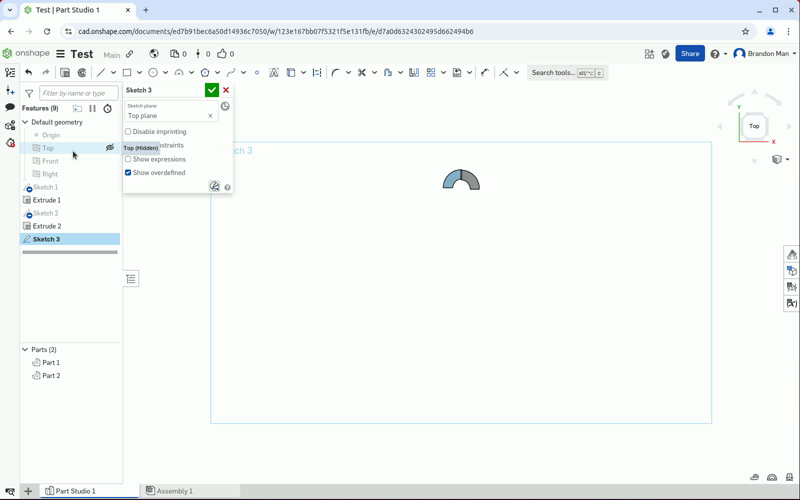
mouse_move(73, 352)
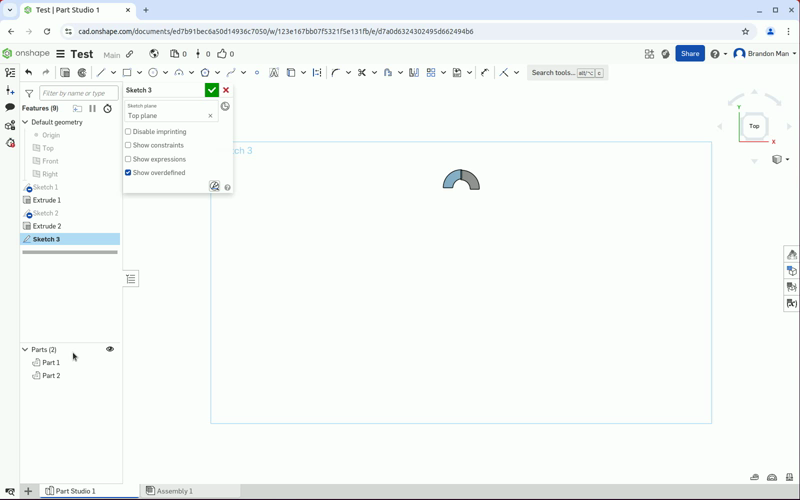
key(y)
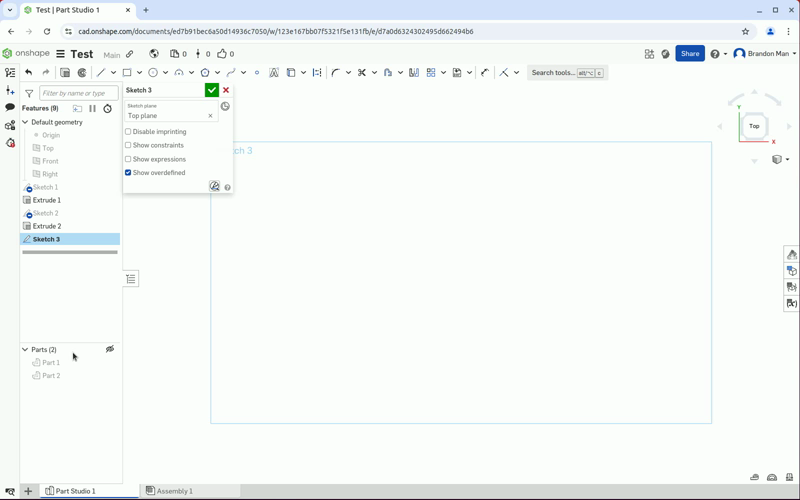
key(a)
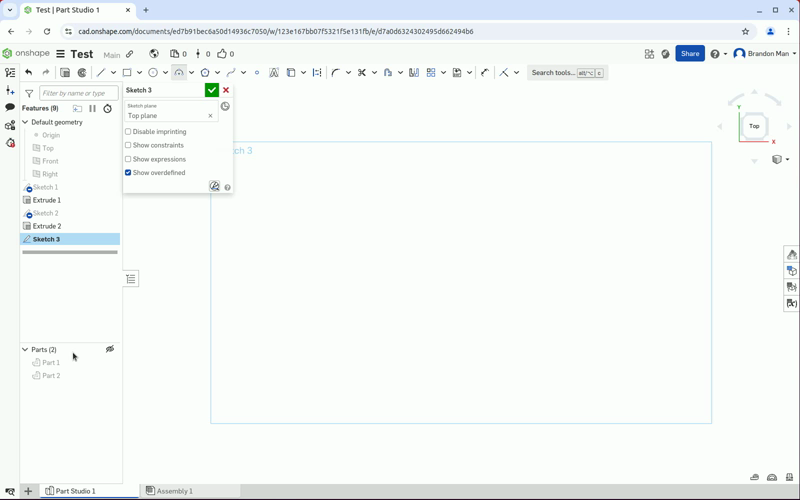
key_down(shift)
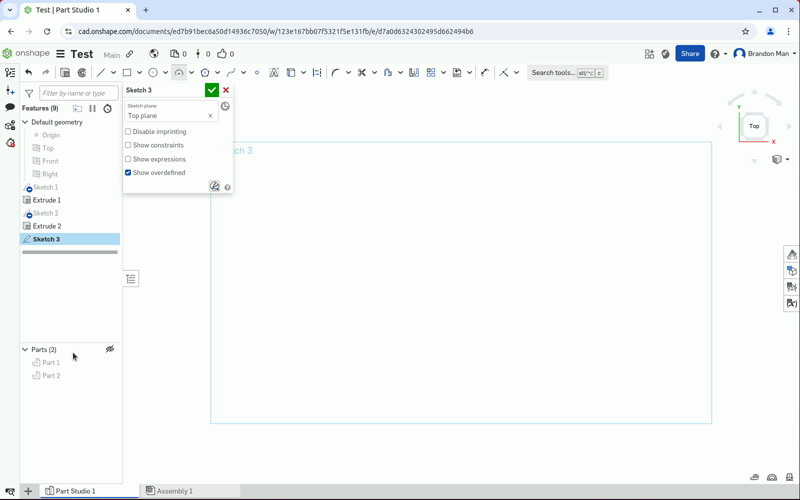
mouse_move(443, 378)
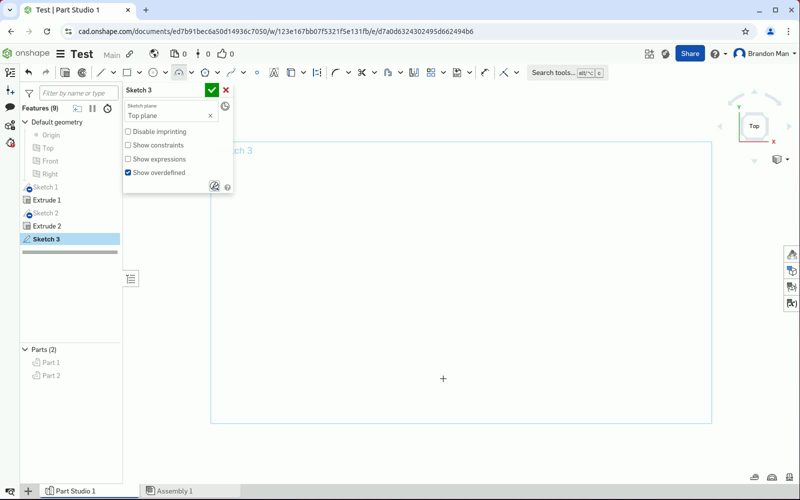
click(443, 378)
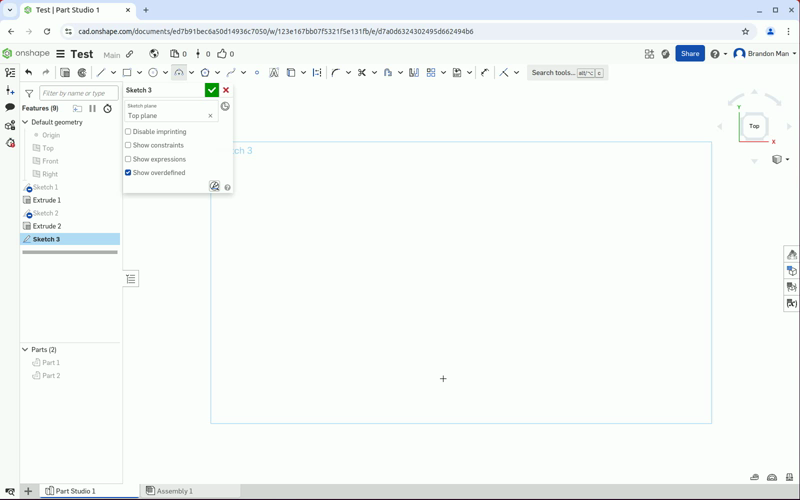
key_up(shift)
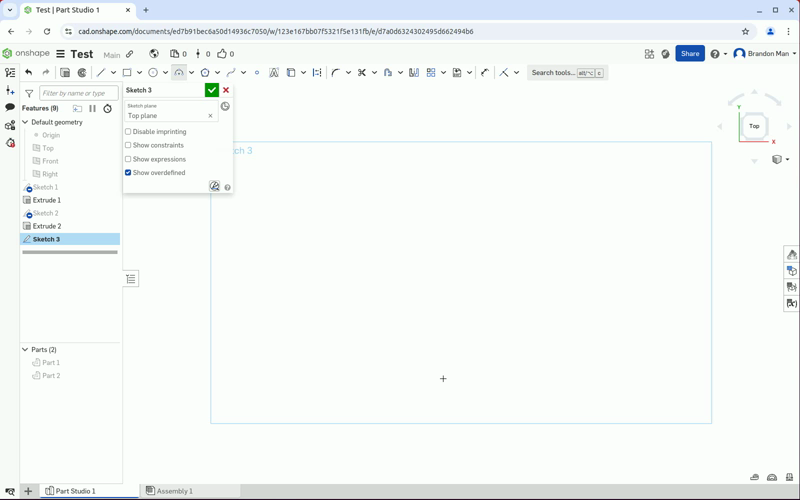
key_down(shift)
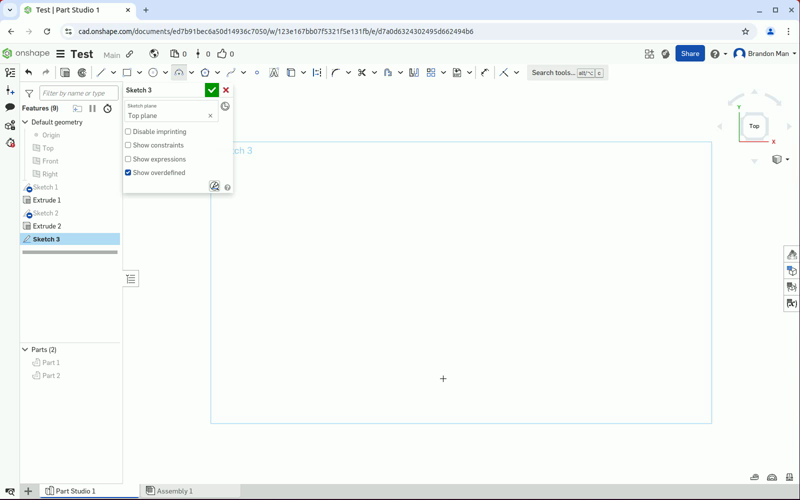
mouse_move(461, 396)
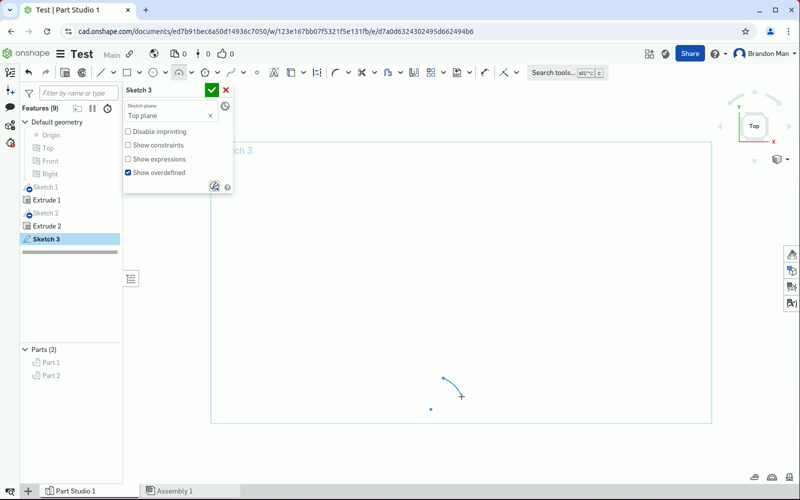
click(461, 396)
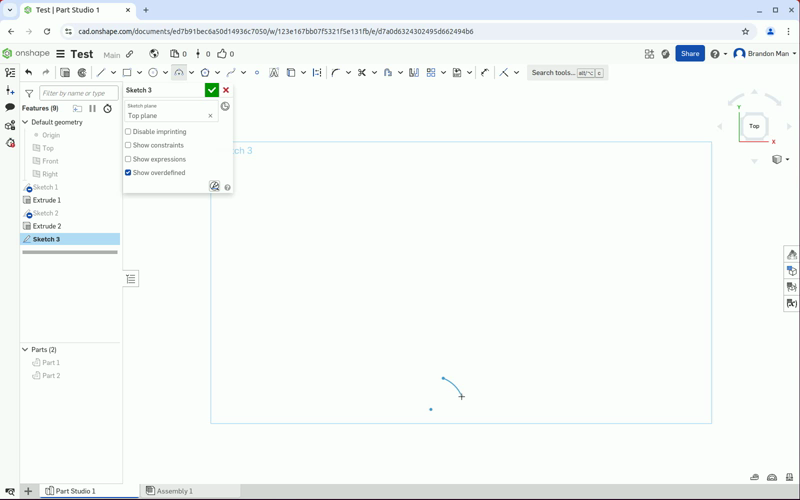
mouse_move(448, 390)
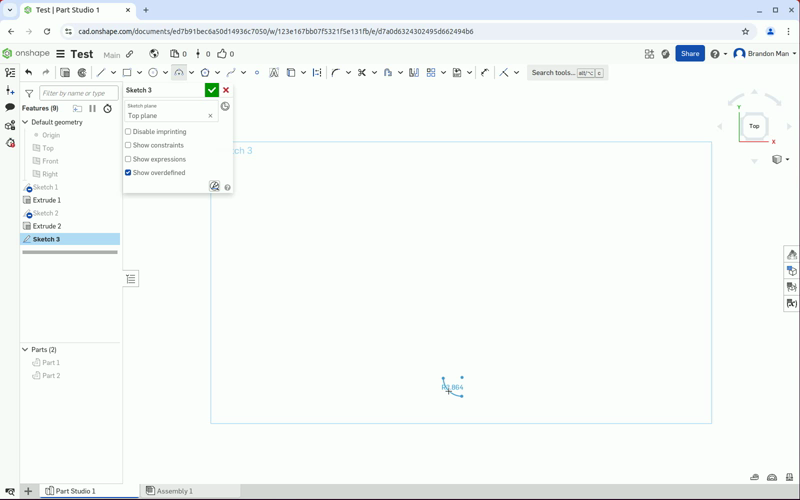
click(448, 390)
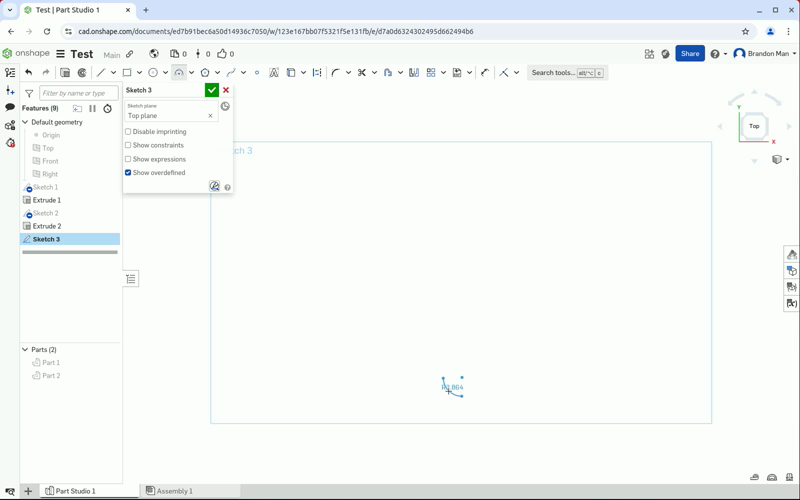
key_up(shift)
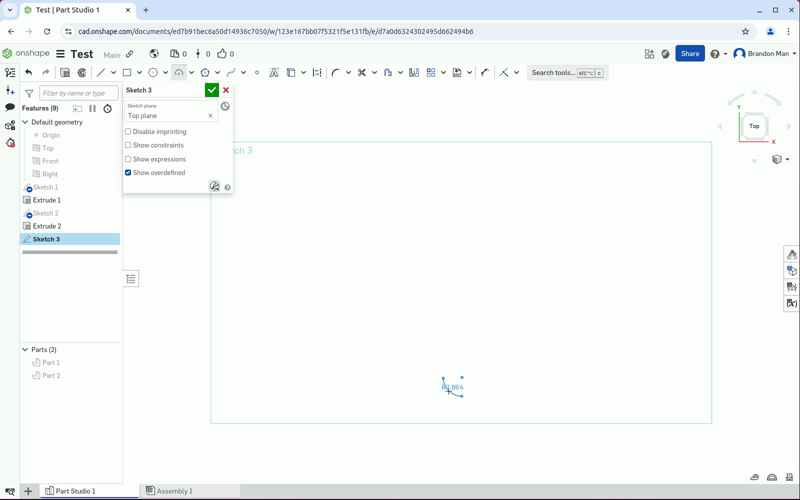
key(esc)
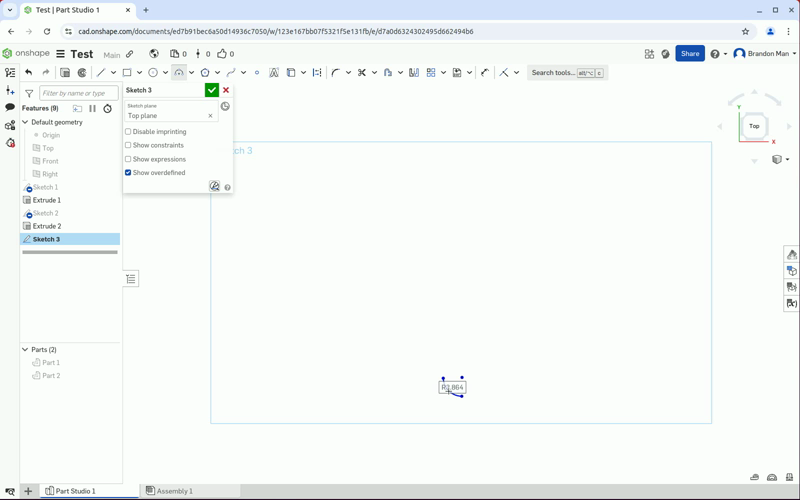
key(l)
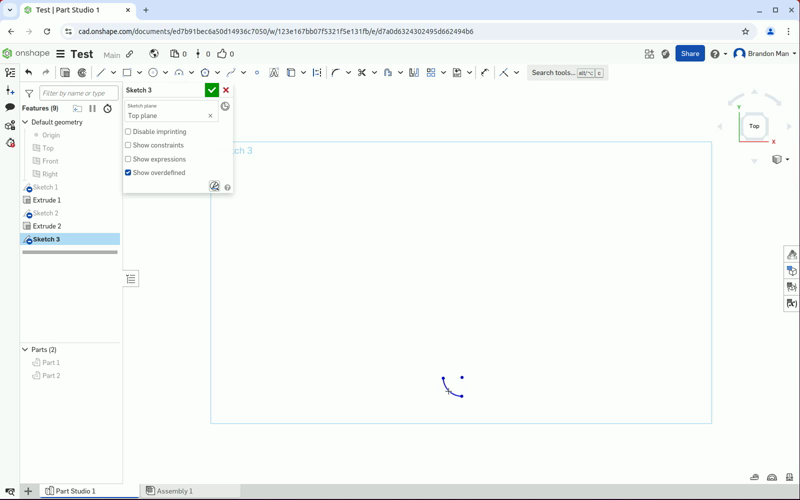
mouse_move(461, 396)
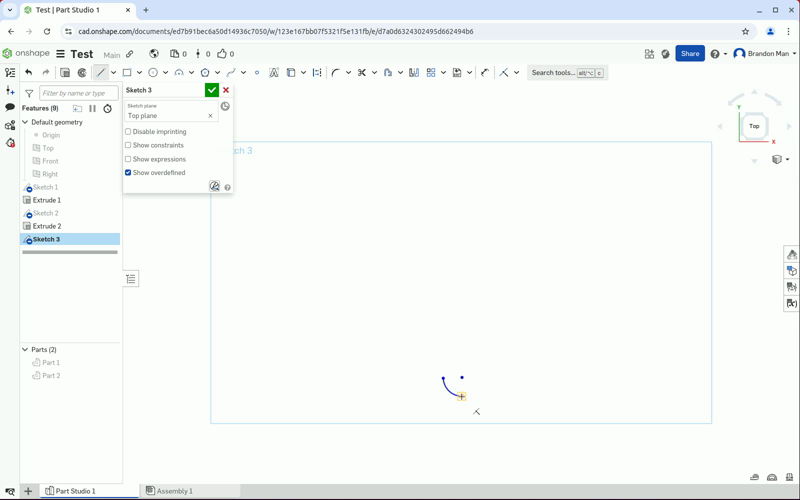
click(461, 396)
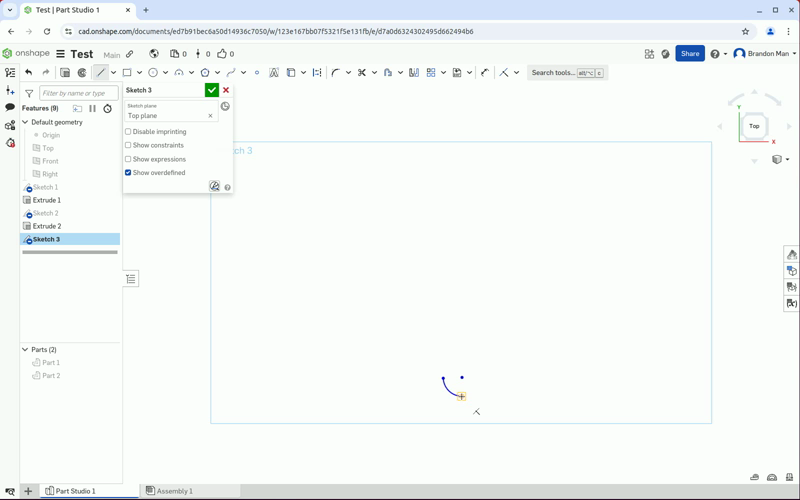
key_down(shift)
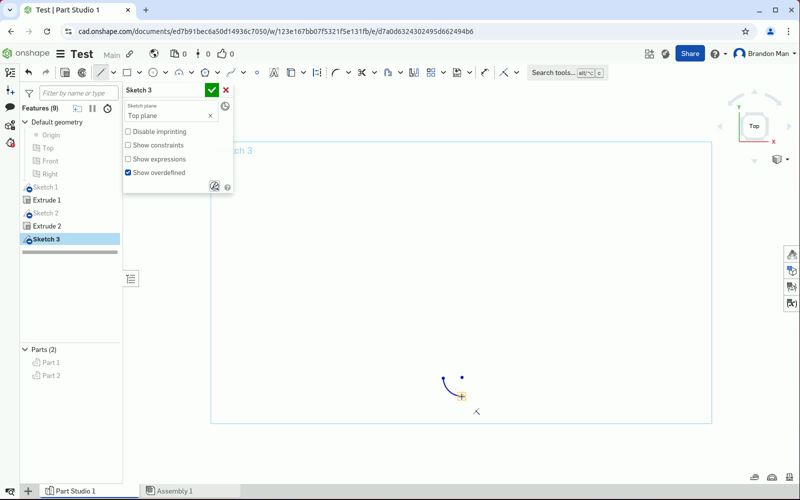
mouse_move(491, 396)
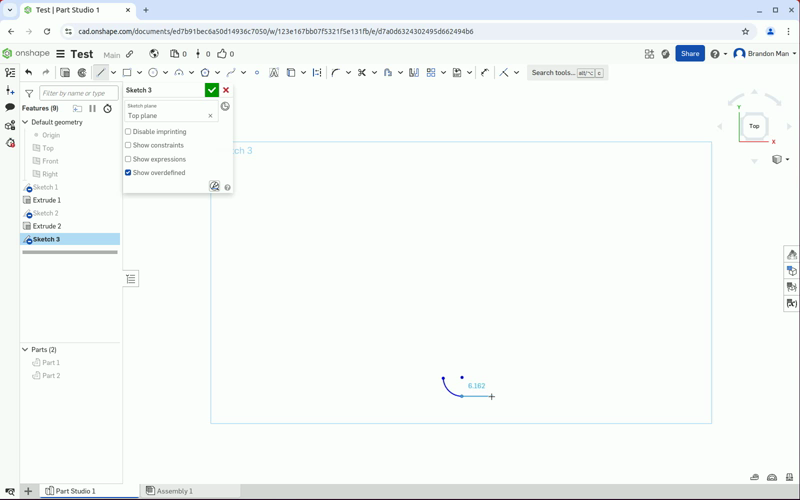
mouse_move(461, 387)
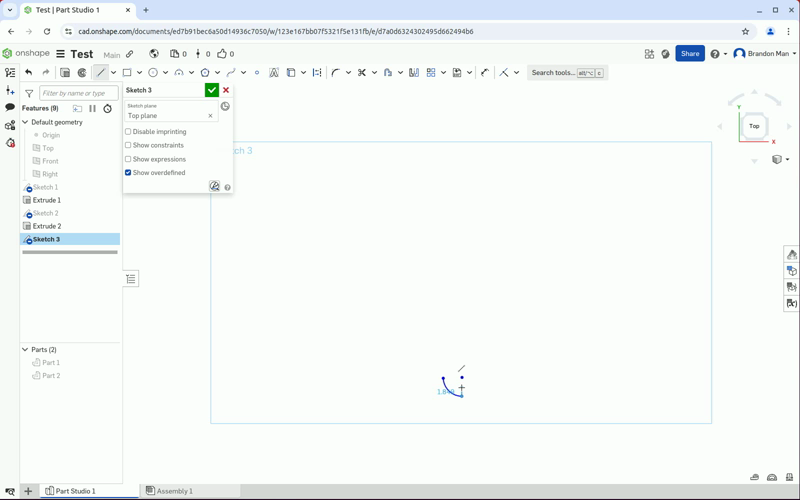
click(461, 387)
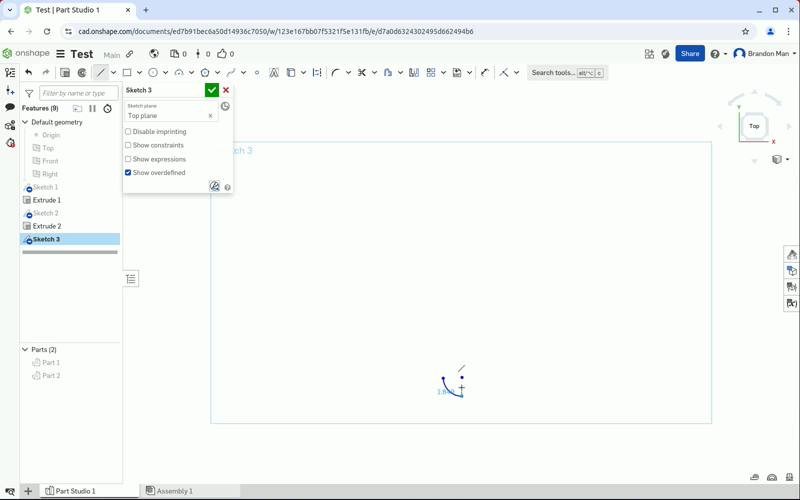
key_up(shift)
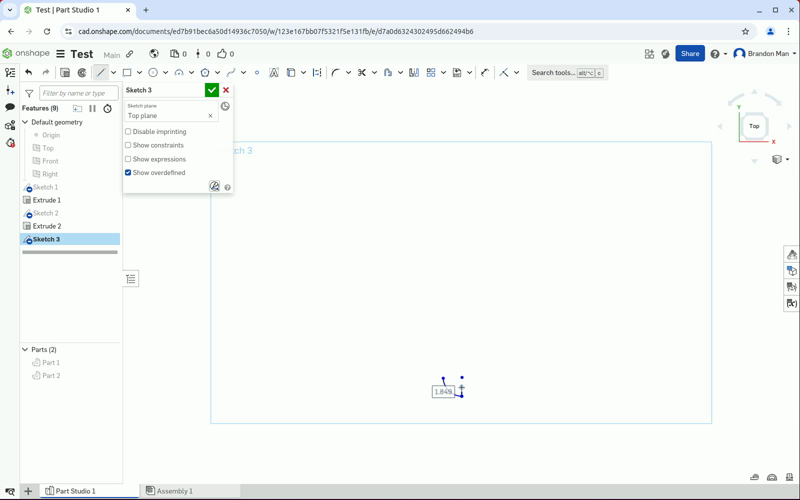
key(esc)
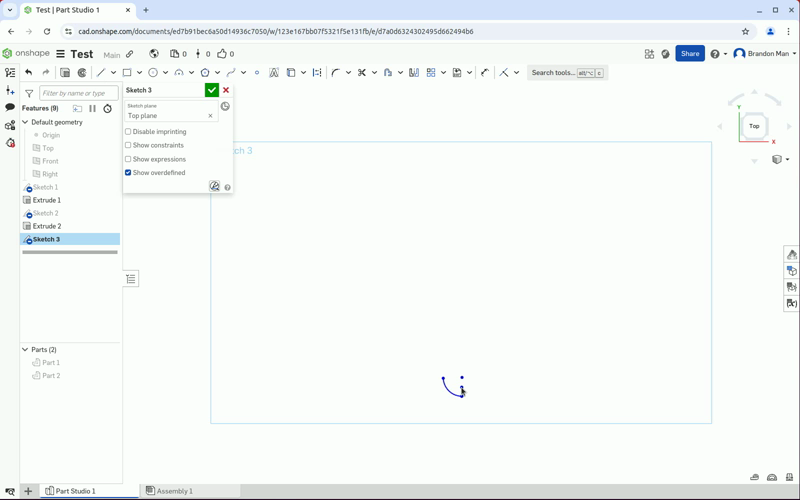
key(a)
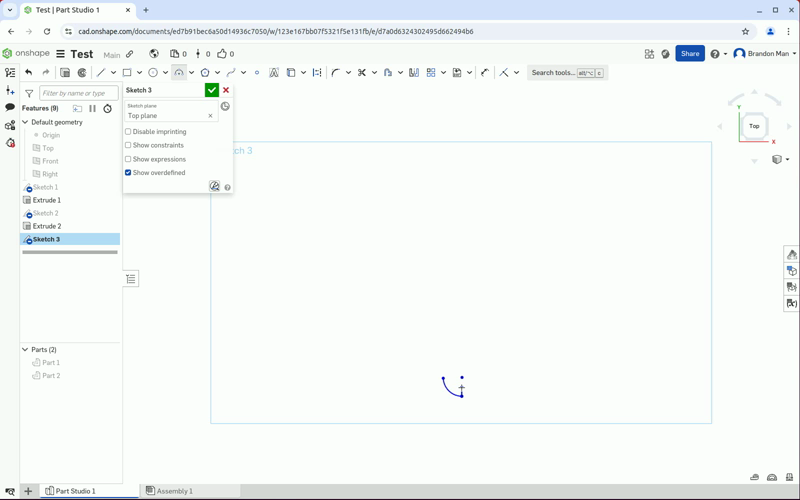
mouse_move(461, 387)
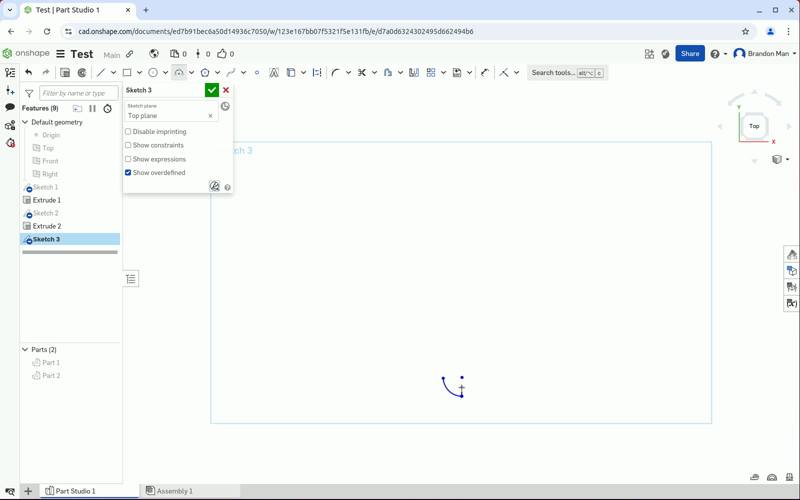
click(461, 387)
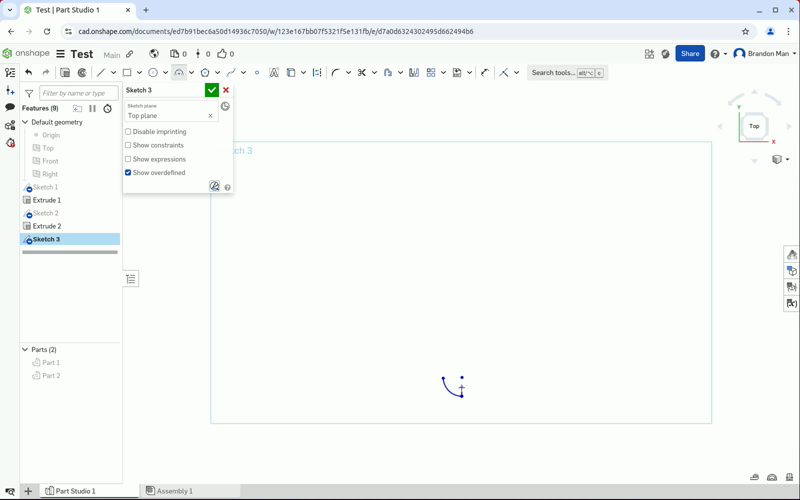
key_down(shift)
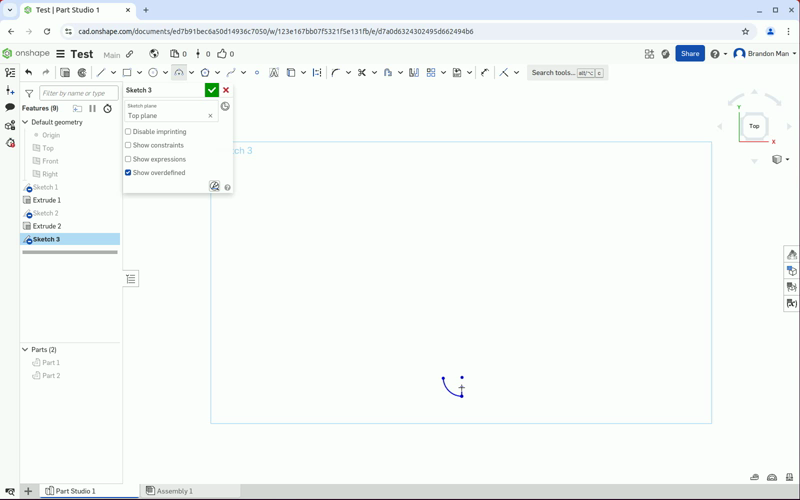
mouse_move(452, 378)
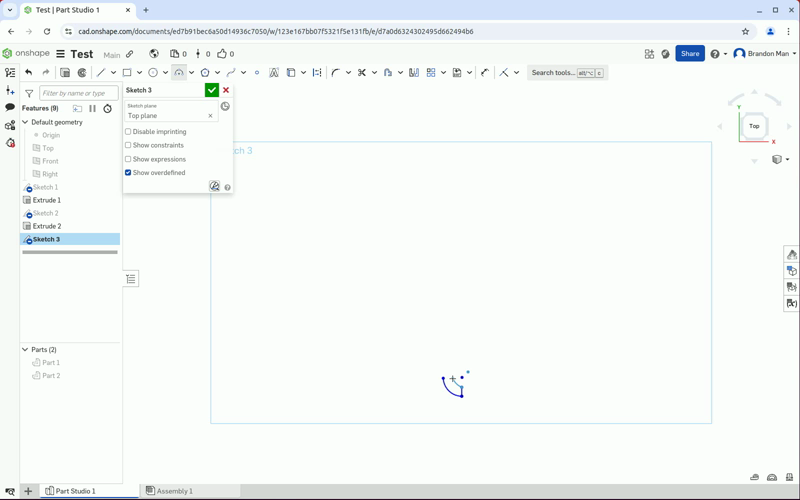
click(452, 378)
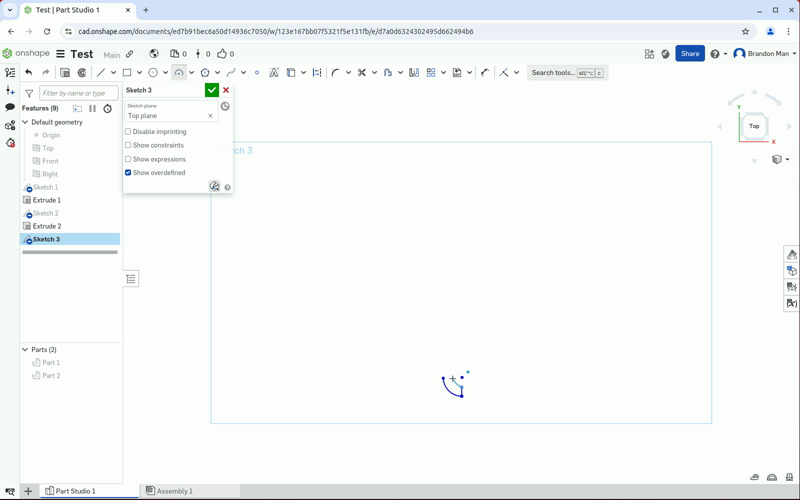
mouse_move(455, 384)
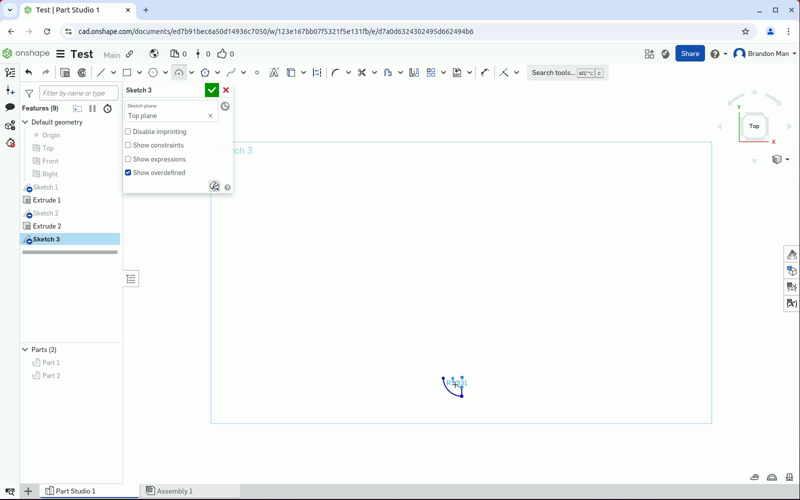
click(455, 384)
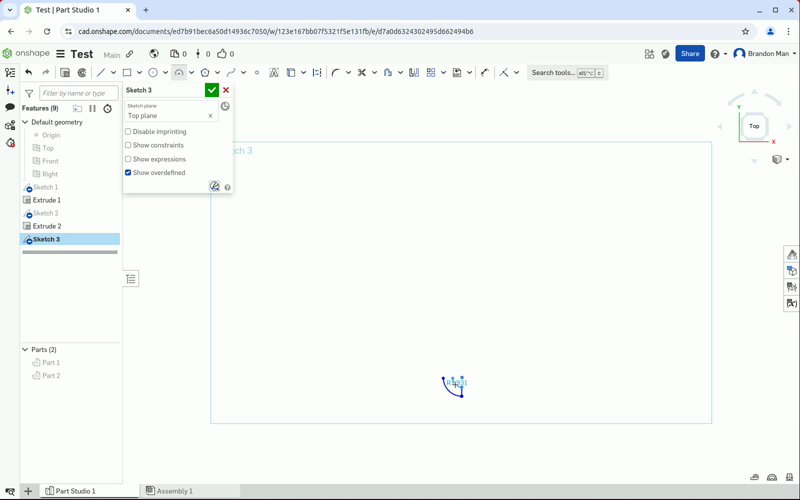
key_up(shift)
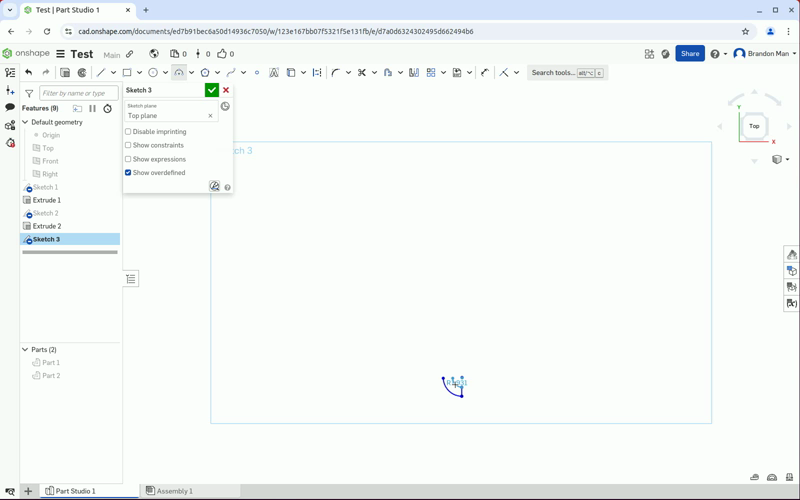
key(esc)
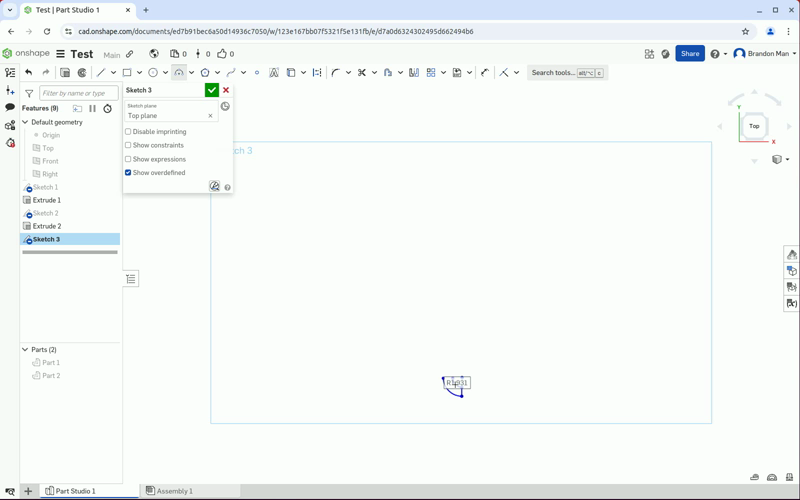
key(l)
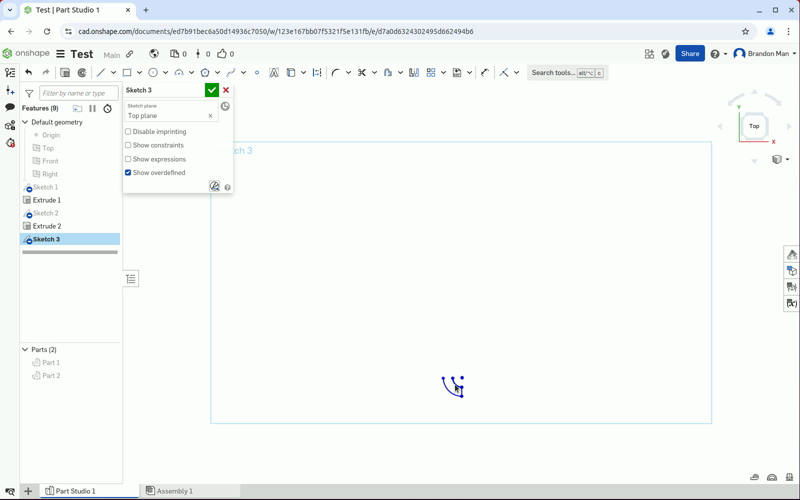
mouse_move(452, 378)
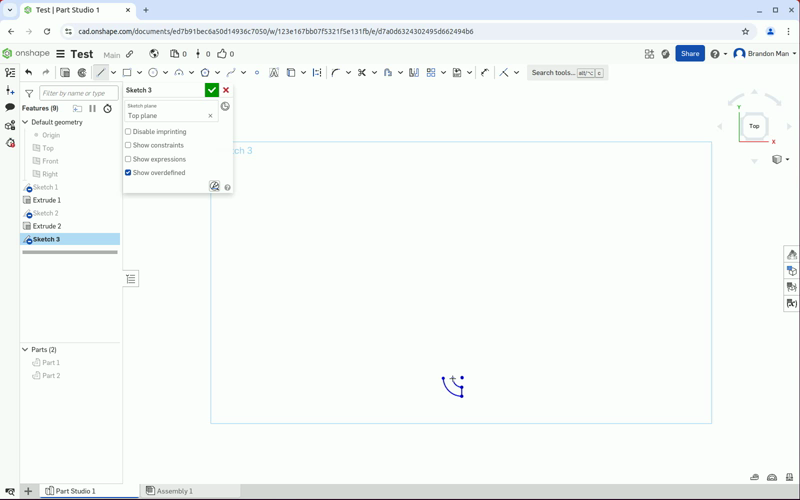
click(452, 378)
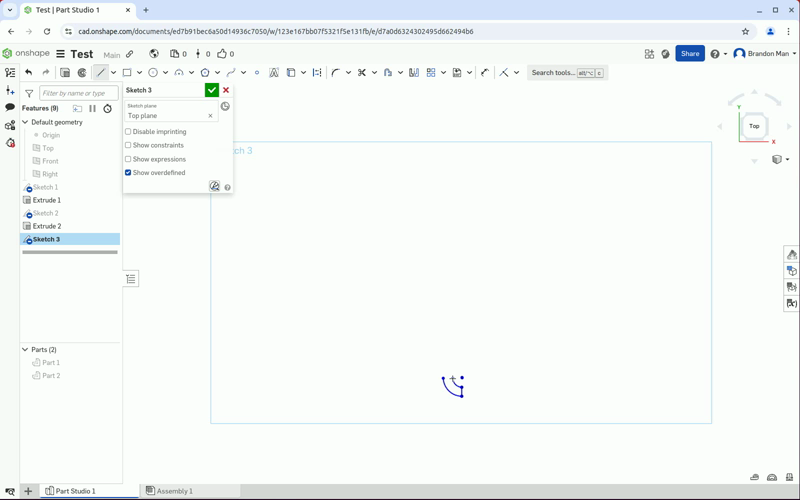
mouse_move(482, 378)
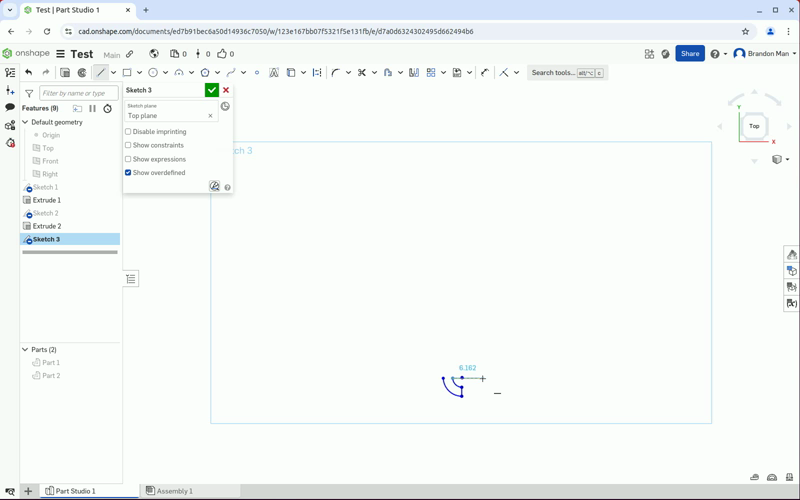
key_down(shift)
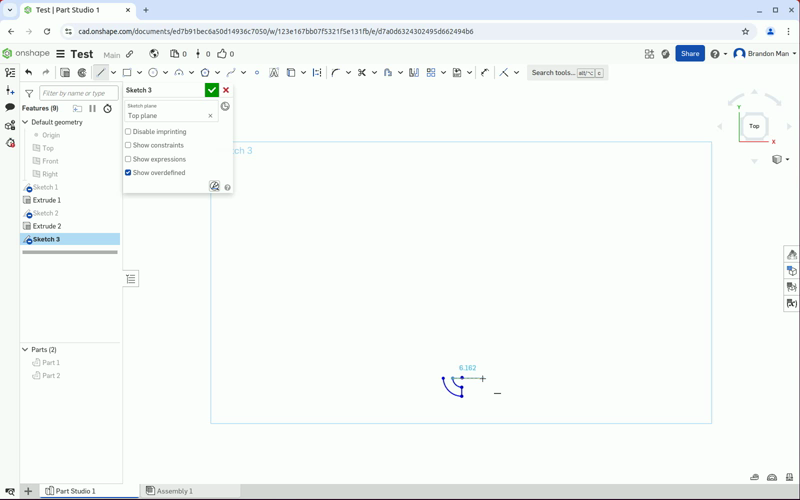
mouse_move(443, 378)
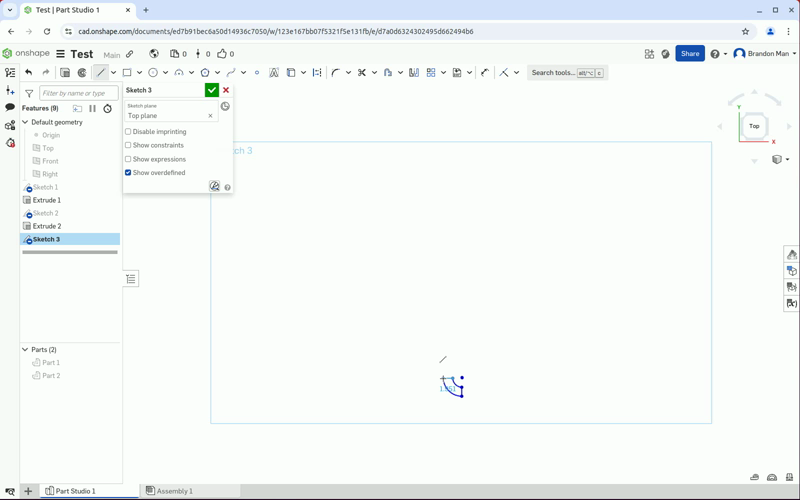
key_up(shift)
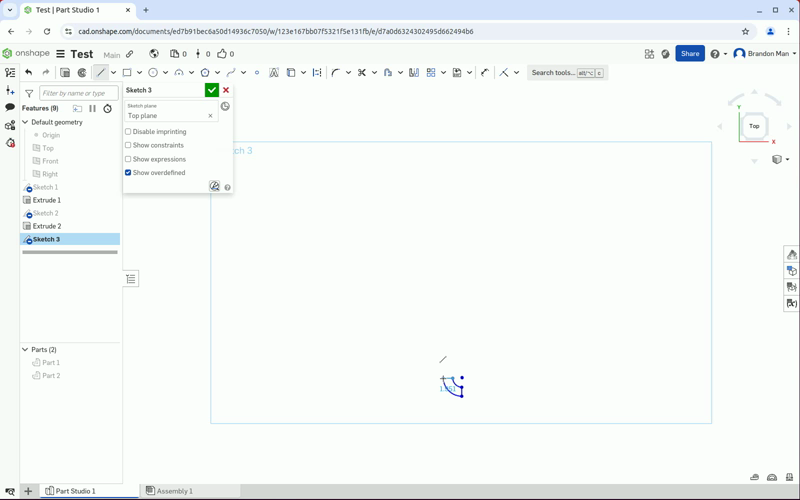
click(443, 378)
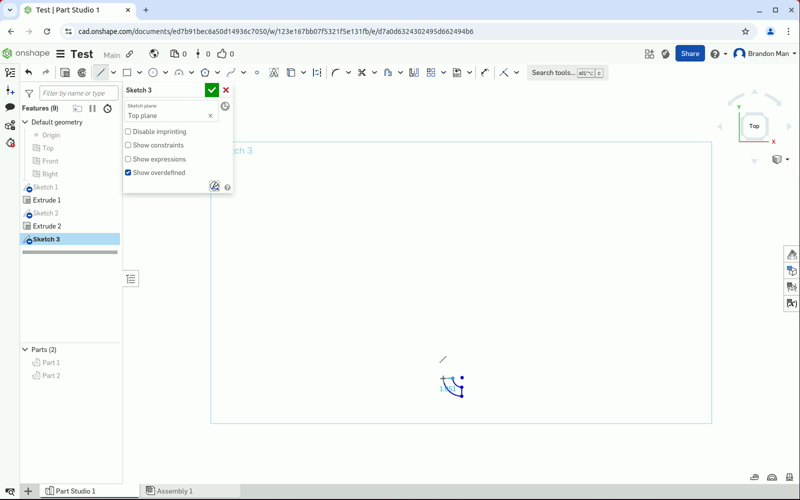
key(esc)
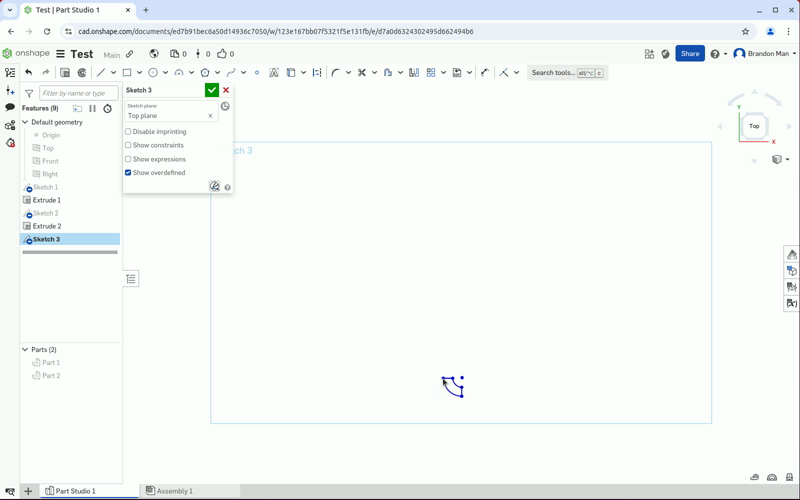
mouse_move(461, 388)
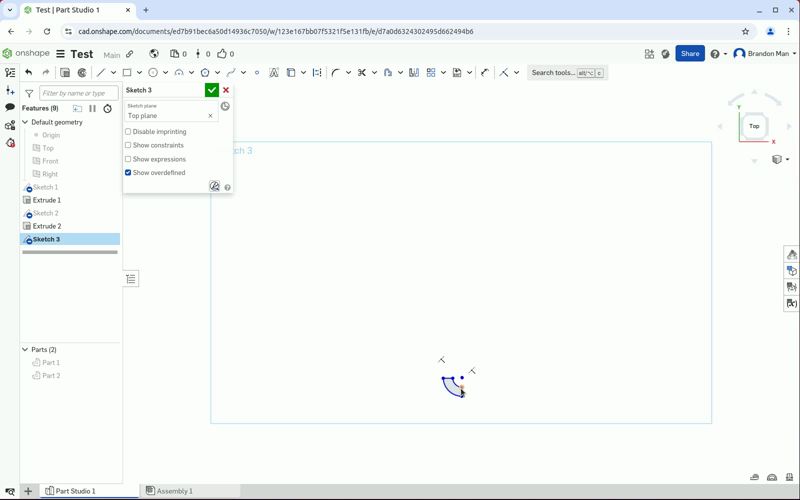
scroll(6)
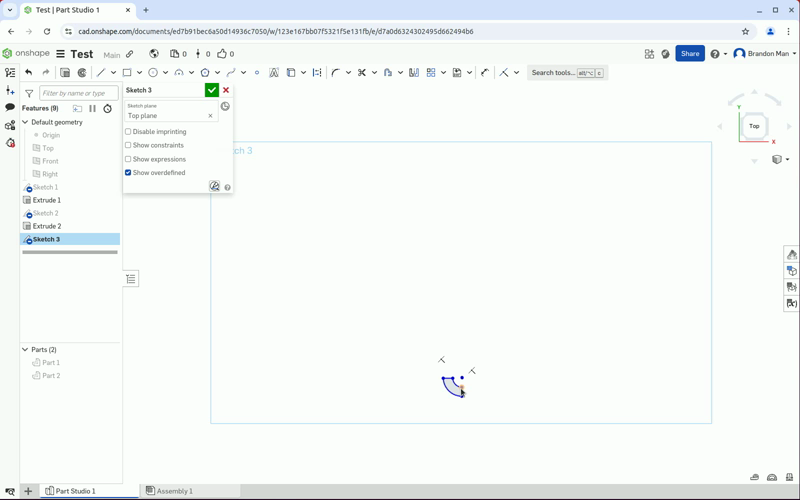
scroll(6)
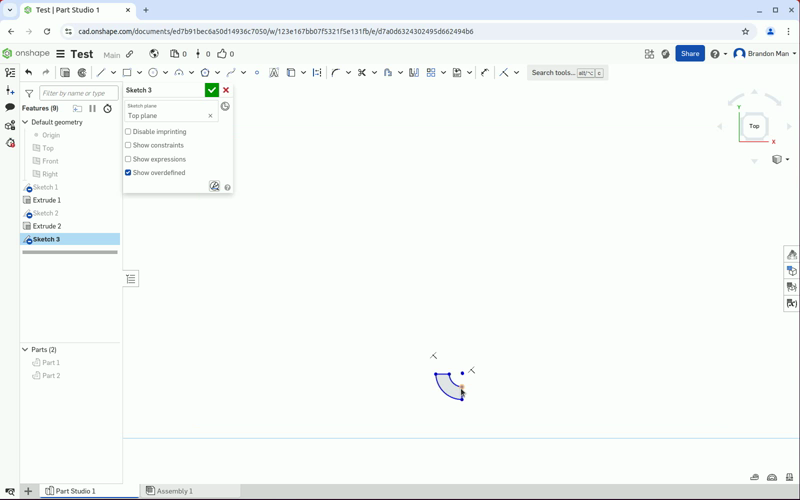
scroll(6)
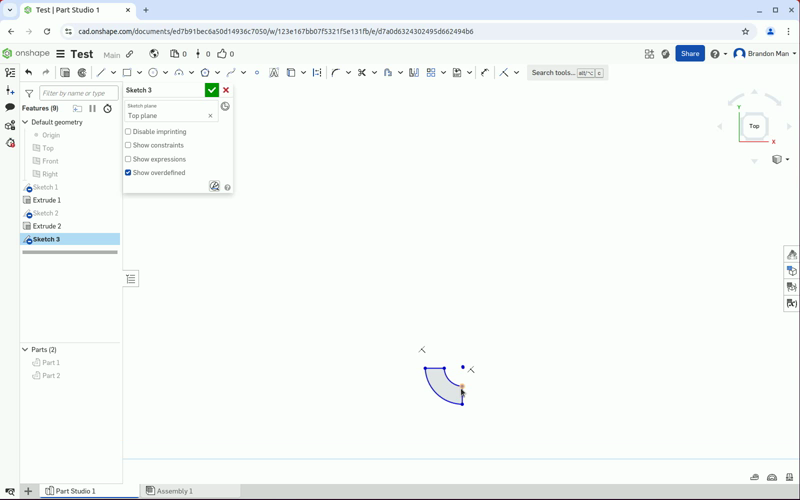
scroll(6)
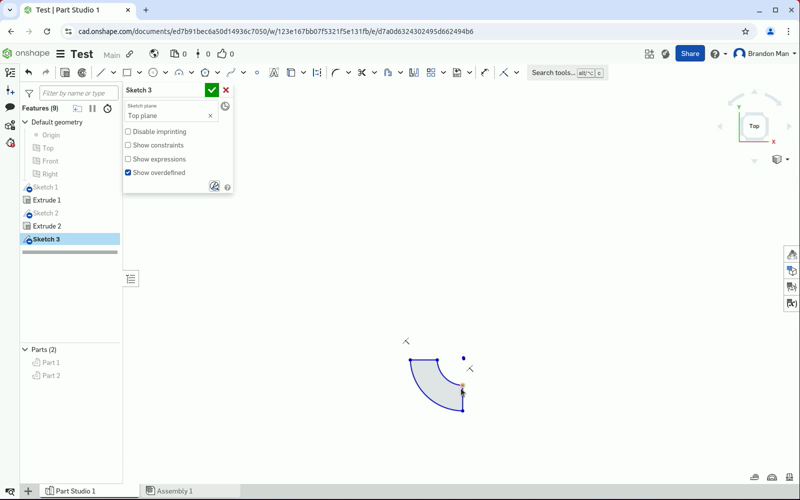
scroll(6)
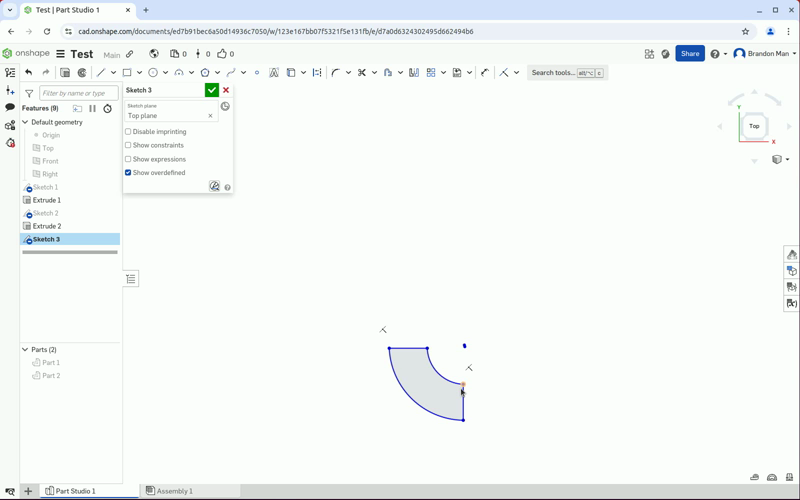
scroll(6)
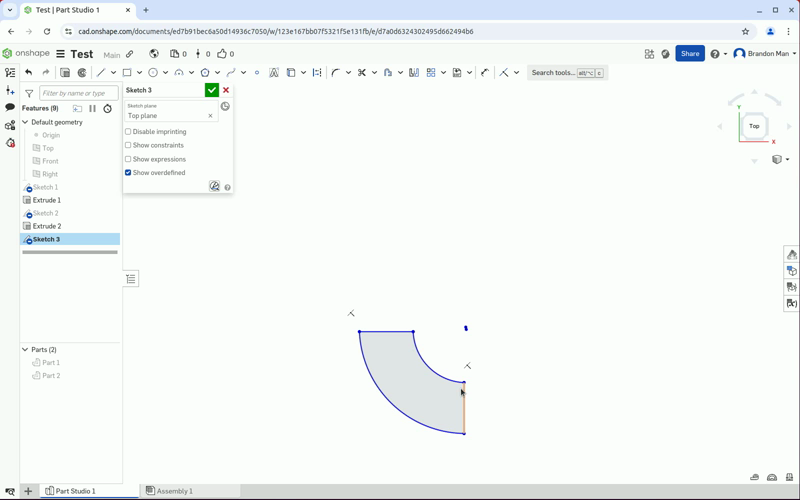
scroll(6)
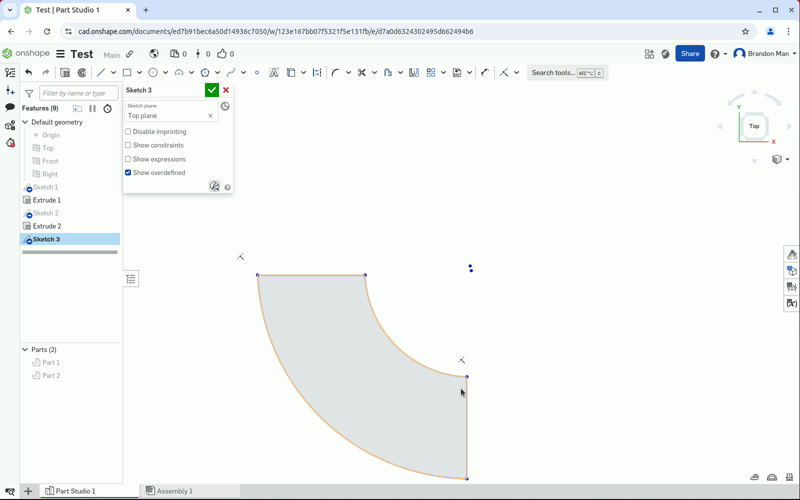
click(461, 388)
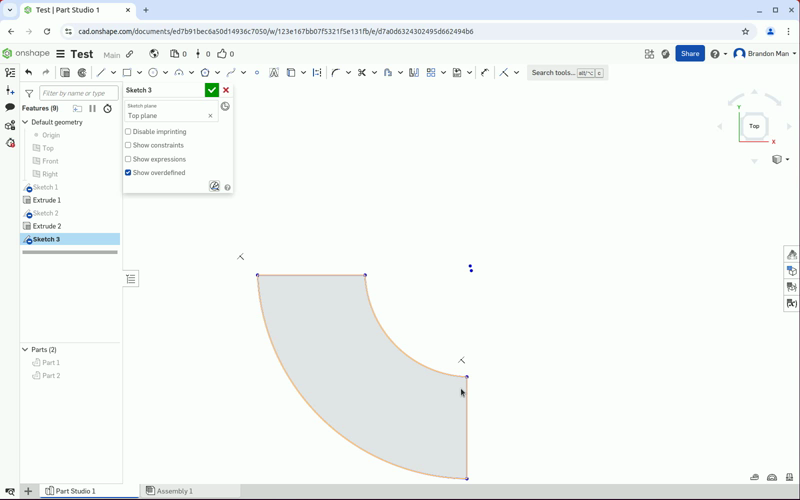
scroll(-6)
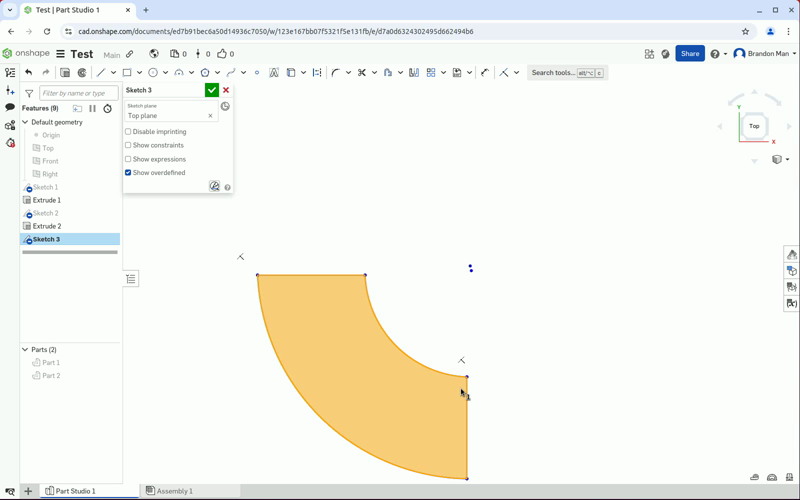
scroll(-6)
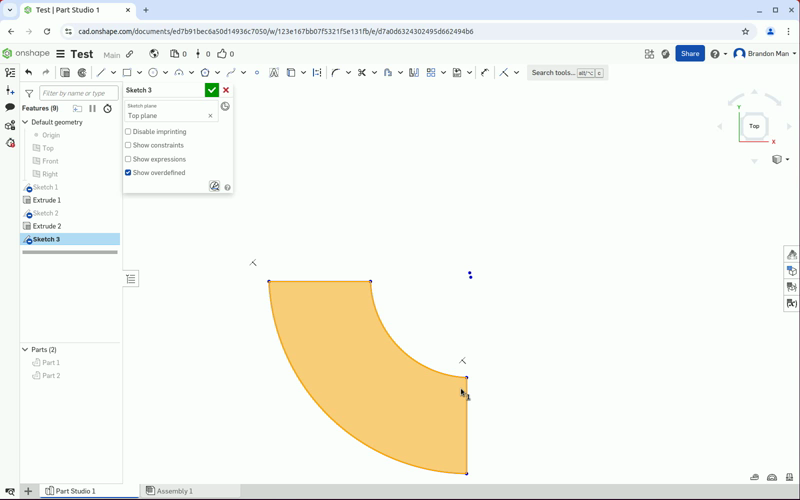
scroll(-6)
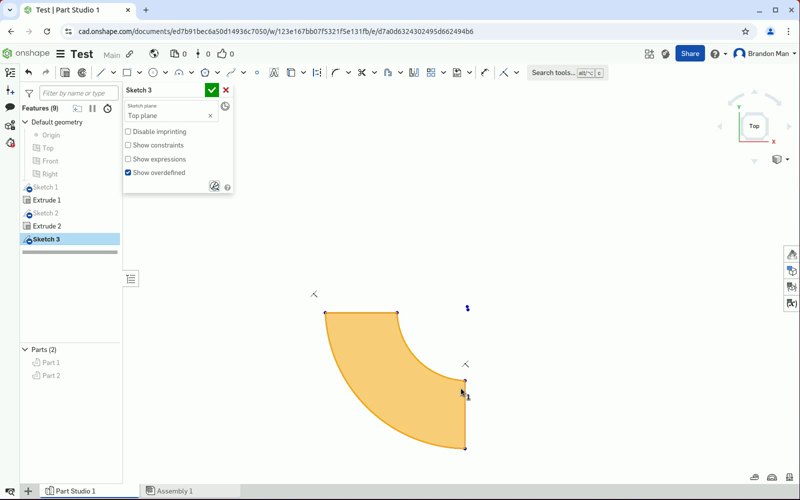
scroll(-6)
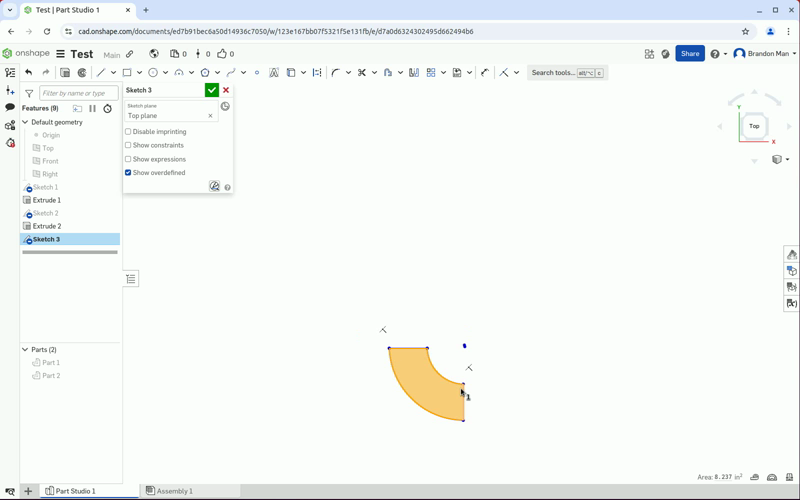
scroll(-6)
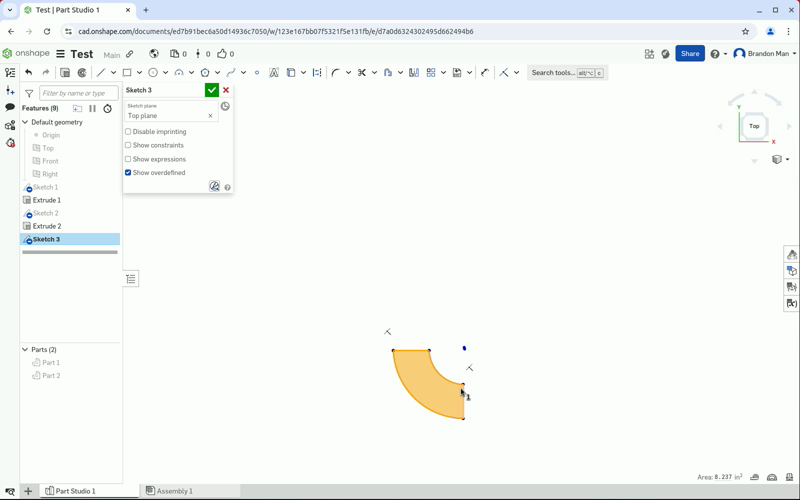
scroll(-6)
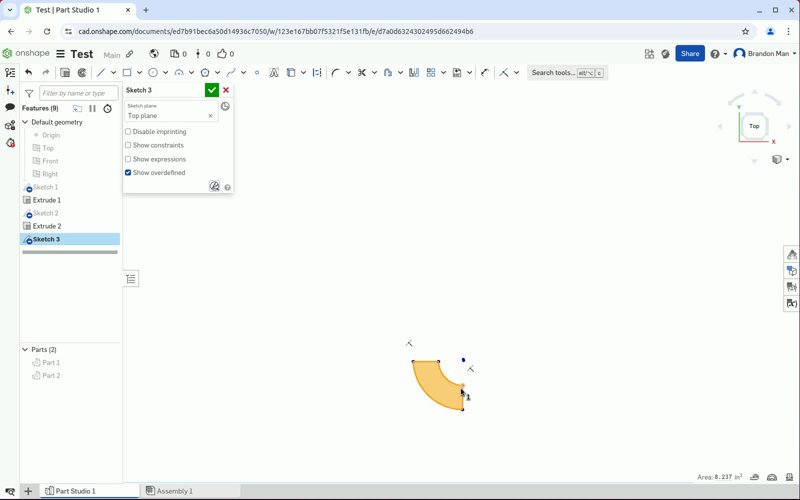
scroll(-6)
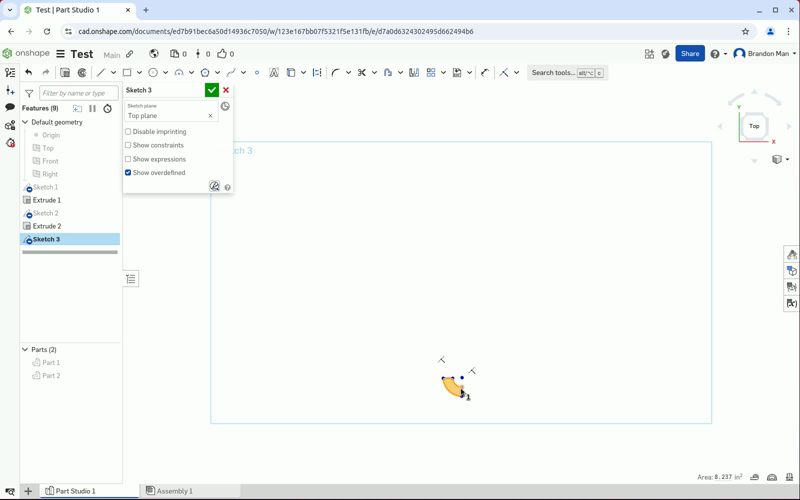
mouse_move(73, 352)
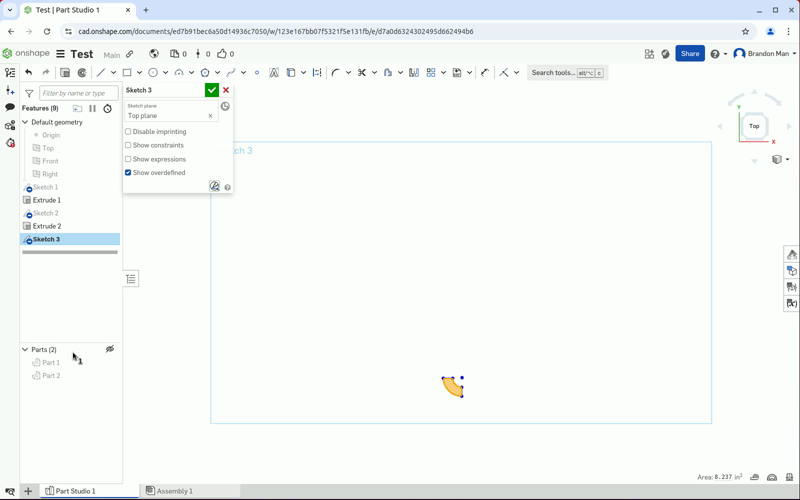
key(shift+y)
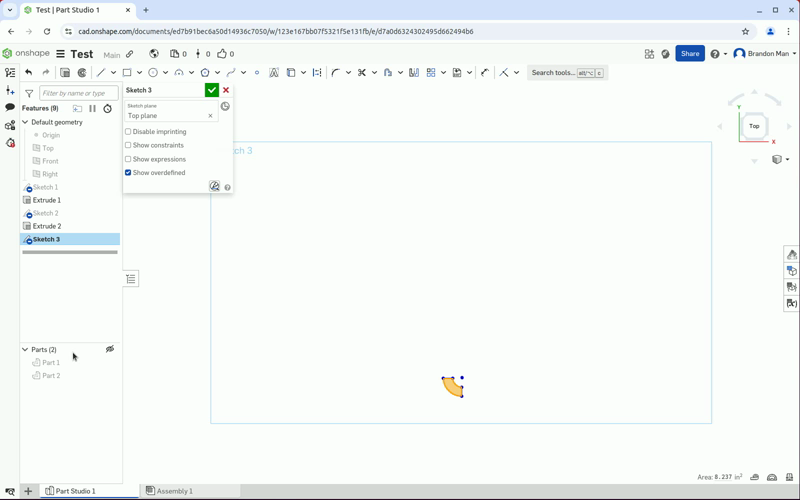
key(shift+e)
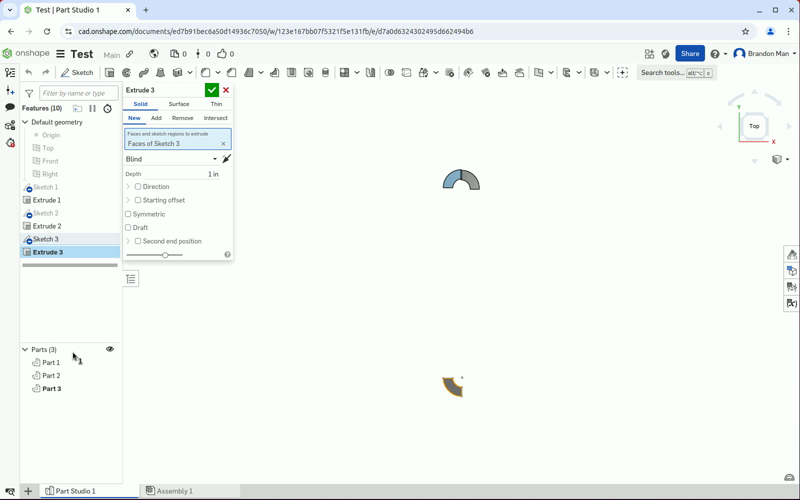
mouse_move(143, 106)
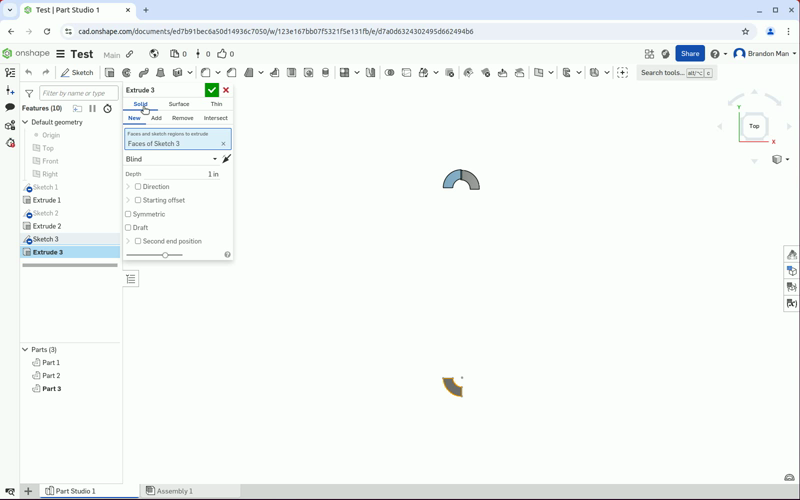
click(143, 106)
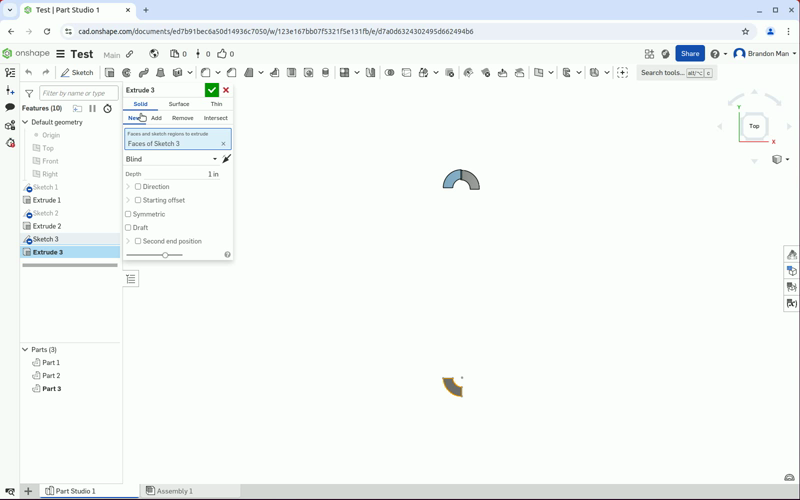
mouse_move(137, 120)
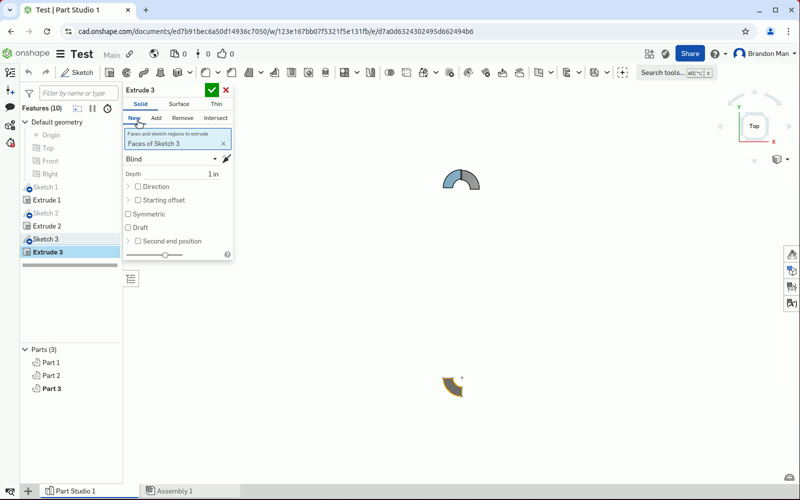
click(137, 120)
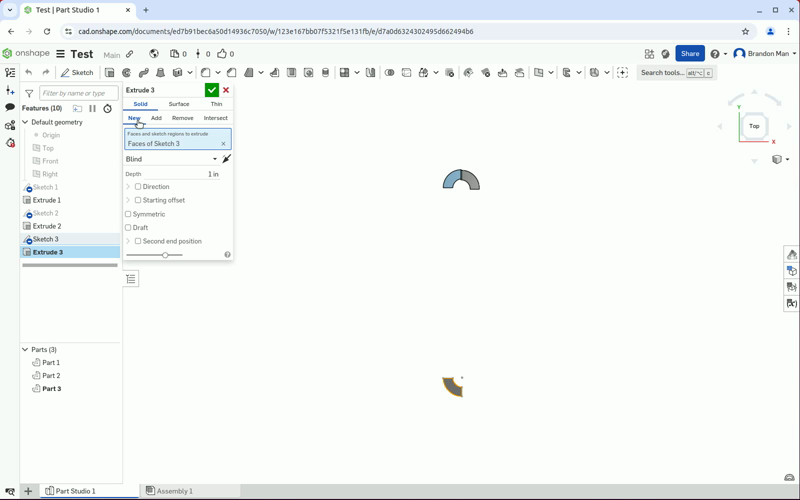
key(tab, 4)
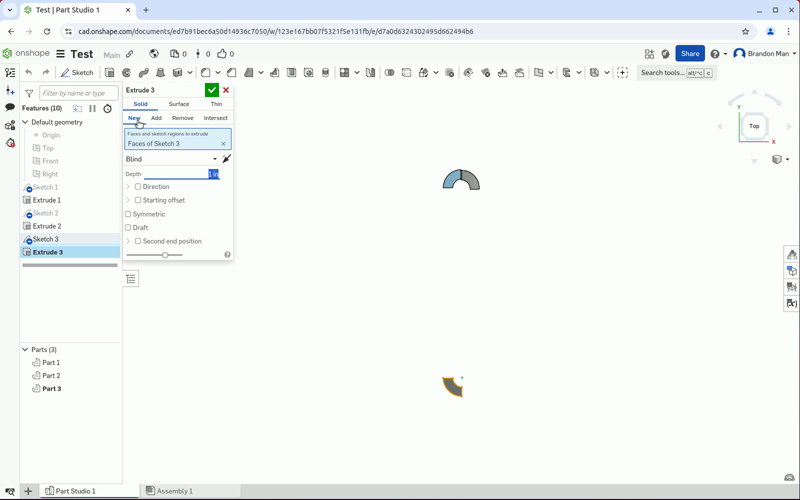
text(0.481)
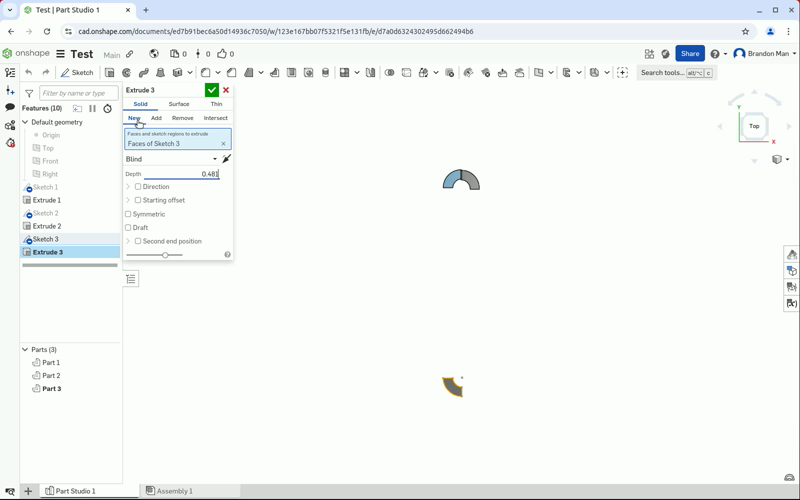
key(enter)
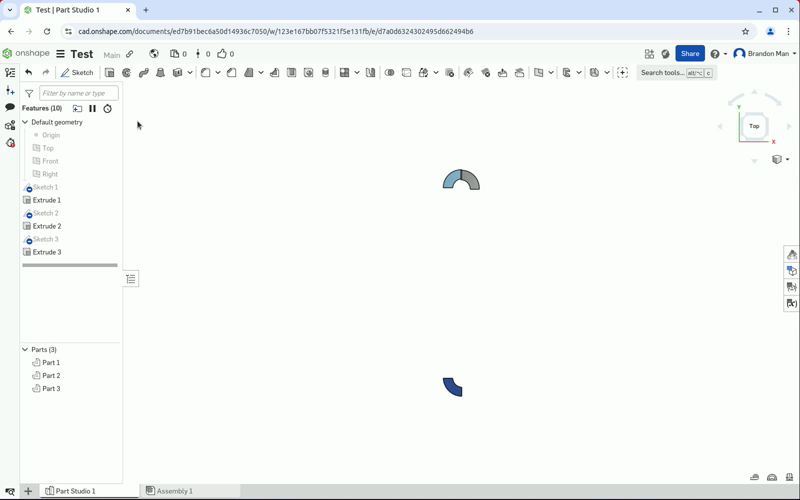
key(shift+h)
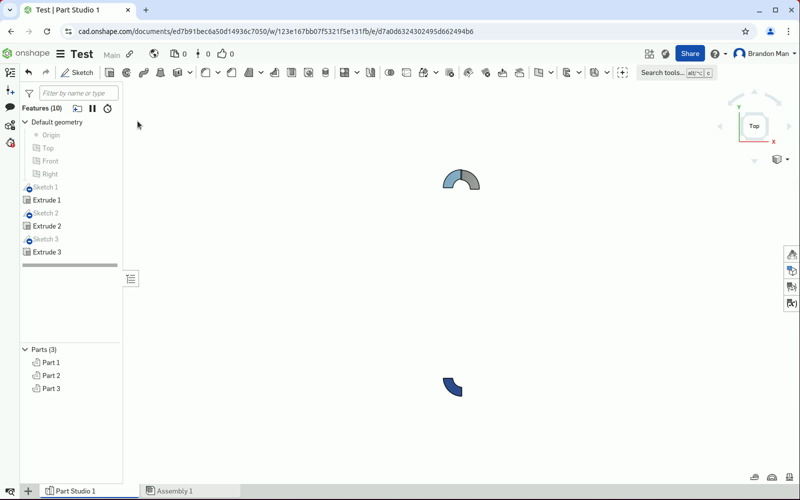
key(shift+h)
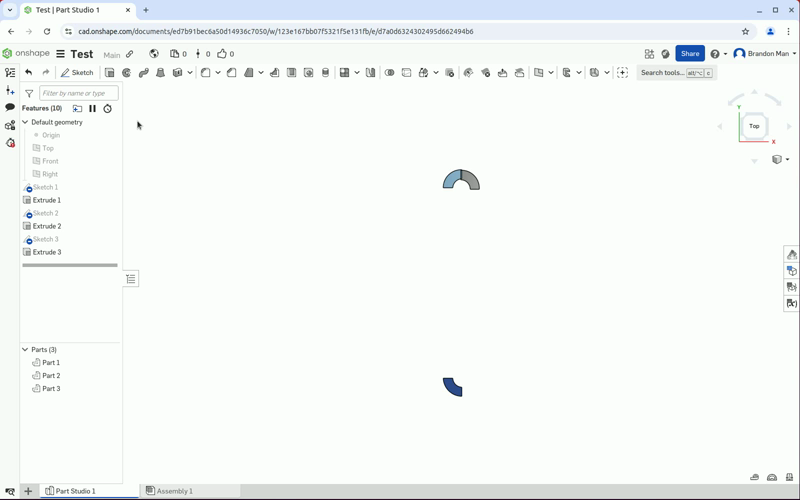
mouse_move(73, 189)
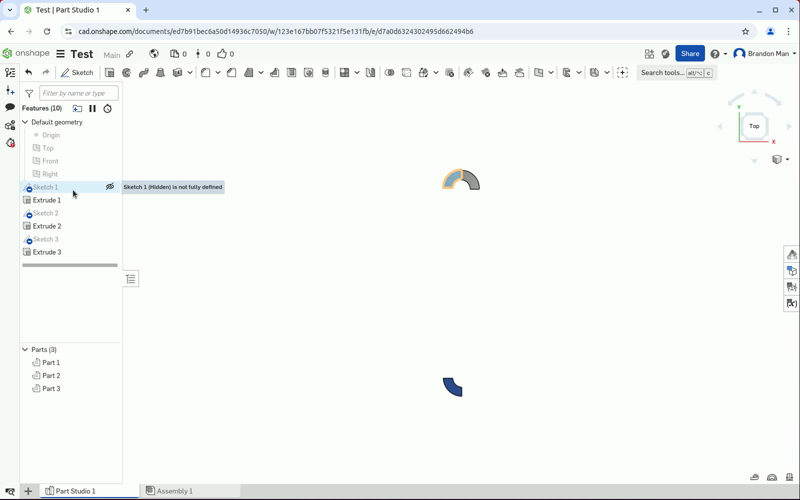
click(73, 189)
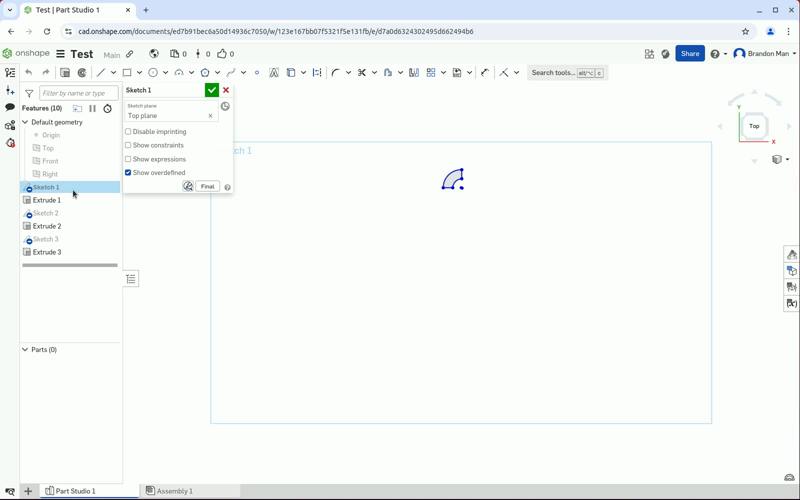
mouse_move(229, 92)
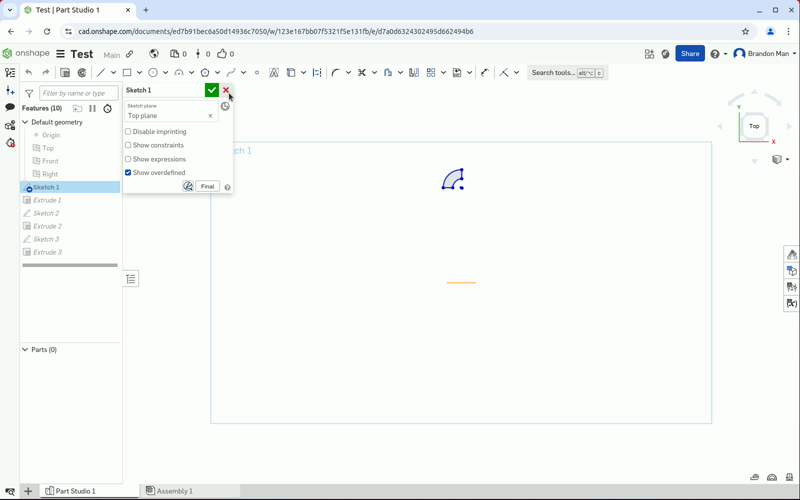
click(229, 92)
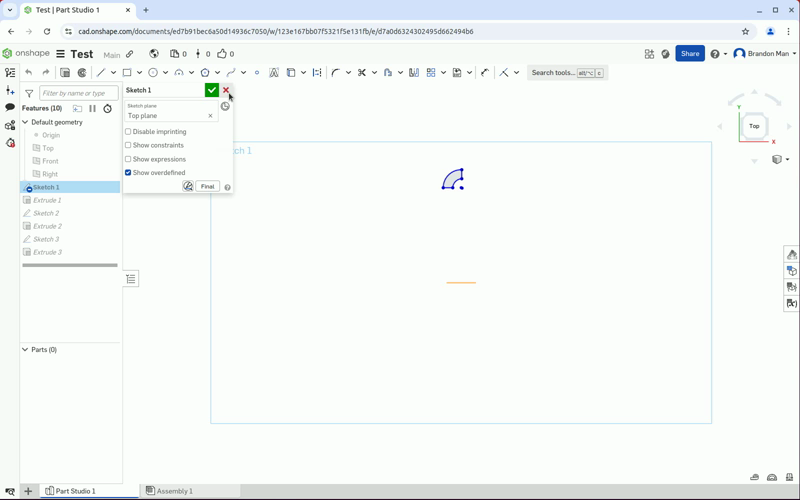
key(shift+s)
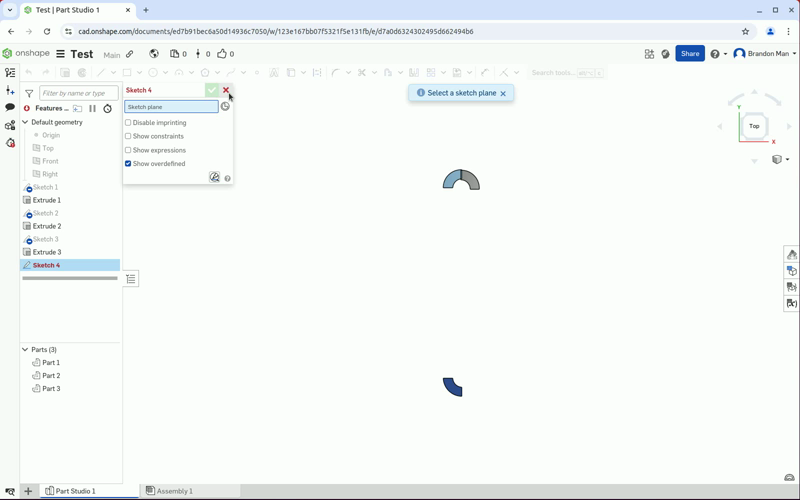
mouse_move(73, 150)
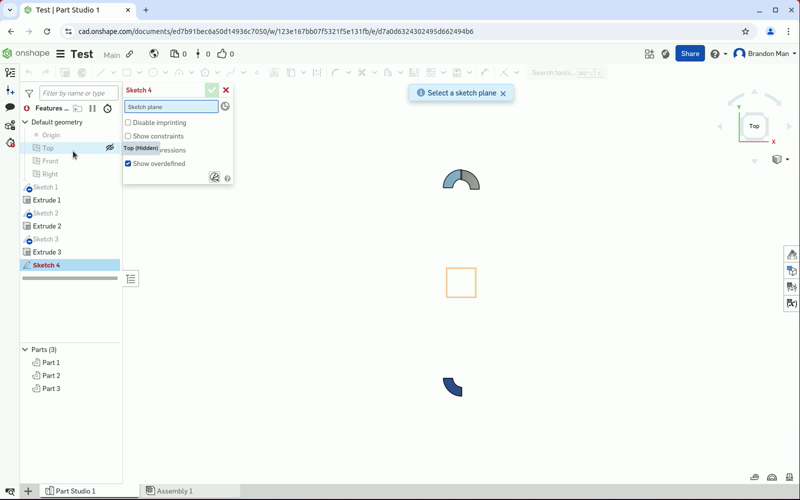
click(73, 150)
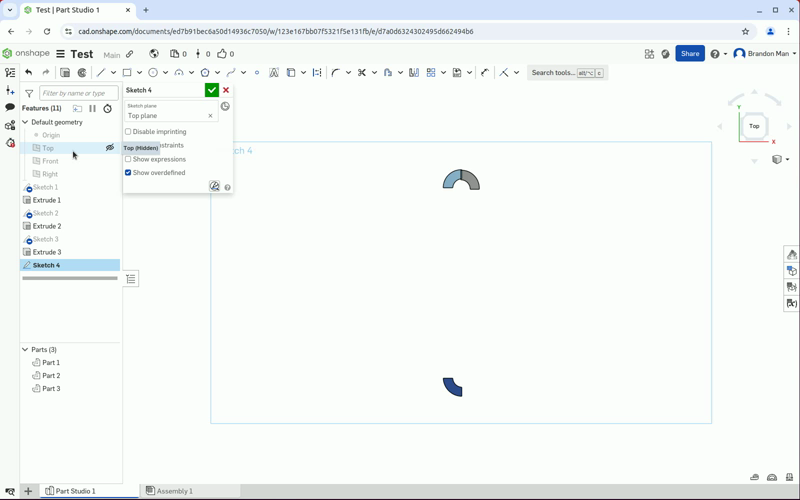
mouse_move(73, 352)
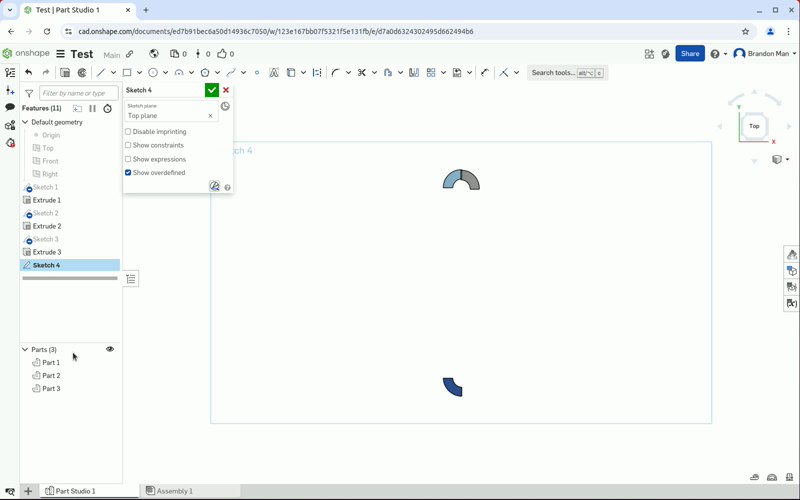
key(y)
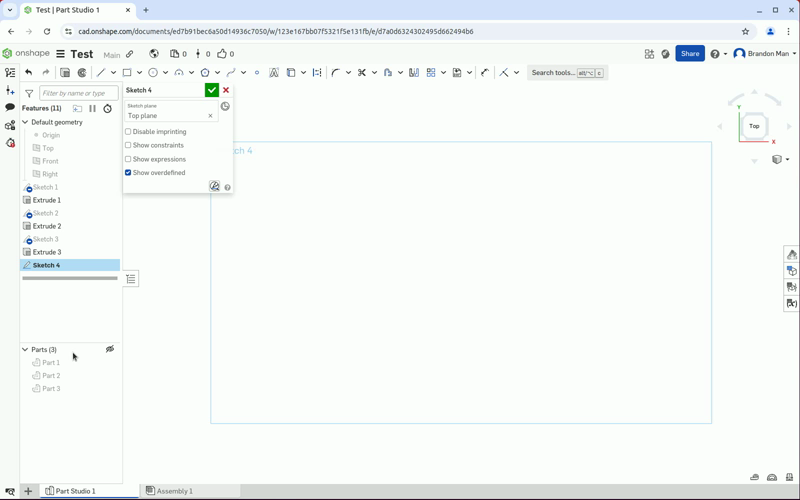
key(a)
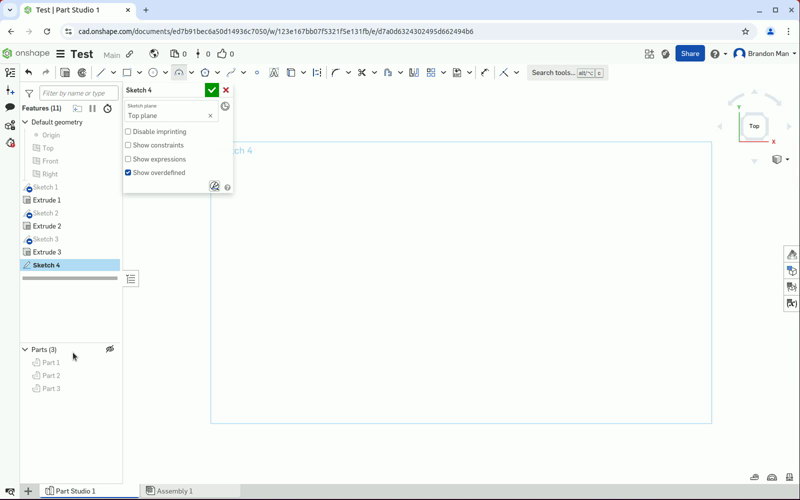
key_down(shift)
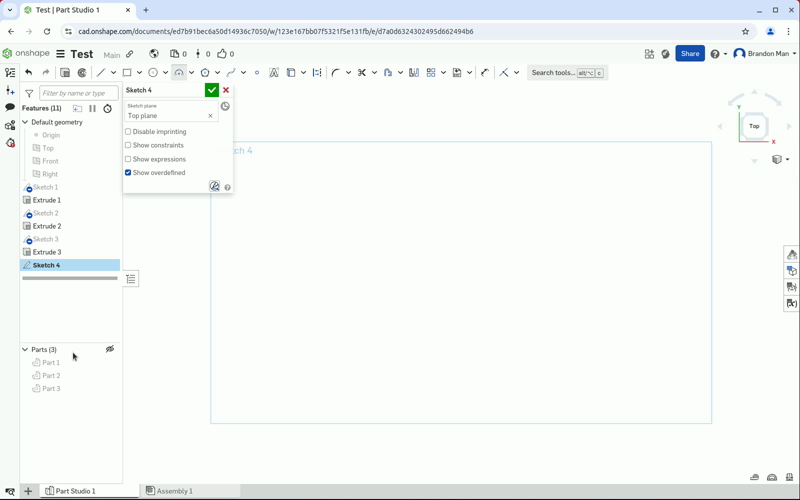
mouse_move(460, 395)
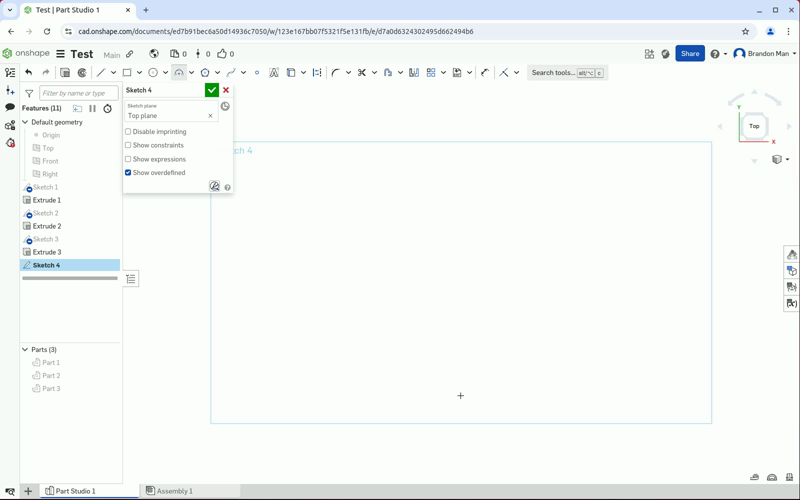
click(460, 395)
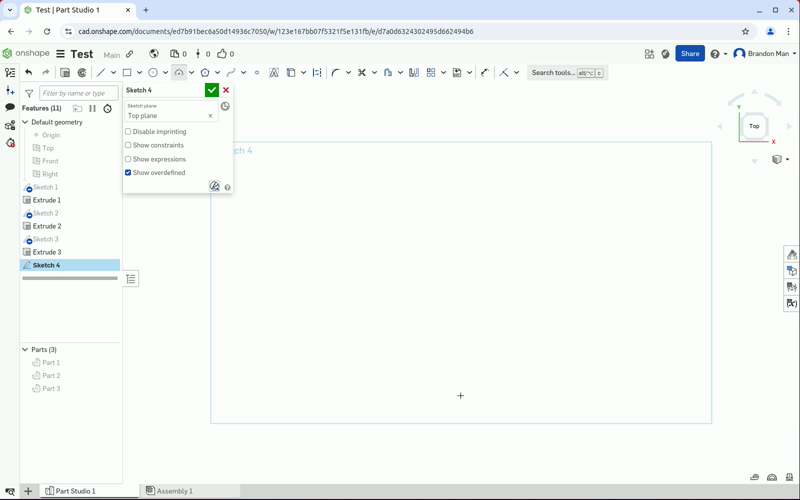
key_up(shift)
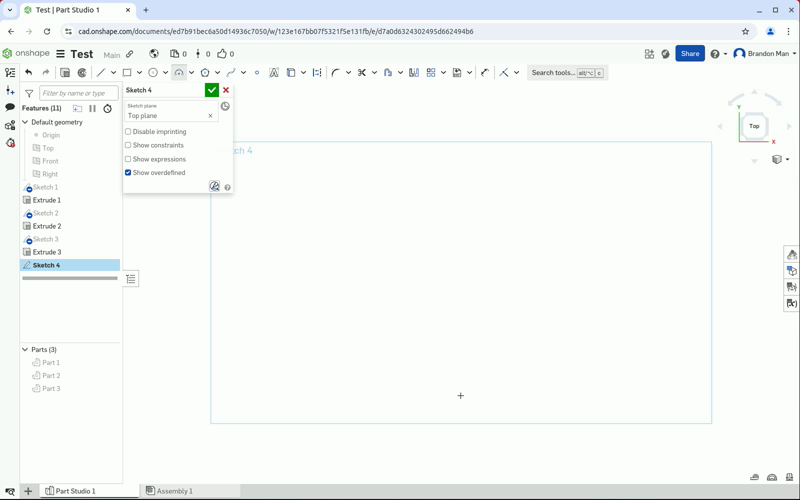
key_down(shift)
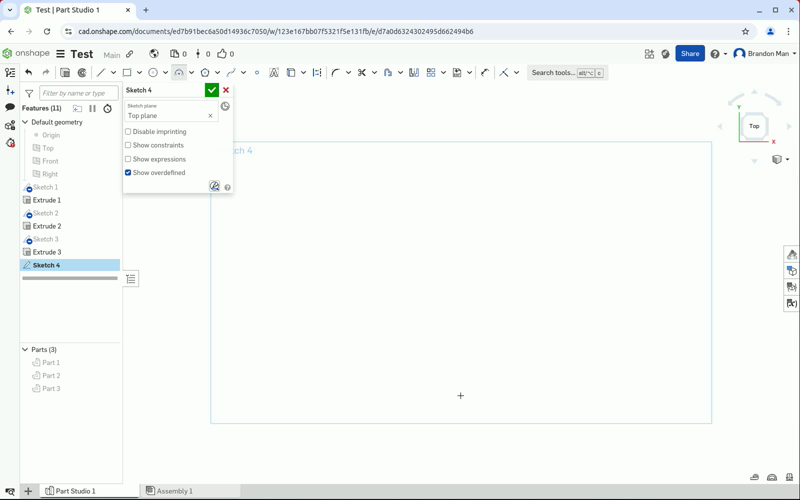
mouse_move(479, 376)
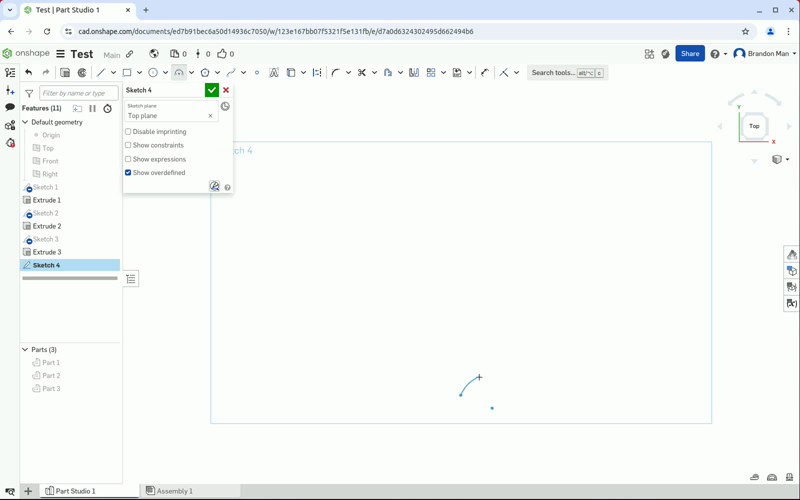
click(479, 376)
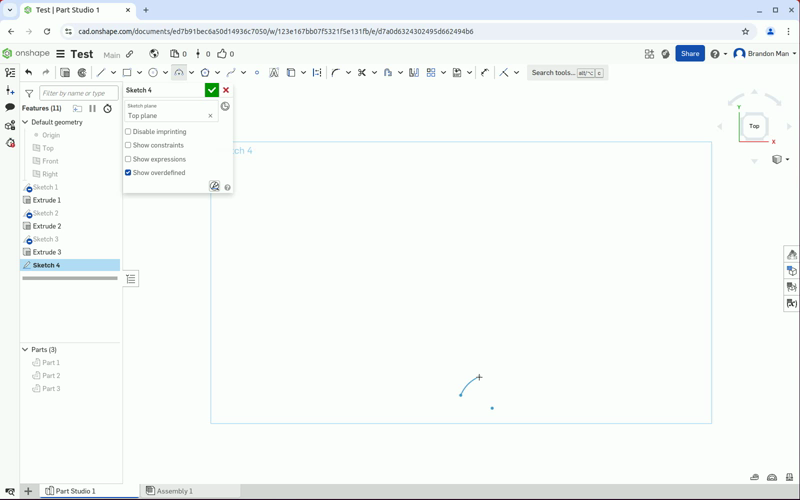
mouse_move(474, 390)
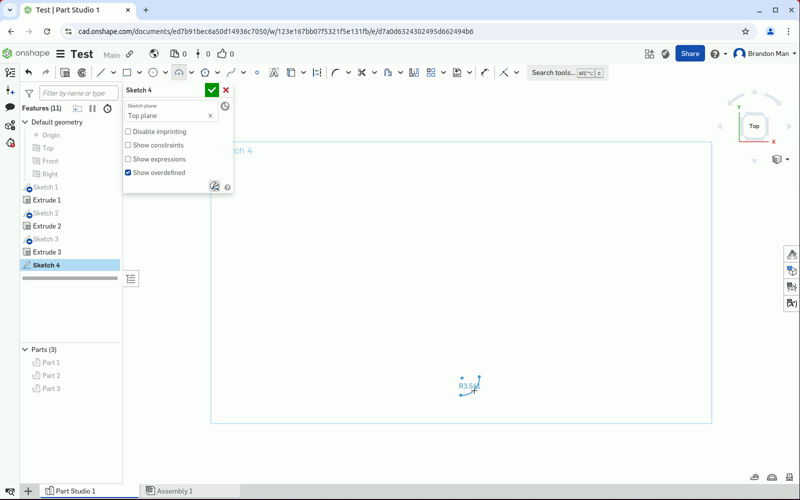
click(474, 390)
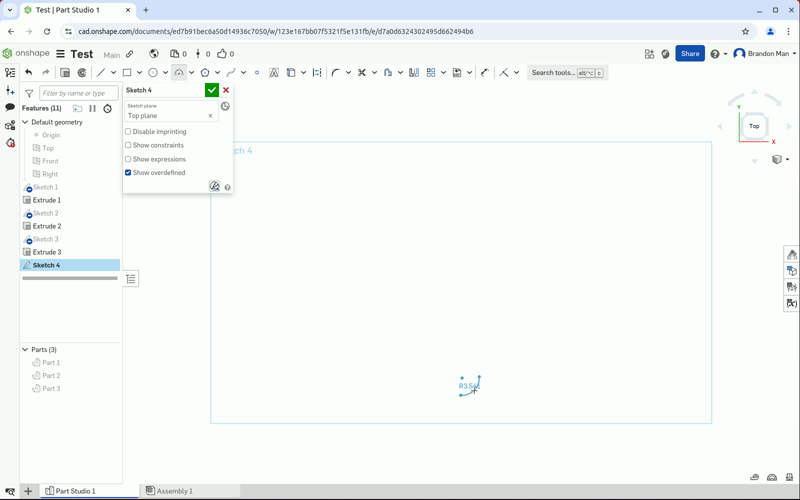
key_up(shift)
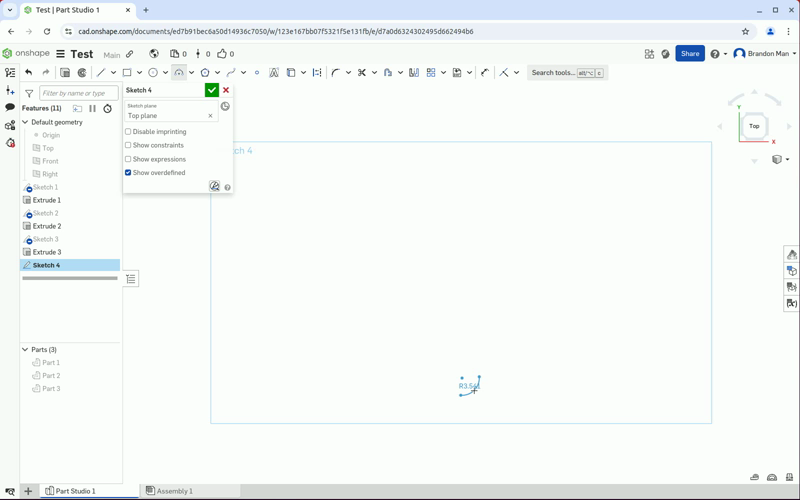
key(esc)
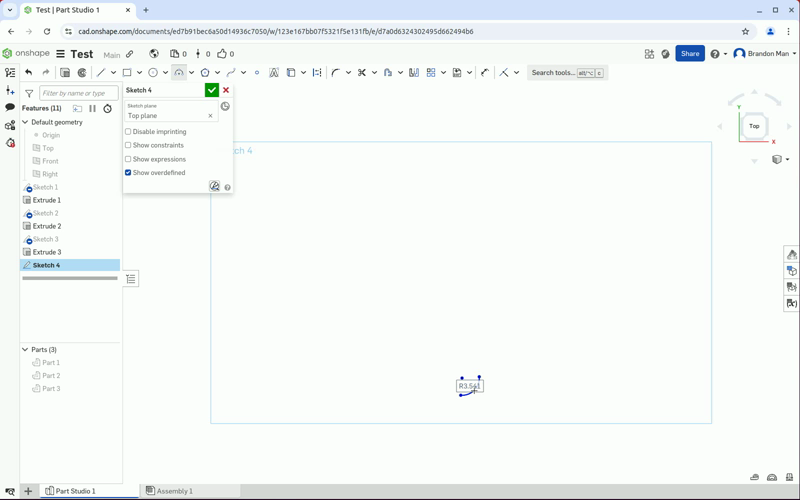
key(l)
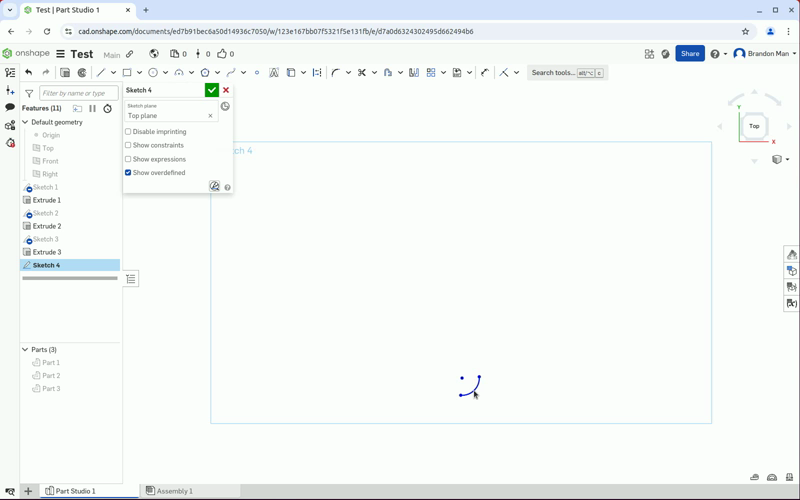
mouse_move(479, 376)
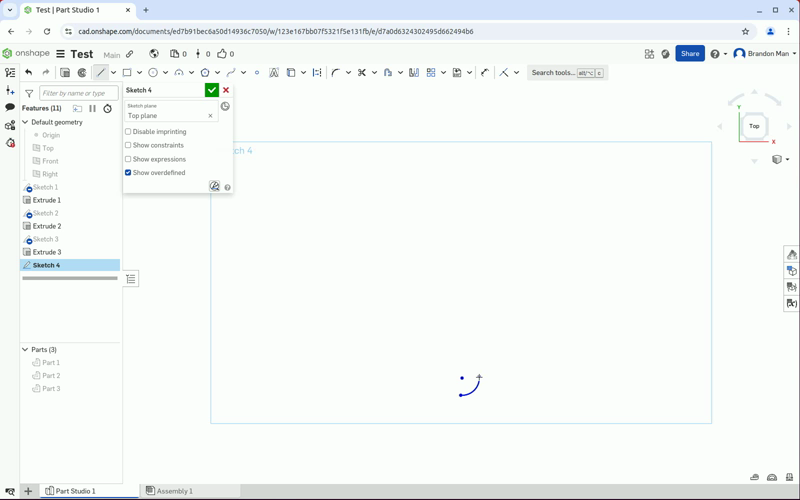
click(479, 376)
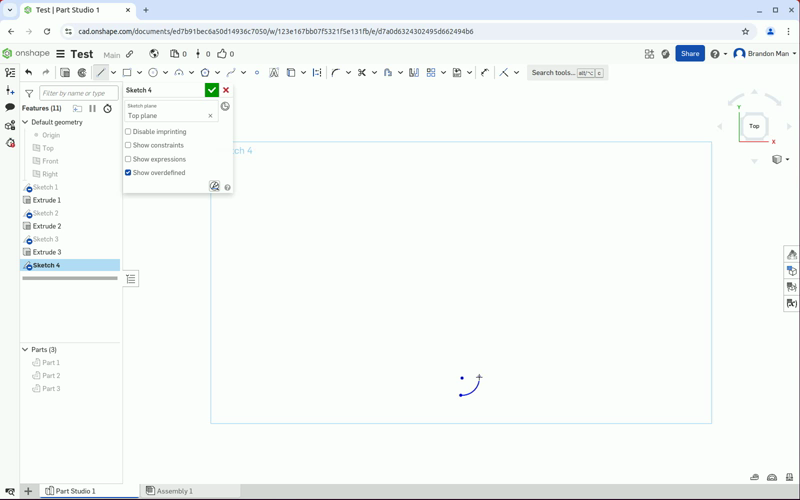
key_down(shift)
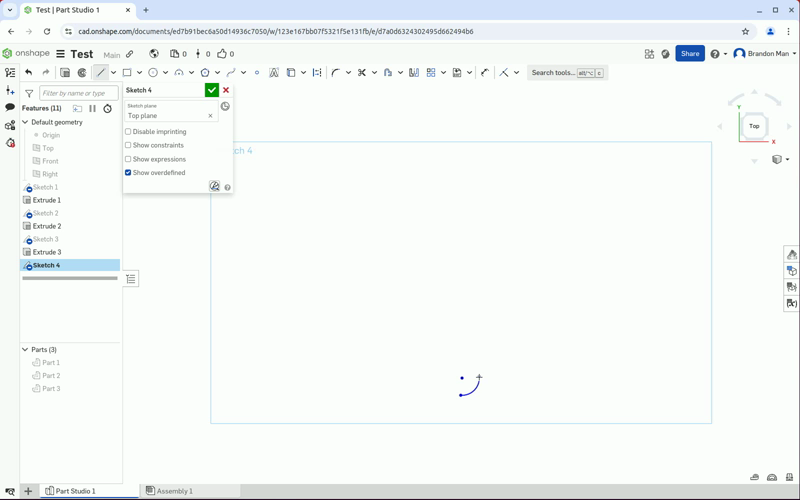
mouse_move(509, 376)
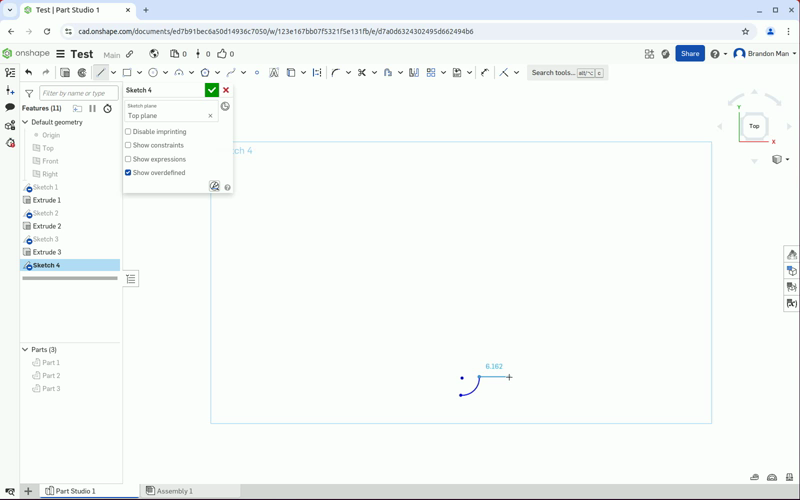
mouse_move(470, 376)
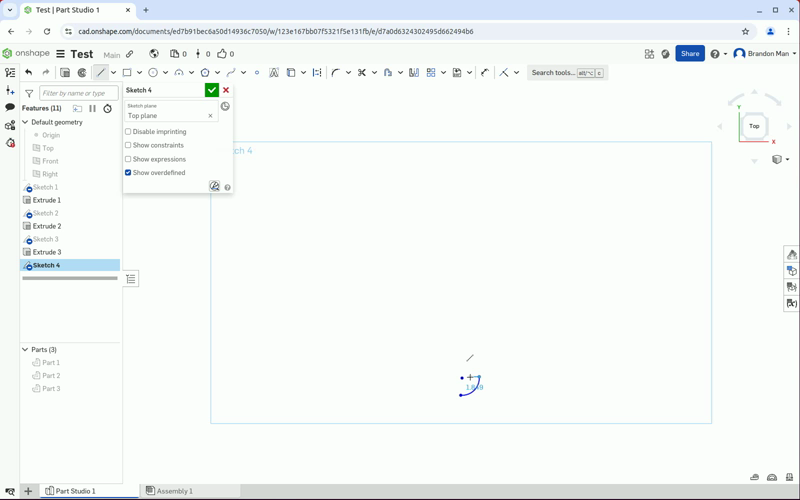
click(470, 376)
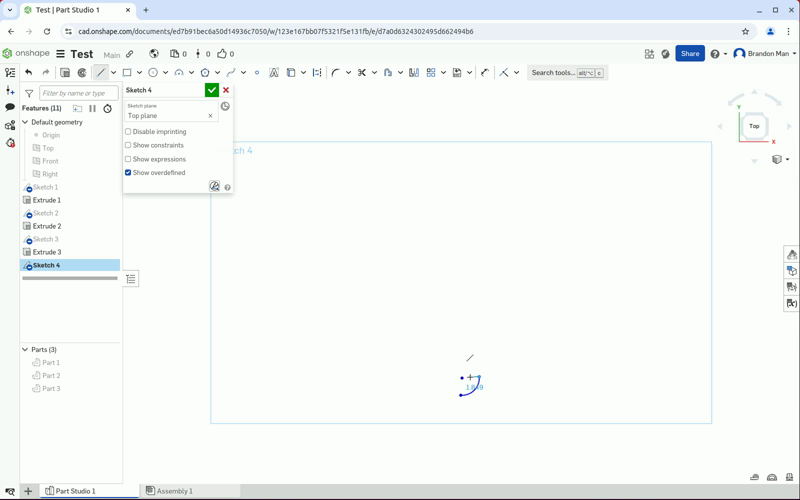
key_up(shift)
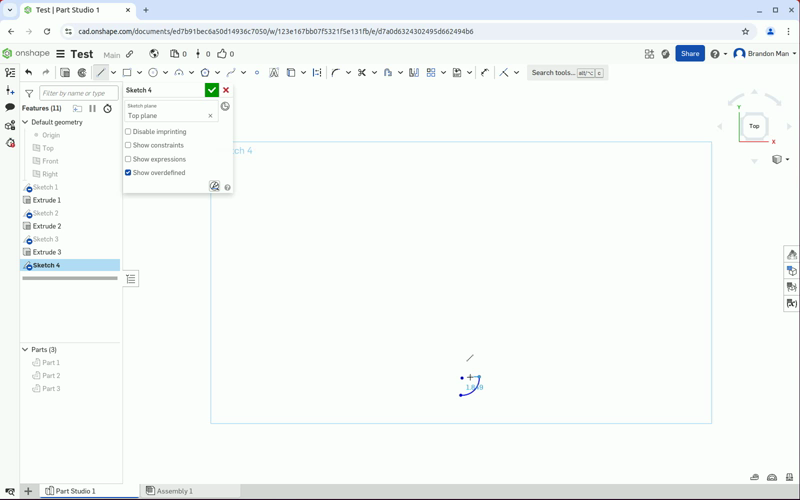
key(esc)
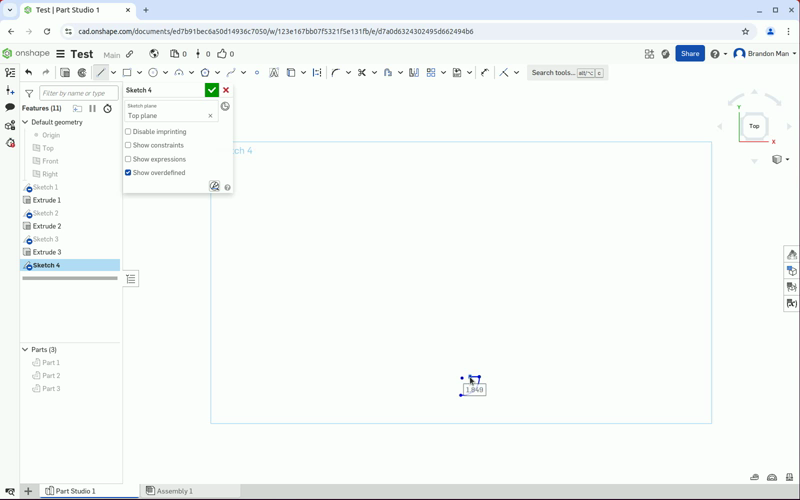
key(a)
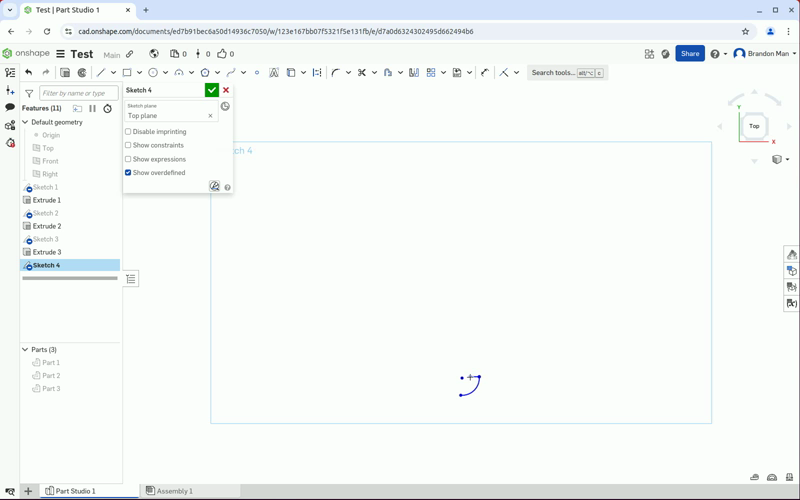
mouse_move(470, 376)
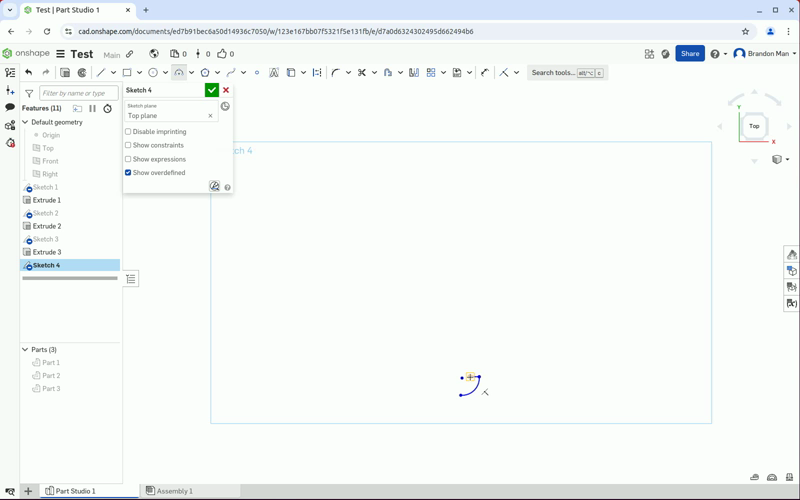
click(470, 376)
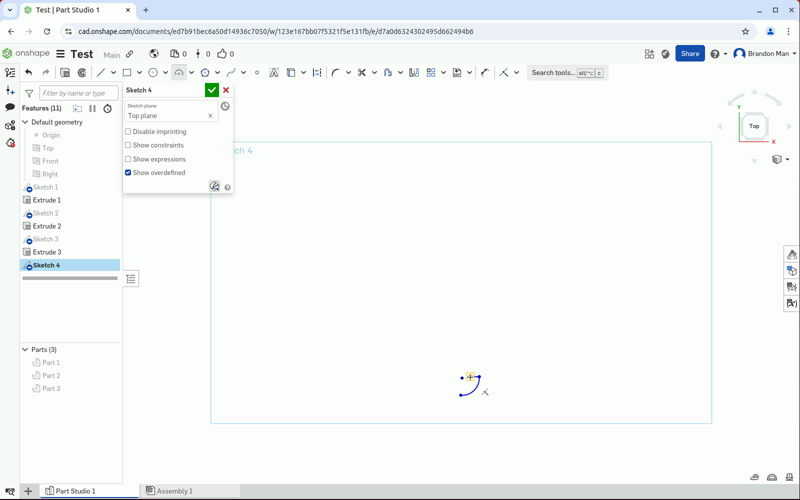
key_down(shift)
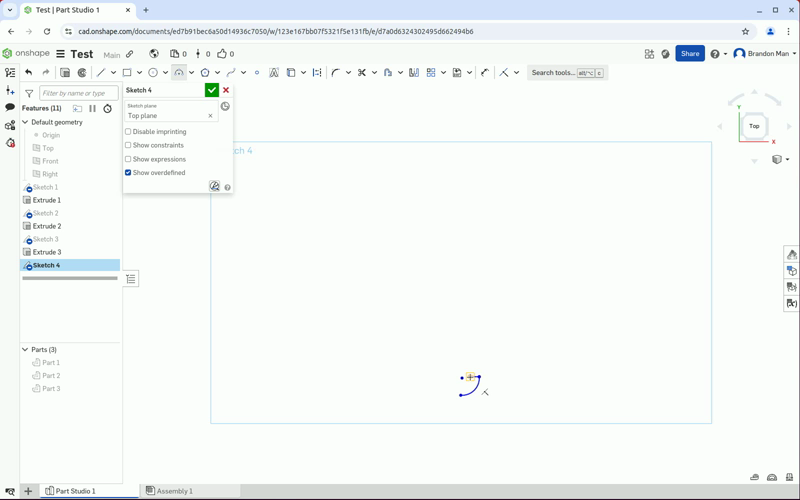
mouse_move(460, 386)
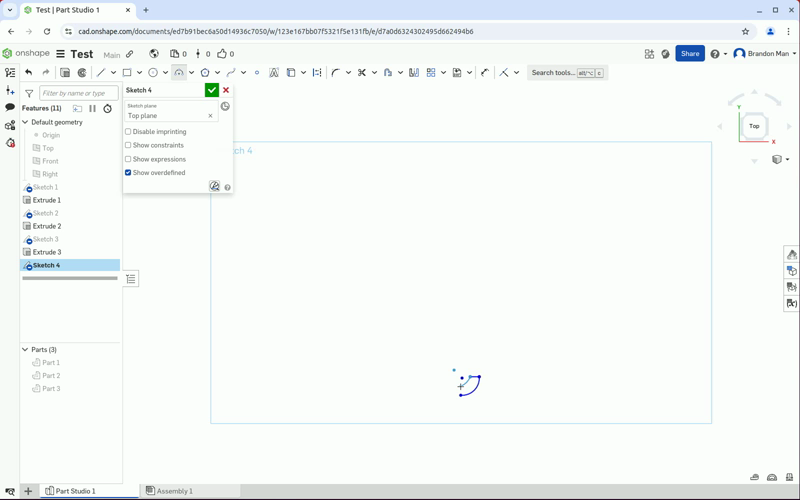
click(460, 386)
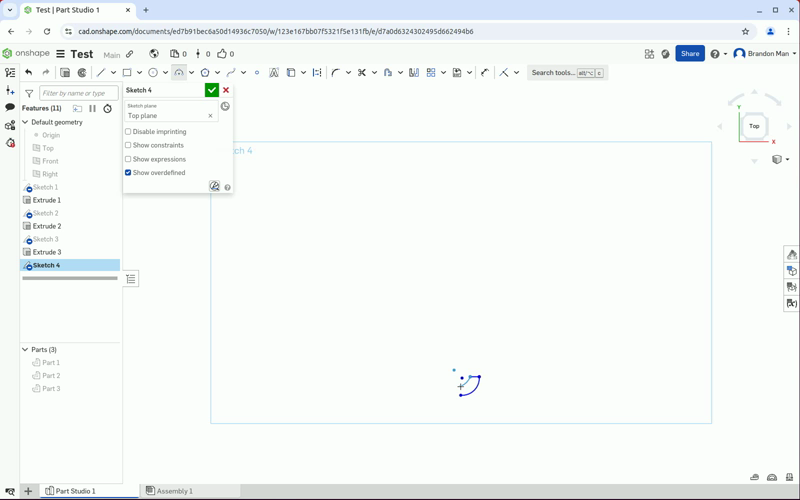
mouse_move(467, 383)
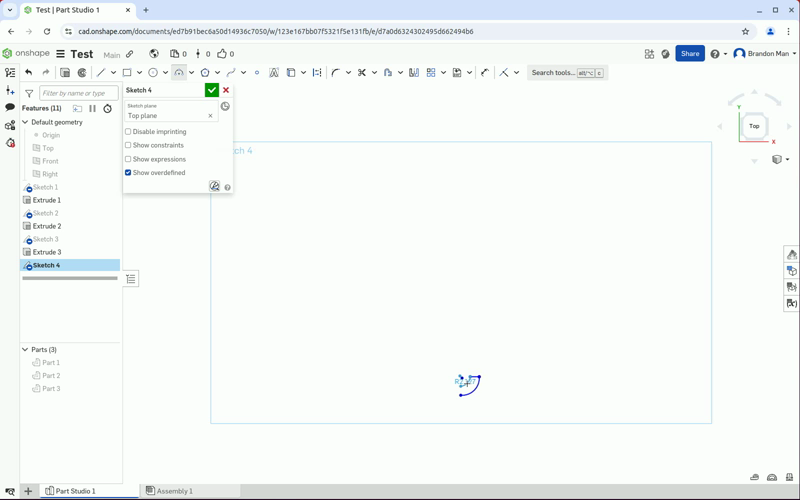
click(467, 383)
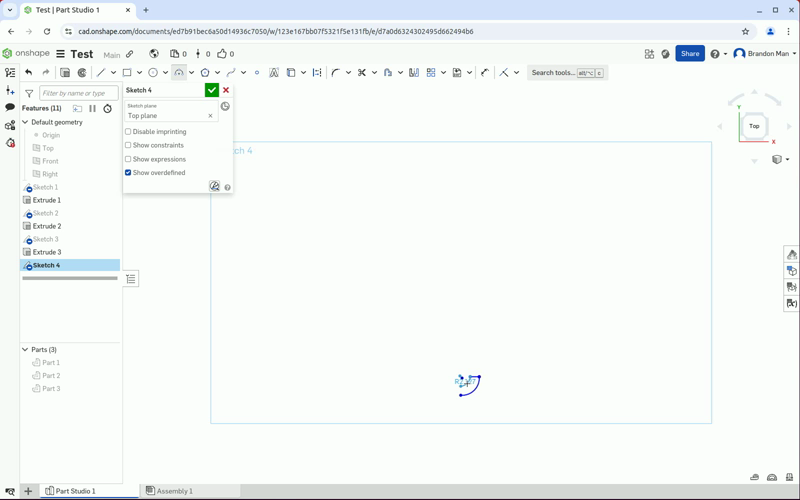
key_up(shift)
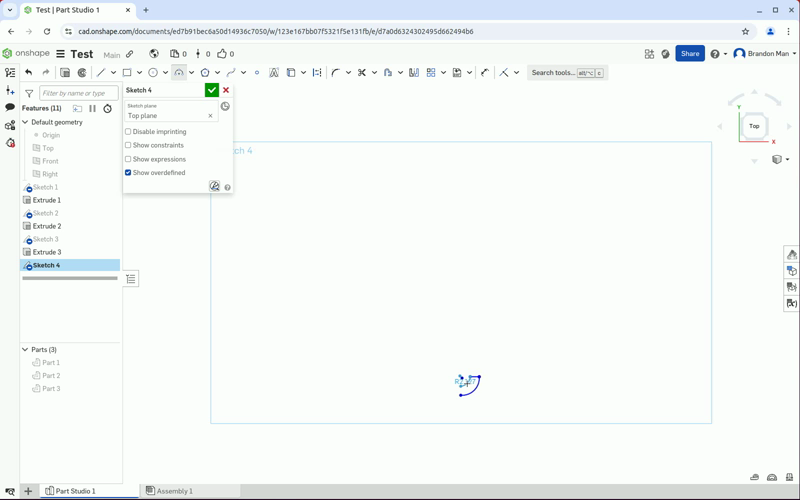
key(esc)
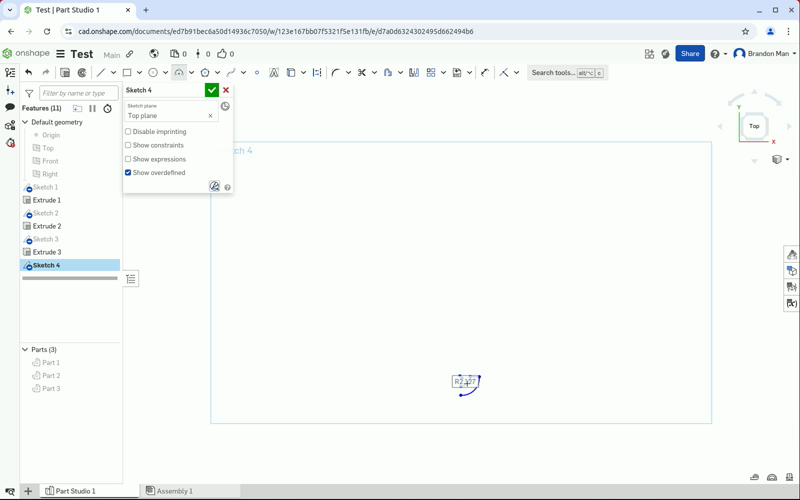
key(l)
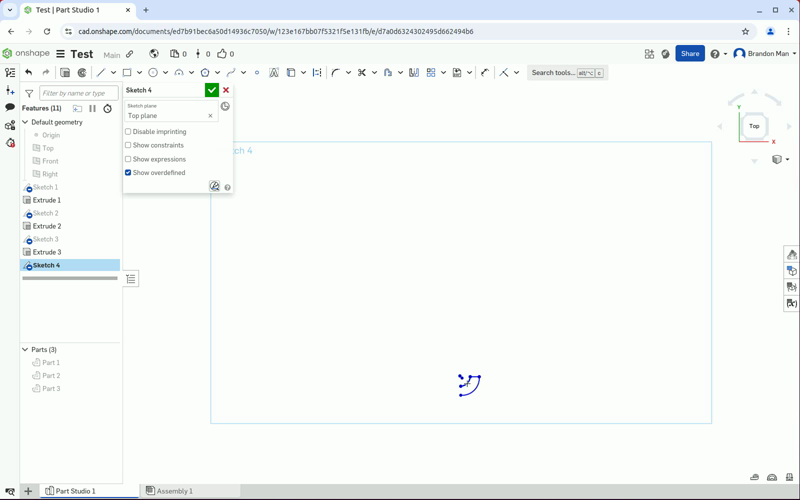
mouse_move(460, 386)
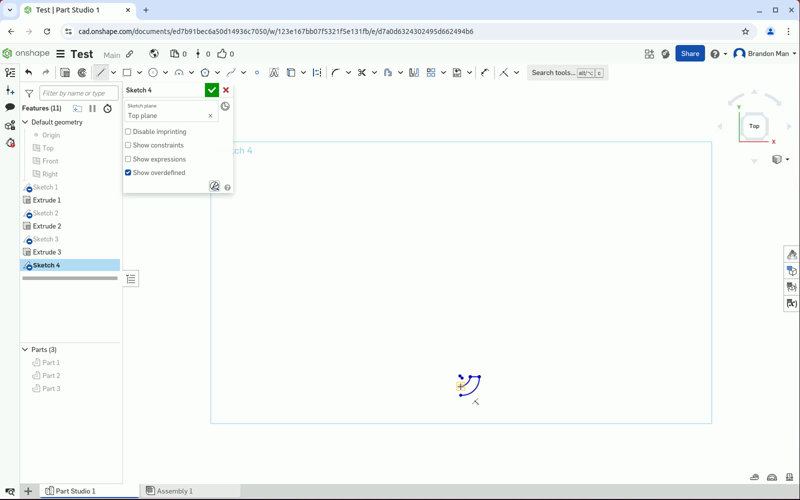
click(460, 386)
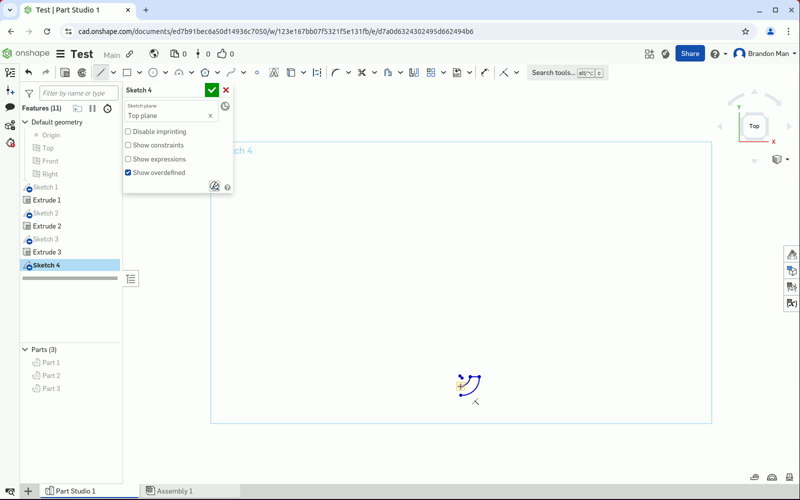
mouse_move(490, 386)
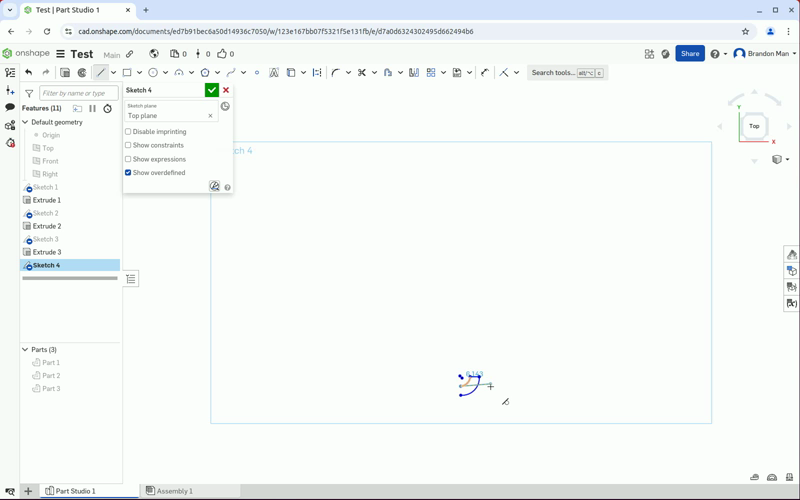
key_down(shift)
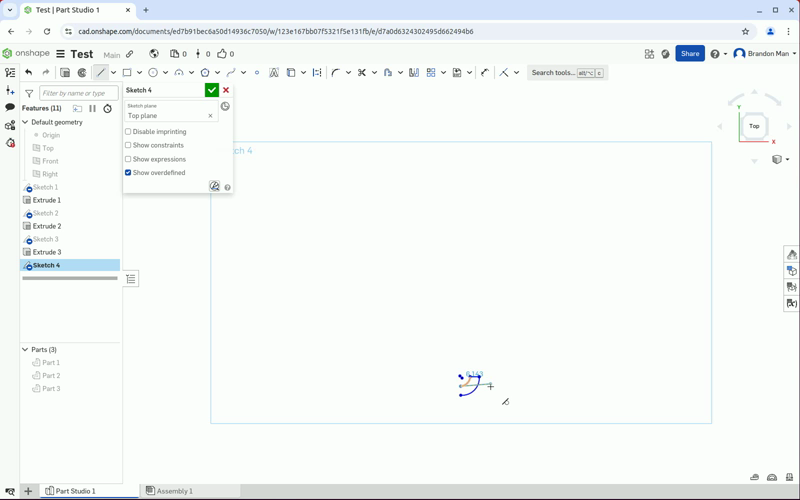
mouse_move(460, 395)
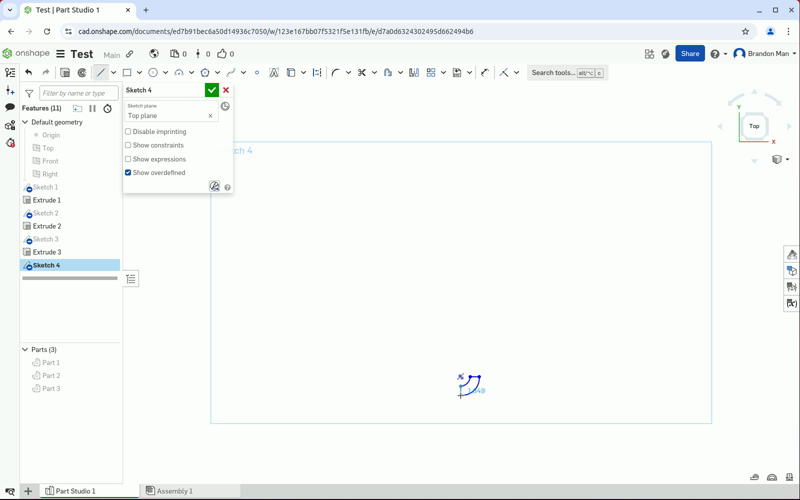
key_up(shift)
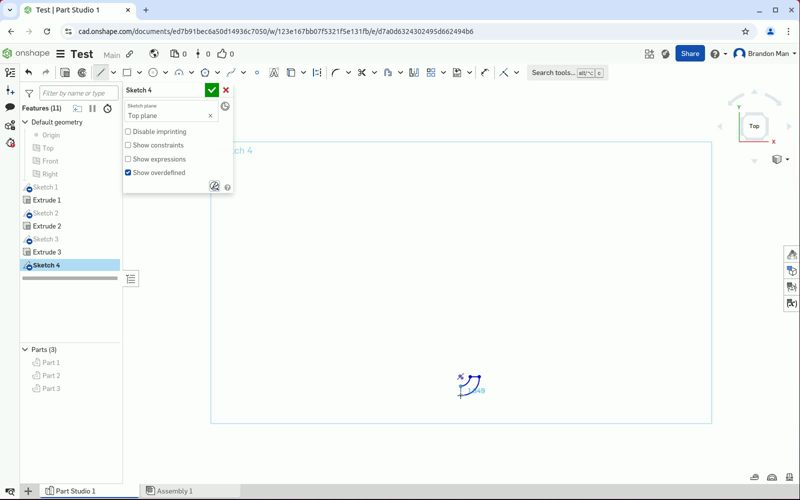
click(460, 395)
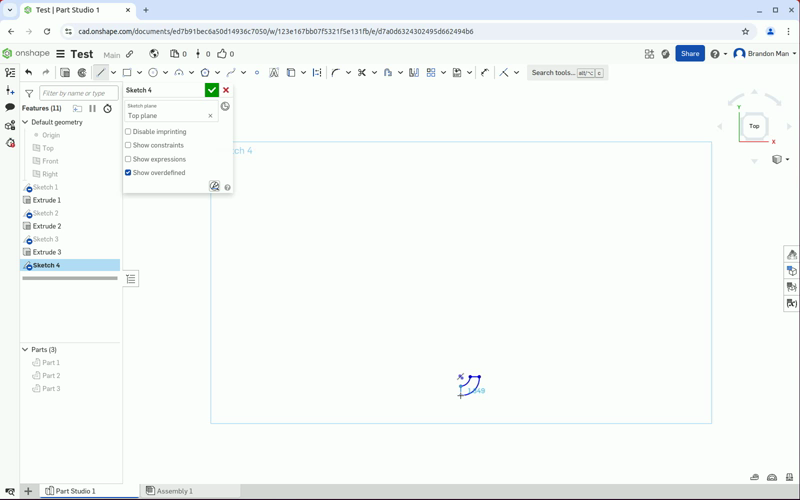
key(esc)
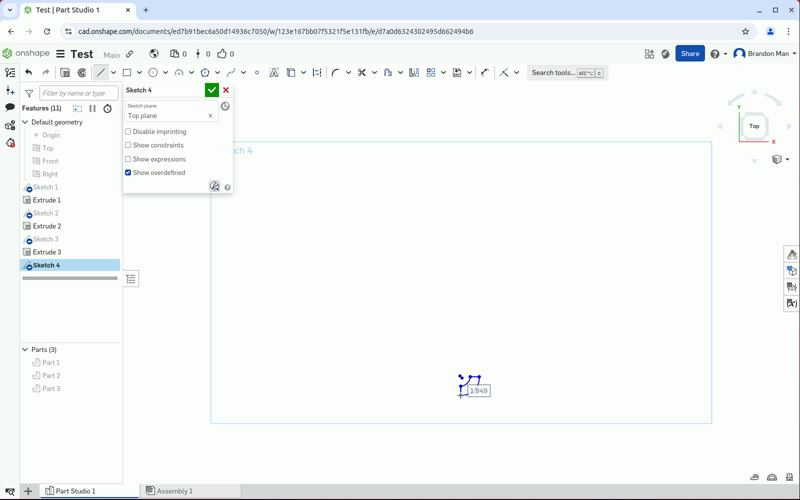
mouse_move(467, 388)
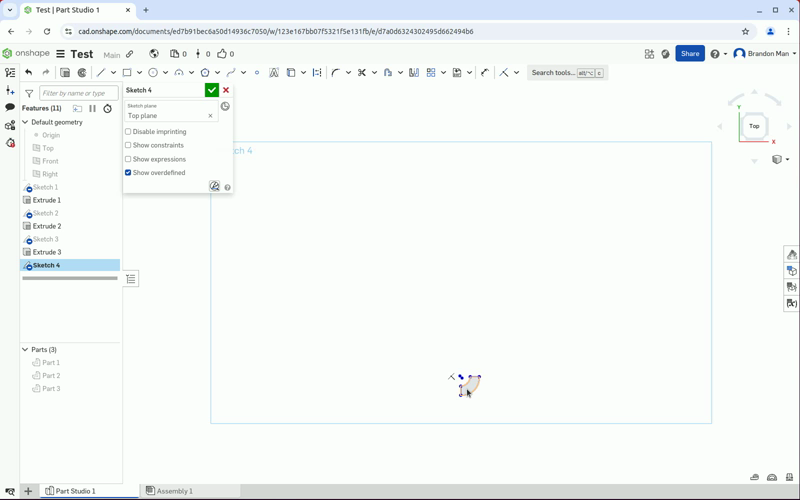
scroll(6)
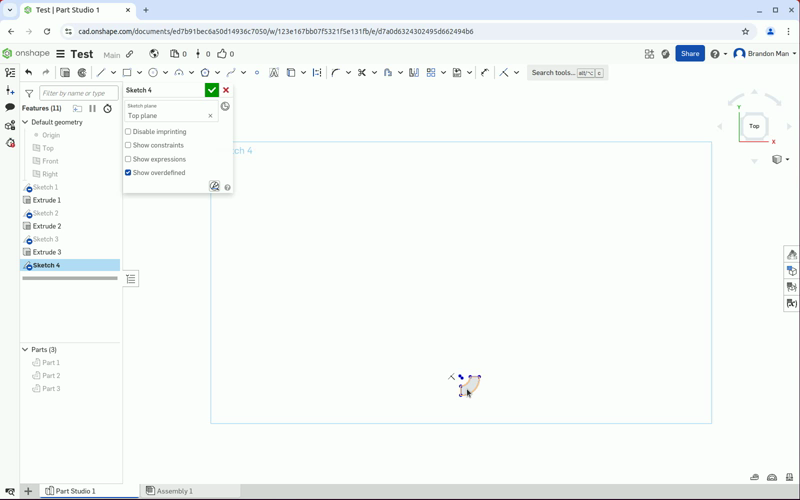
scroll(6)
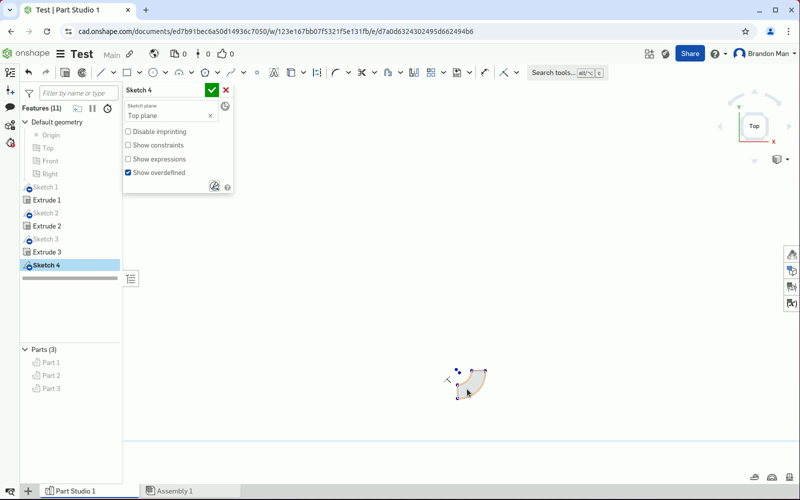
scroll(6)
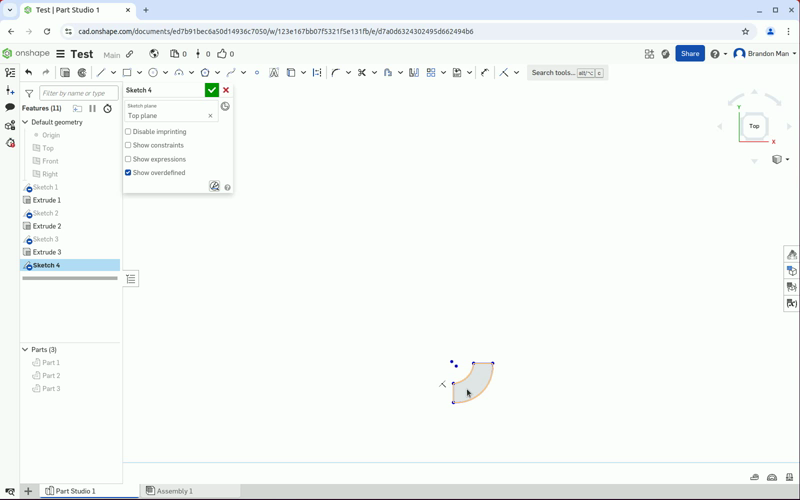
scroll(6)
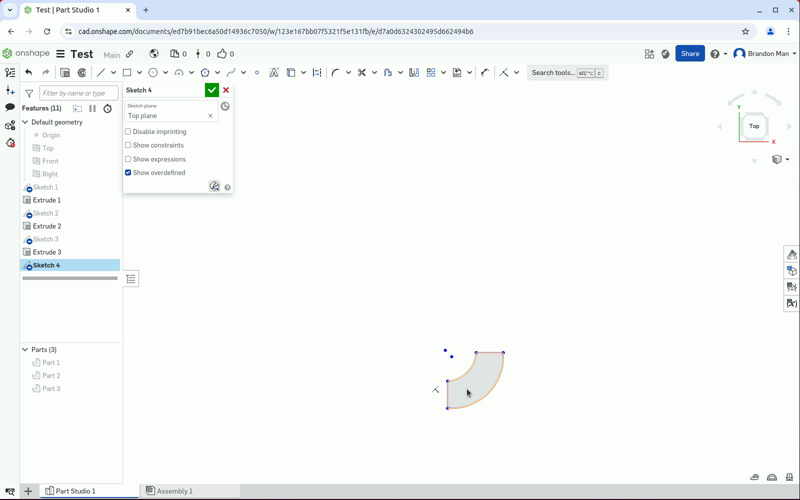
scroll(6)
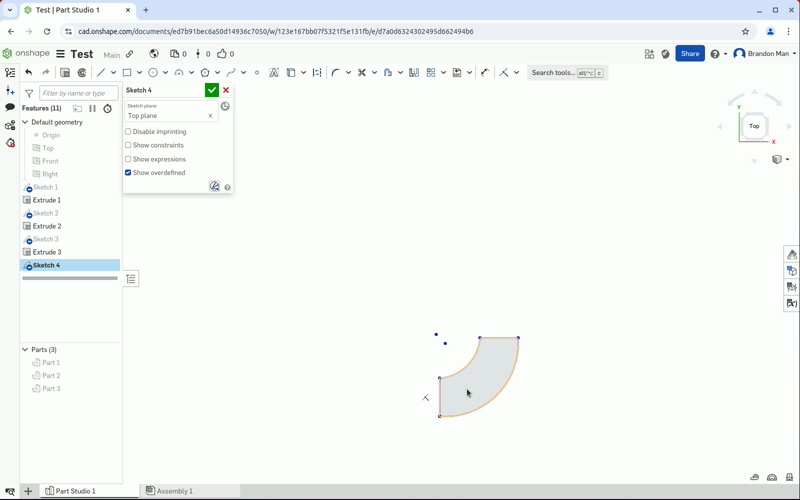
scroll(6)
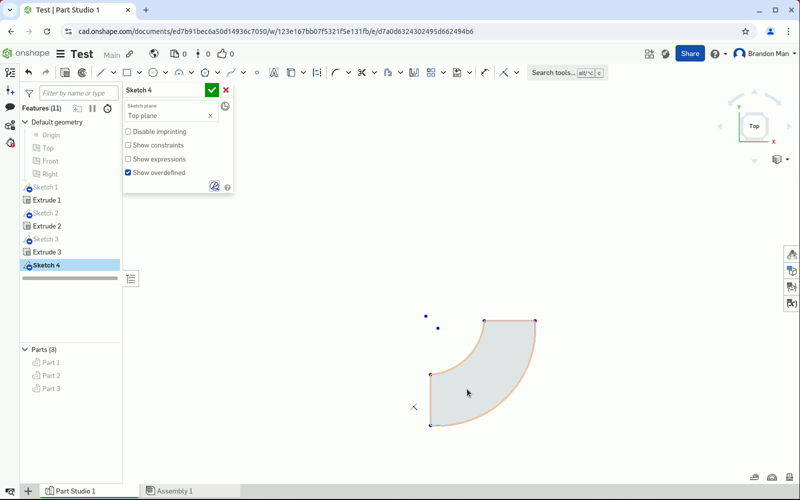
scroll(6)
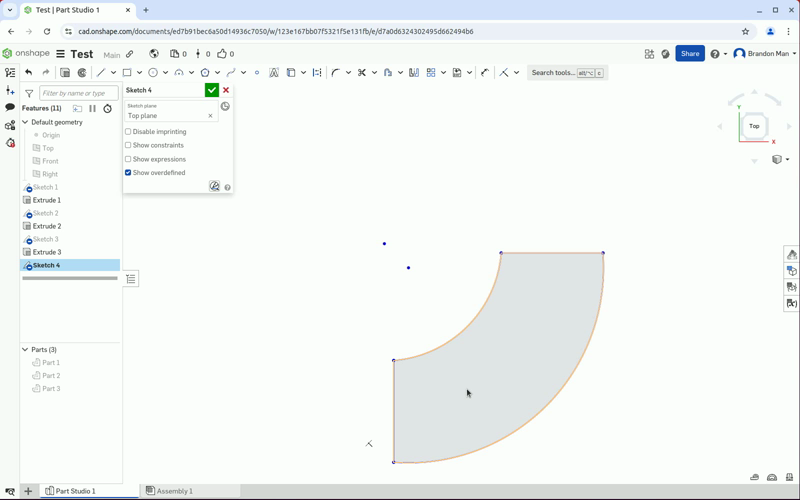
click(467, 388)
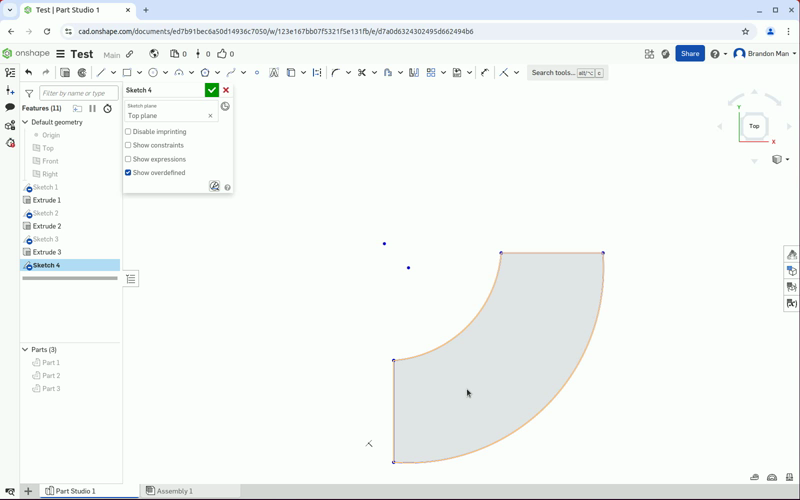
scroll(-6)
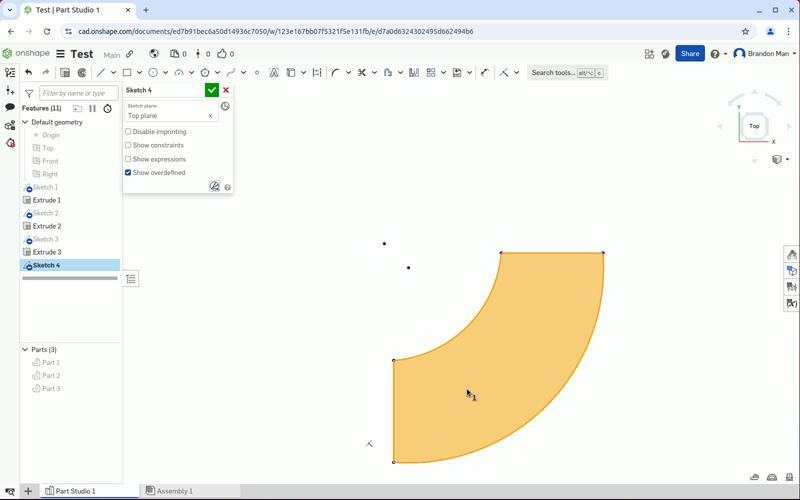
scroll(-6)
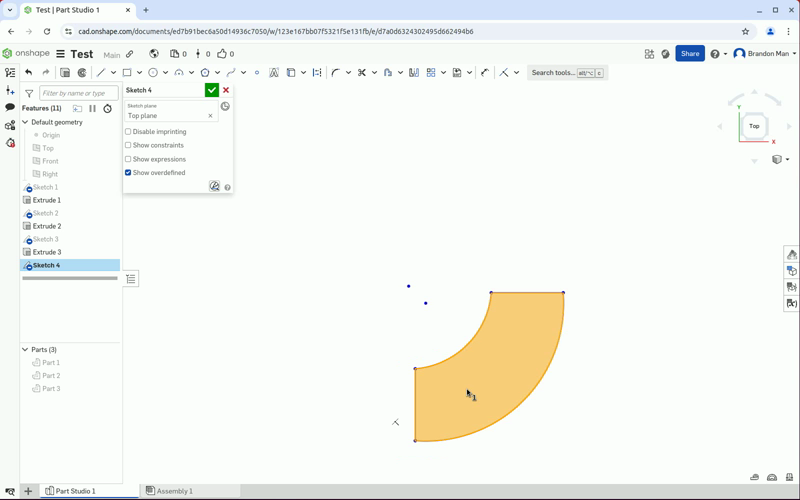
scroll(-6)
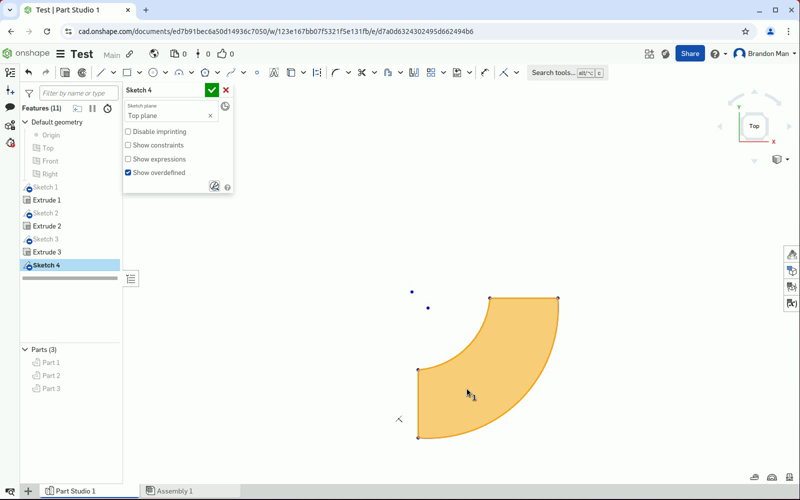
scroll(-6)
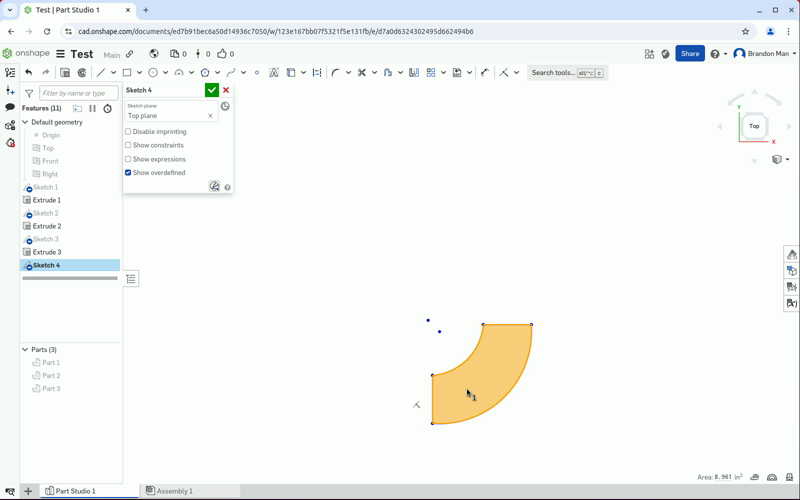
scroll(-6)
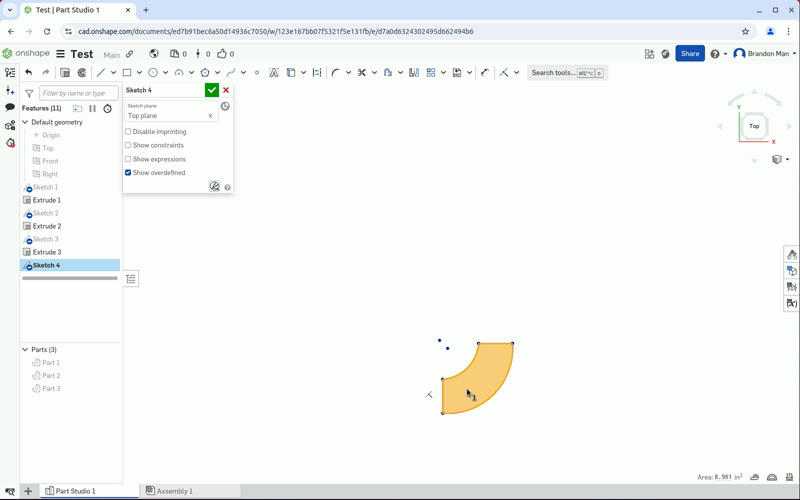
scroll(-6)
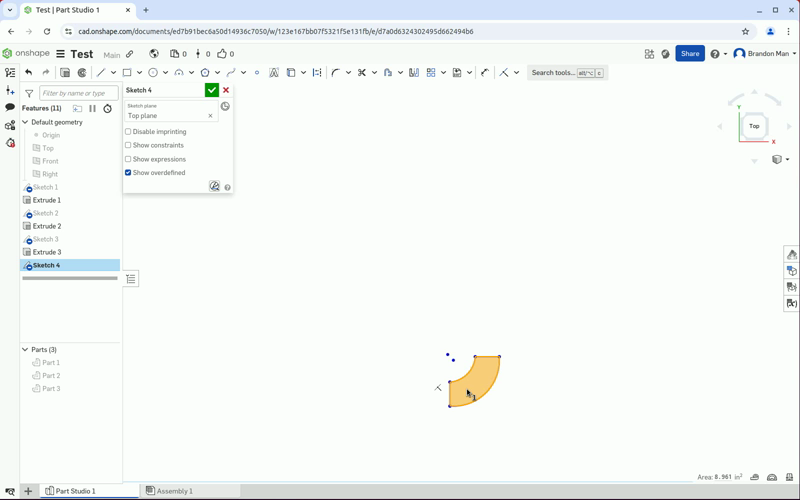
scroll(-6)
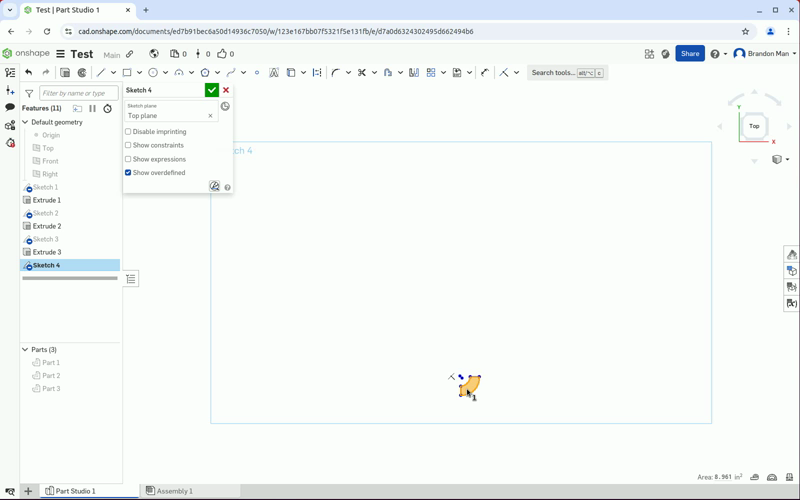
mouse_move(73, 352)
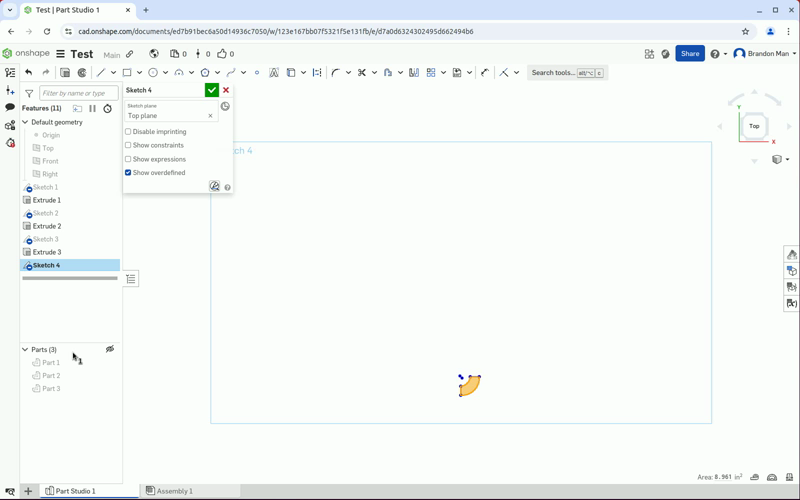
key(shift+y)
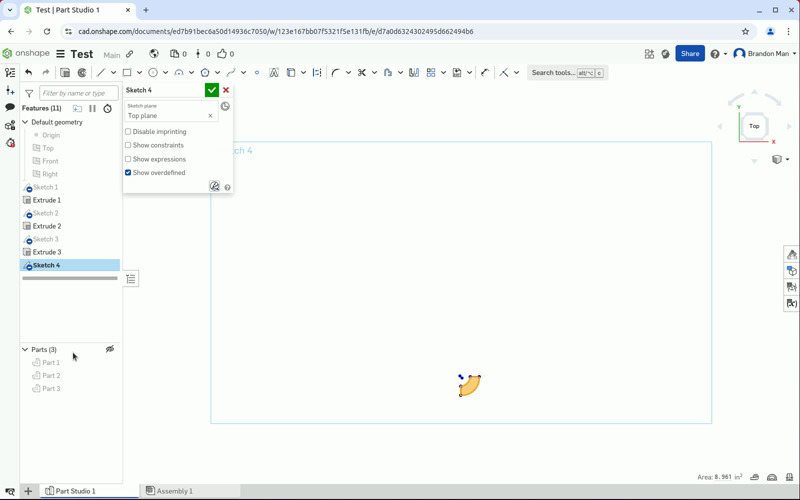
key(shift+e)
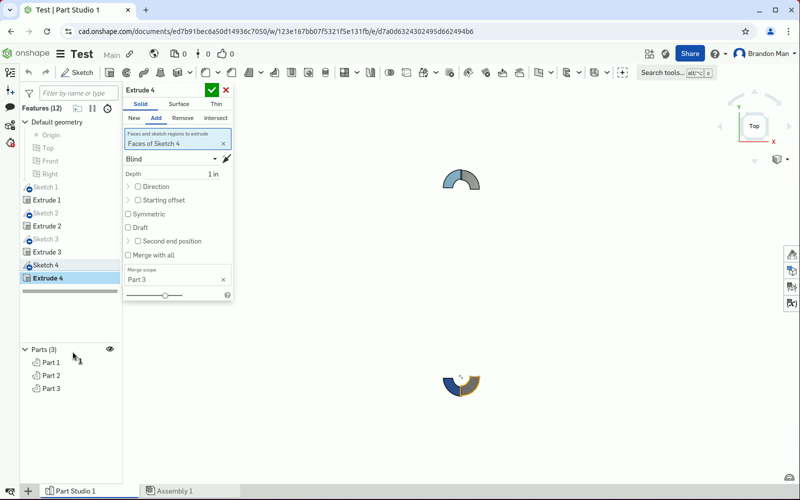
mouse_move(143, 106)
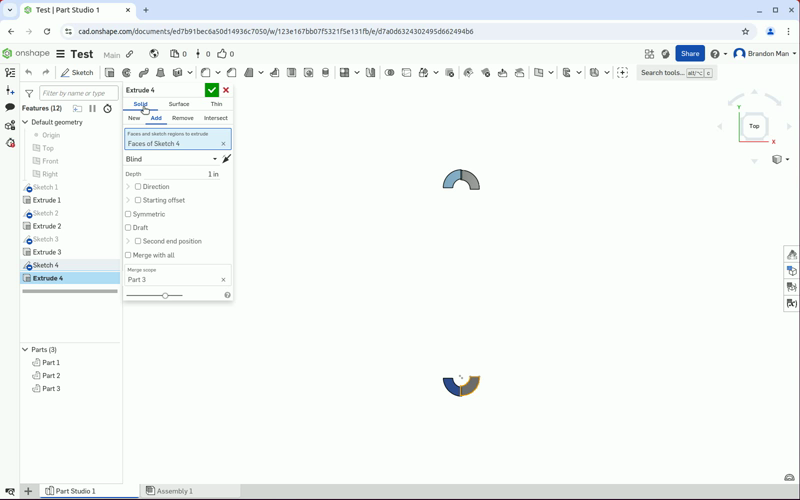
click(143, 106)
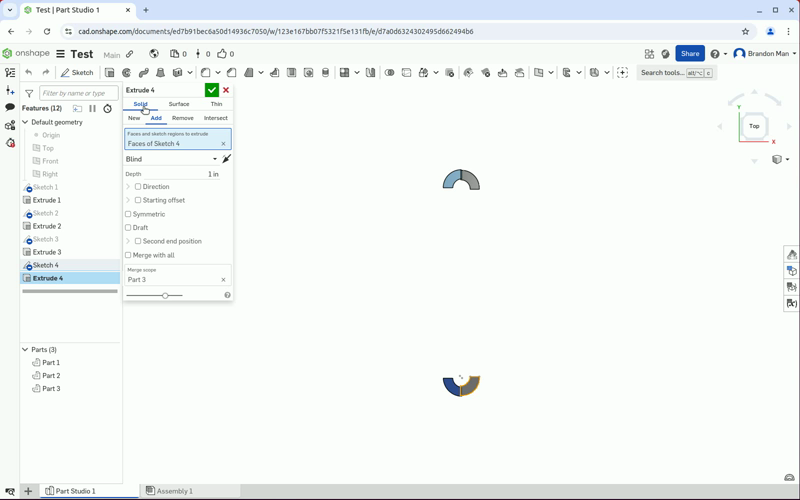
mouse_move(137, 120)
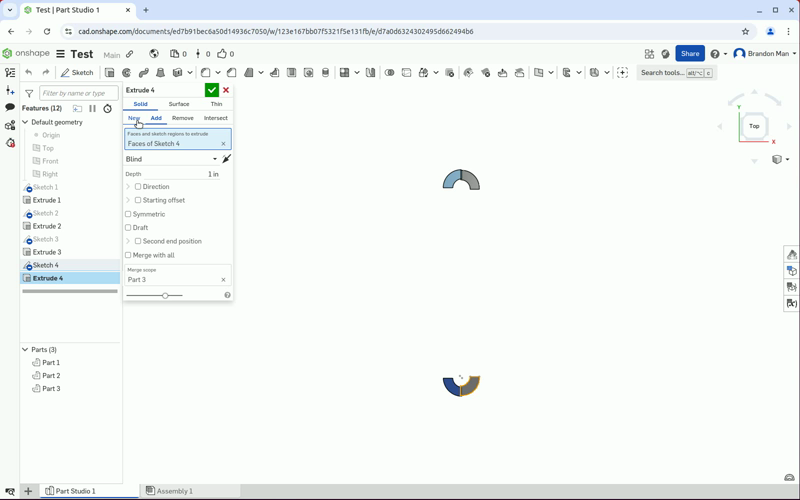
click(137, 120)
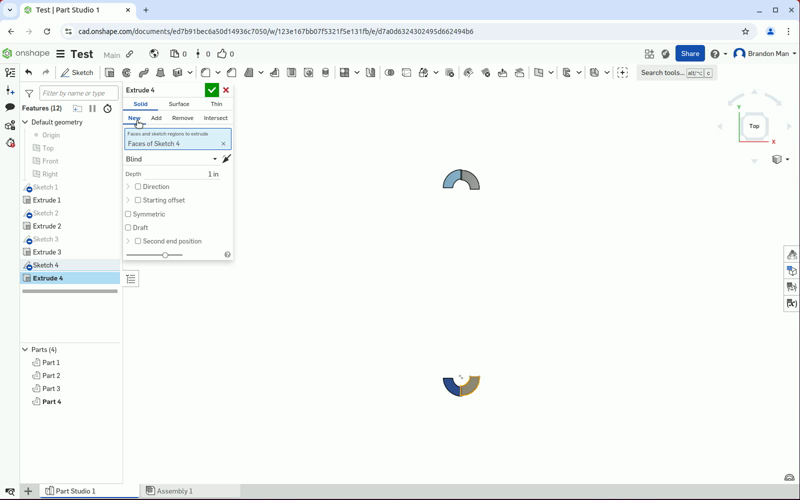
key(tab, 4)
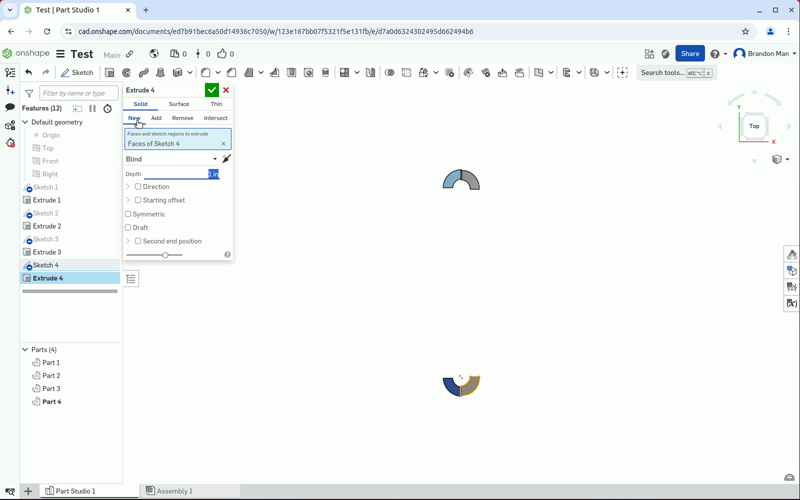
text(0.481)
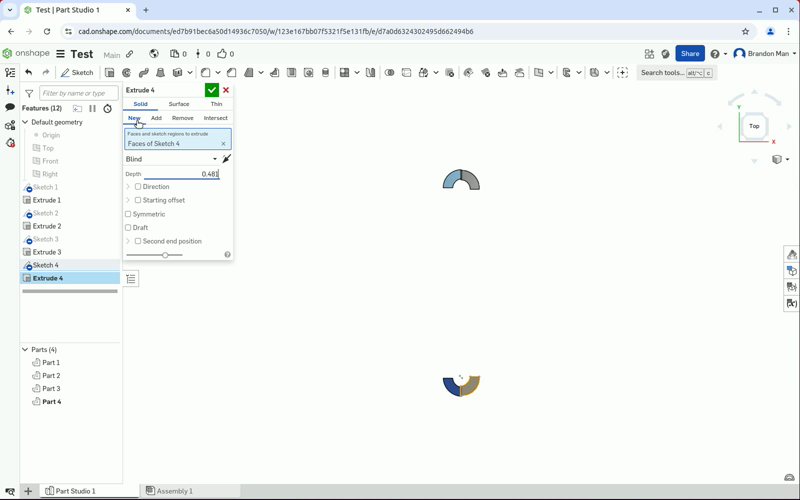
key(enter)
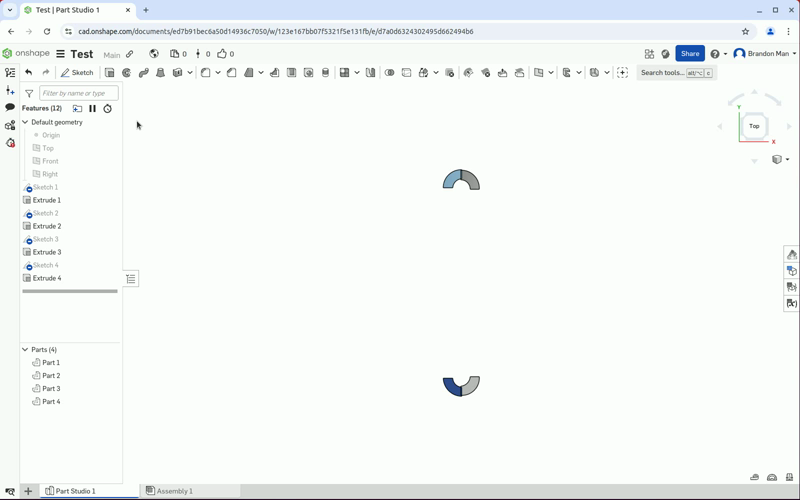
key(shift+h)
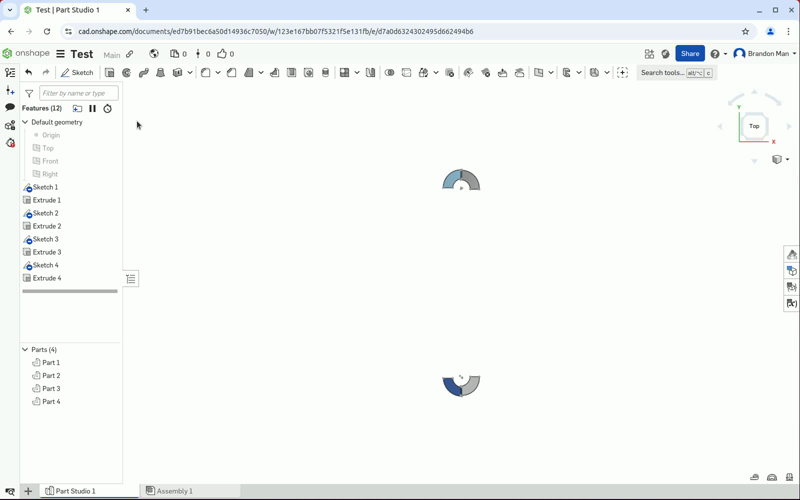
key(shift+h)
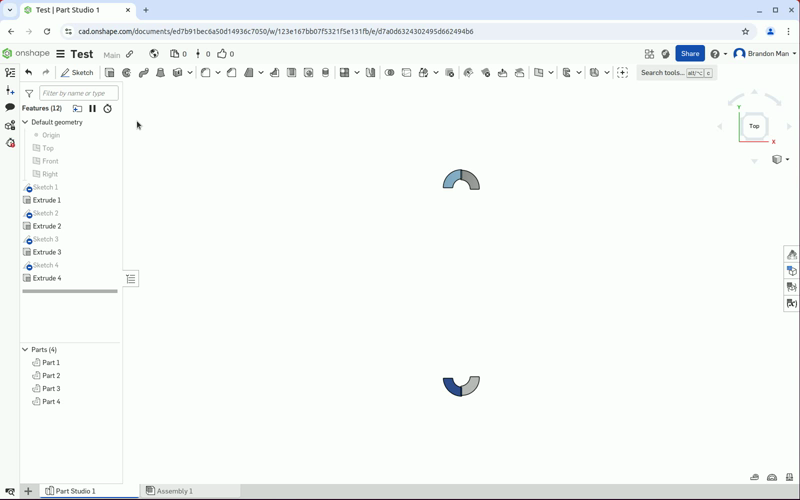
mouse_move(73, 189)
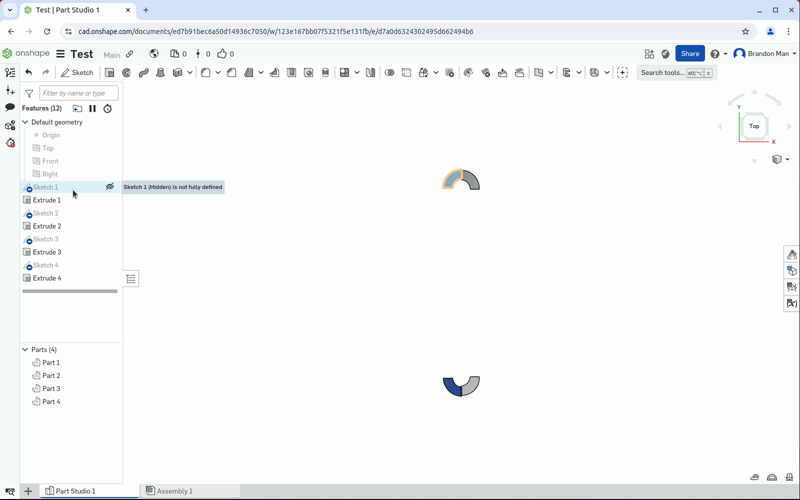
click(73, 189)
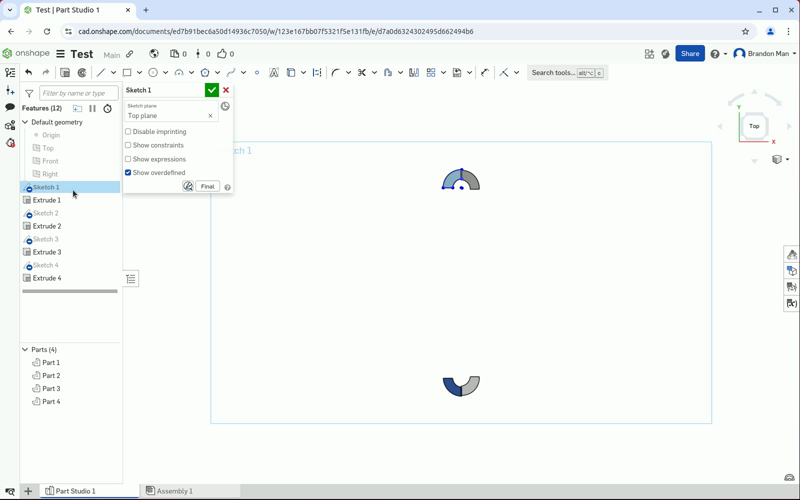
mouse_move(229, 92)
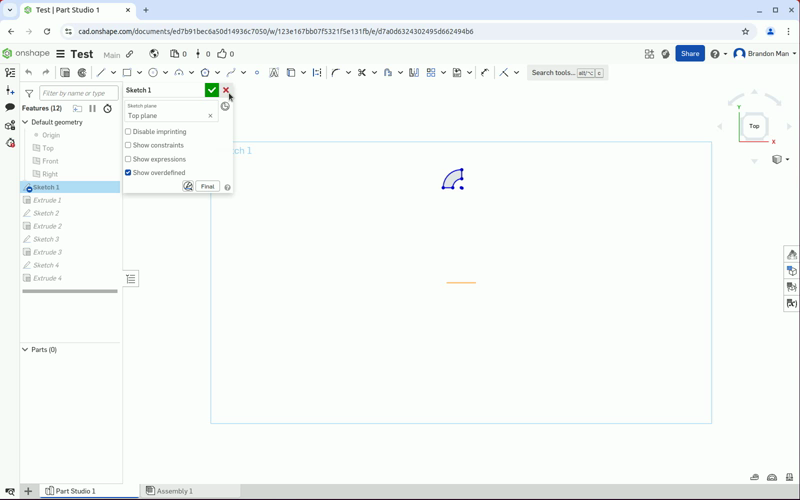
click(229, 92)
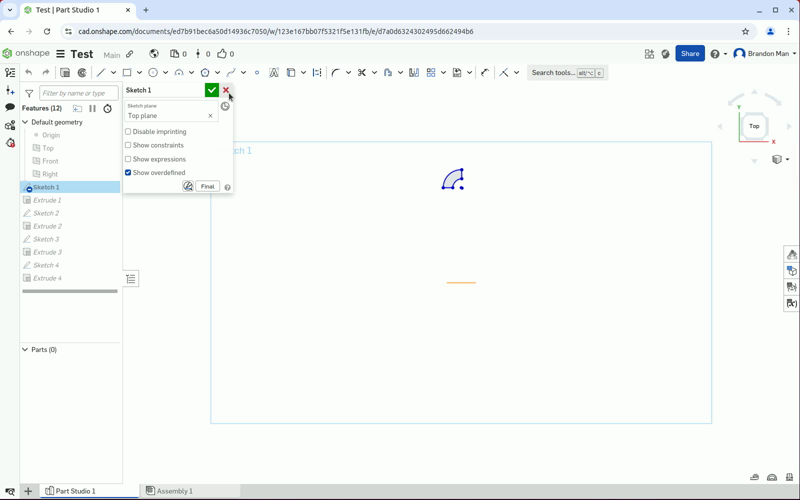
key(shift+s)
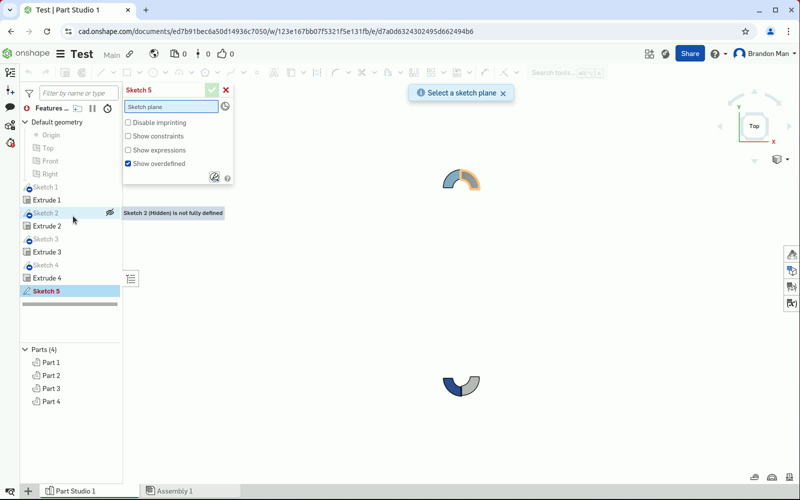
scroll(3)
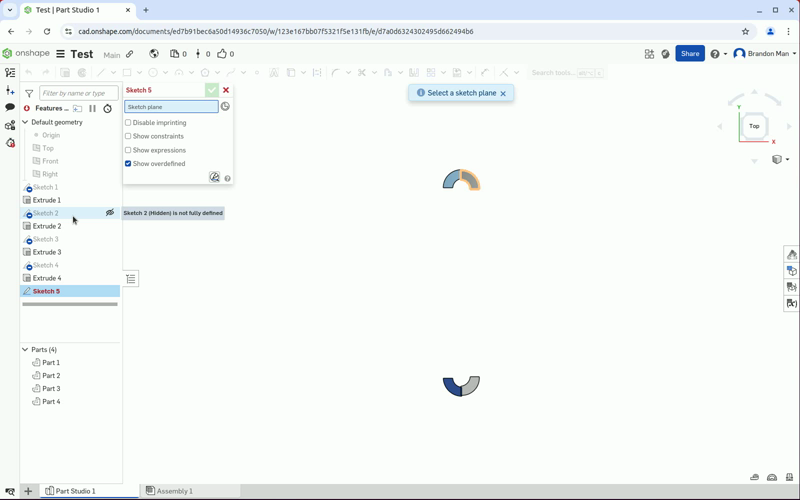
mouse_move(73, 150)
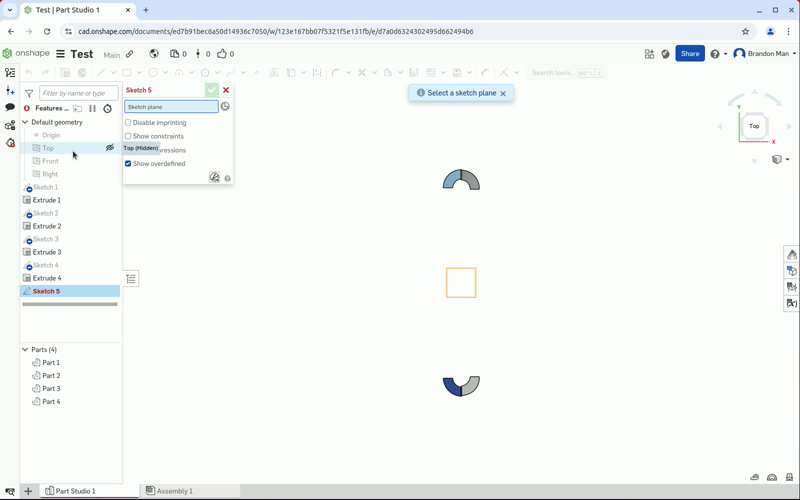
click(73, 150)
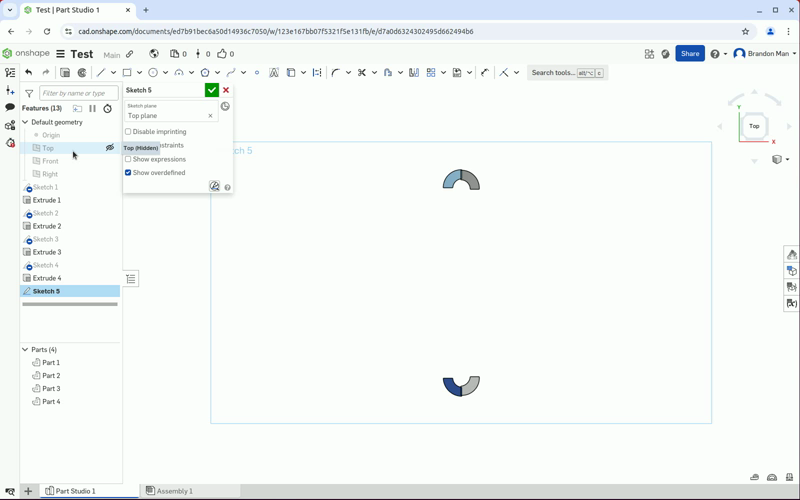
mouse_move(73, 352)
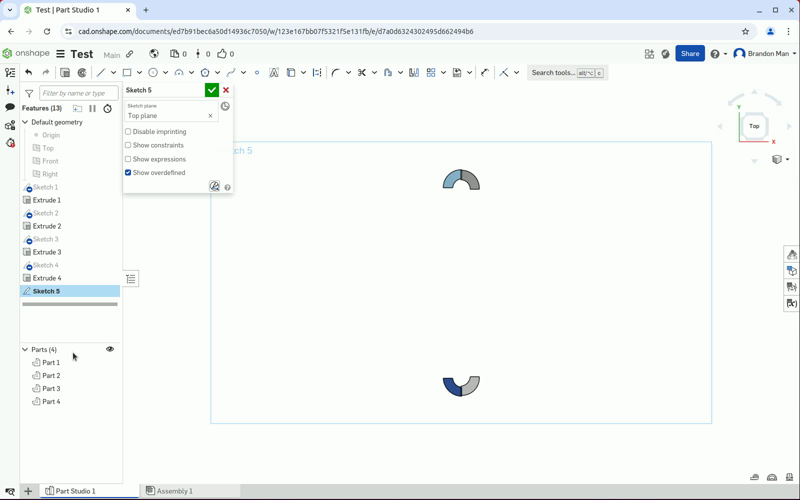
key(y)
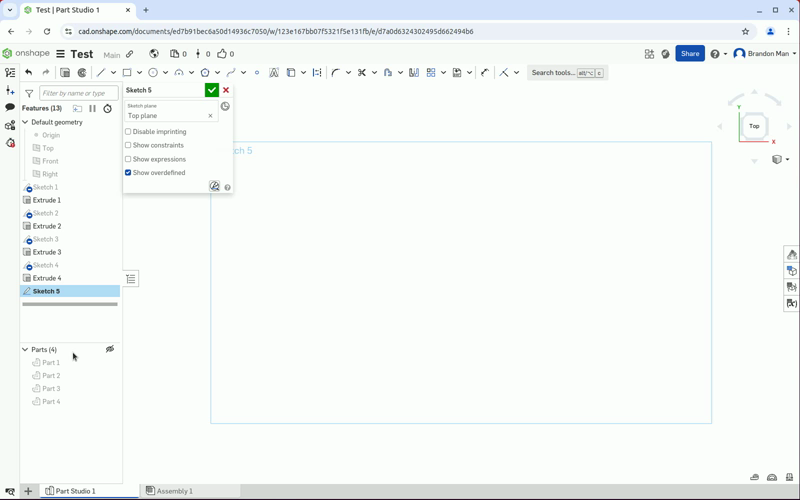
key(l)
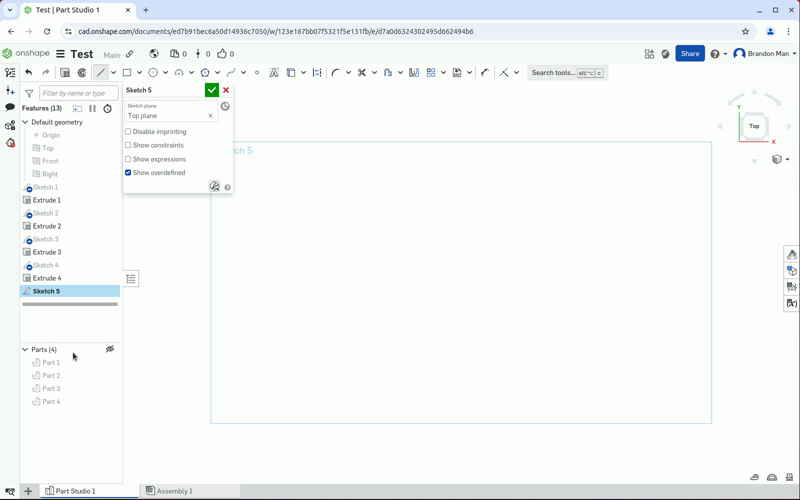
key_down(shift)
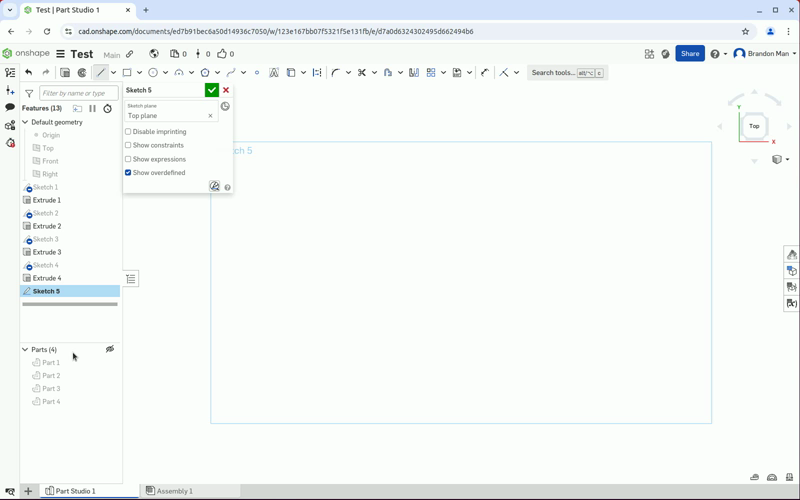
mouse_move(443, 378)
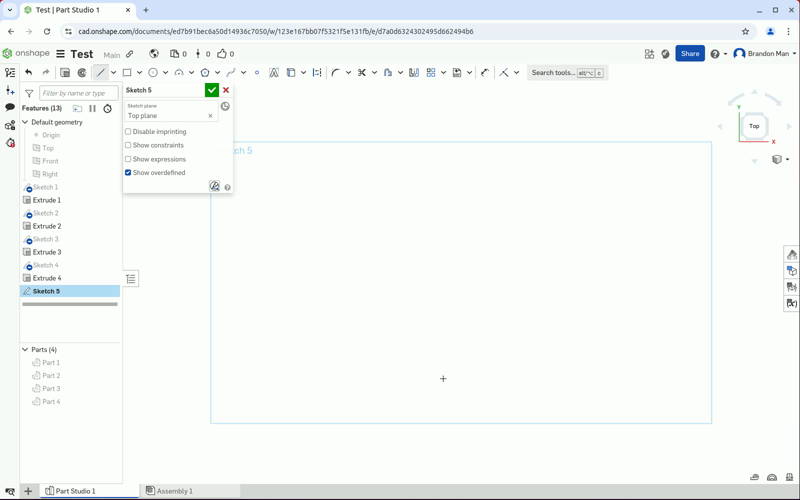
click(443, 378)
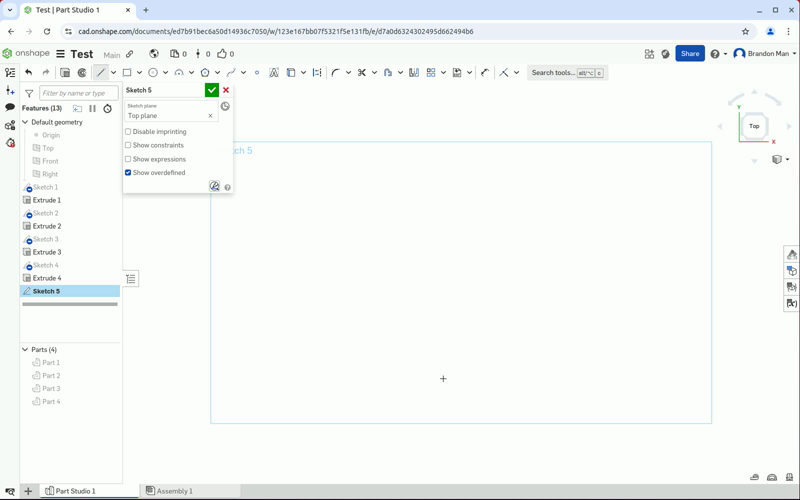
key_up(shift)
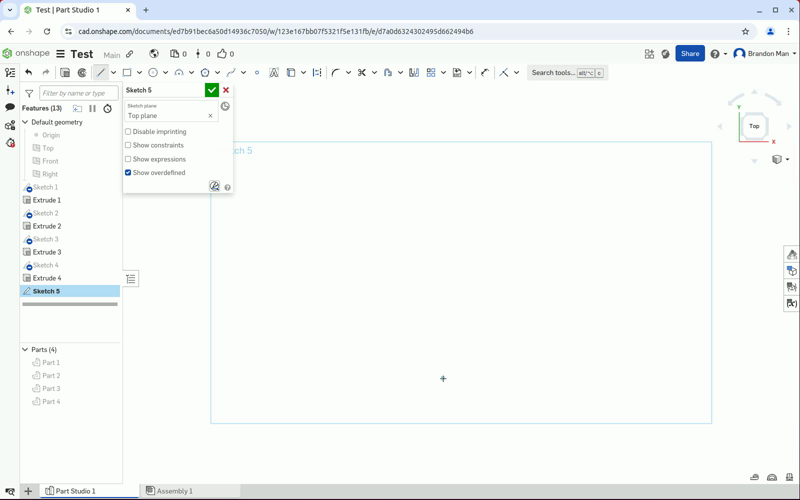
key_down(shift)
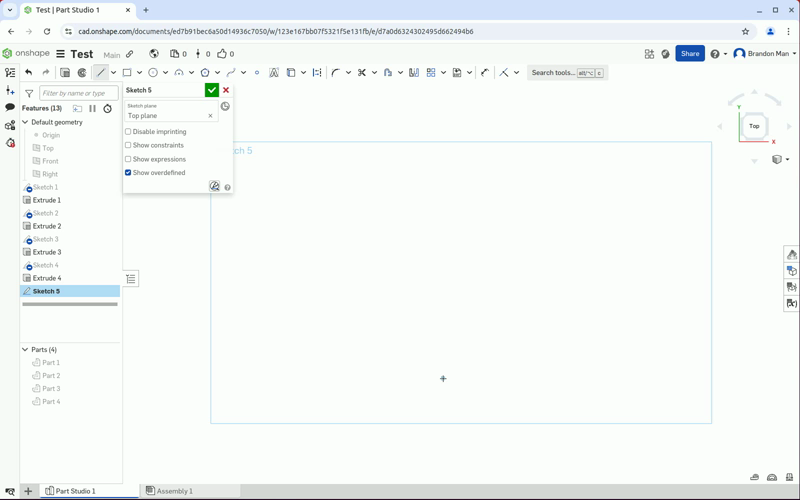
mouse_move(473, 378)
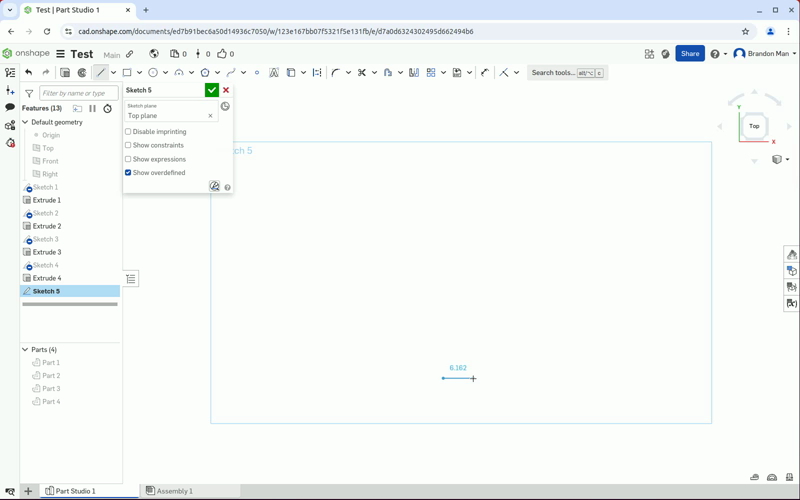
mouse_move(451, 378)
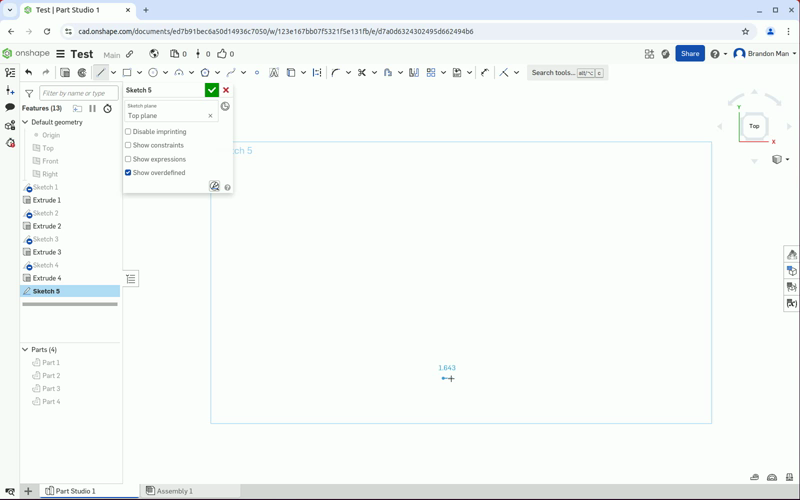
click(451, 378)
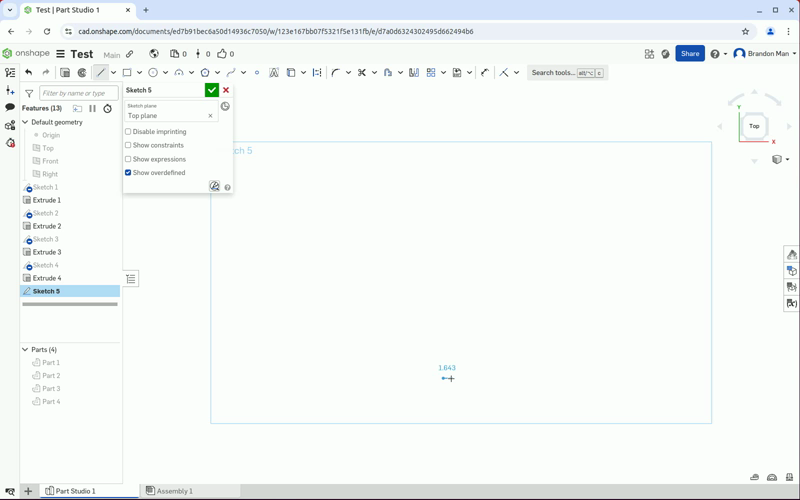
key_up(shift)
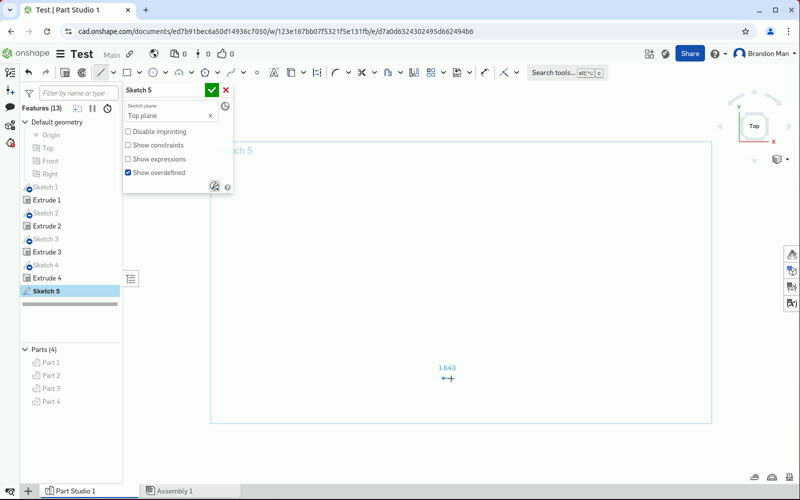
key(esc)
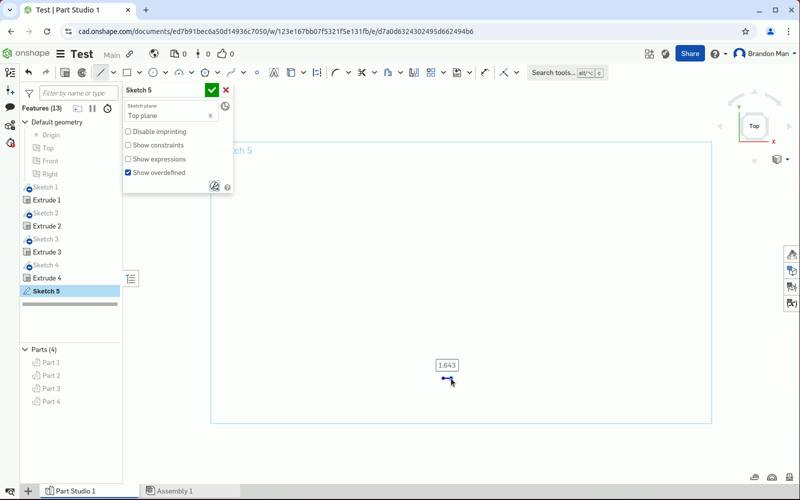
key(a)
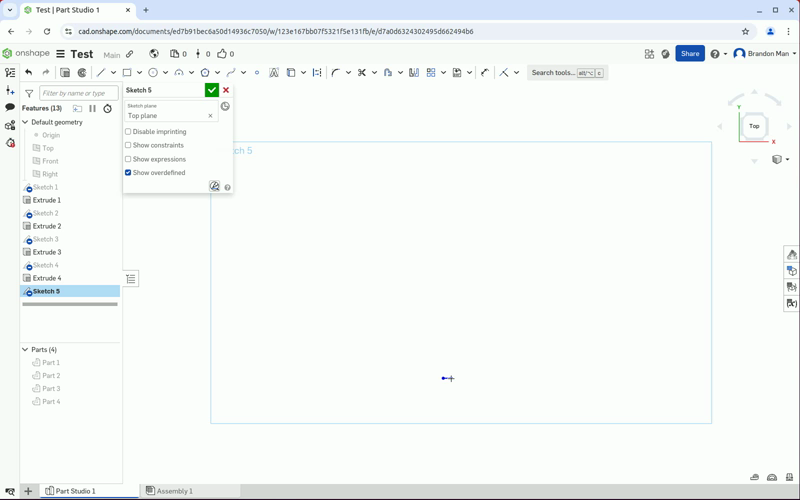
mouse_move(451, 378)
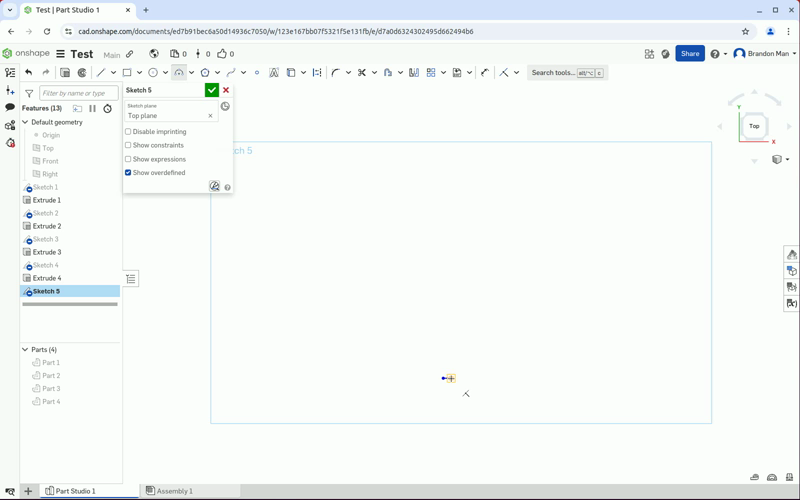
click(451, 378)
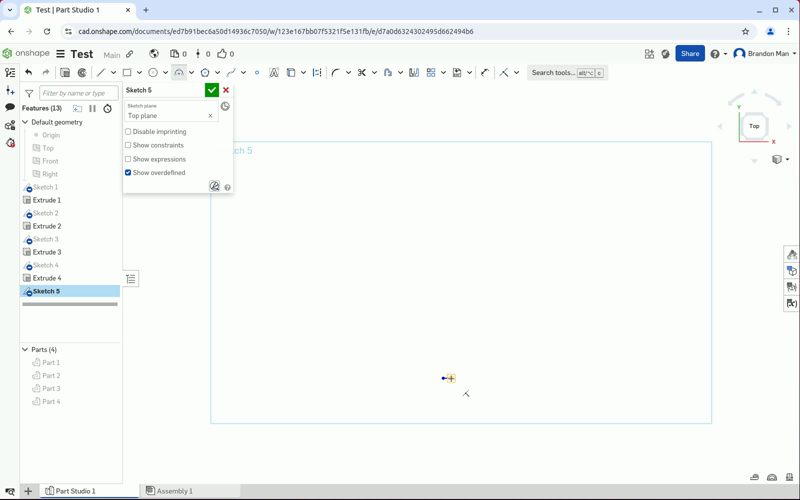
key_down(shift)
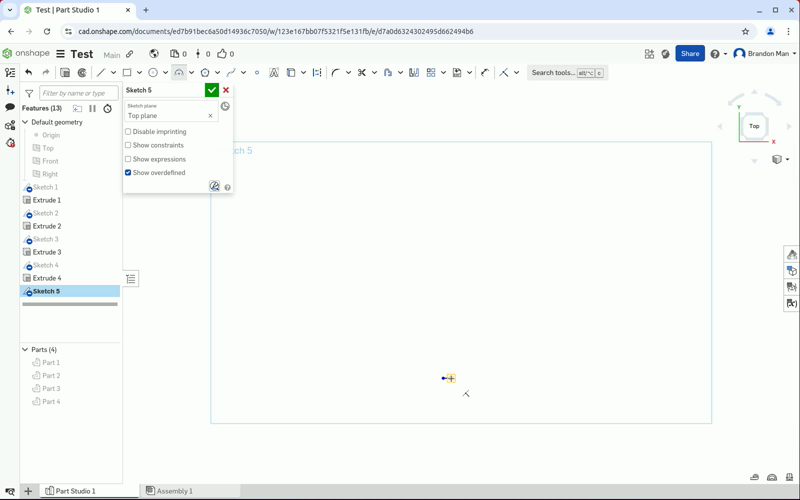
mouse_move(461, 369)
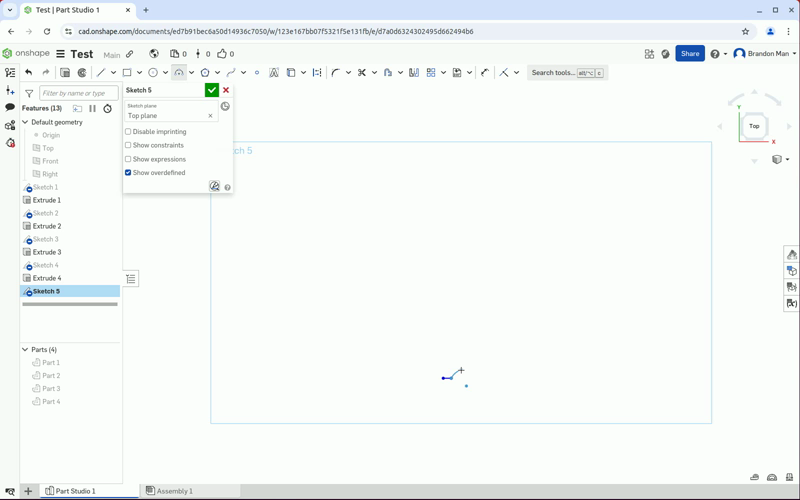
click(461, 369)
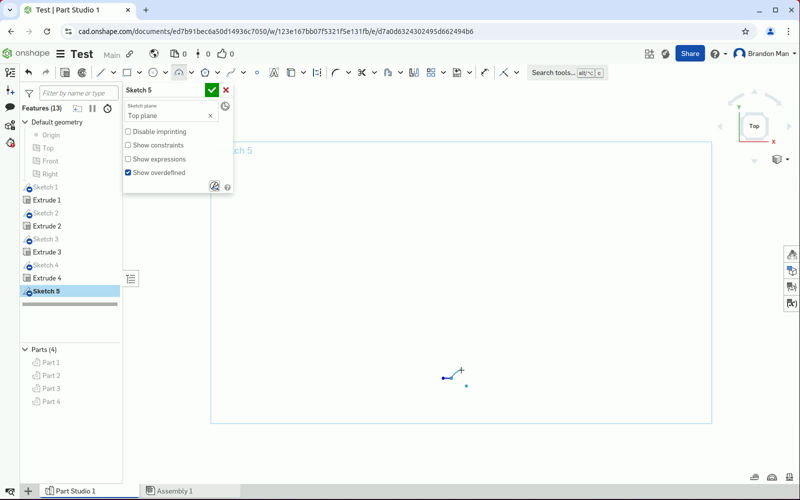
mouse_move(454, 371)
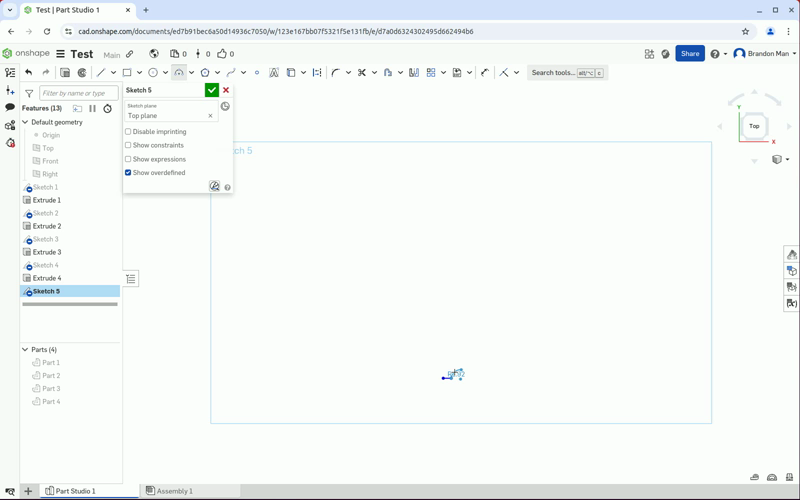
click(454, 371)
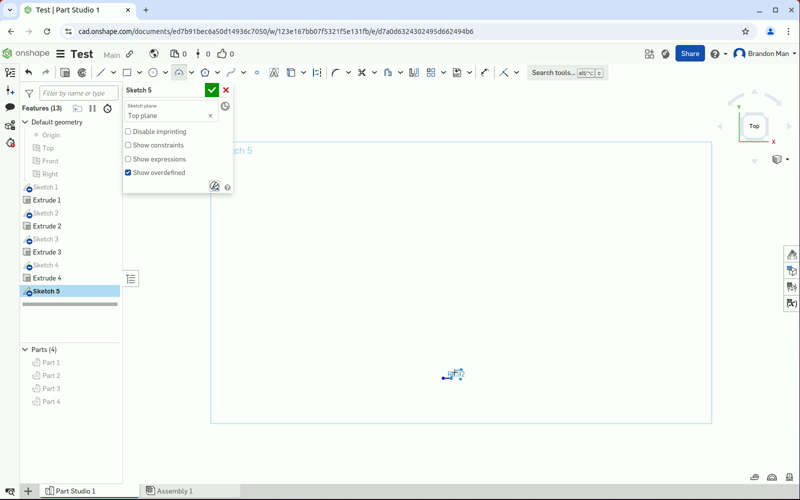
key_up(shift)
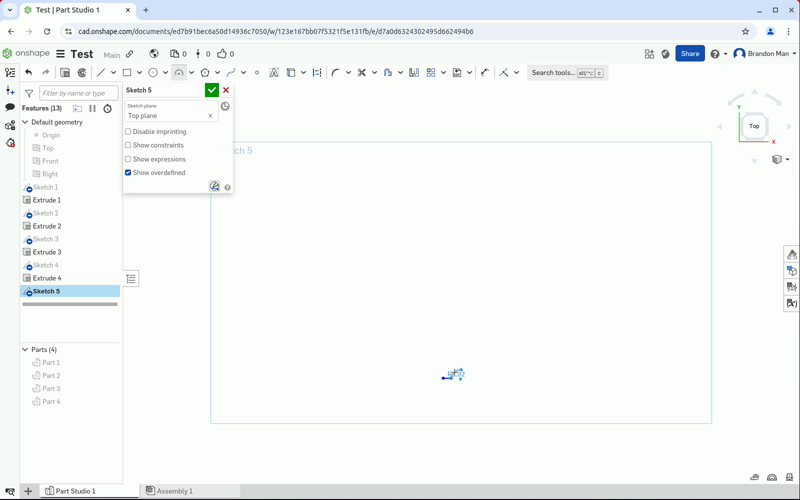
key(esc)
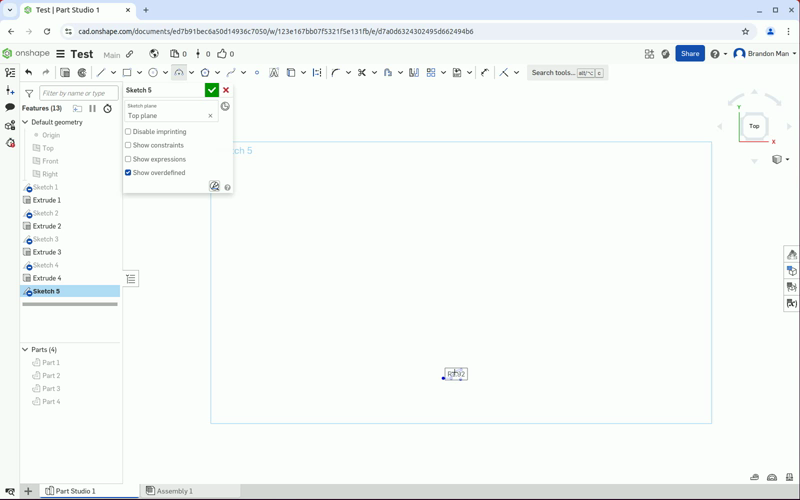
key(l)
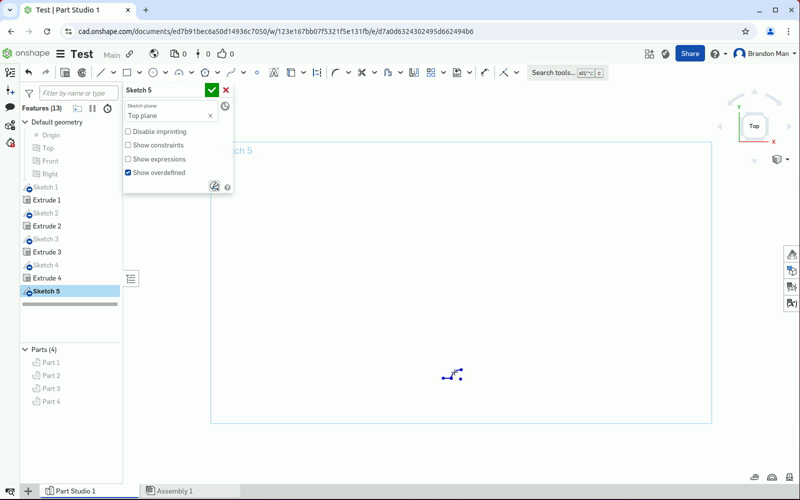
mouse_move(461, 369)
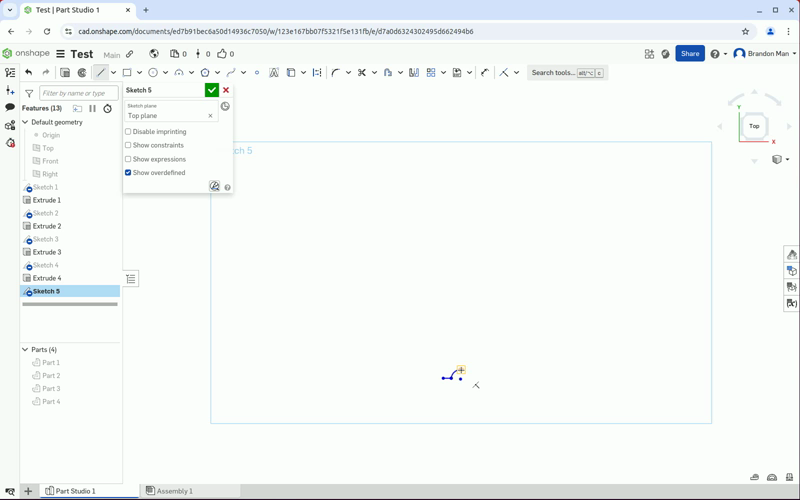
click(461, 369)
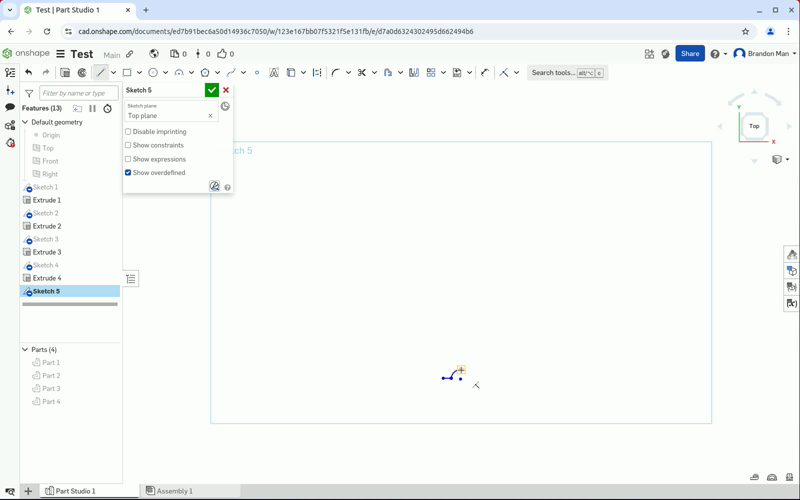
key_down(shift)
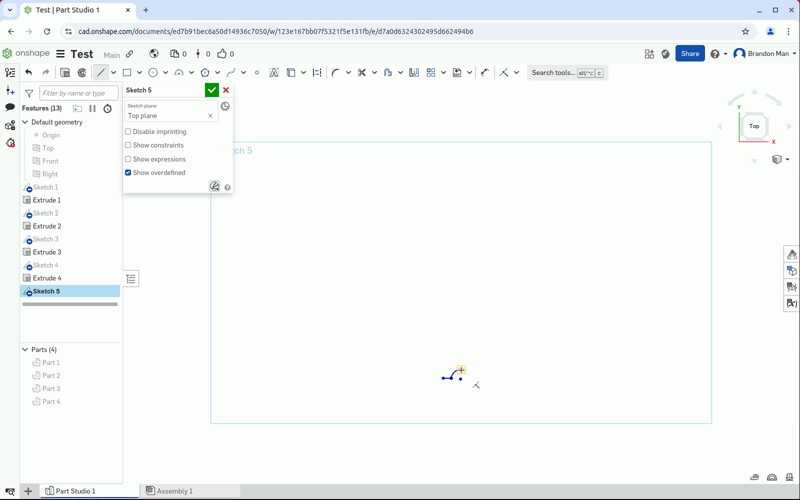
mouse_move(461, 196)
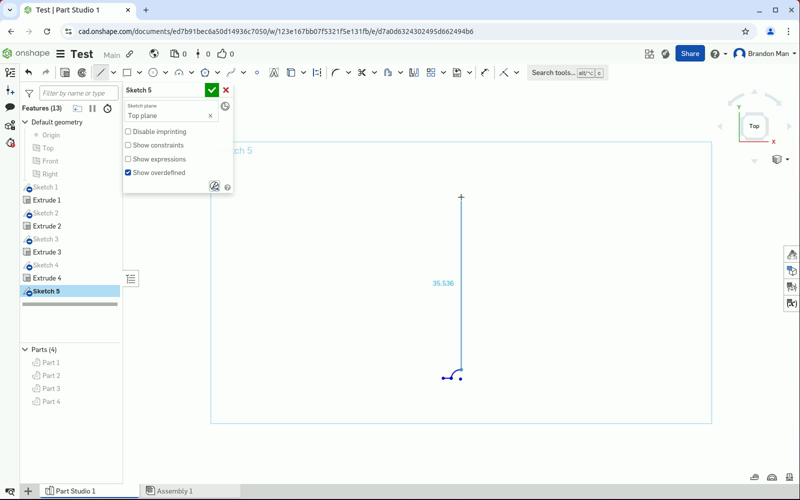
click(461, 196)
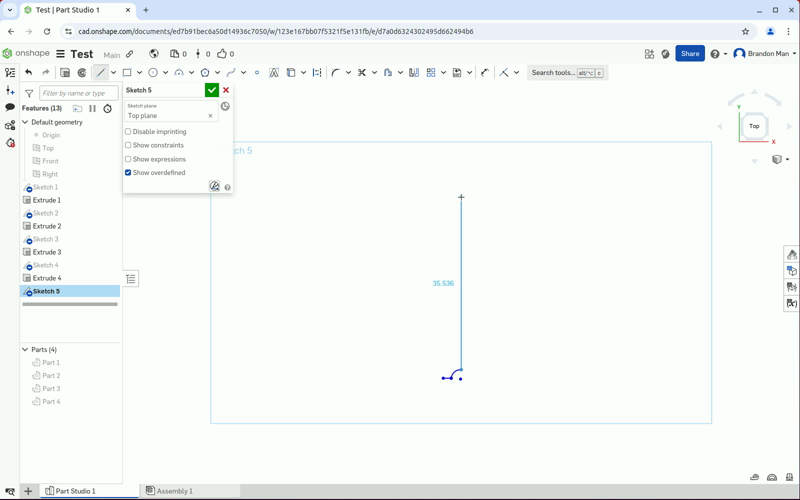
key_up(shift)
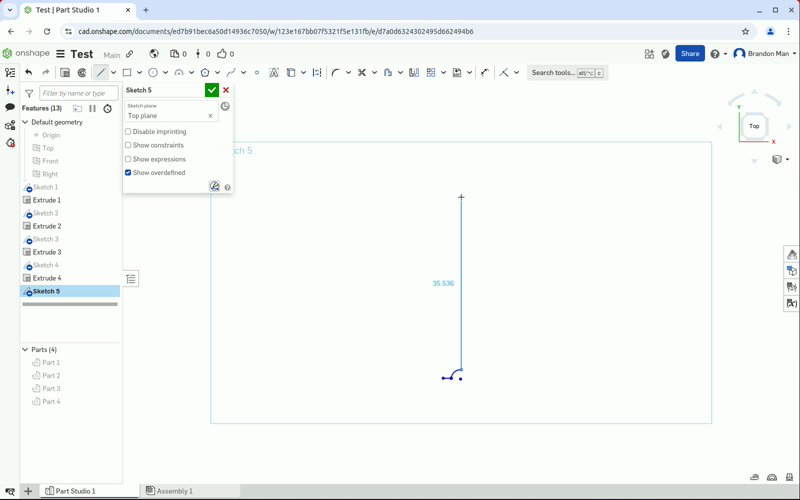
key(esc)
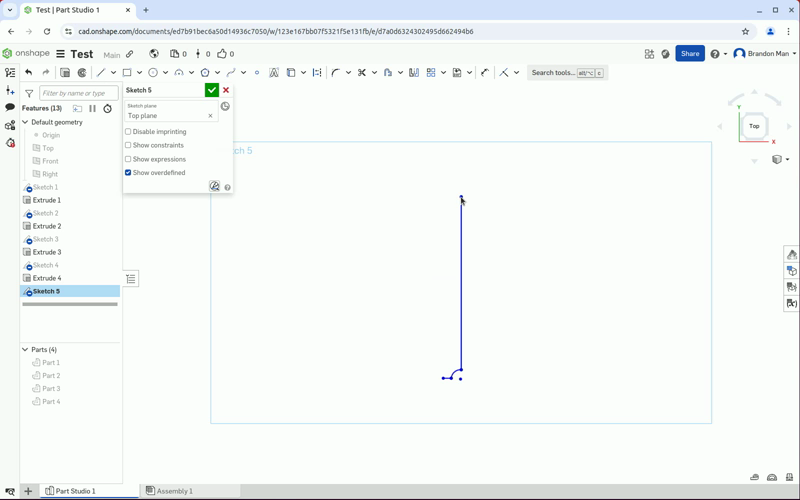
key(a)
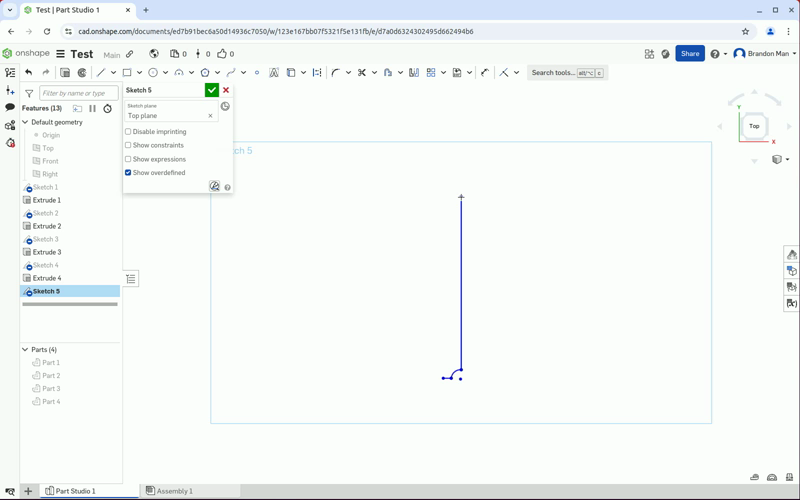
mouse_move(461, 196)
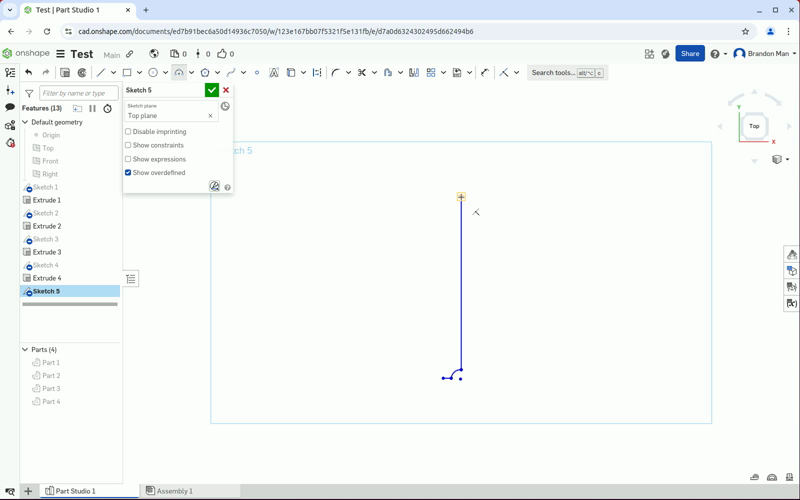
click(461, 196)
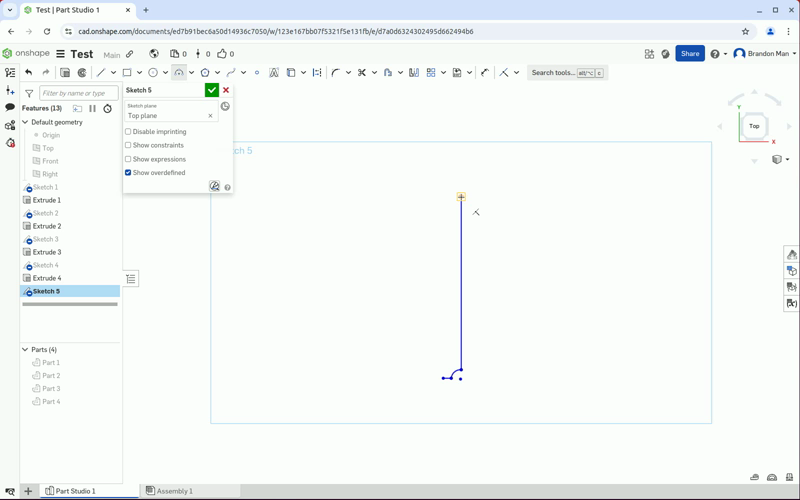
key_down(shift)
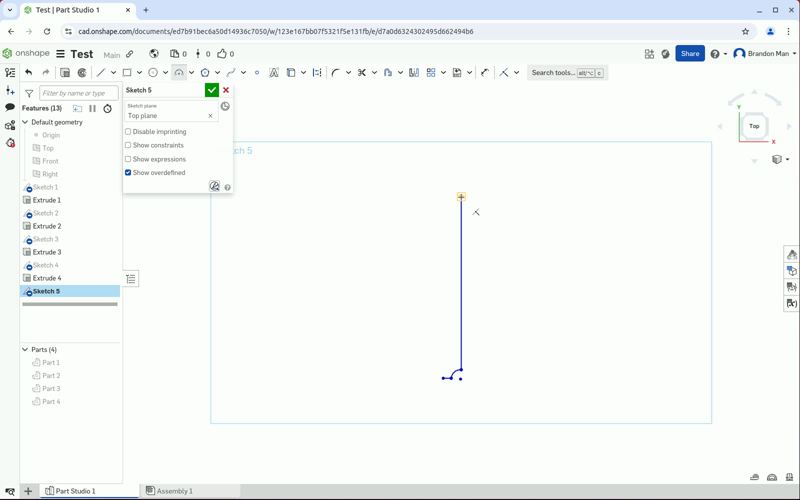
mouse_move(451, 188)
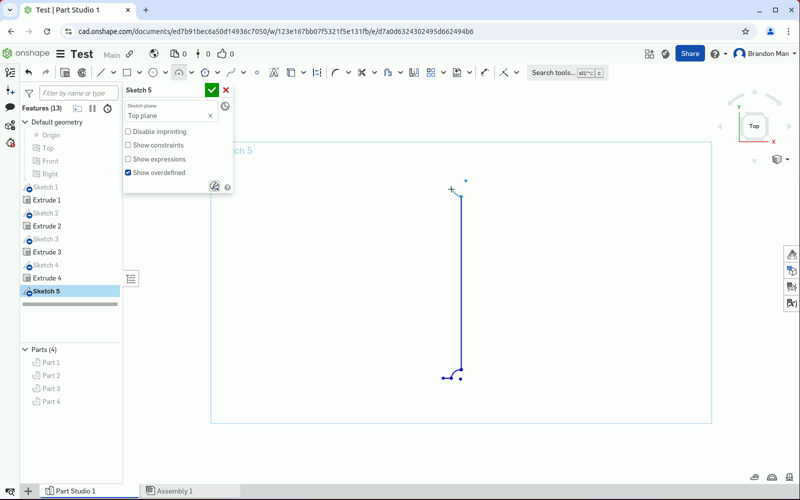
click(451, 188)
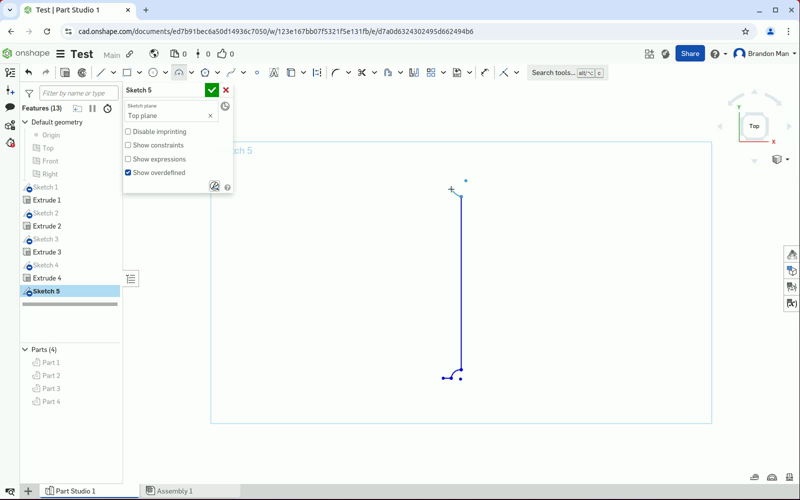
mouse_move(454, 195)
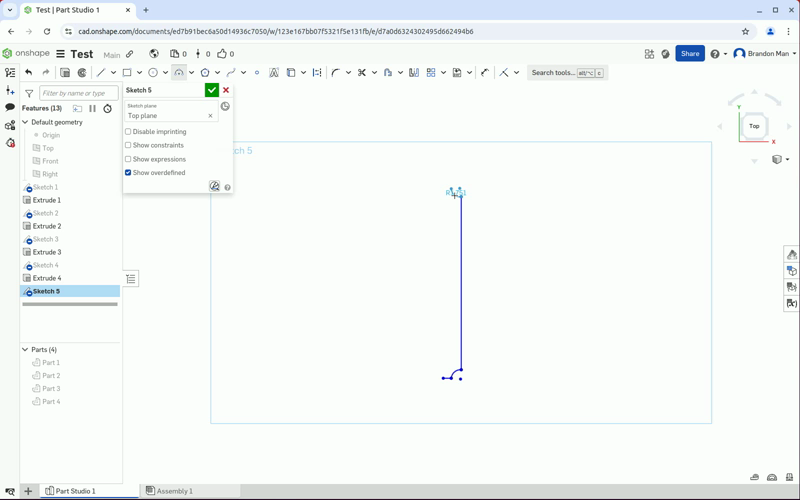
click(454, 195)
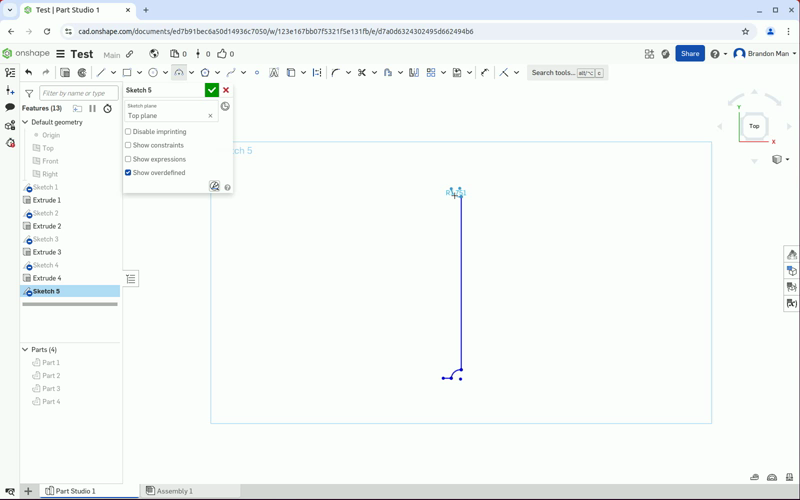
key_up(shift)
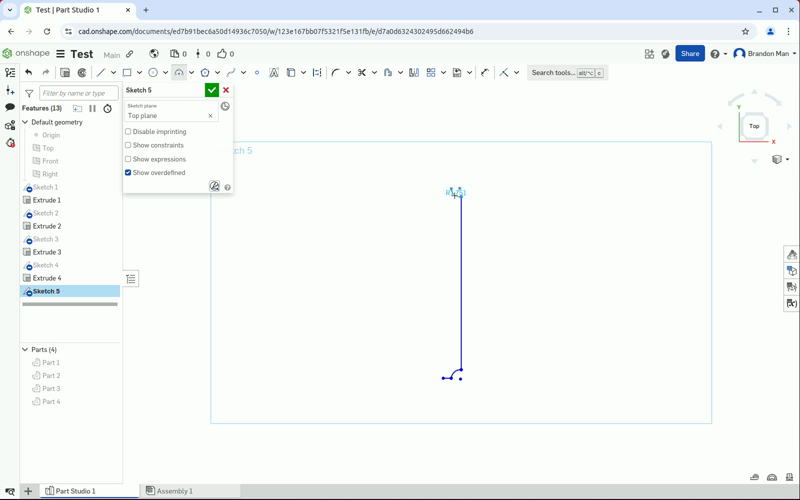
key(esc)
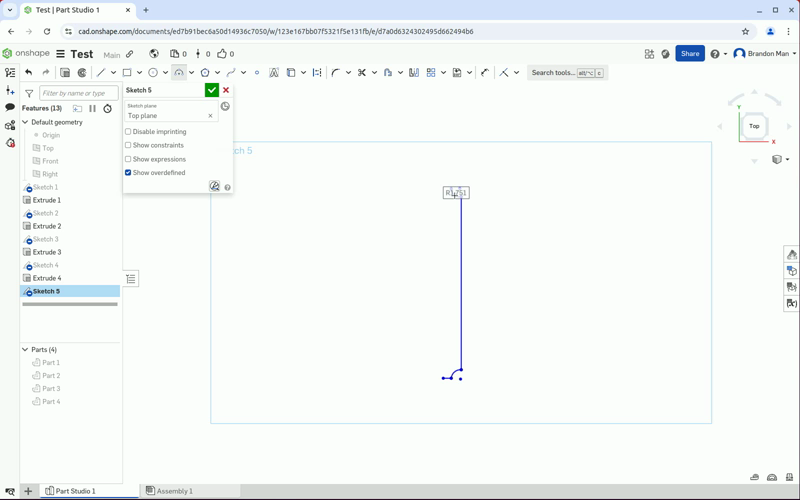
key(l)
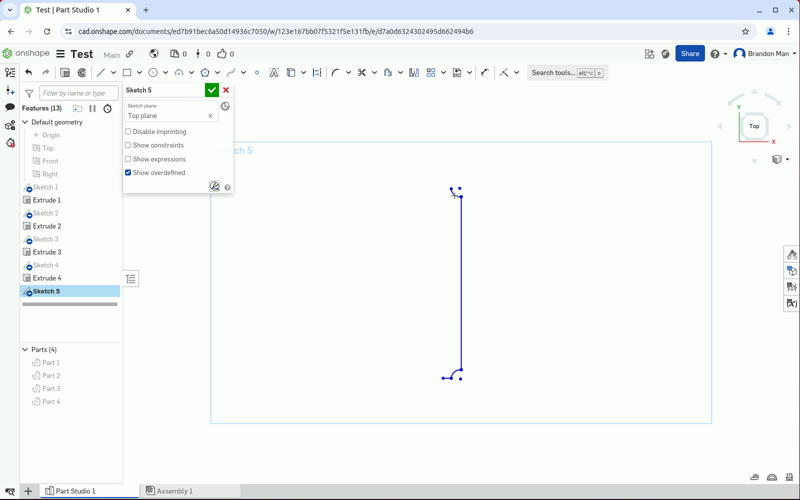
mouse_move(451, 188)
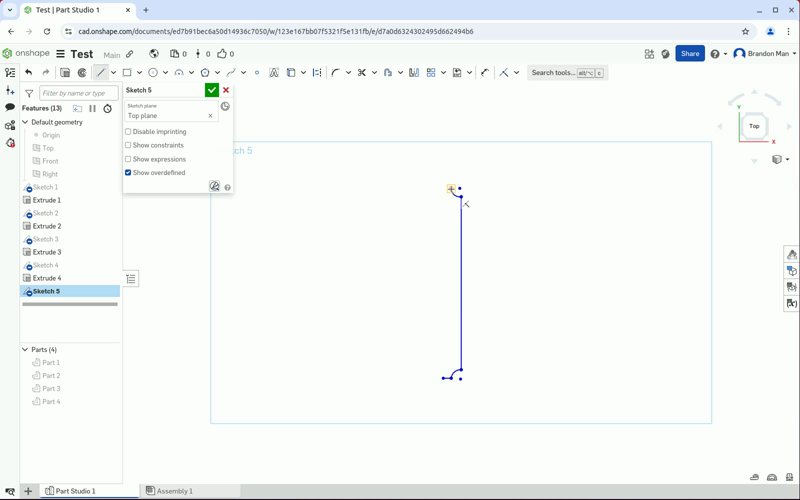
click(451, 188)
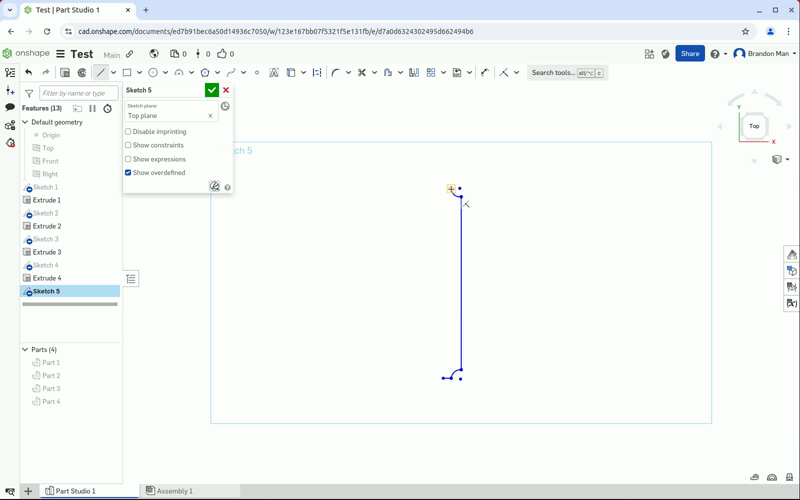
key_down(shift)
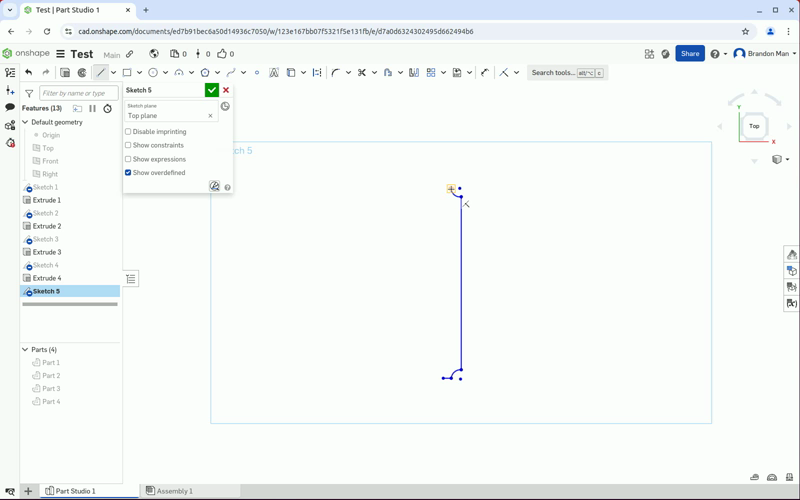
mouse_move(481, 188)
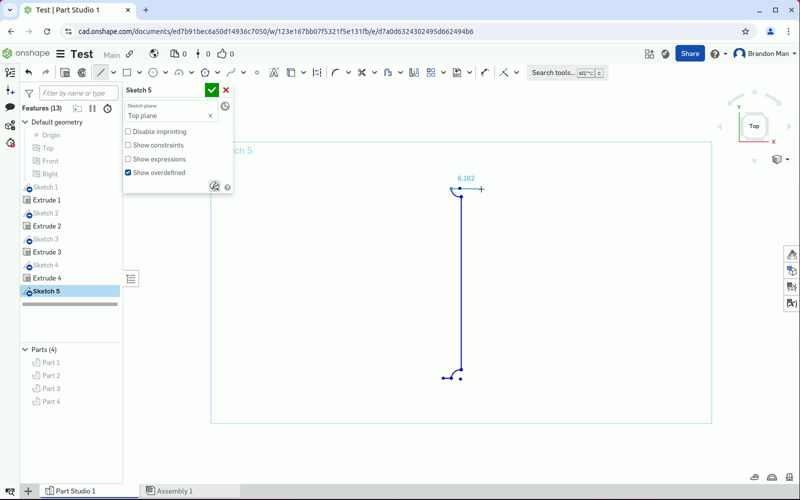
mouse_move(443, 188)
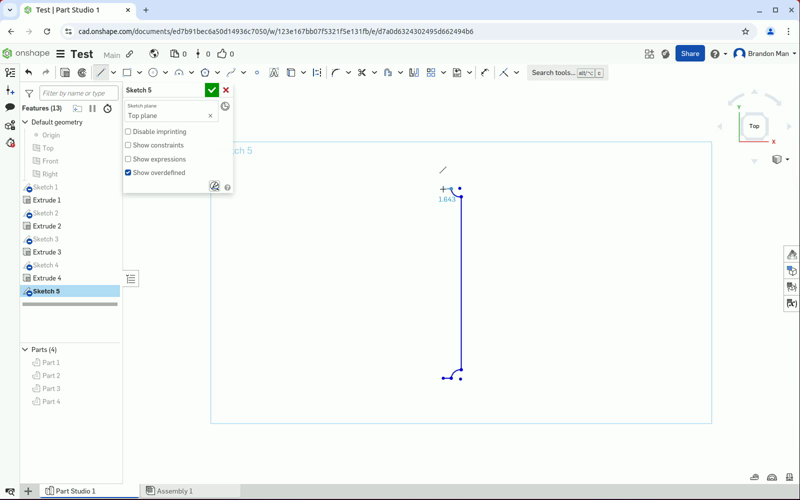
click(443, 188)
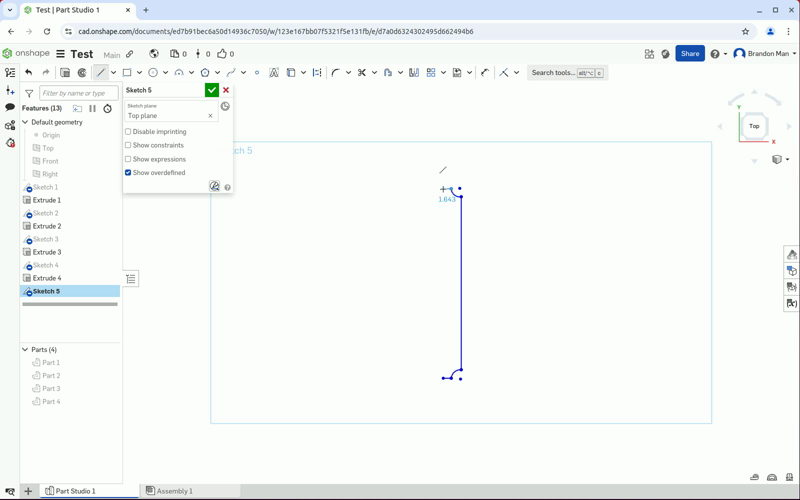
key_up(shift)
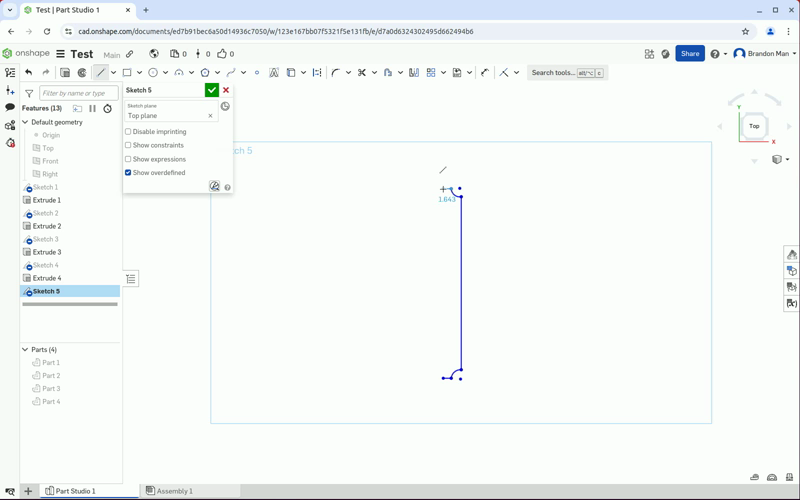
key_down(shift)
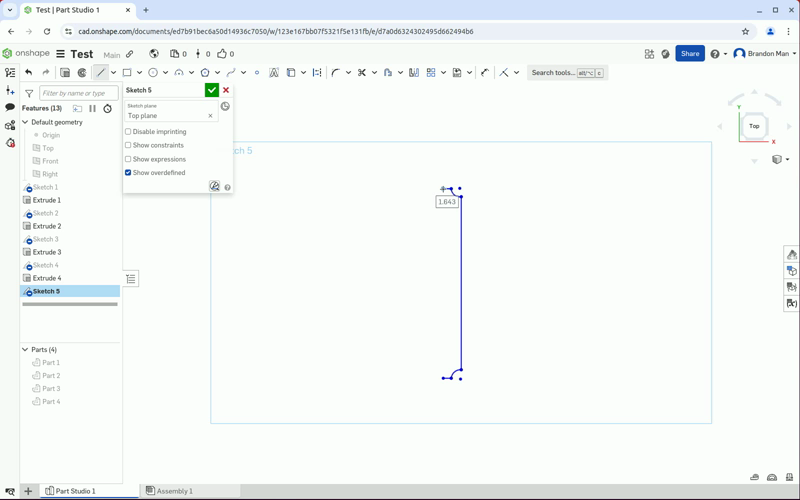
mouse_move(443, 378)
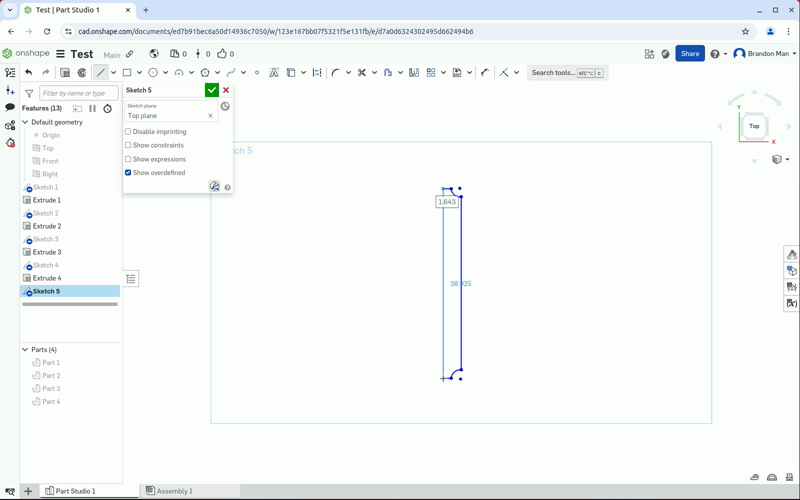
key_up(shift)
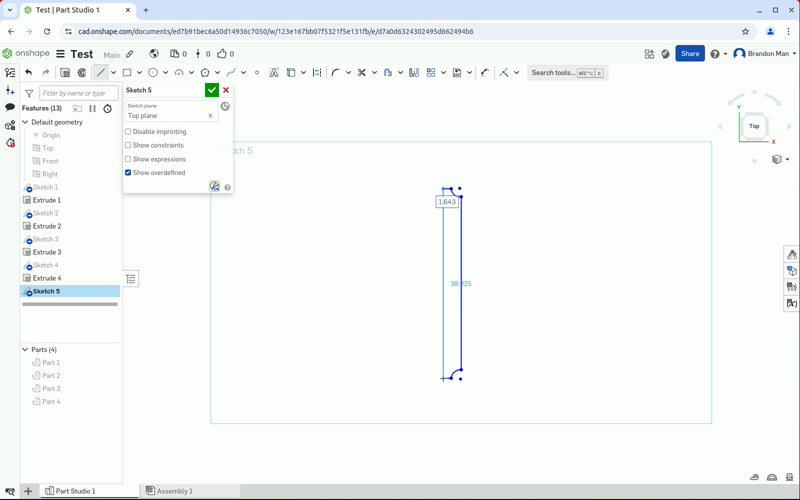
click(443, 378)
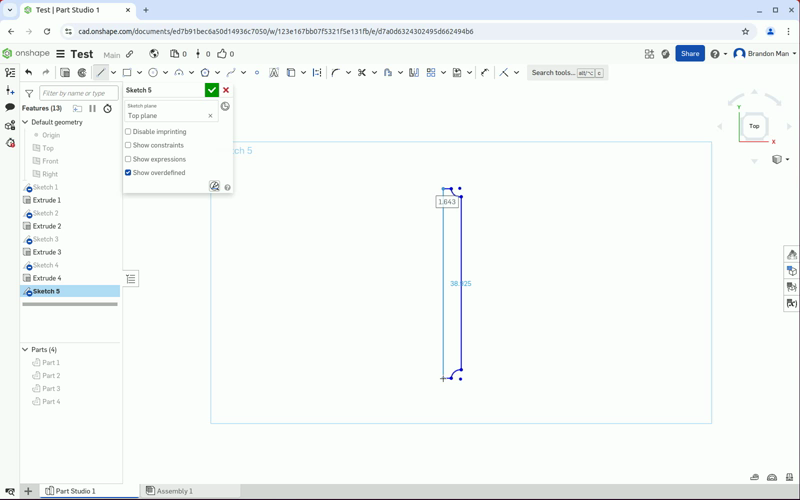
key(esc)
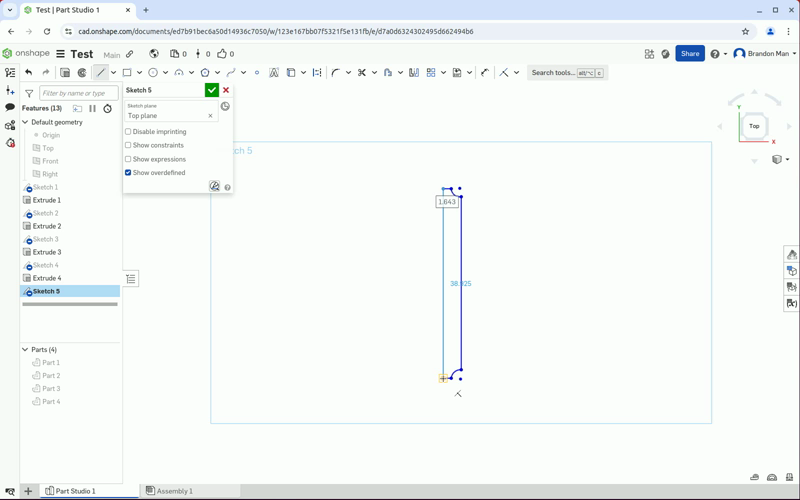
mouse_move(457, 229)
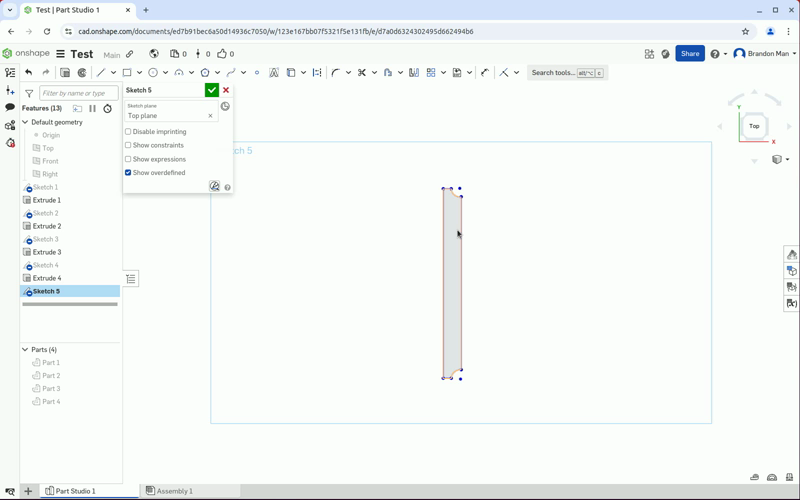
click(457, 229)
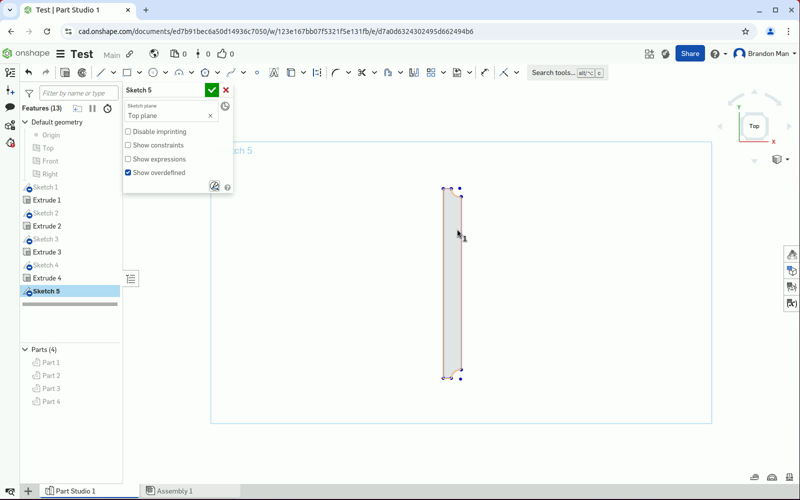
mouse_move(73, 352)
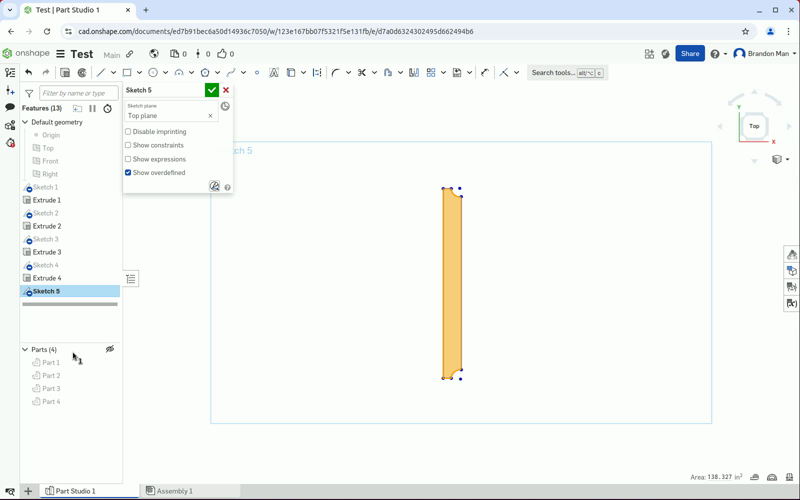
key(shift+y)
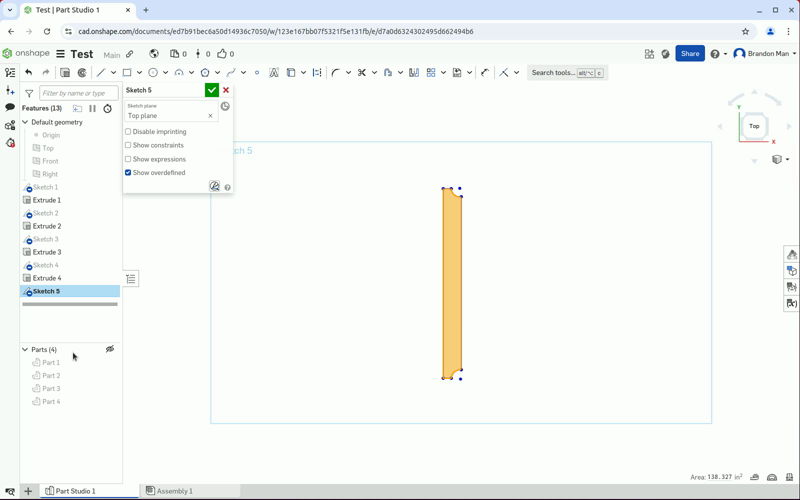
key(shift+e)
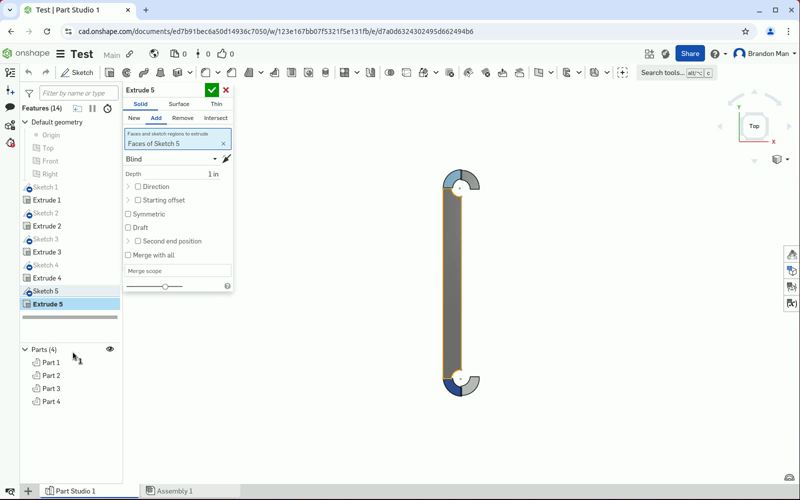
mouse_move(143, 106)
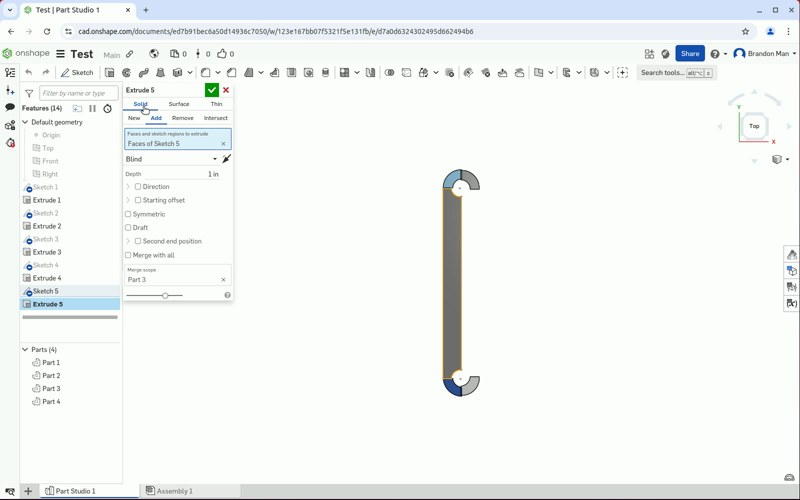
click(143, 106)
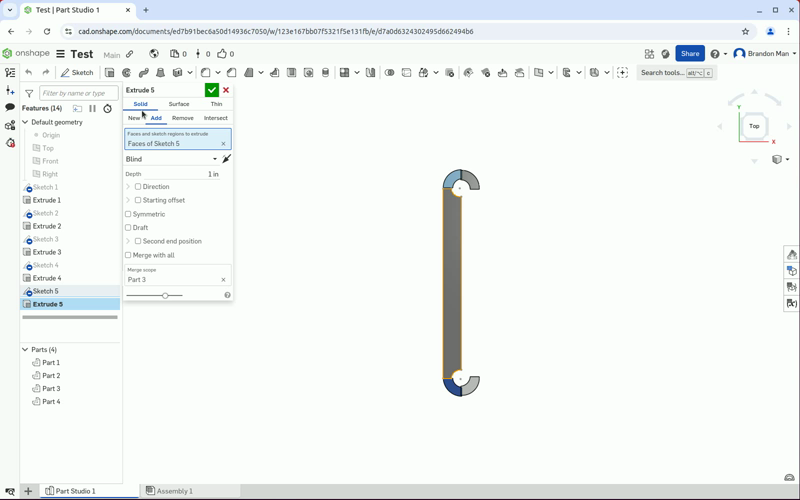
mouse_move(137, 120)
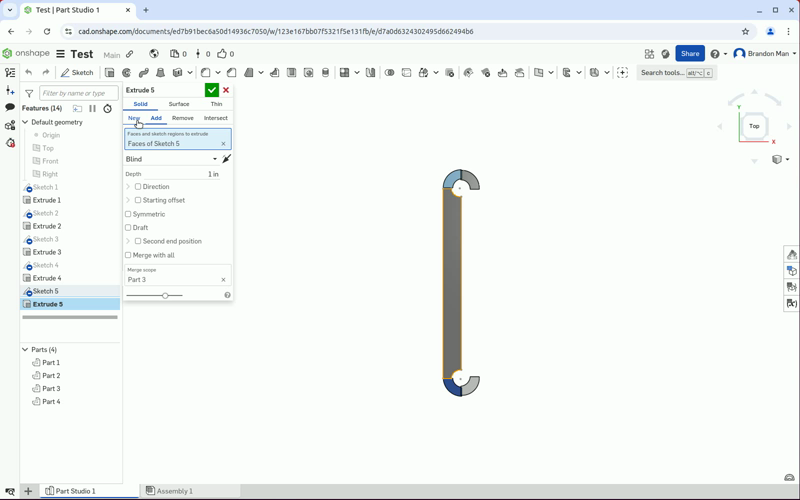
click(137, 120)
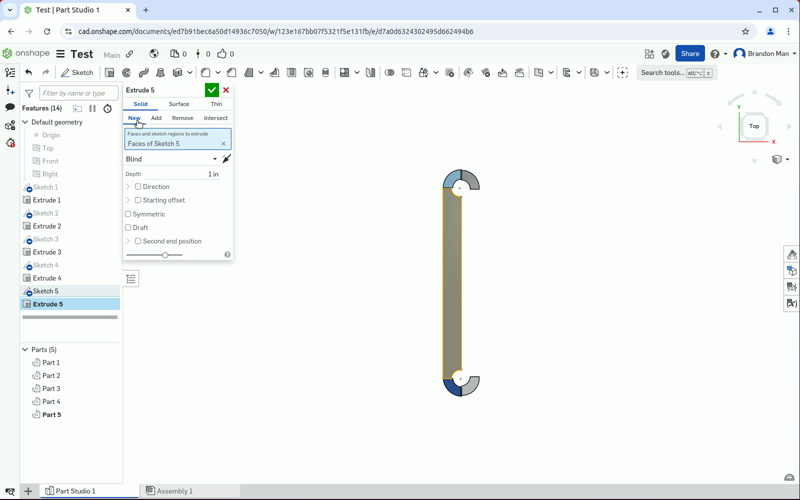
key(tab, 4)
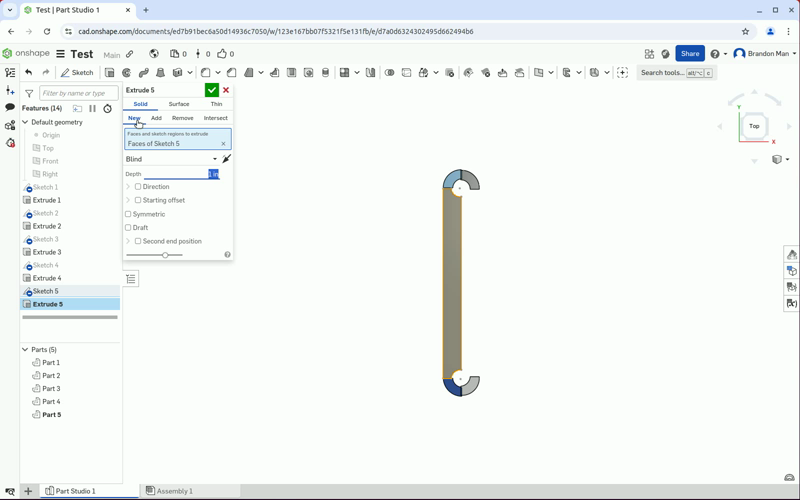
text(0.481)
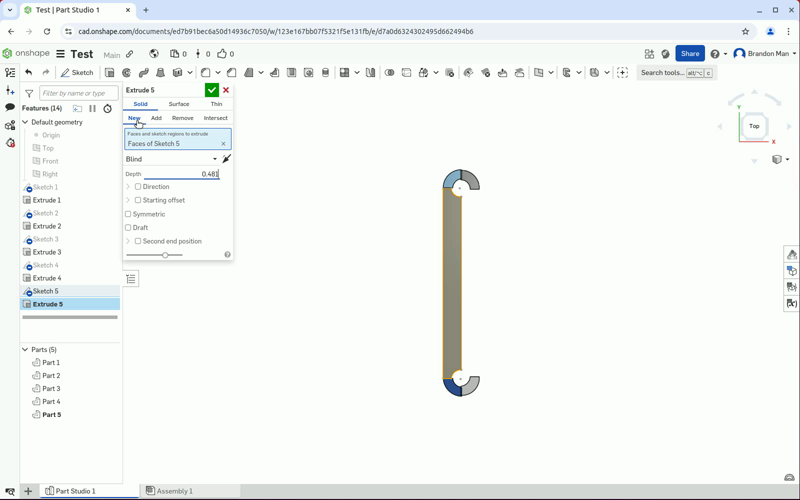
key(enter)
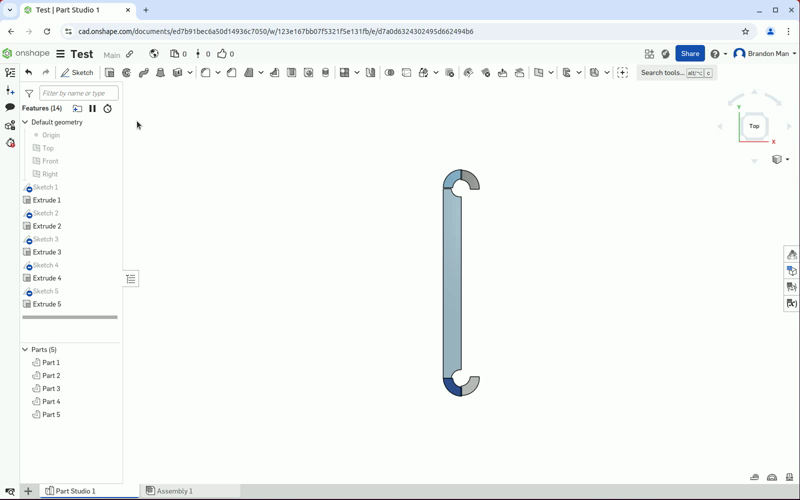
key(shift+h)
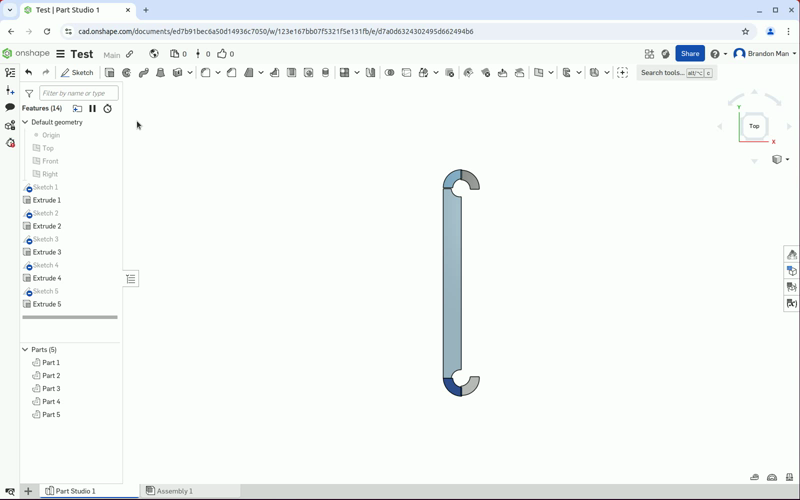
key(shift+h)
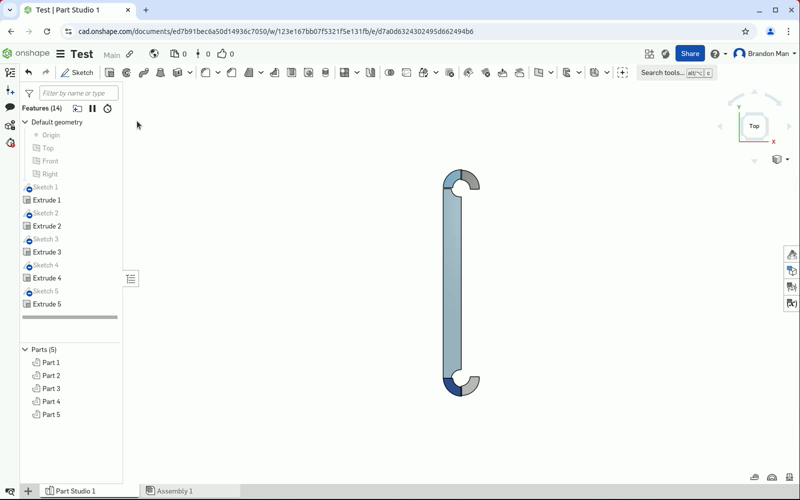
mouse_move(73, 189)
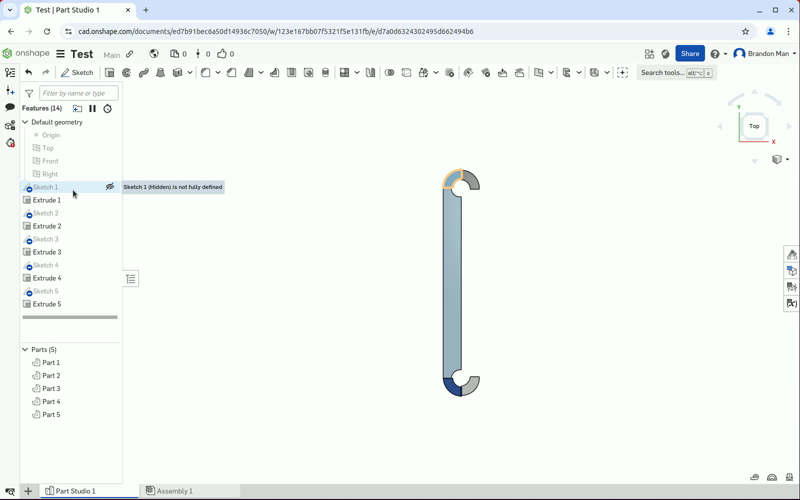
click(73, 189)
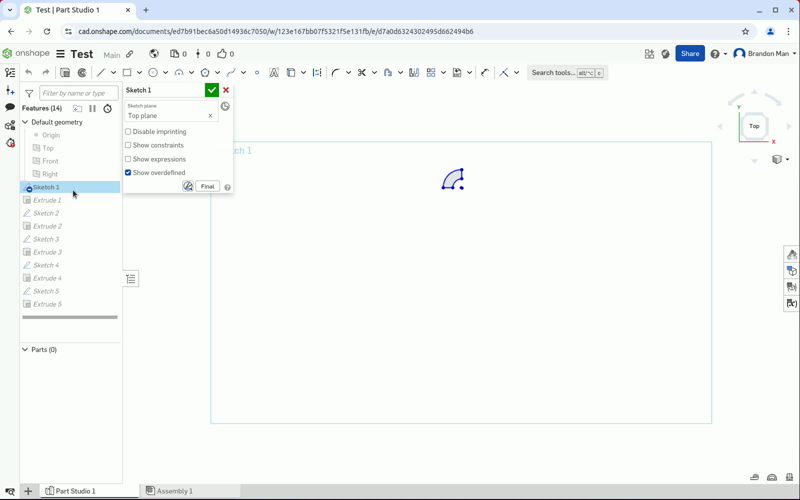
mouse_move(229, 92)
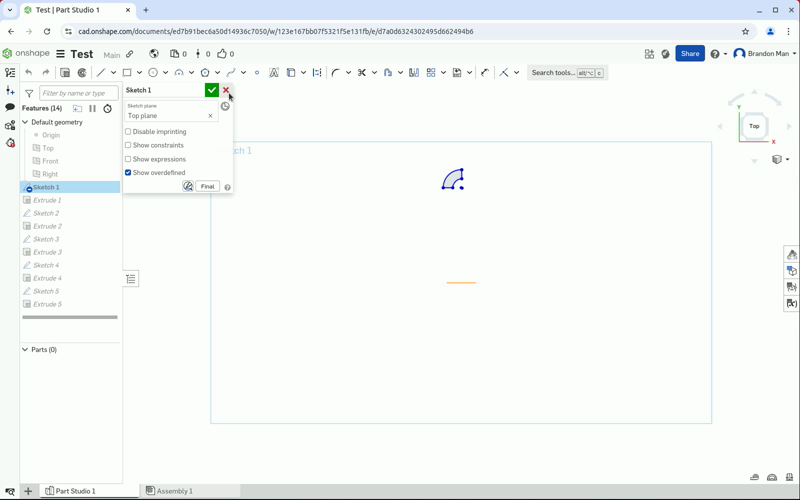
click(229, 92)
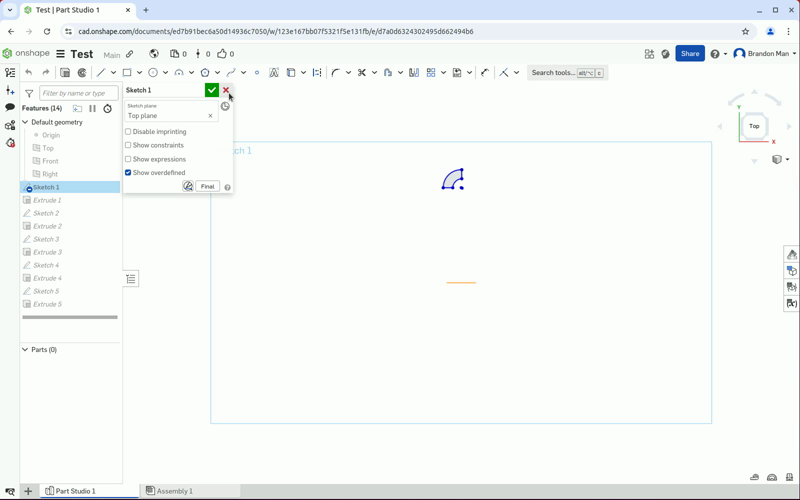
key(shift+s)
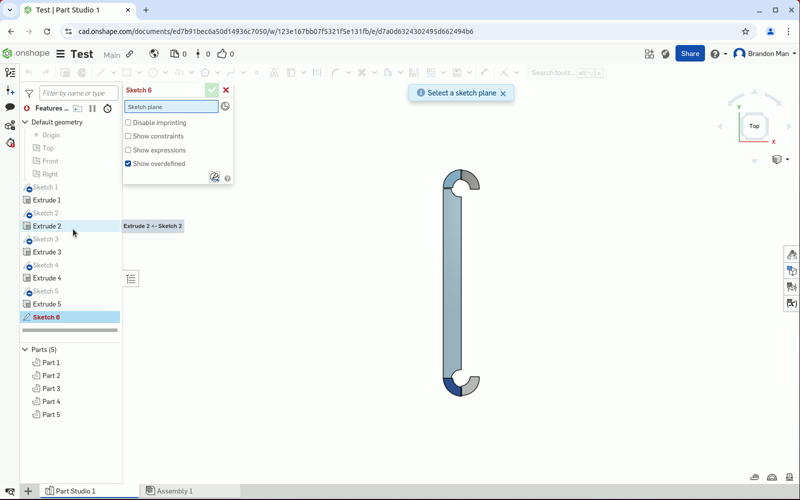
scroll(3)
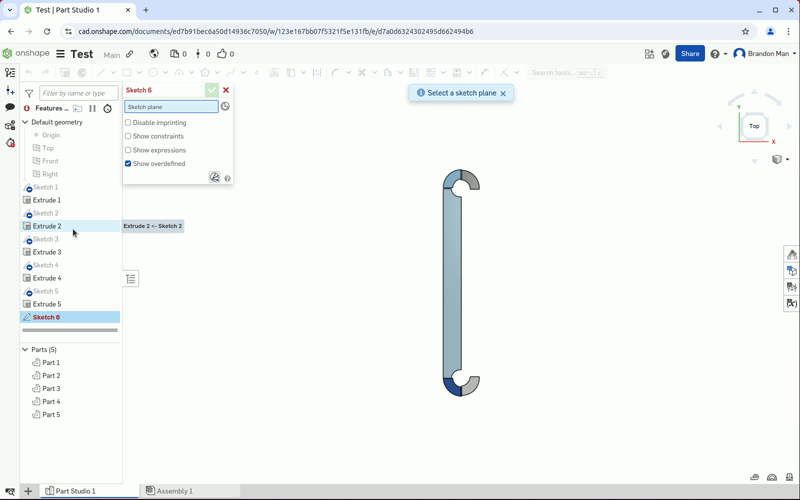
mouse_move(73, 150)
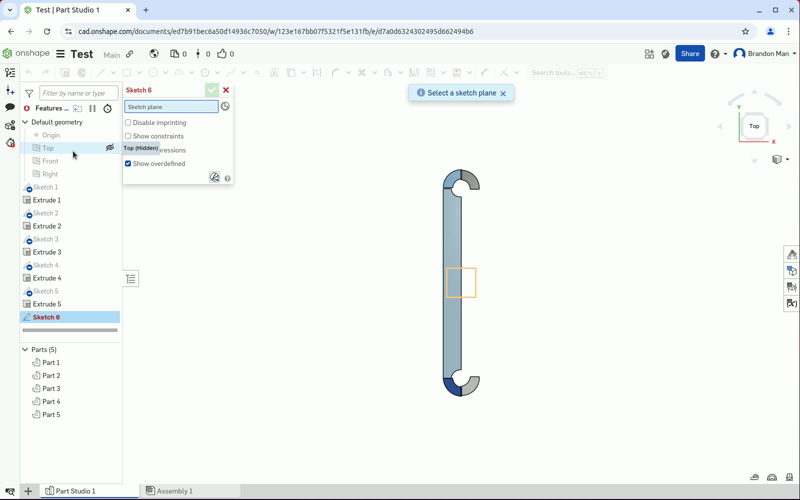
click(73, 150)
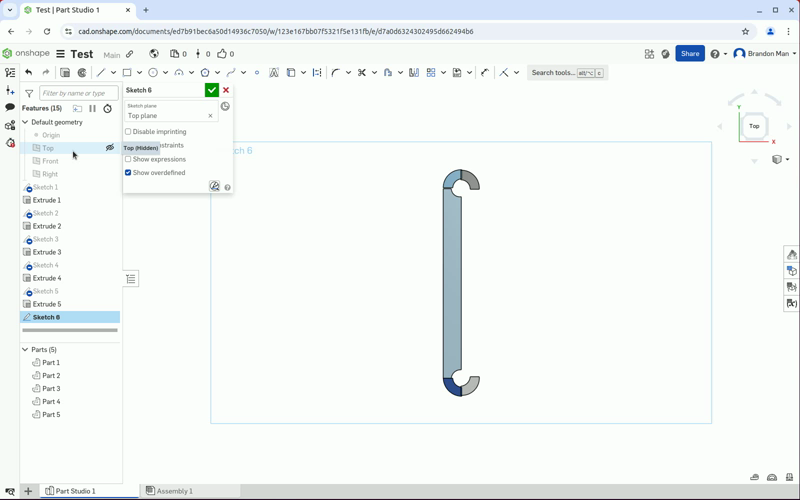
mouse_move(73, 352)
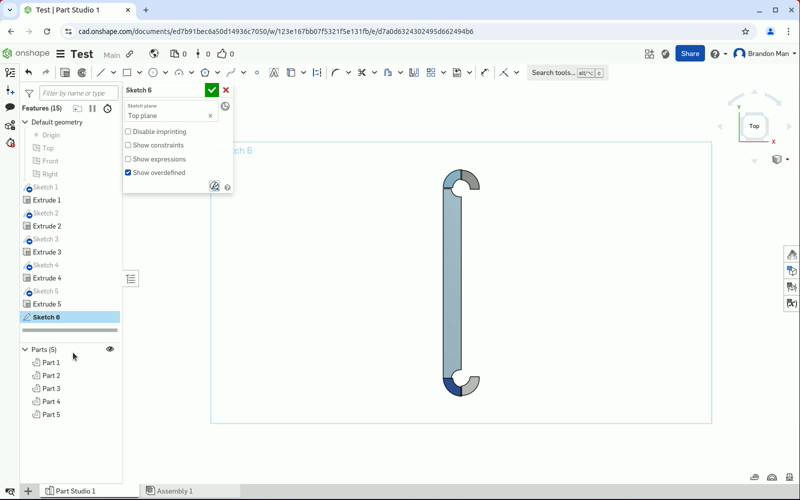
key(y)
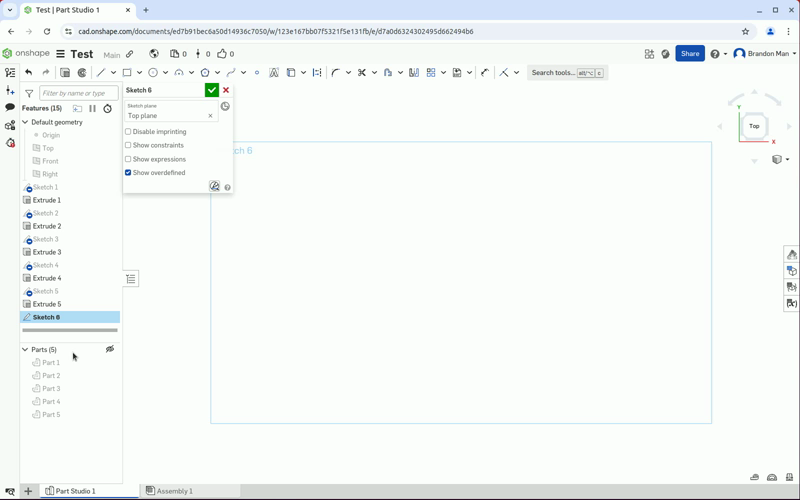
key(a)
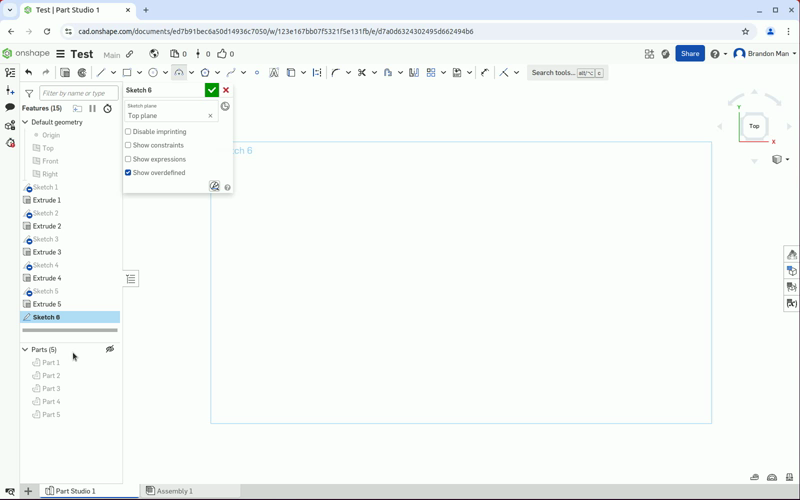
key_down(shift)
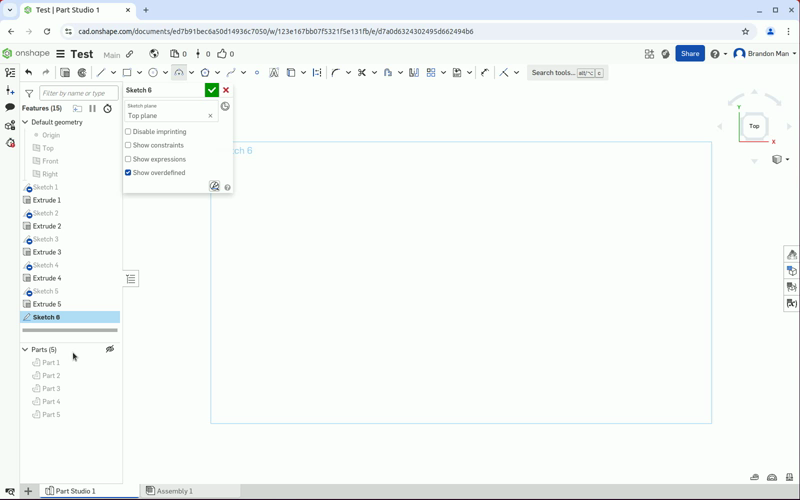
mouse_move(460, 368)
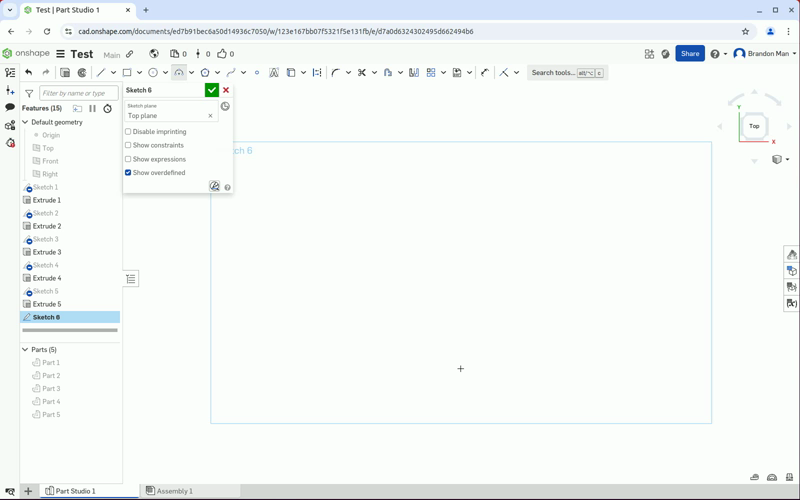
click(460, 368)
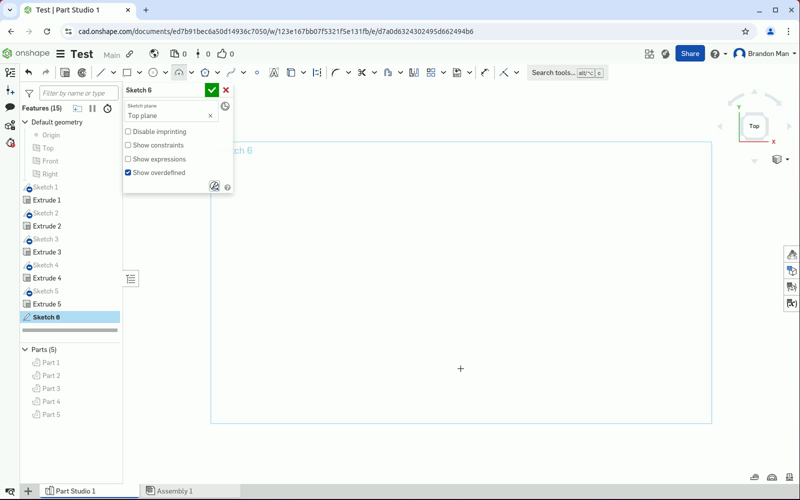
key_up(shift)
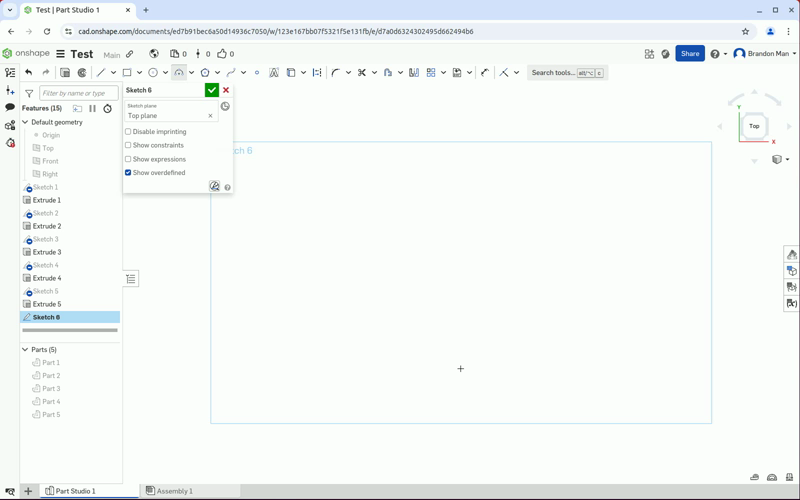
key_down(shift)
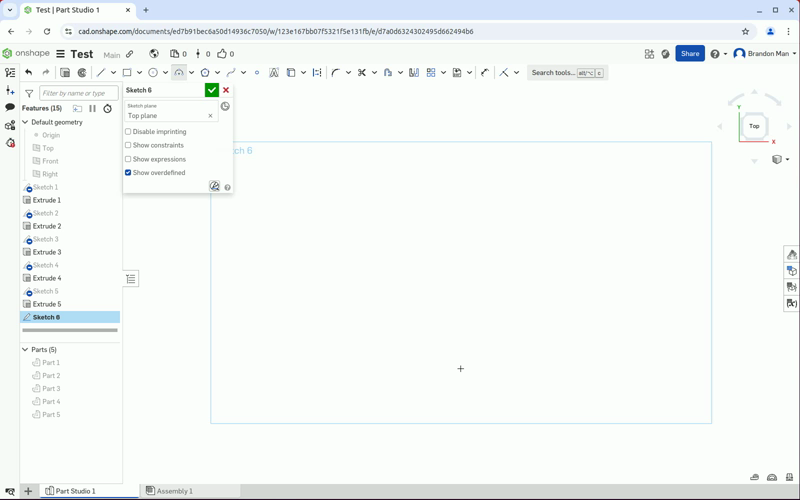
mouse_move(470, 378)
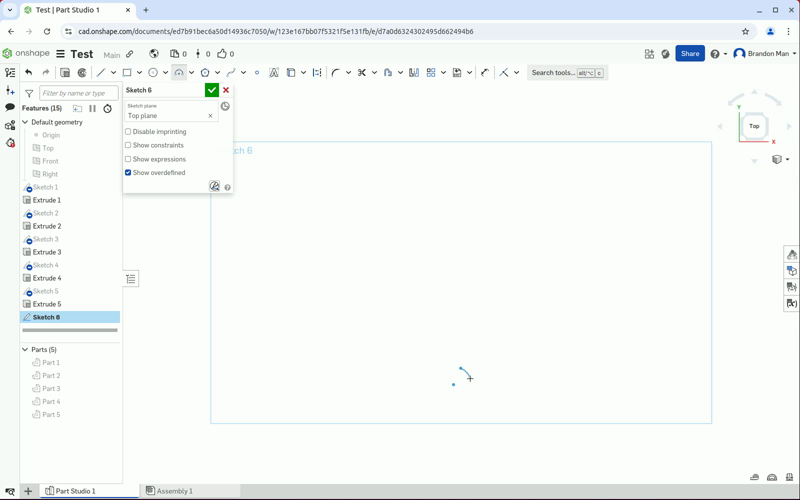
click(470, 378)
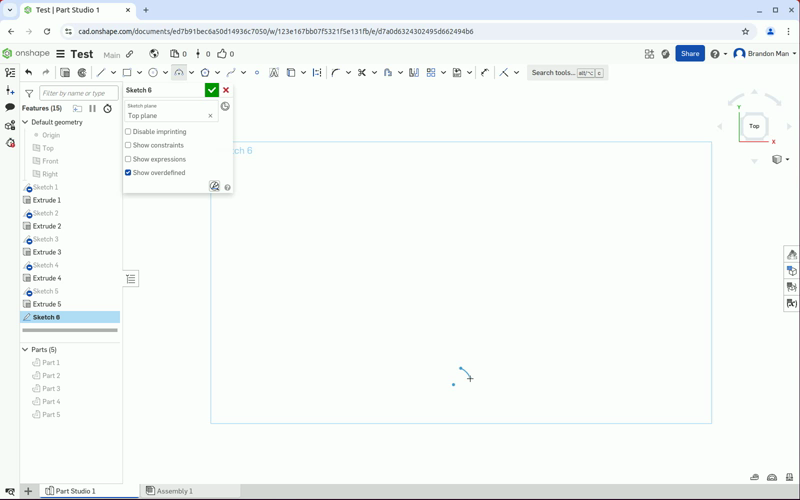
mouse_move(467, 371)
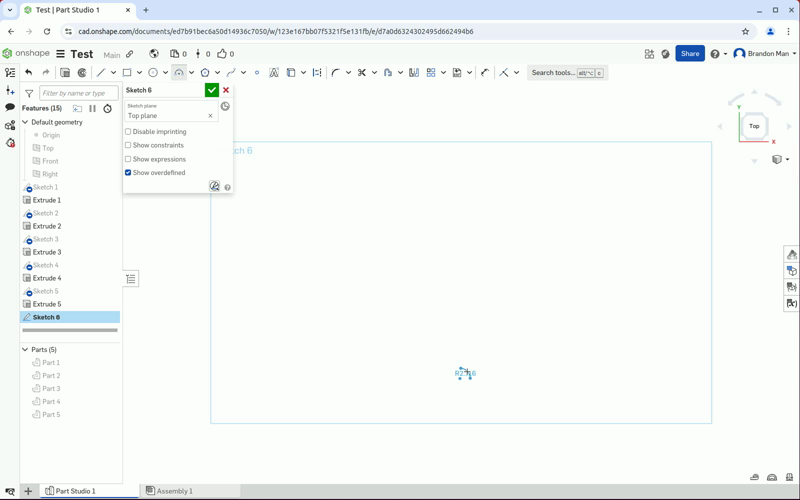
click(467, 371)
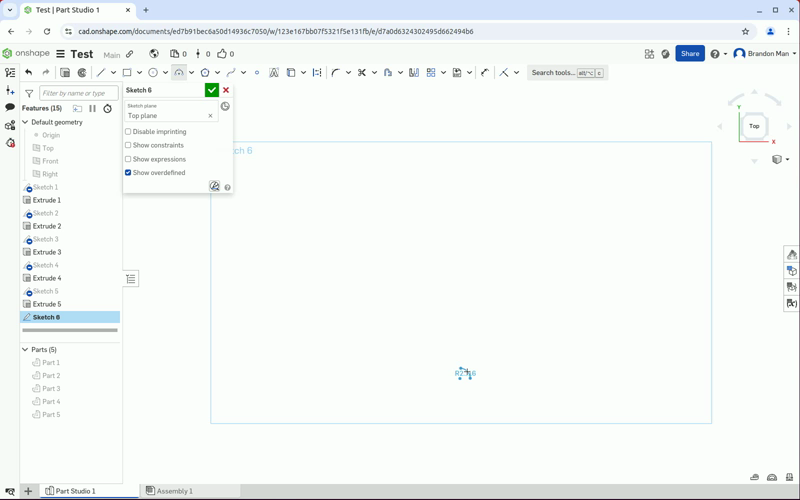
key_up(shift)
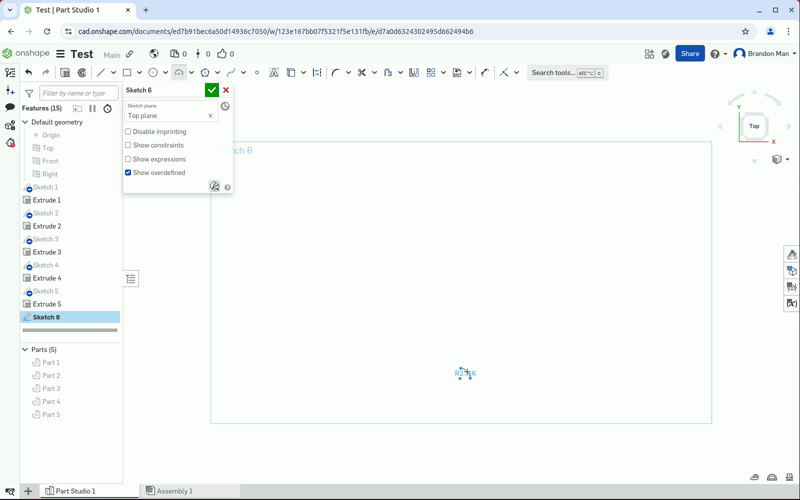
key(esc)
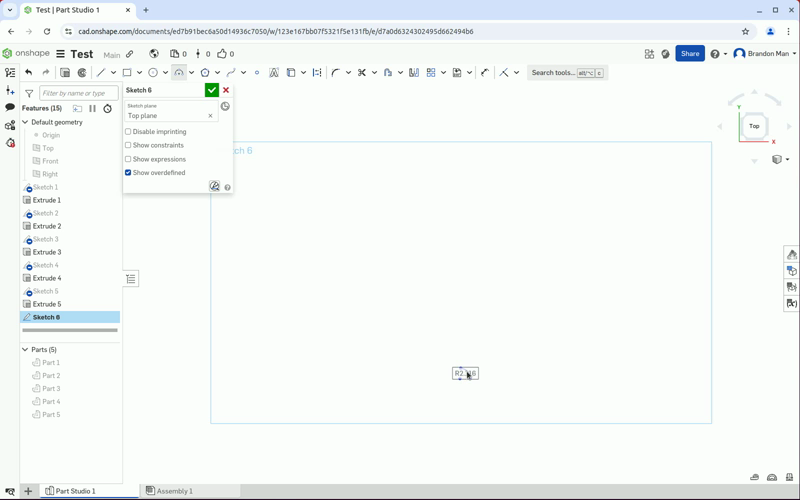
key(l)
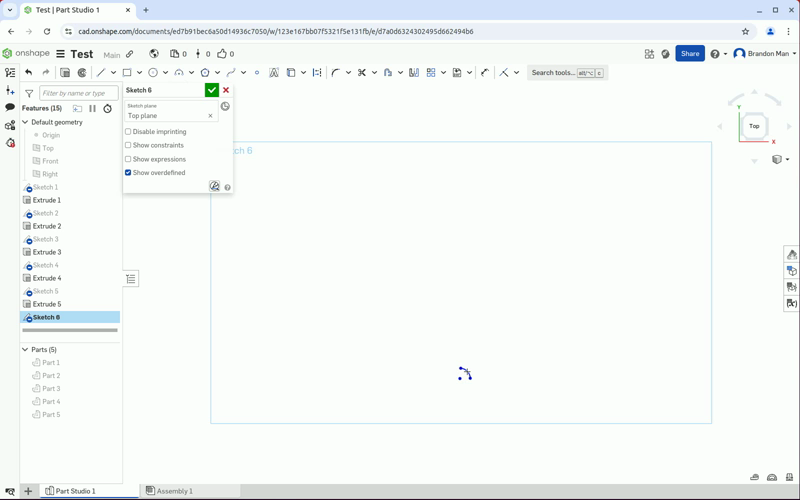
mouse_move(470, 378)
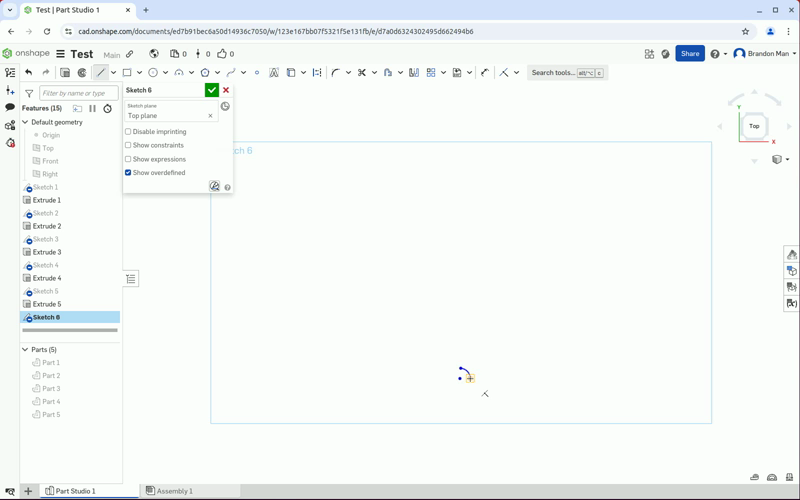
click(470, 378)
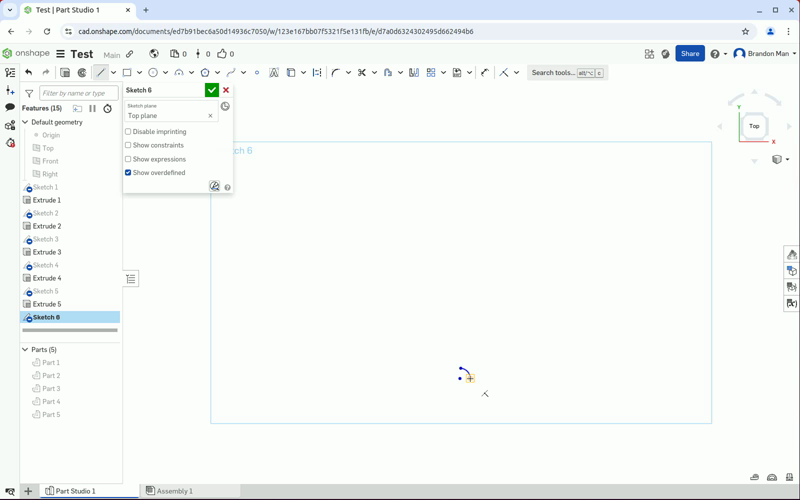
key_down(shift)
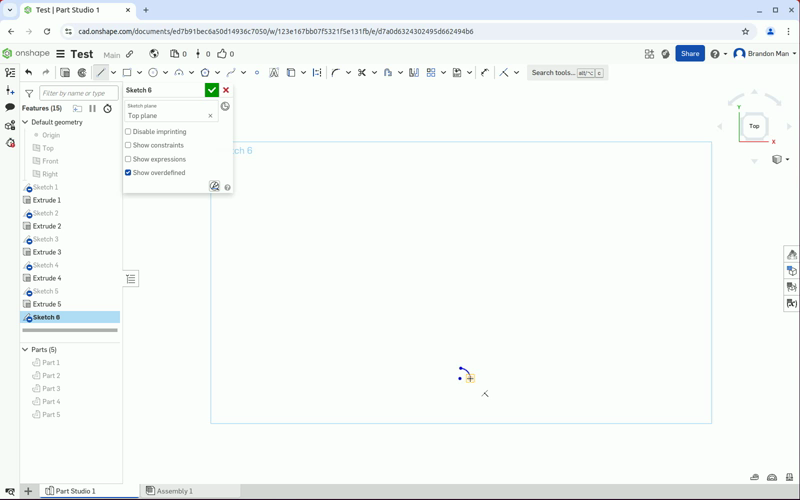
mouse_move(500, 378)
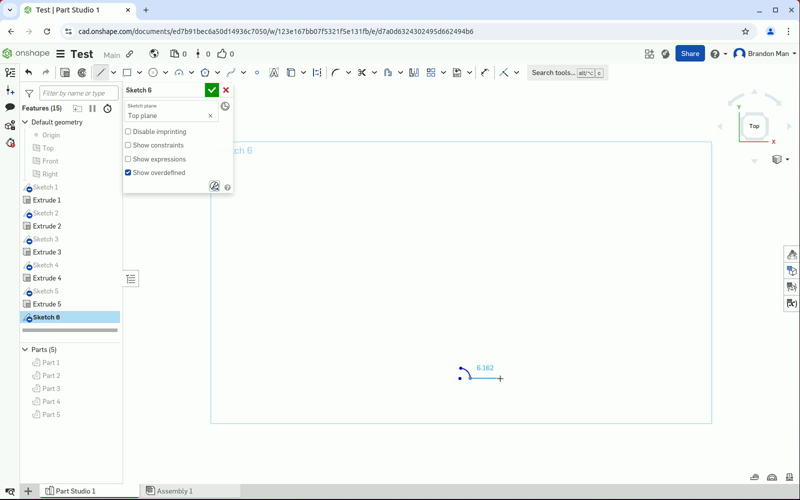
mouse_move(477, 378)
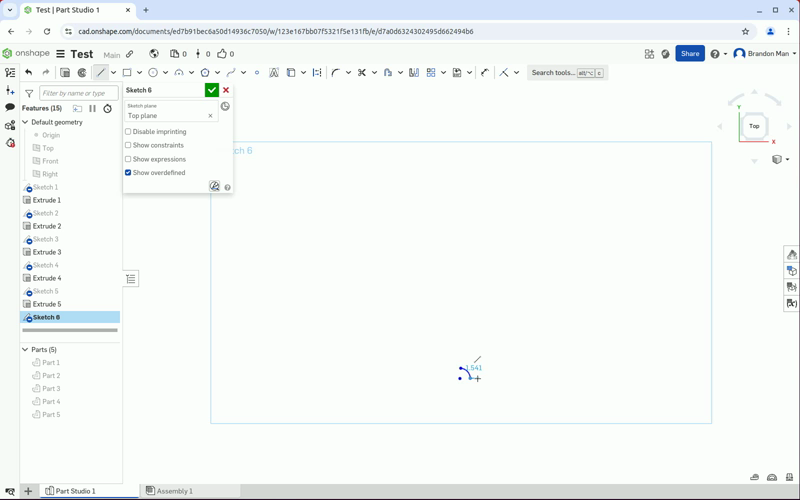
click(477, 378)
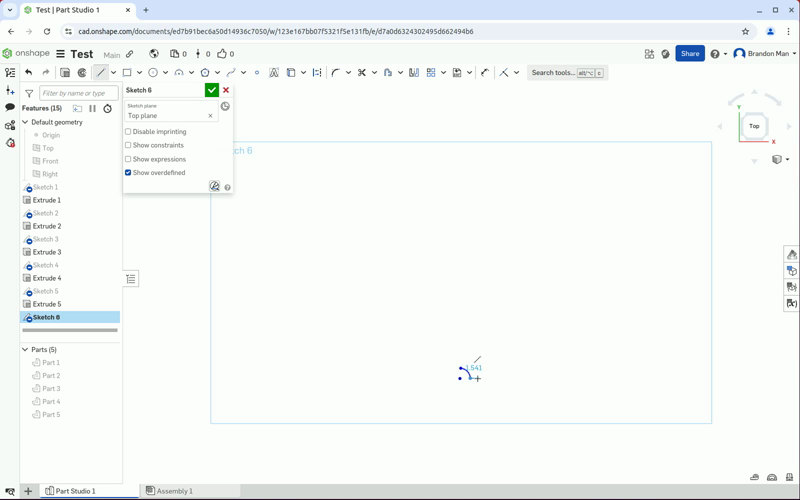
key_up(shift)
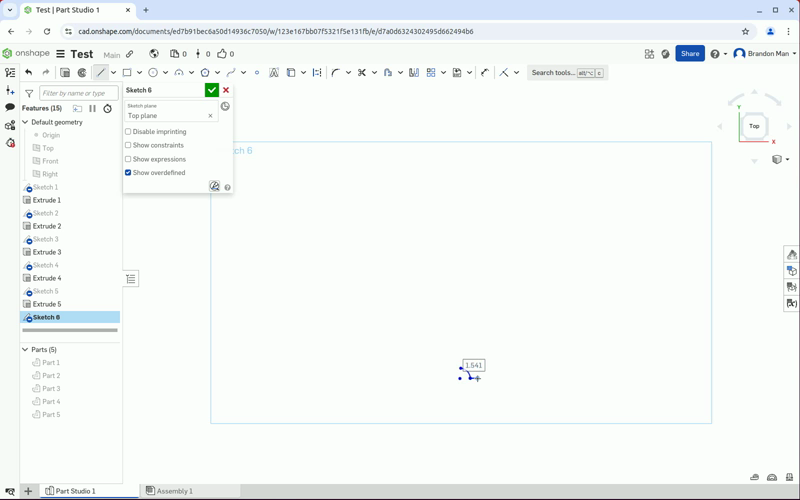
key_down(shift)
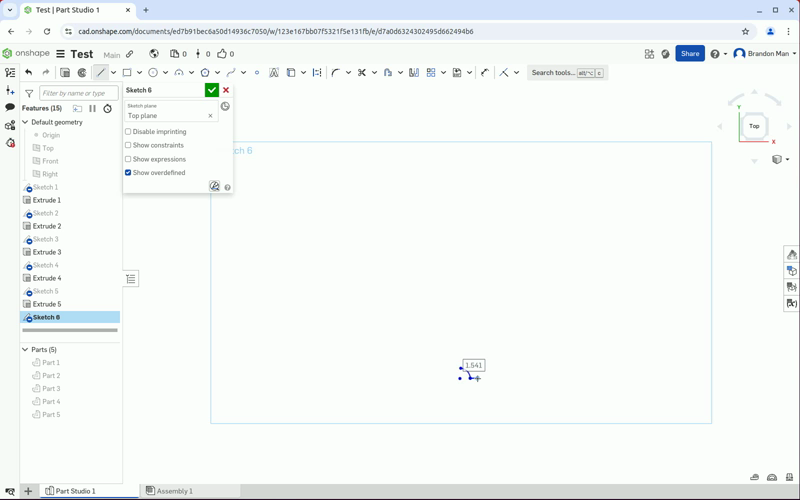
mouse_move(477, 188)
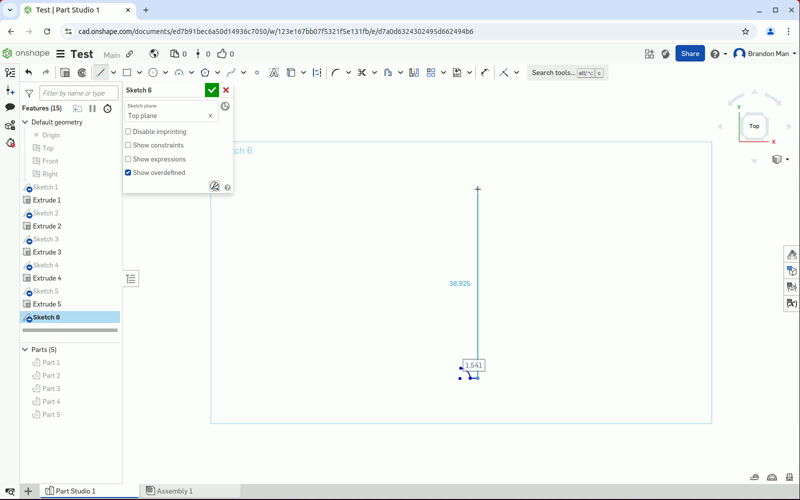
click(477, 188)
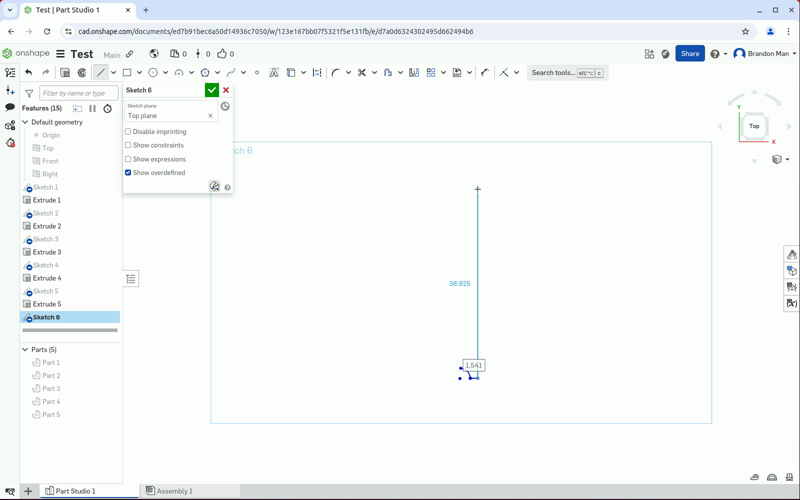
key_up(shift)
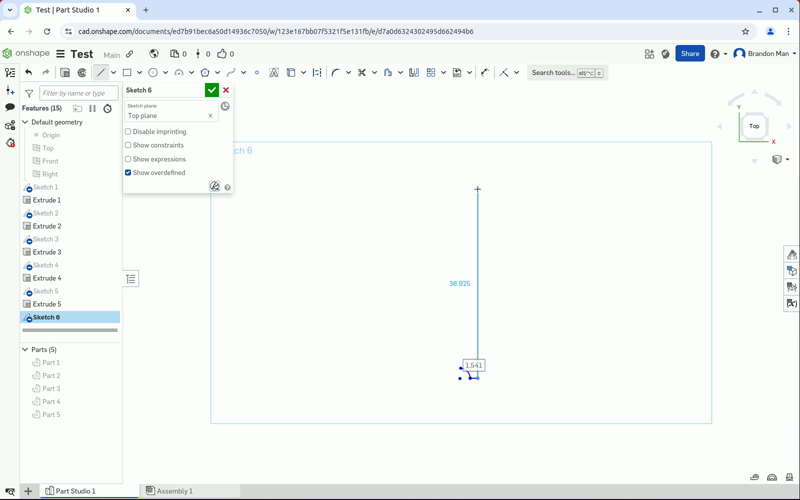
key_down(shift)
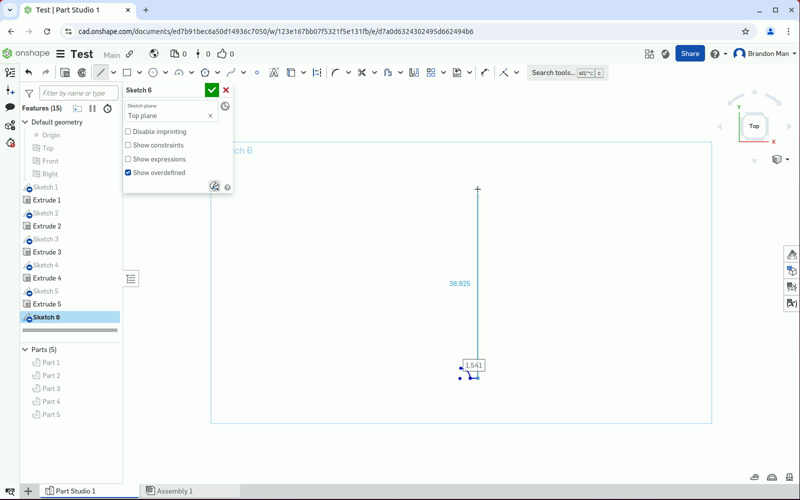
mouse_move(507, 188)
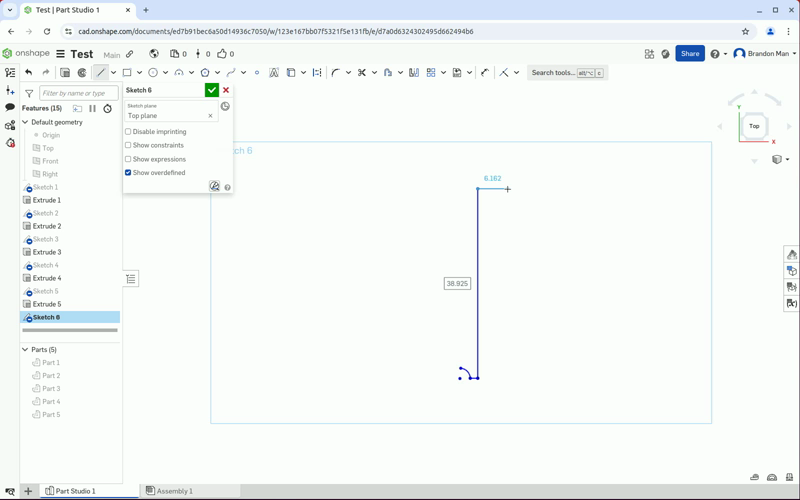
mouse_move(470, 188)
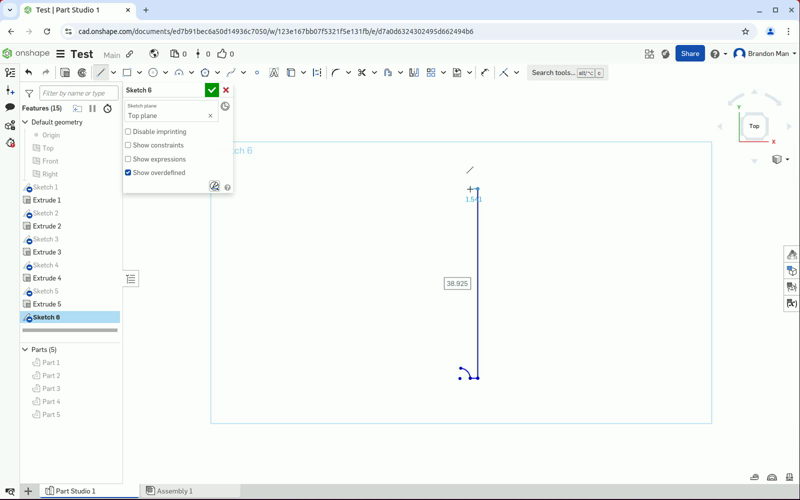
click(470, 188)
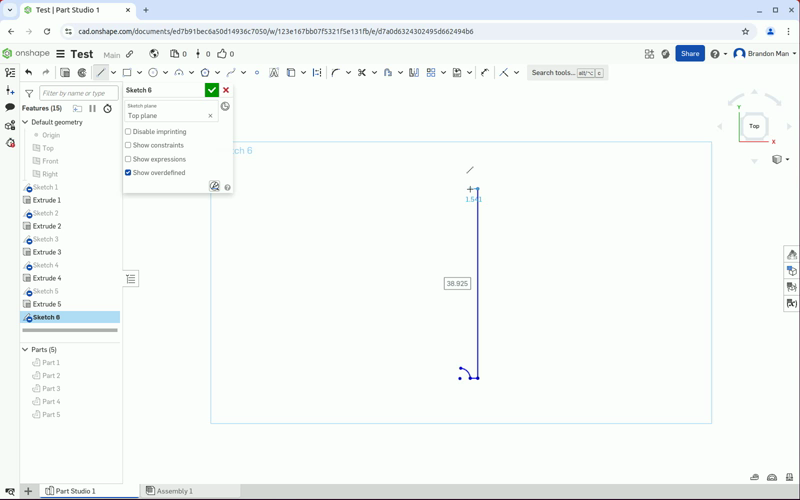
key_up(shift)
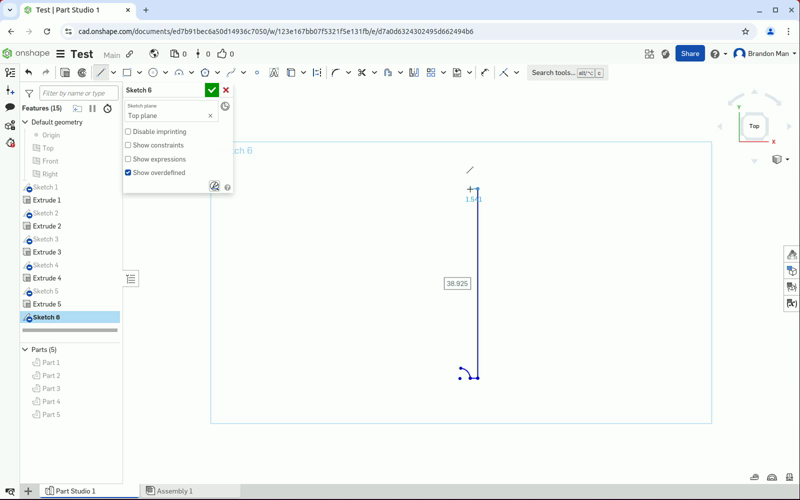
key(esc)
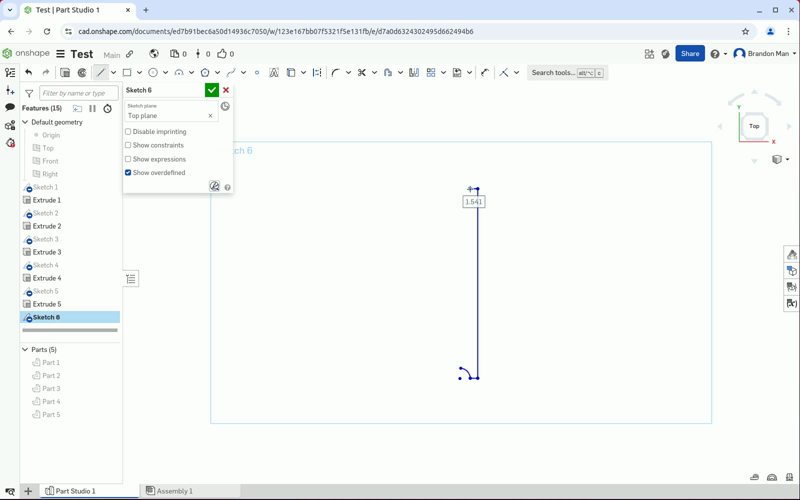
key(a)
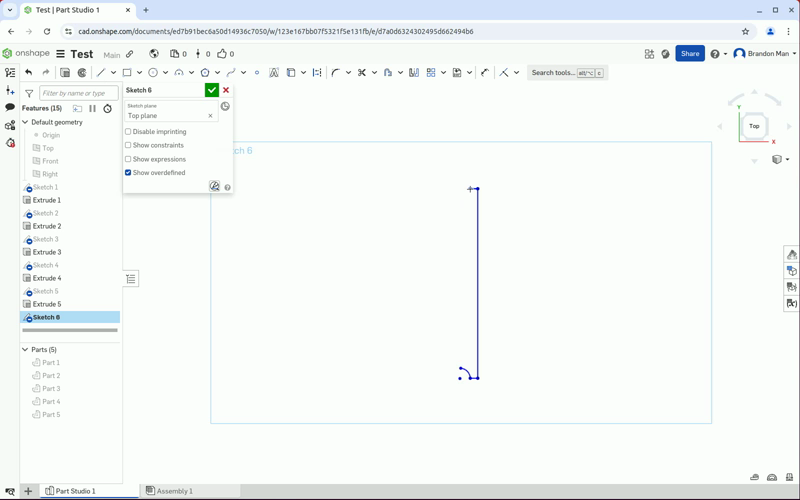
mouse_move(470, 188)
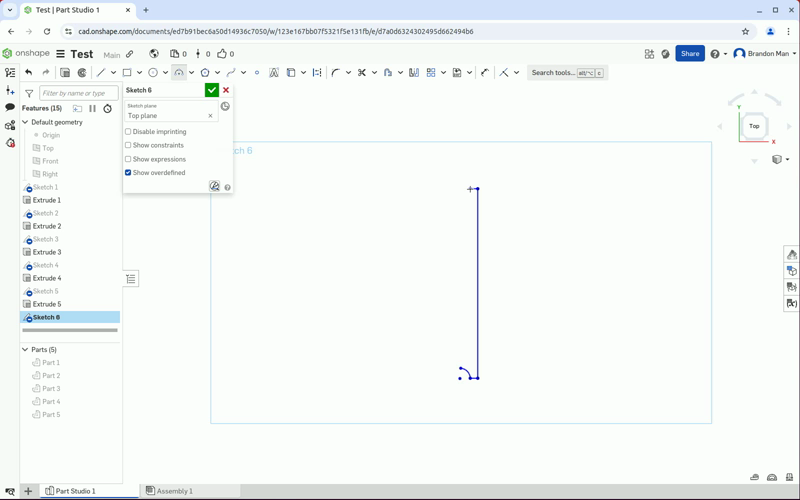
click(470, 188)
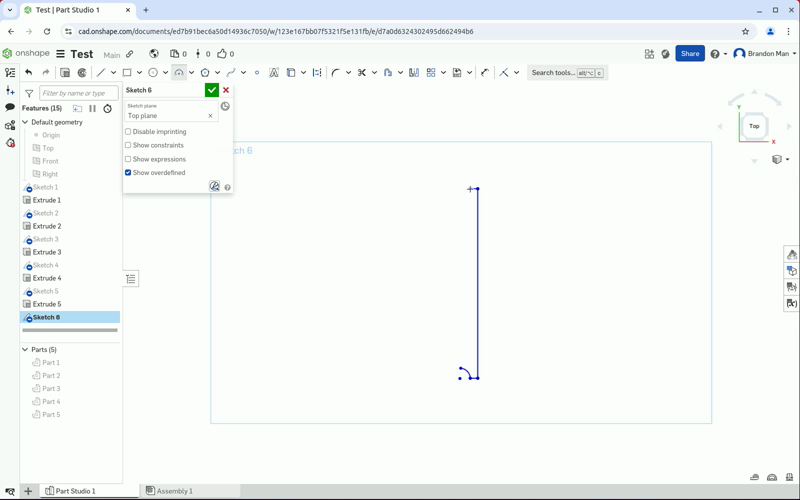
key_down(shift)
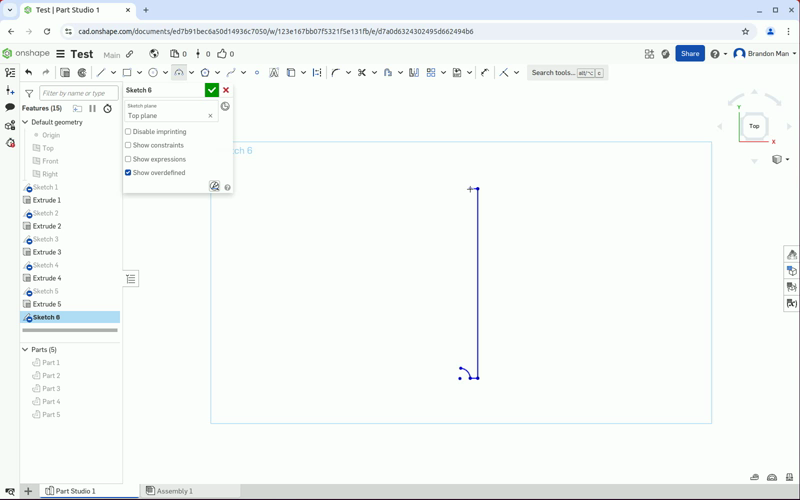
mouse_move(460, 198)
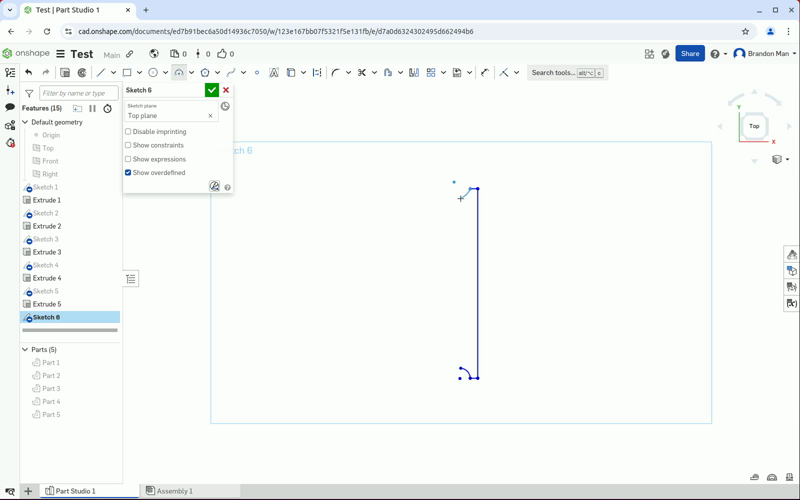
click(460, 198)
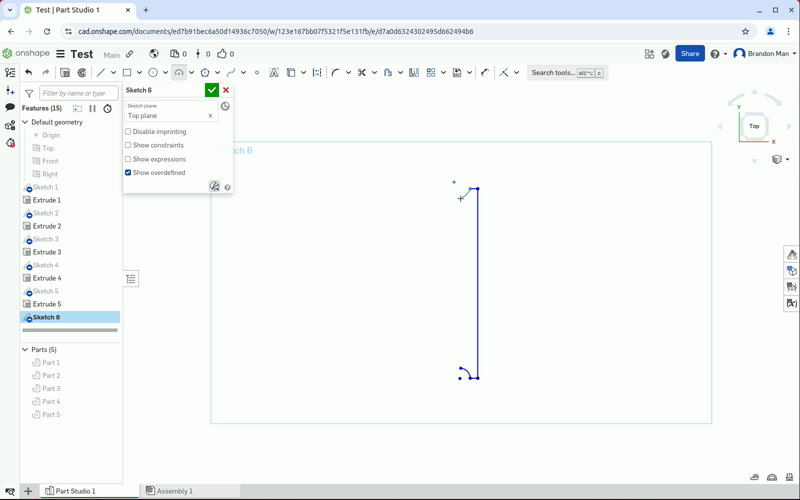
mouse_move(467, 195)
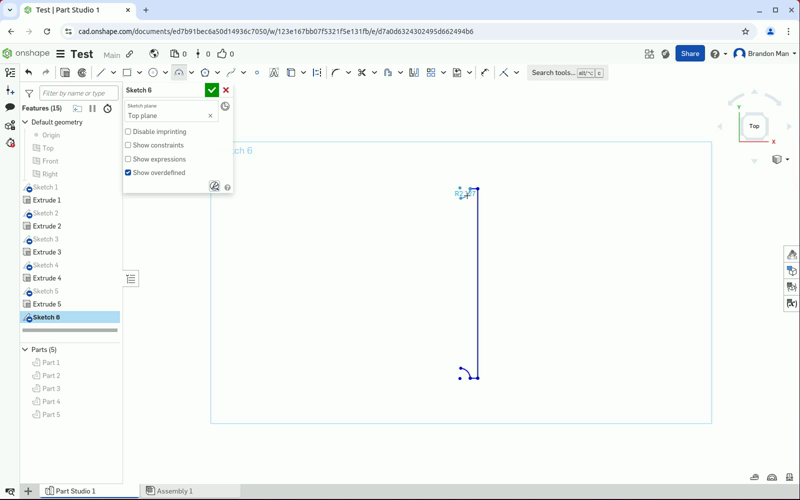
click(467, 195)
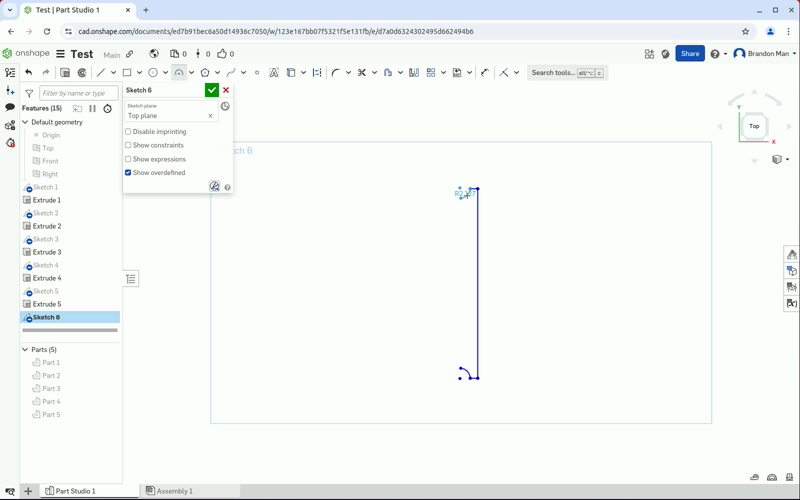
key_up(shift)
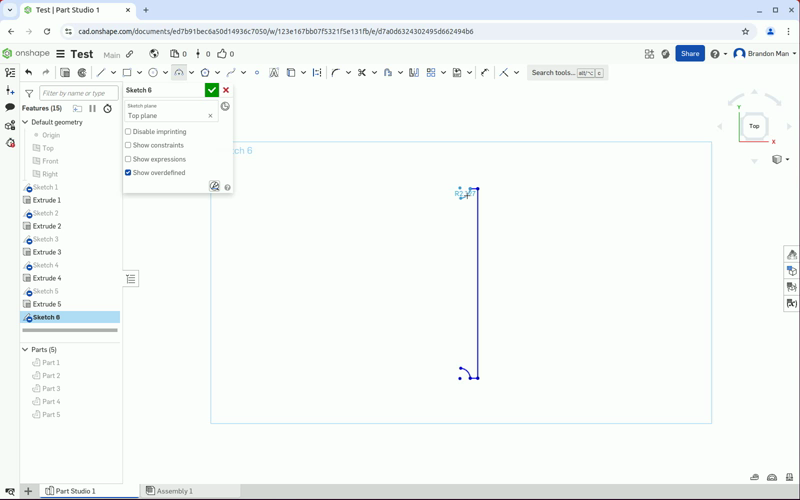
key(esc)
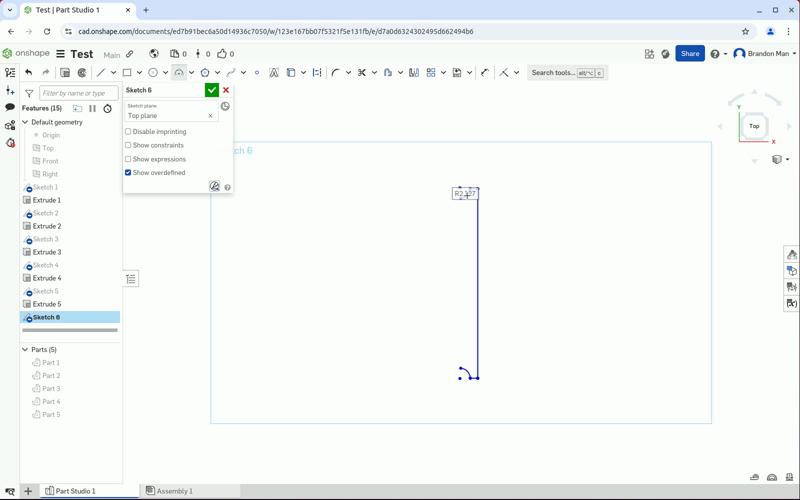
key(l)
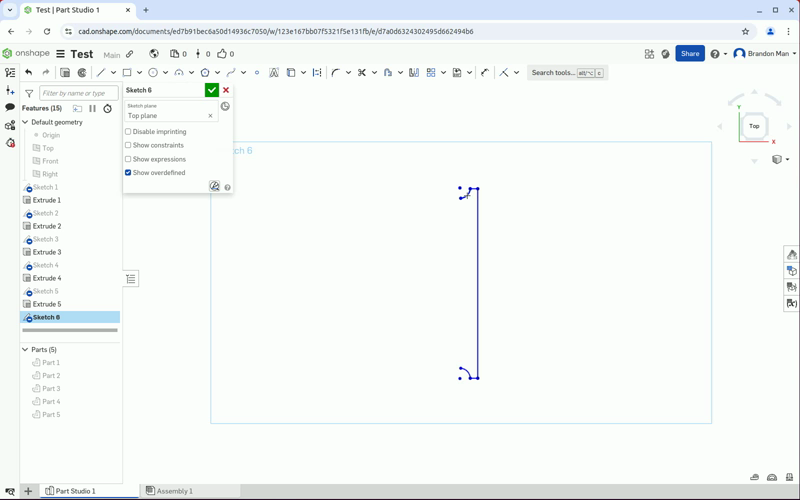
mouse_move(460, 198)
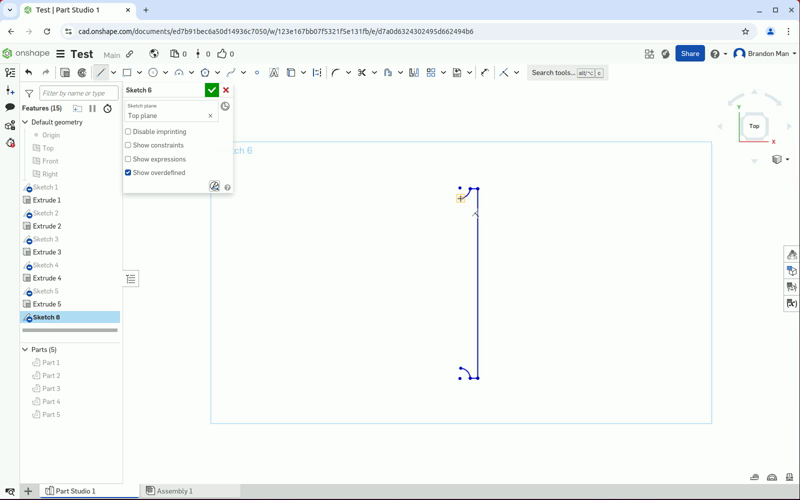
click(460, 198)
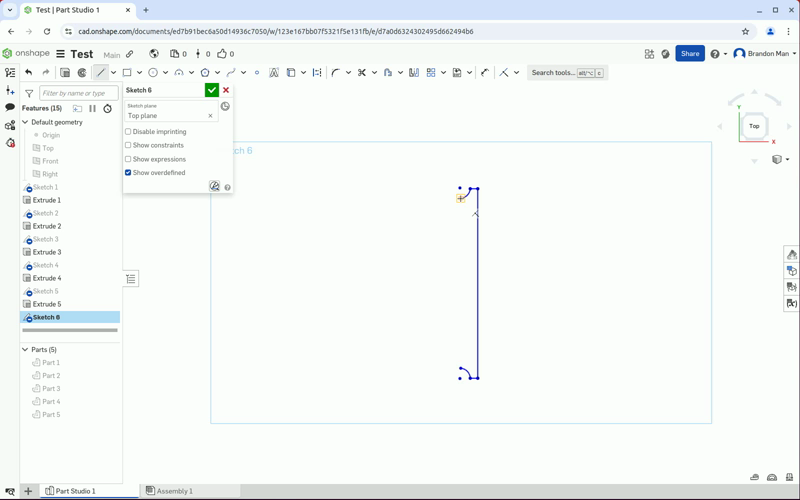
key_down(shift)
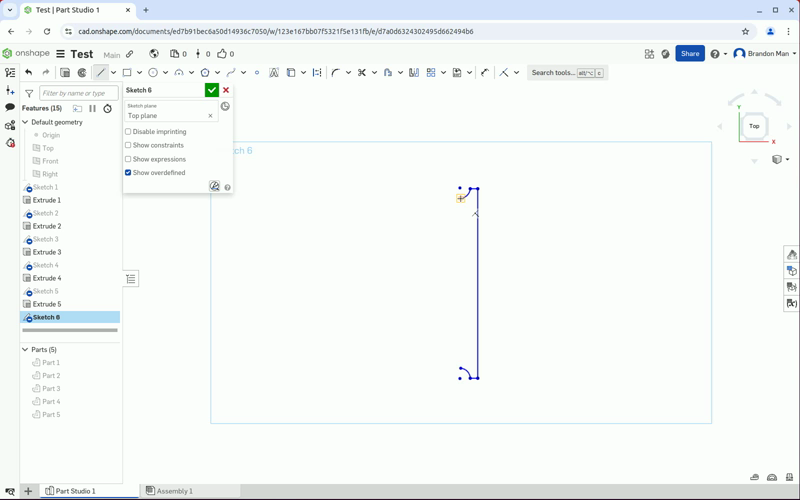
mouse_move(460, 368)
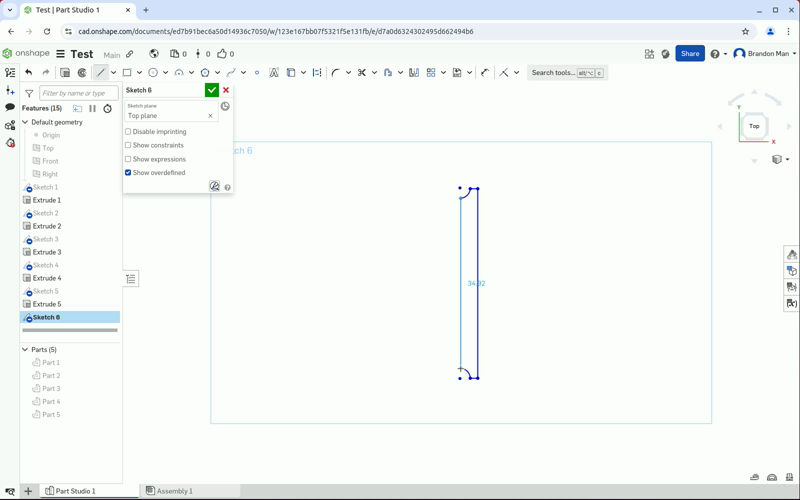
key_up(shift)
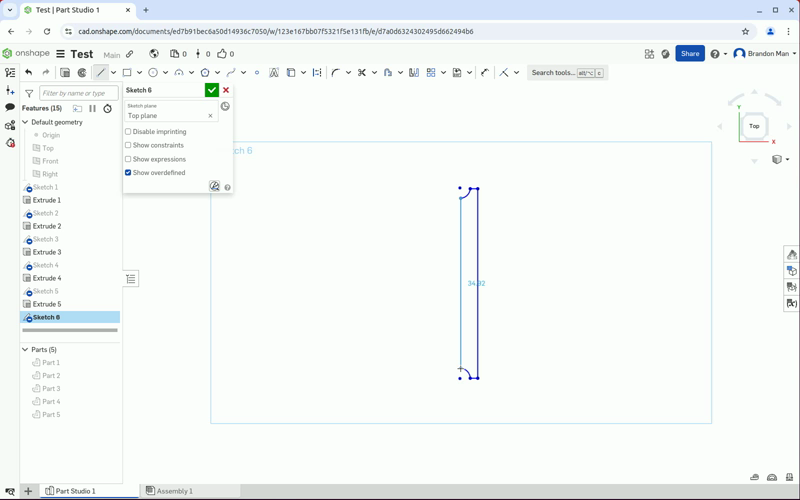
click(460, 368)
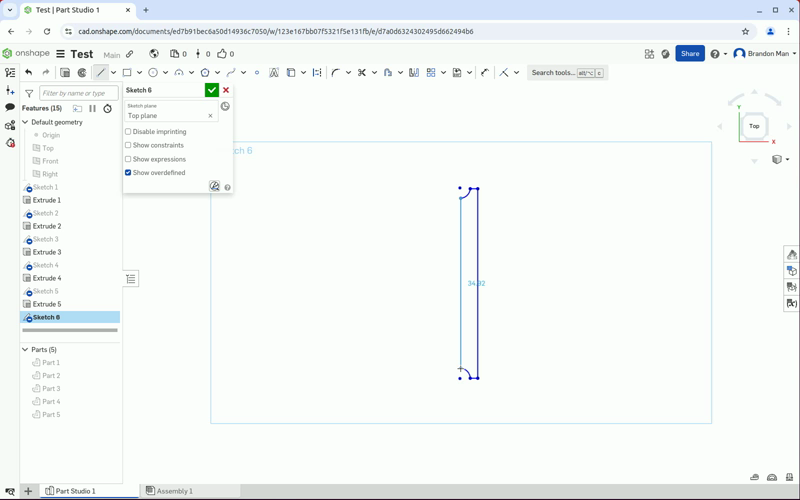
key(esc)
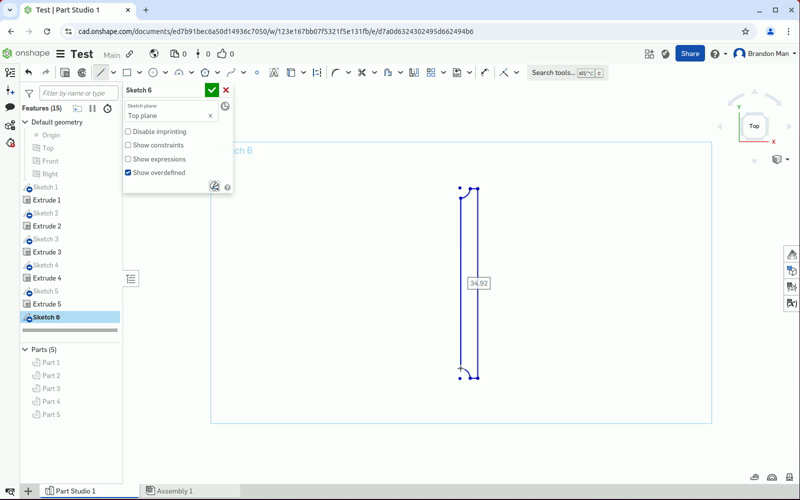
mouse_move(472, 278)
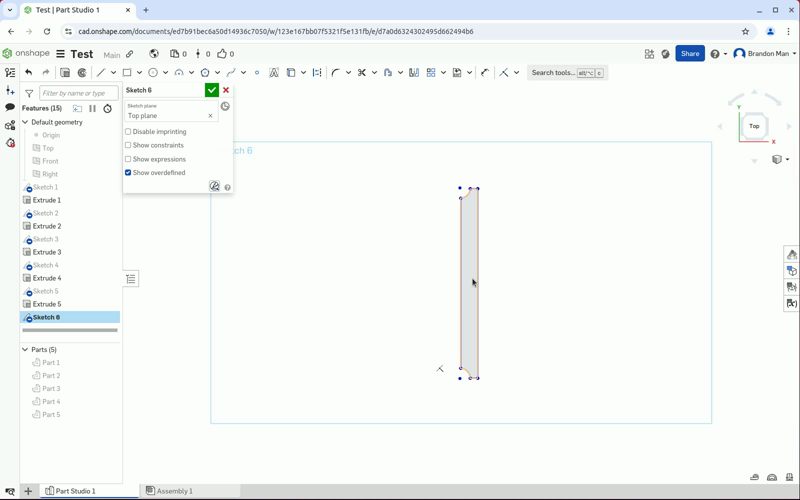
click(472, 278)
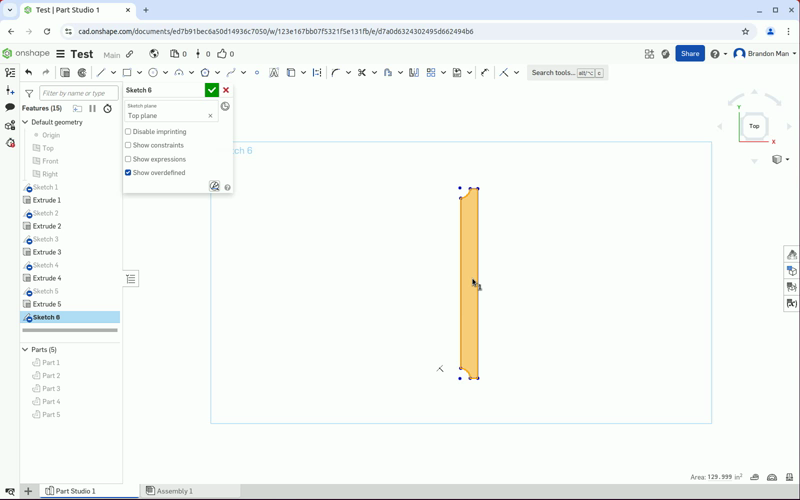
mouse_move(73, 352)
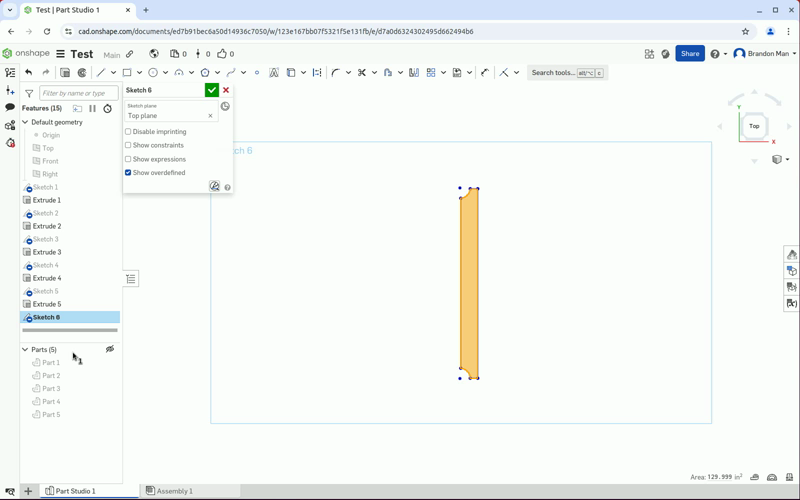
key(shift+y)
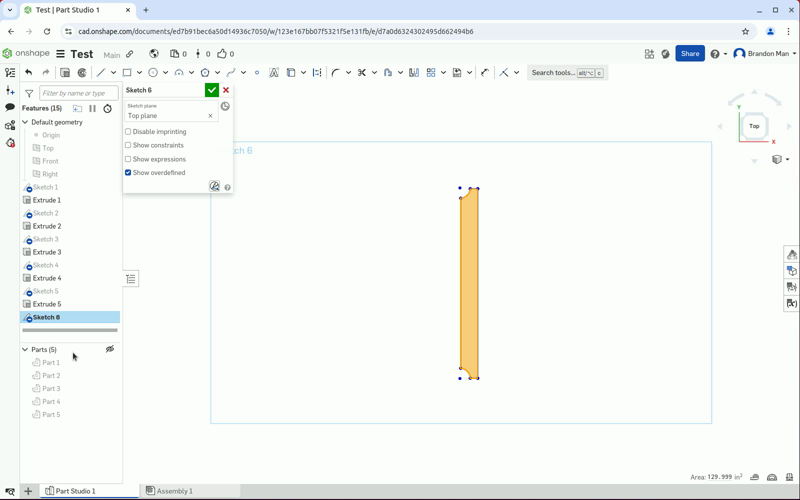
key(shift+e)
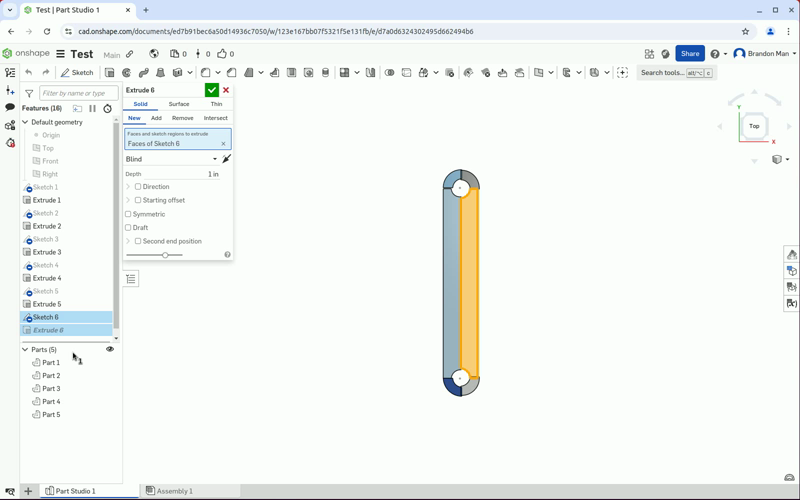
mouse_move(143, 106)
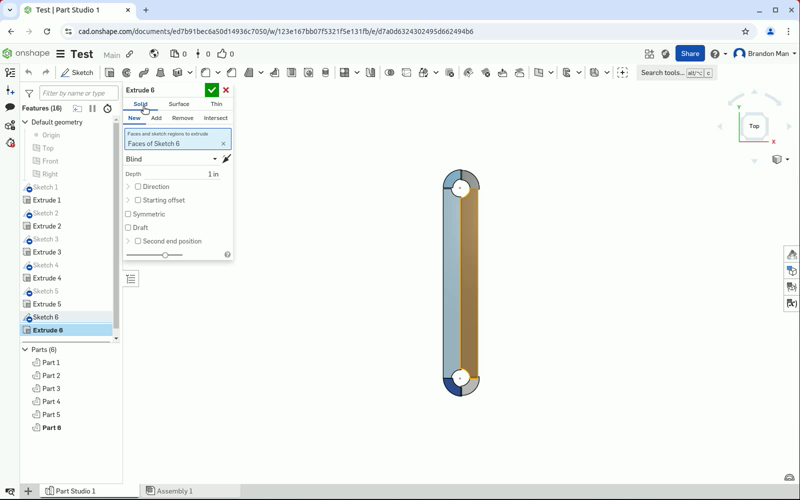
click(143, 106)
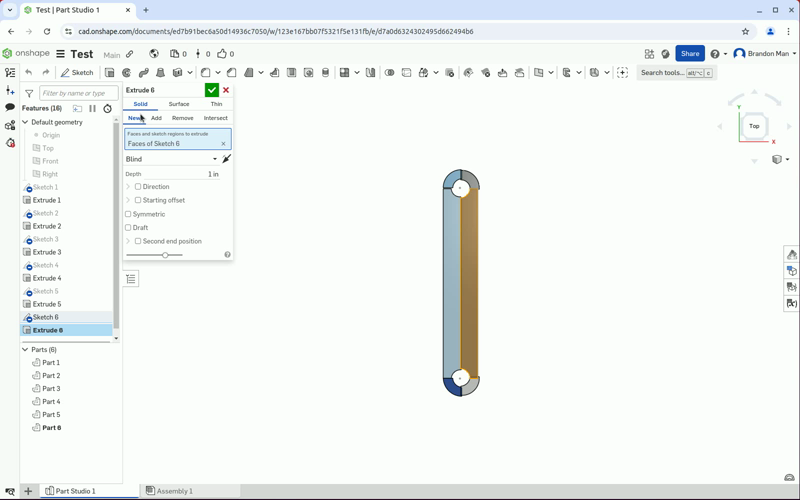
mouse_move(137, 120)
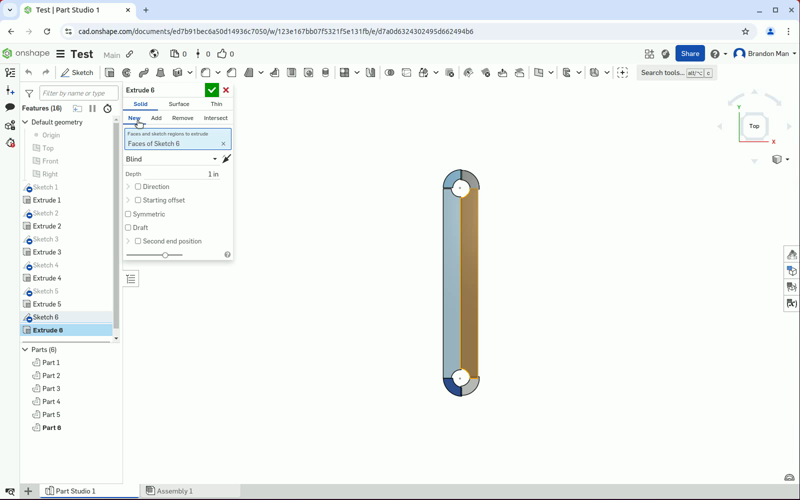
click(137, 120)
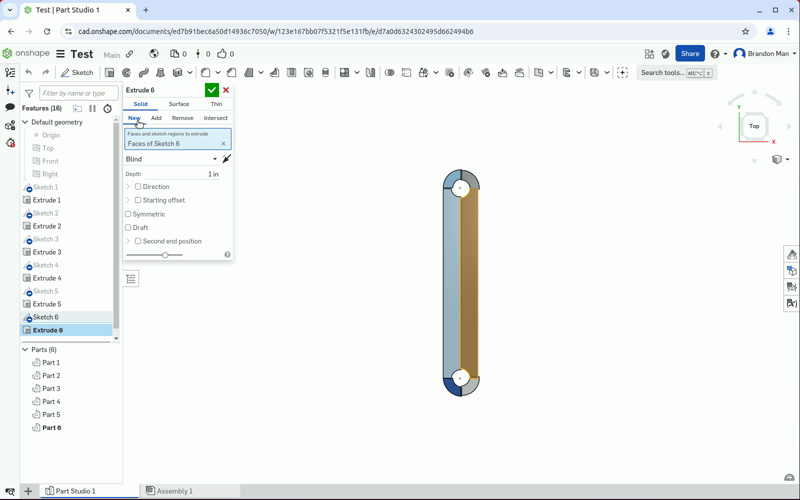
key(tab, 4)
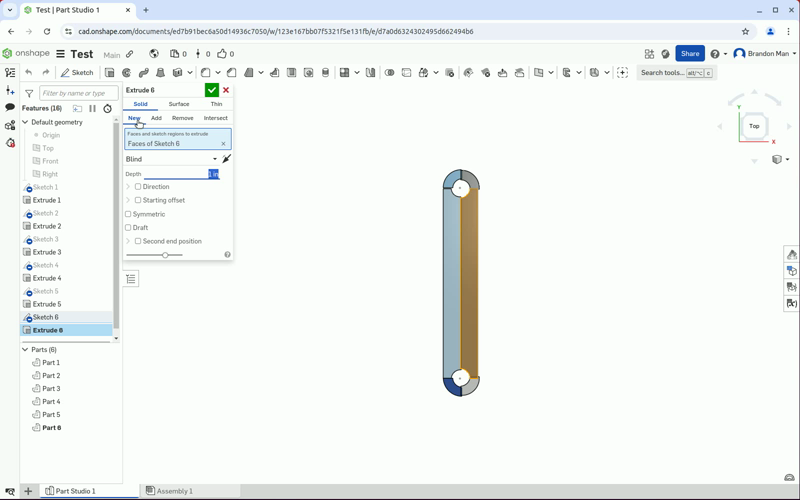
text(0.481)
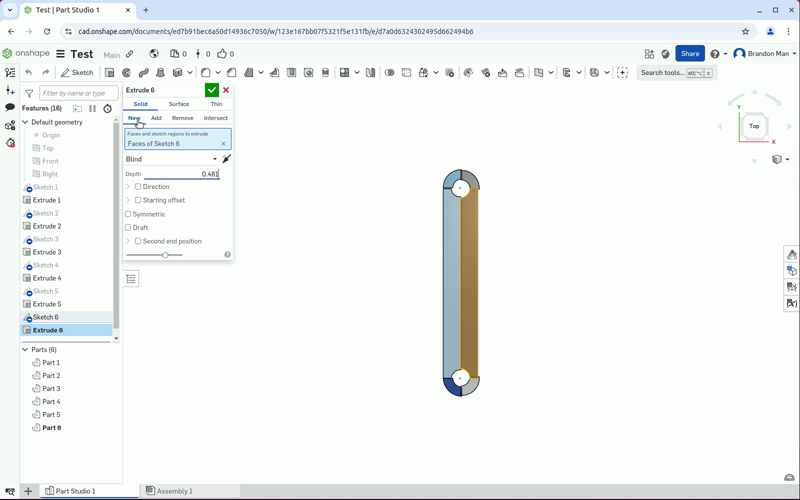
key(enter)
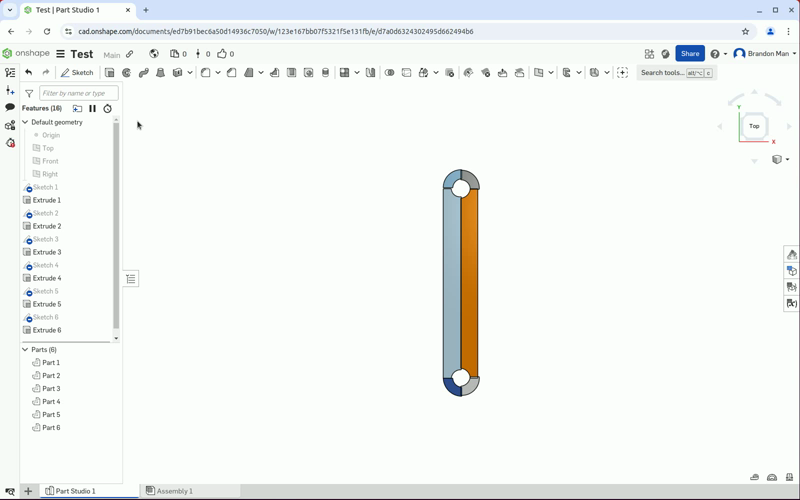
key(shift+h)
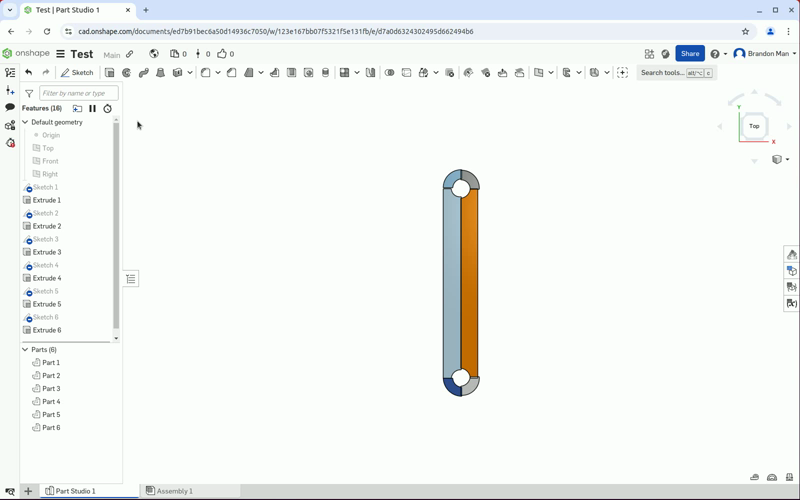
key(shift+h)
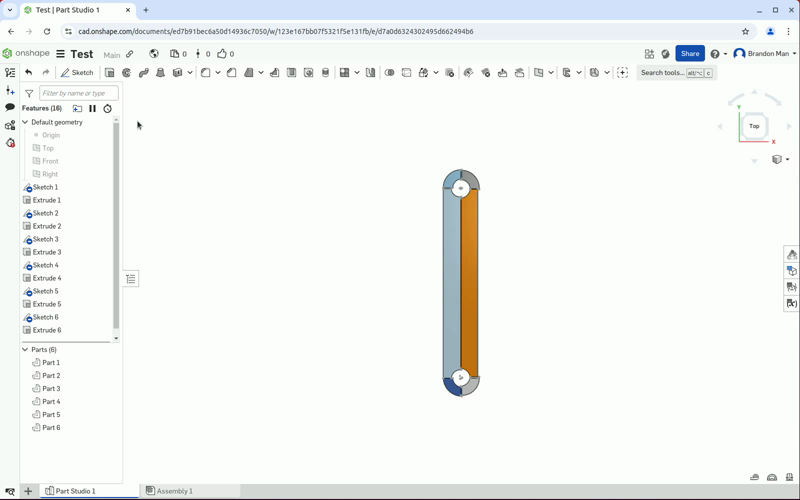
key(shift+7)
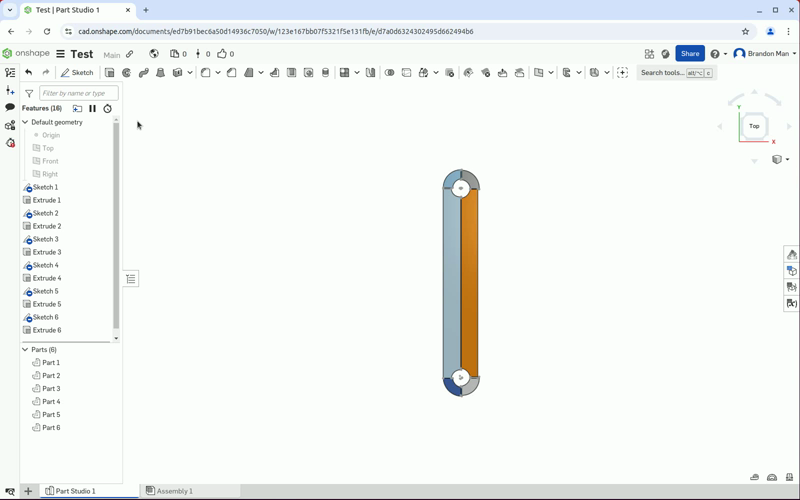
key(up, 3)
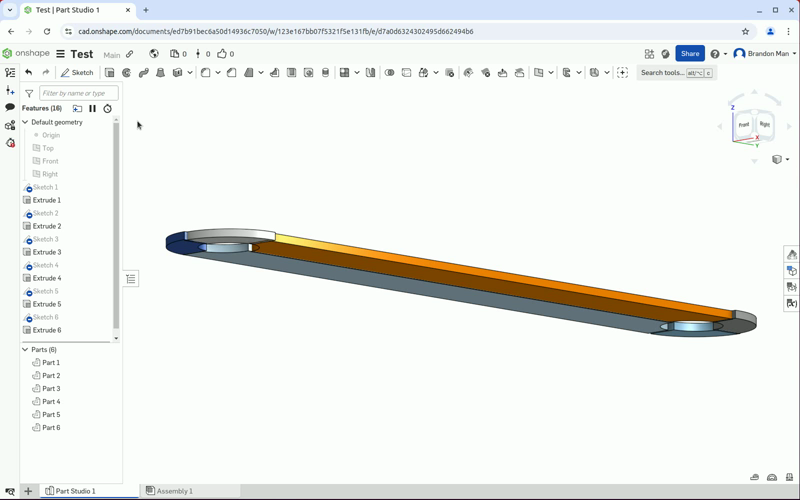
key(left, 3)
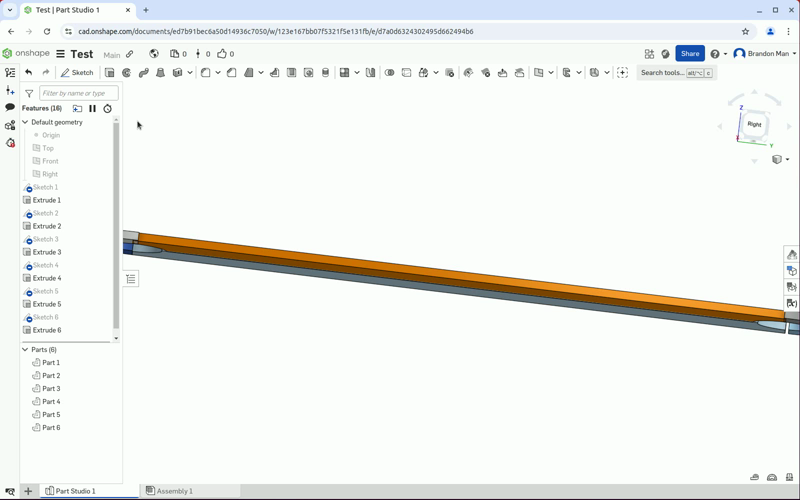
key(right, 3)
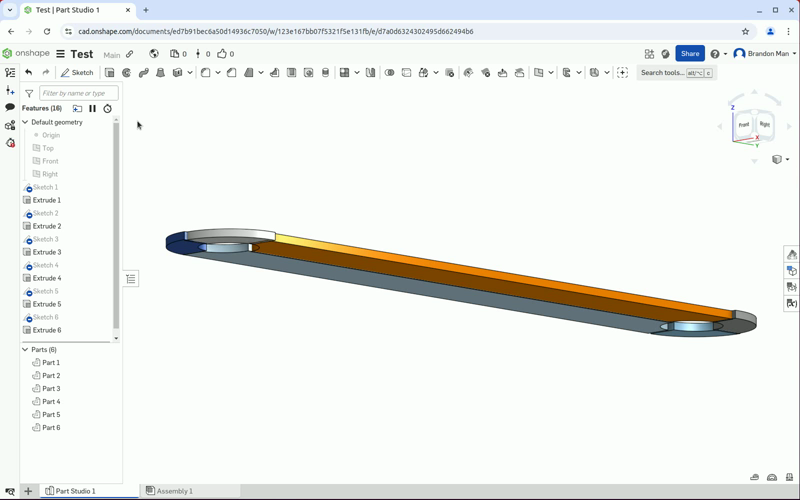
key(down, 3)
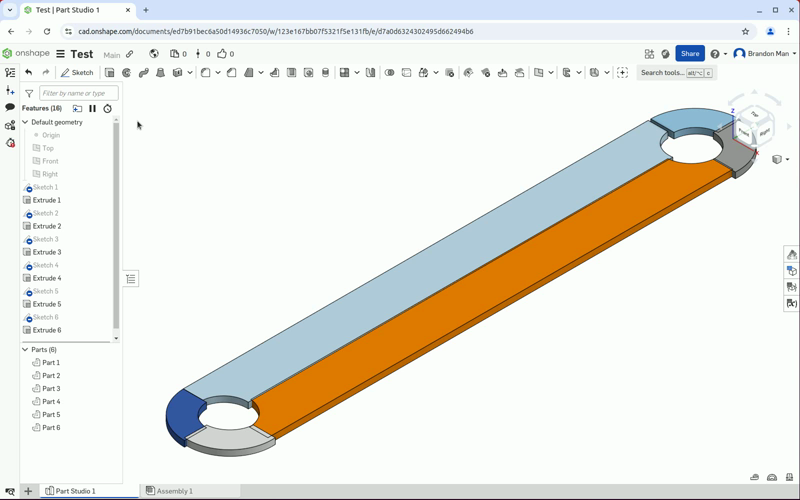
mouse_move(69, 189)
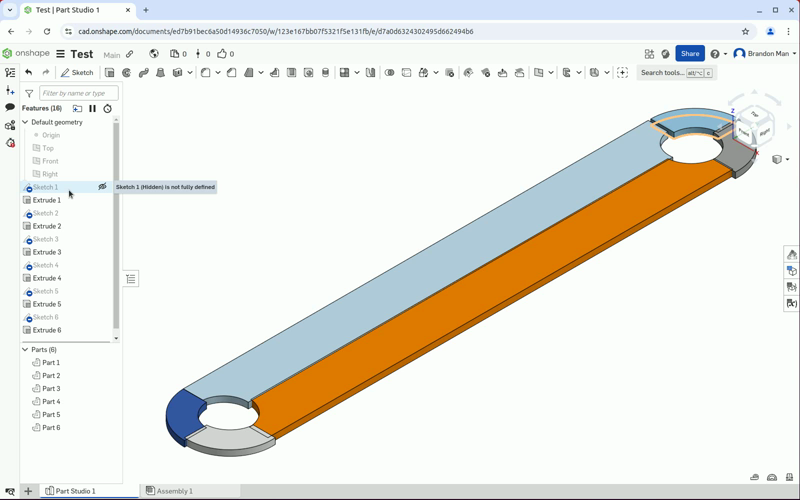
click(69, 189)